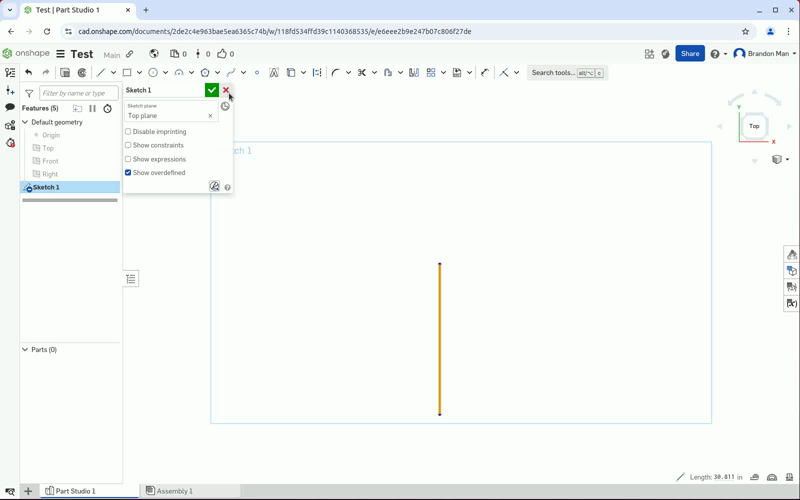
key(shift+h)
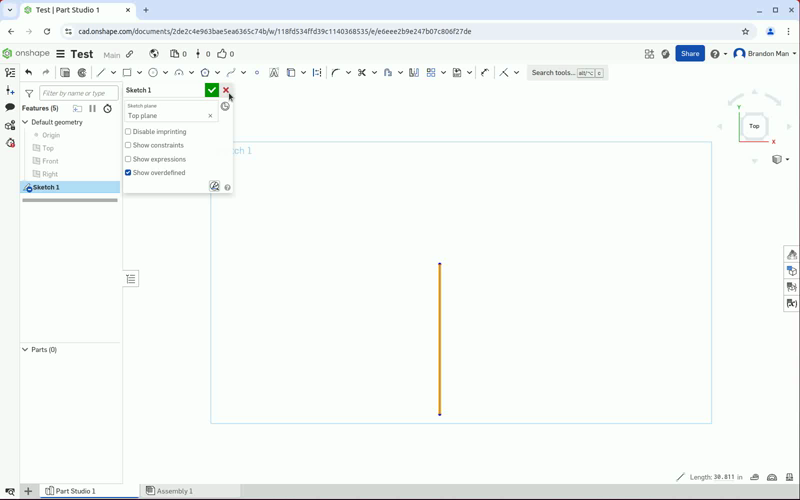
key(shift+s)
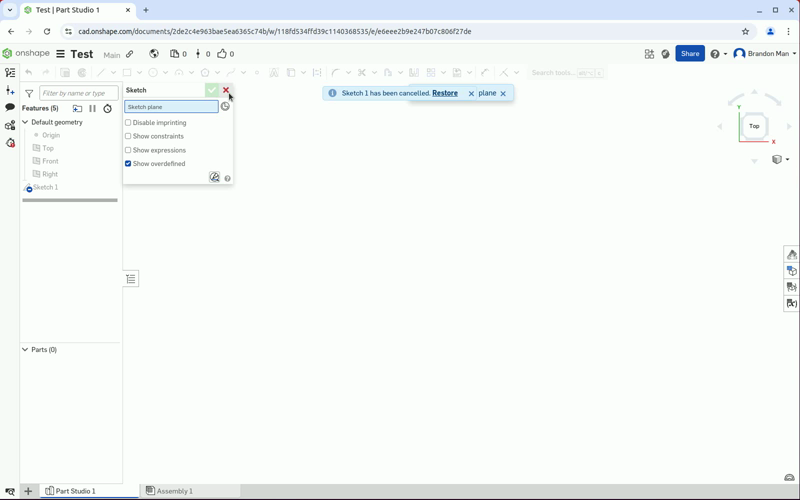
mouse_move(73, 150)
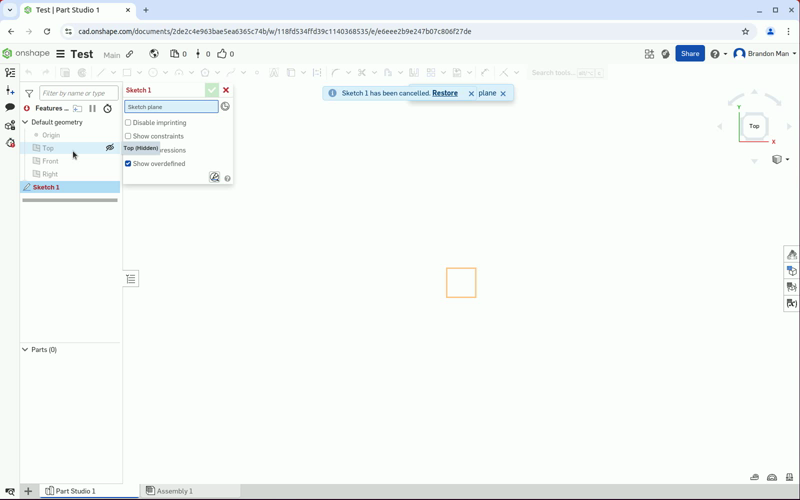
click(73, 150)
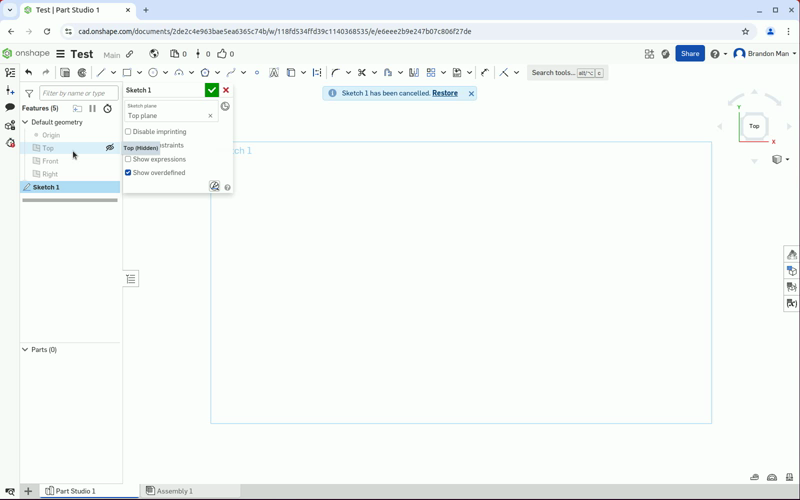
mouse_move(73, 352)
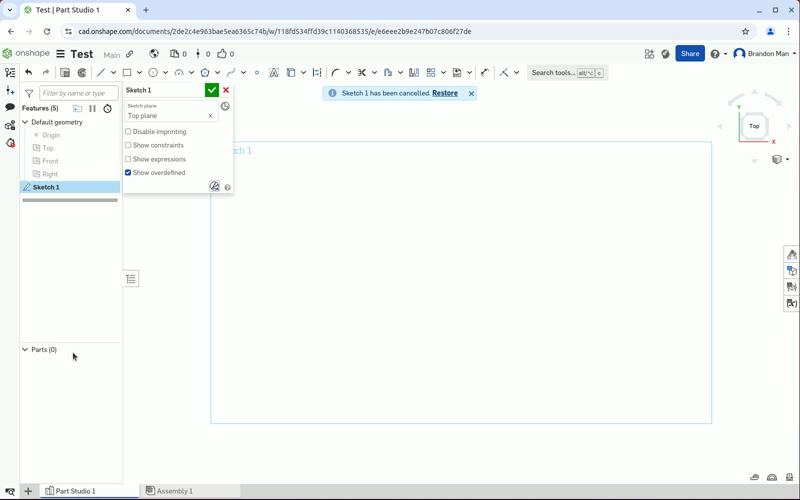
key(y)
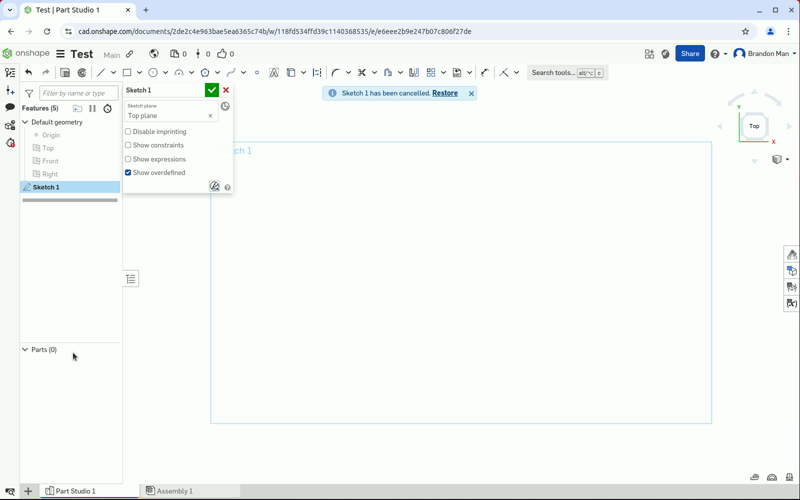
key(l)
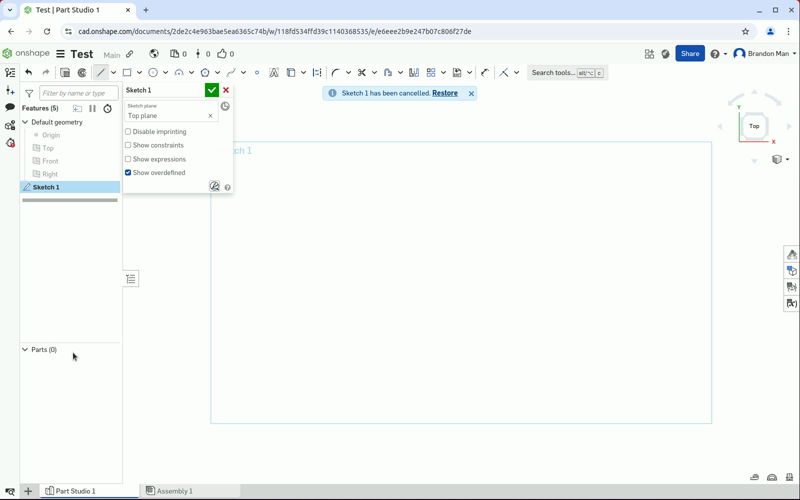
key_down(shift)
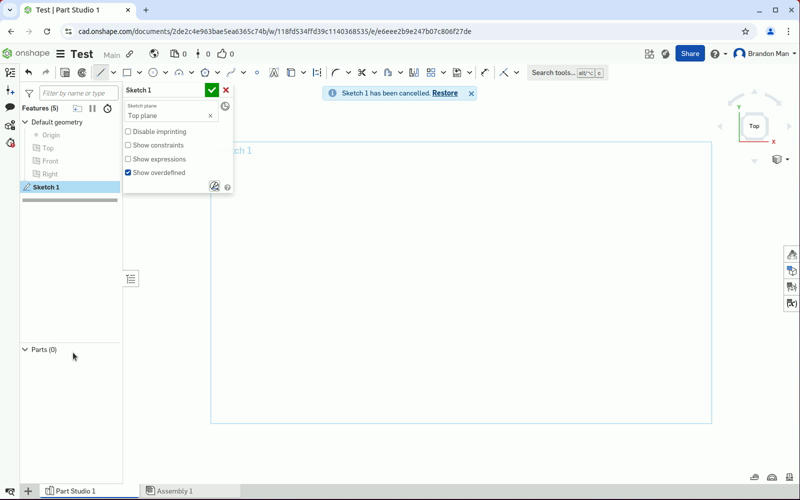
mouse_move(460, 300)
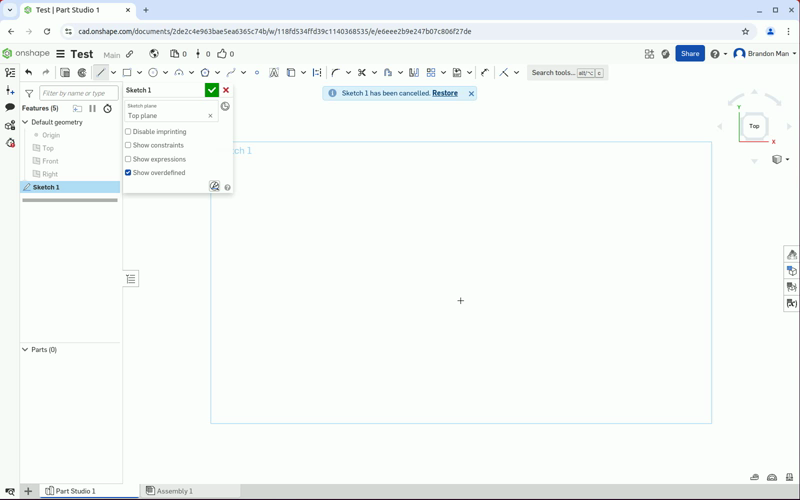
click(460, 300)
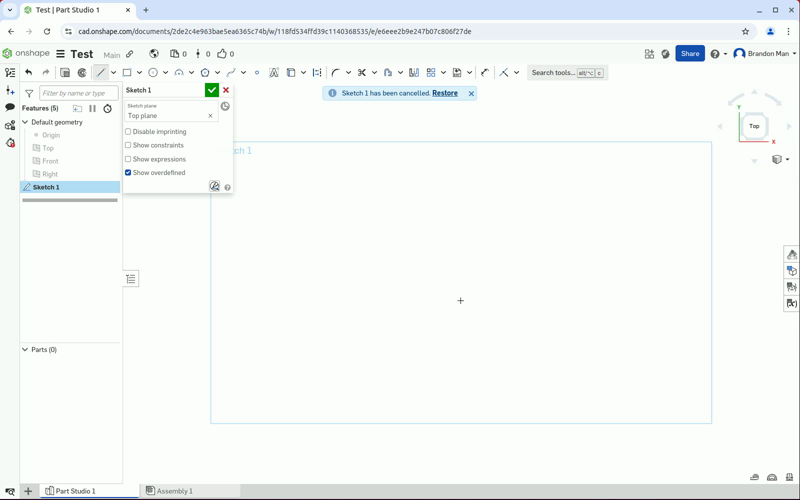
key_up(shift)
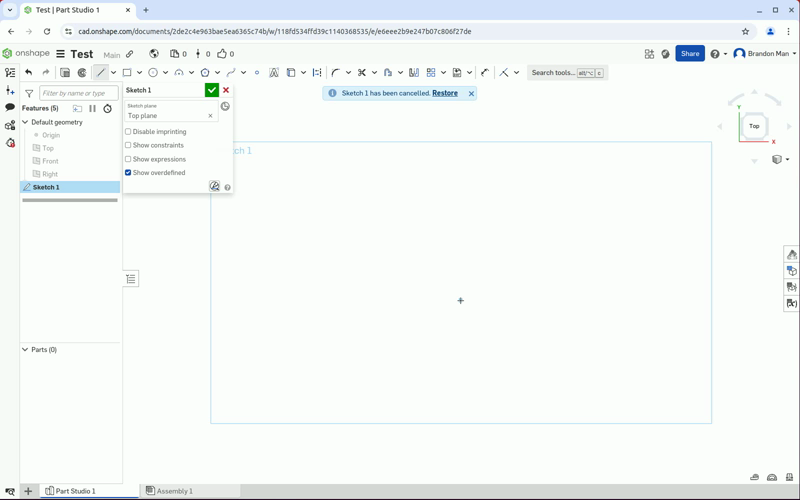
key_down(shift)
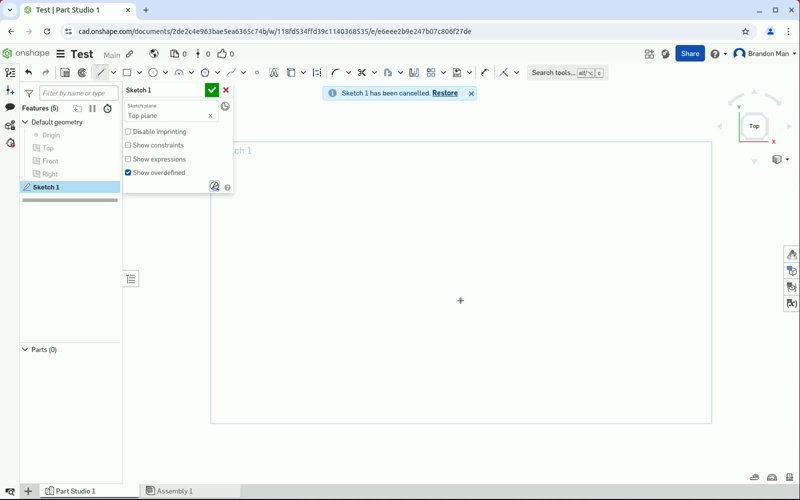
mouse_move(490, 300)
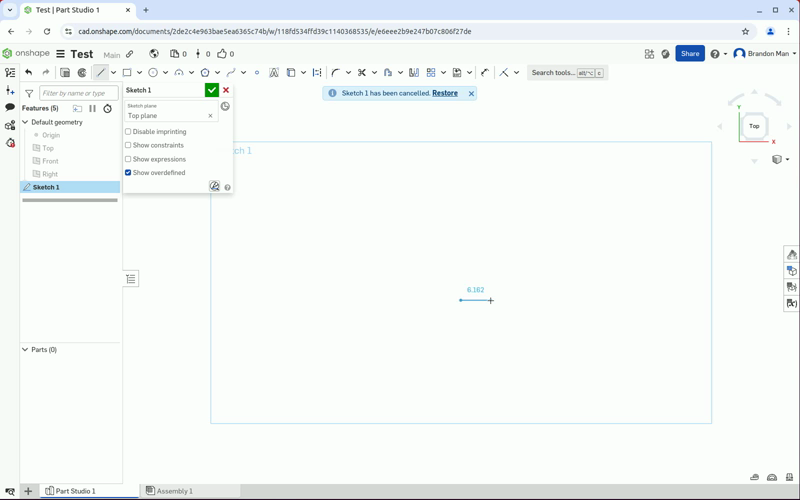
mouse_move(464, 300)
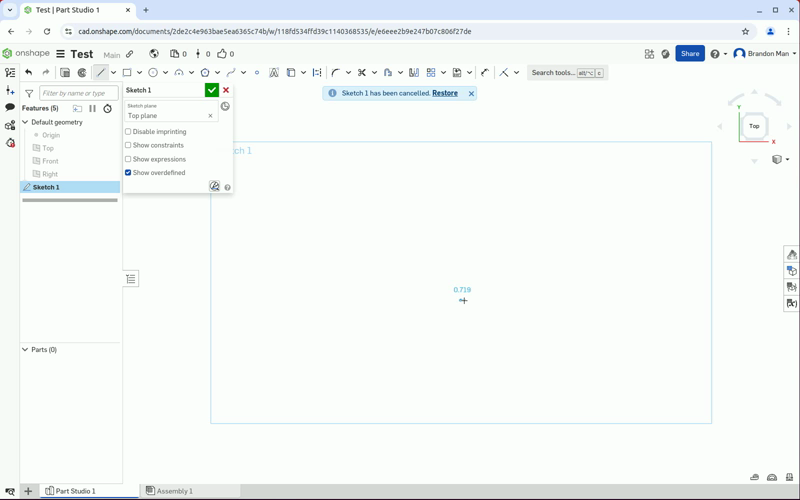
scroll(6)
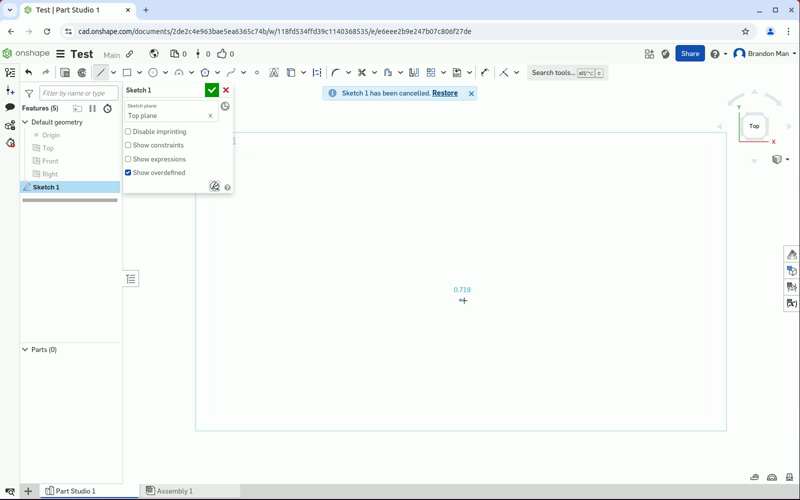
scroll(6)
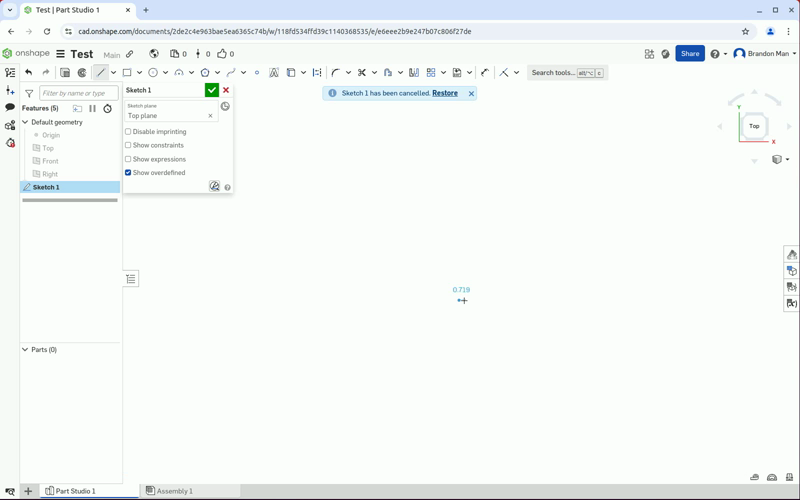
scroll(6)
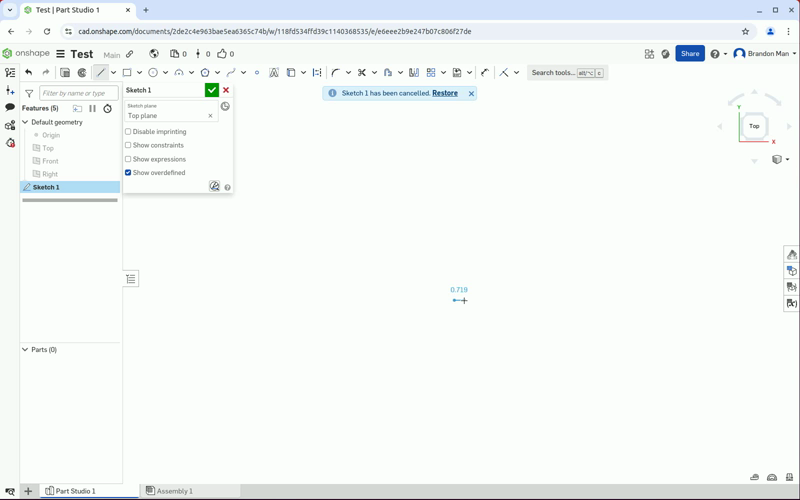
scroll(6)
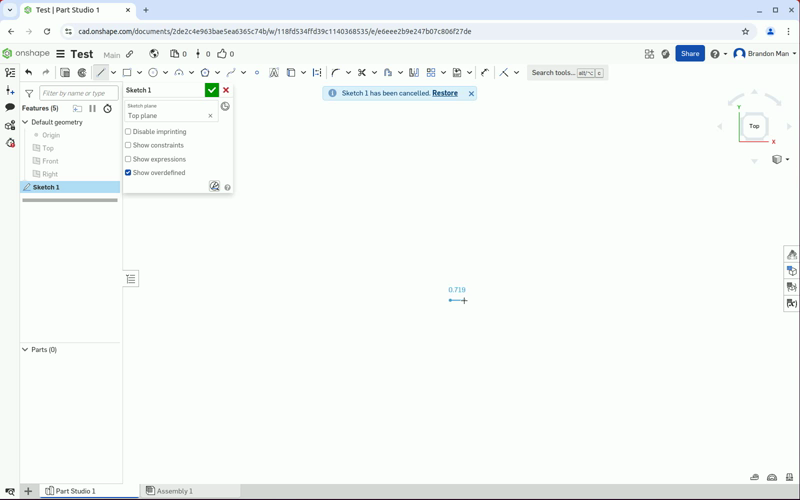
scroll(6)
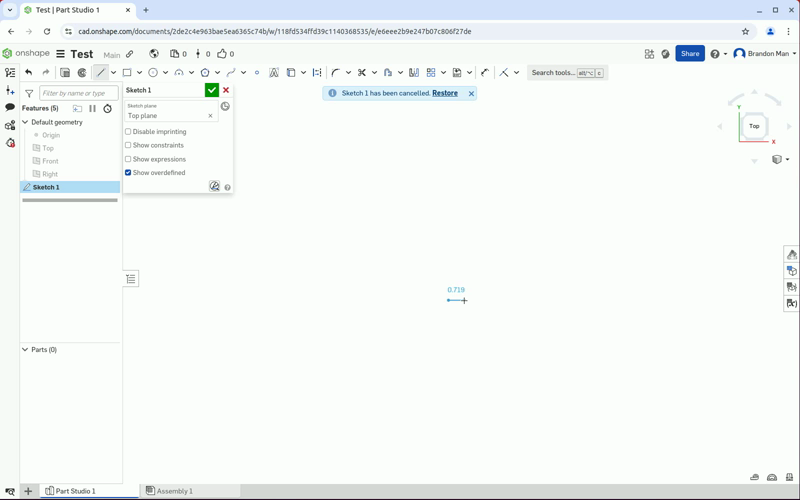
scroll(6)
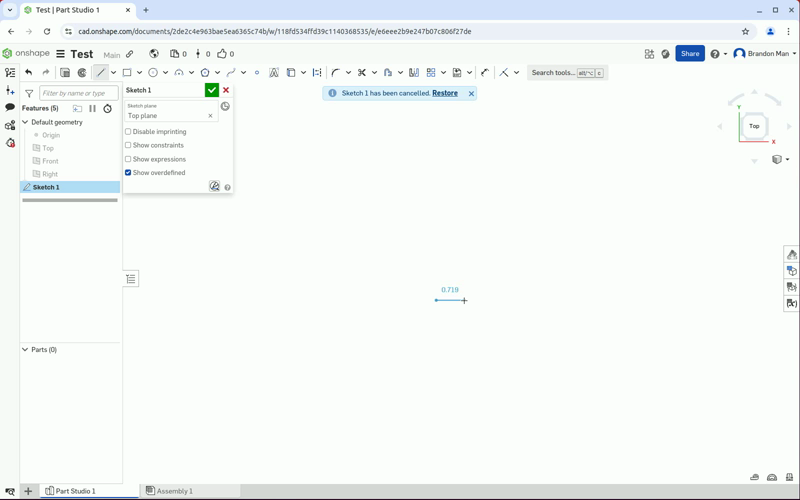
scroll(6)
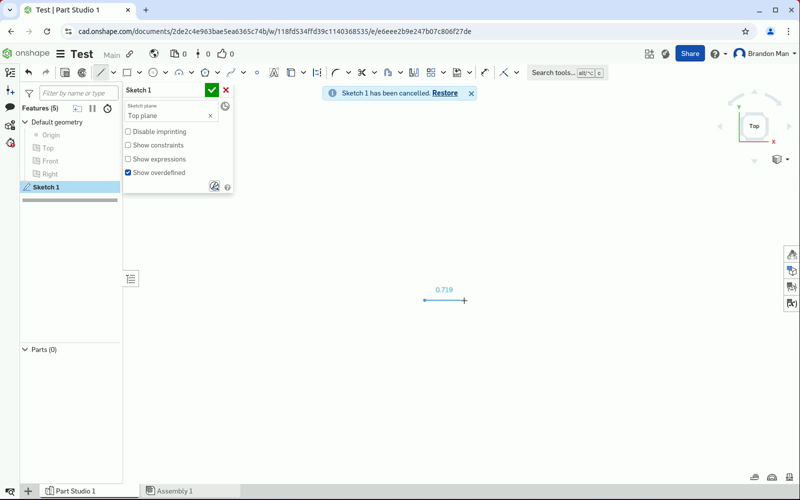
click(464, 300)
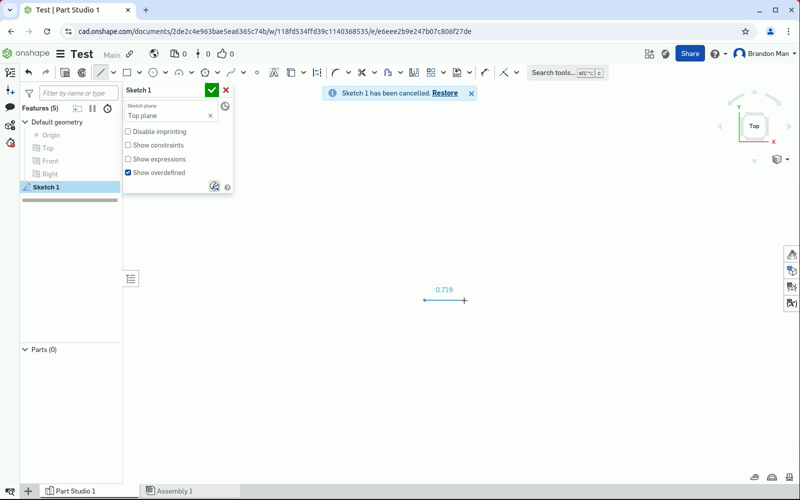
scroll(-6)
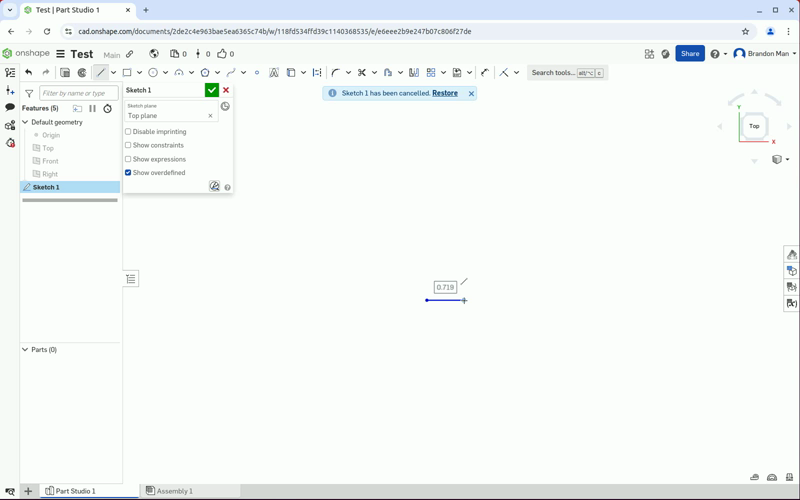
scroll(-6)
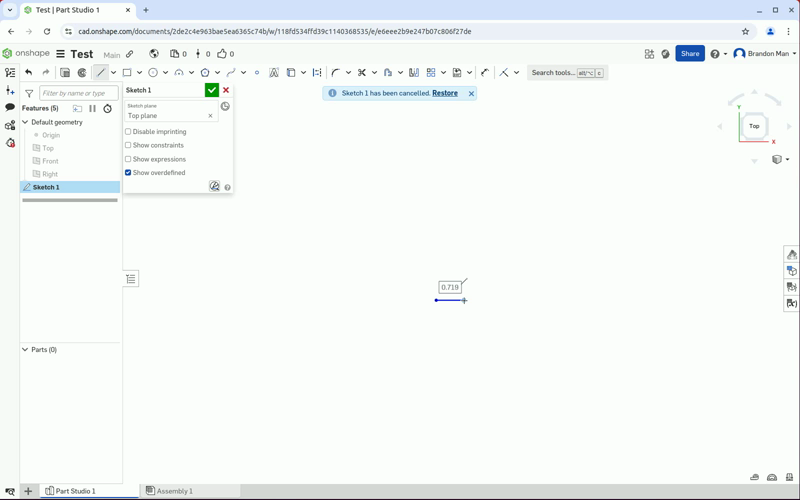
scroll(-6)
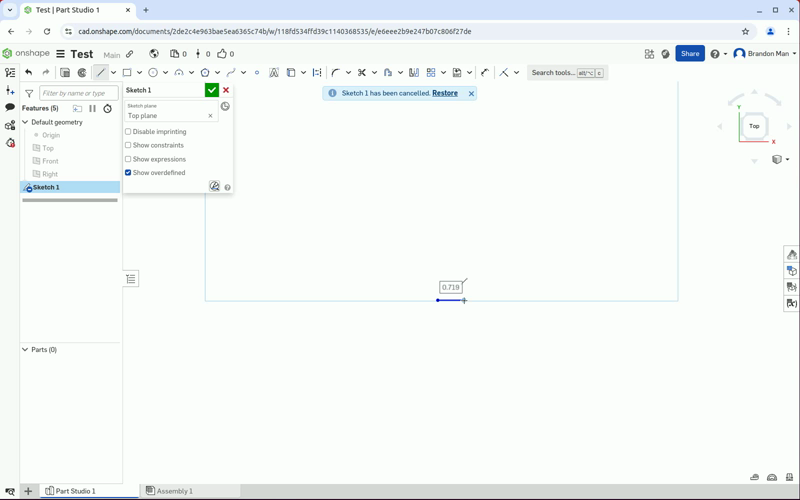
scroll(-6)
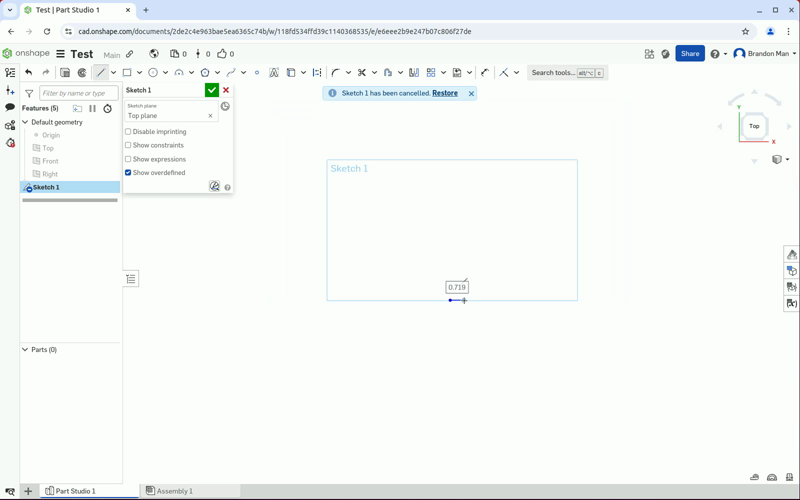
scroll(-6)
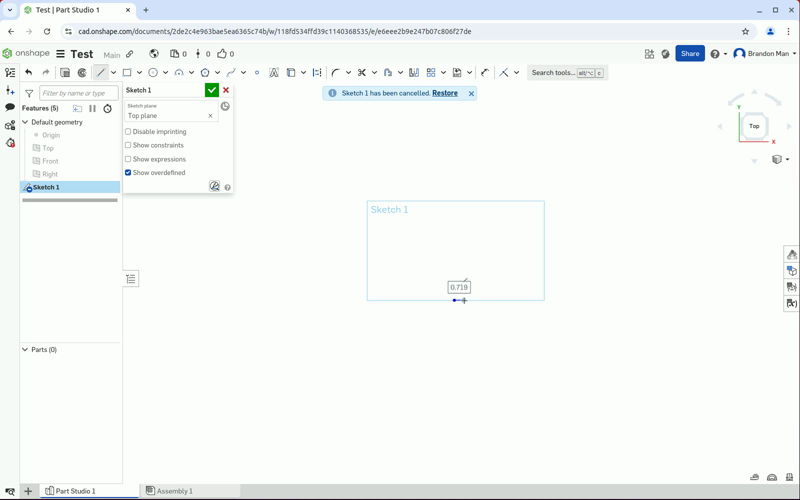
scroll(-6)
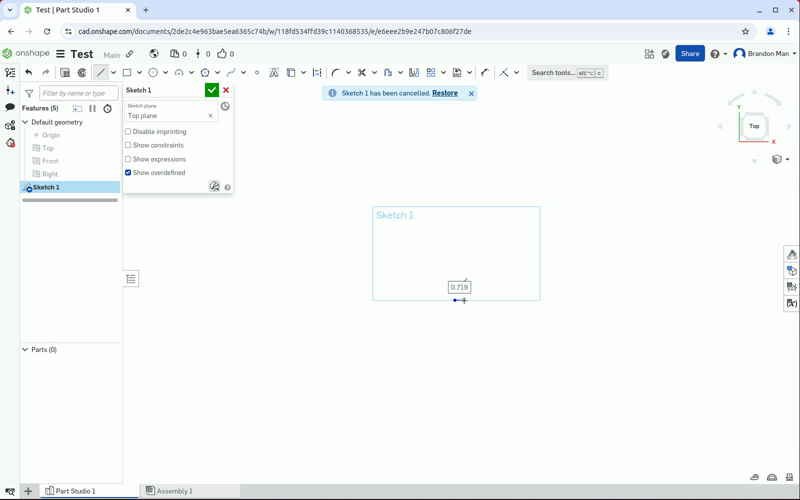
scroll(-6)
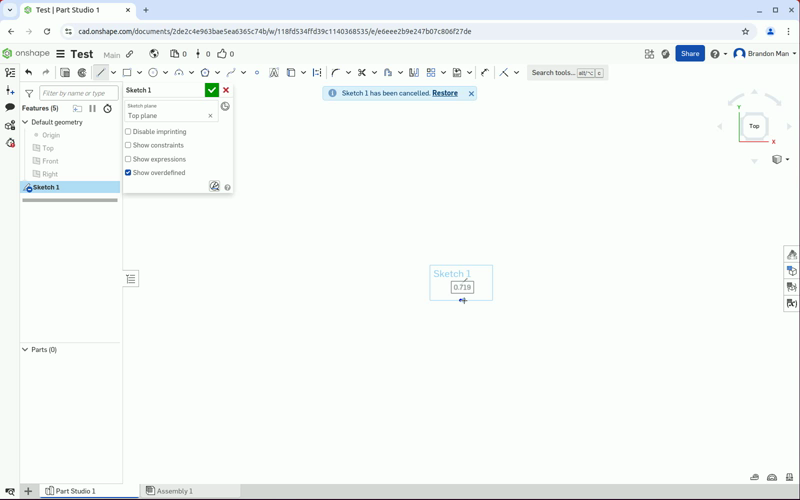
key_up(shift)
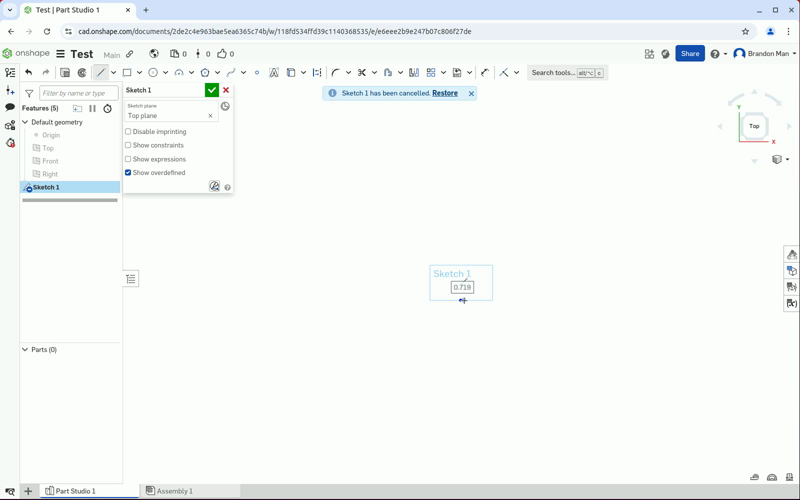
key_down(shift)
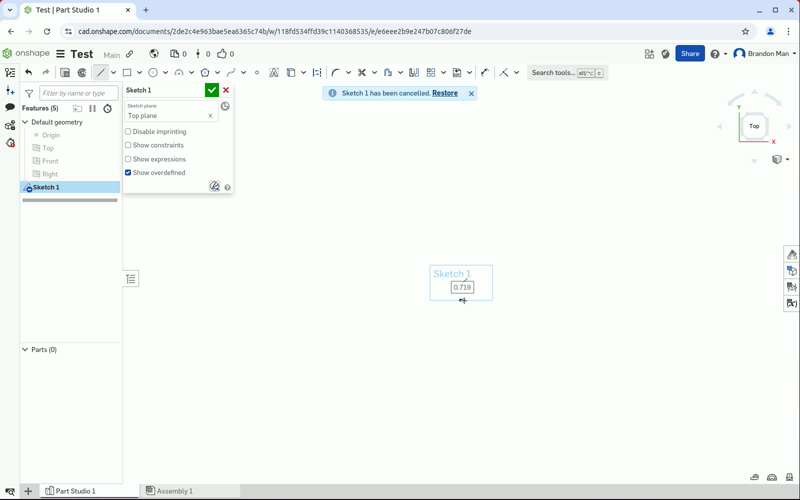
mouse_move(494, 300)
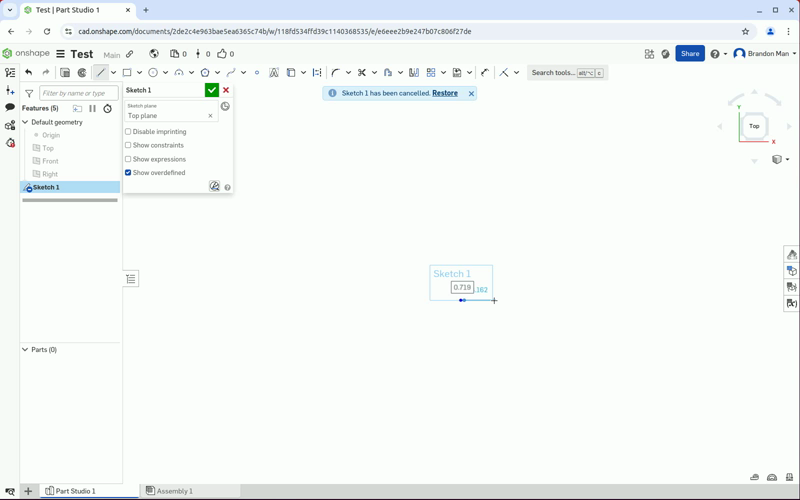
mouse_move(464, 297)
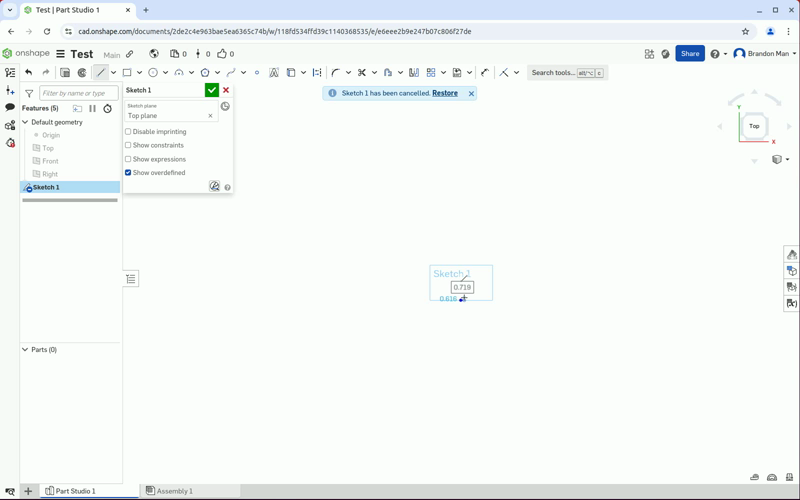
scroll(6)
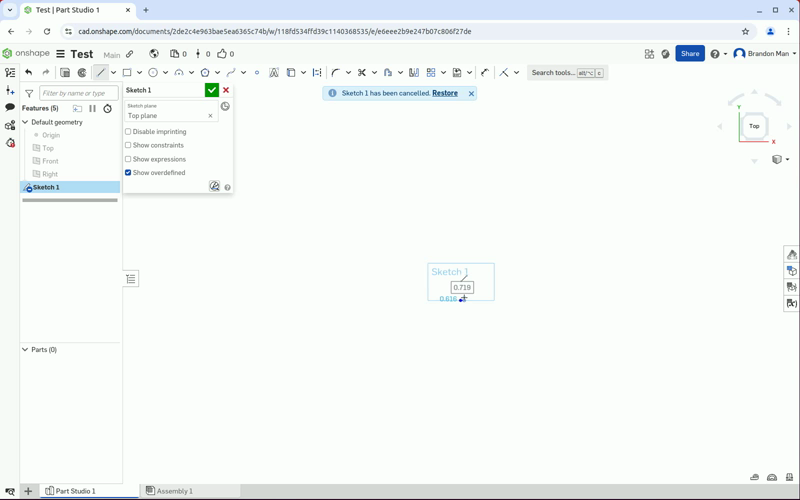
scroll(6)
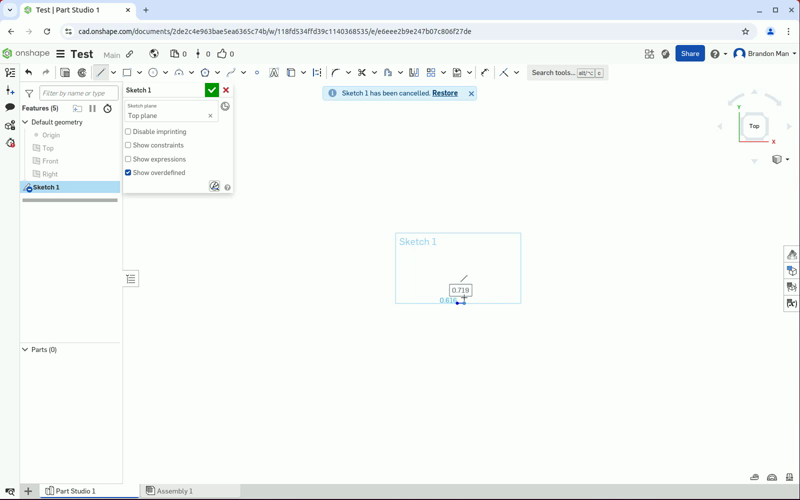
scroll(6)
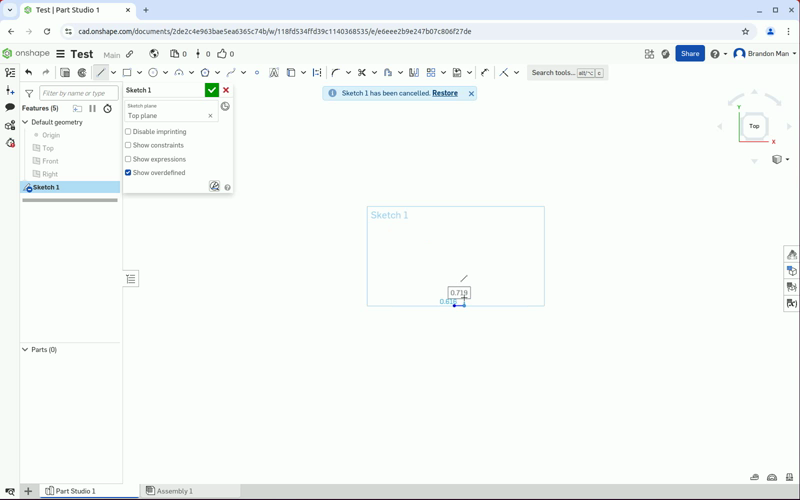
scroll(6)
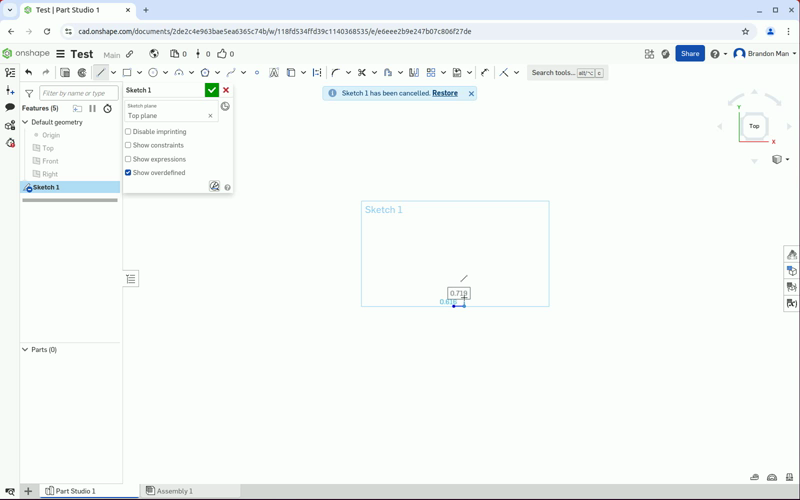
scroll(6)
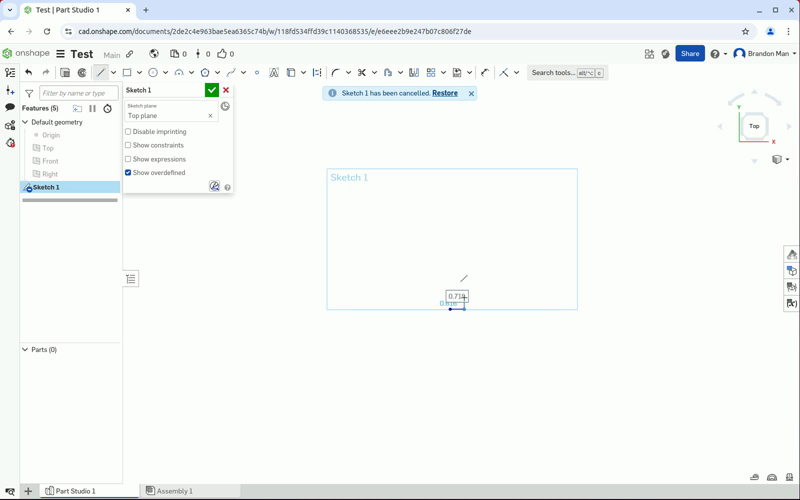
scroll(6)
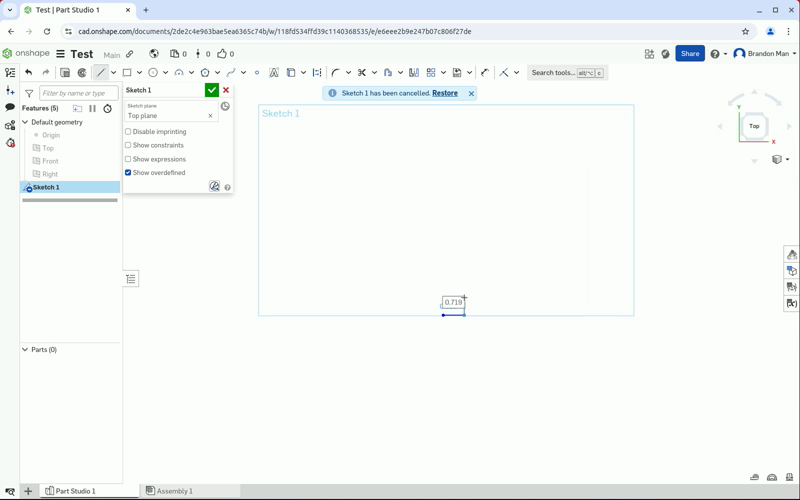
scroll(6)
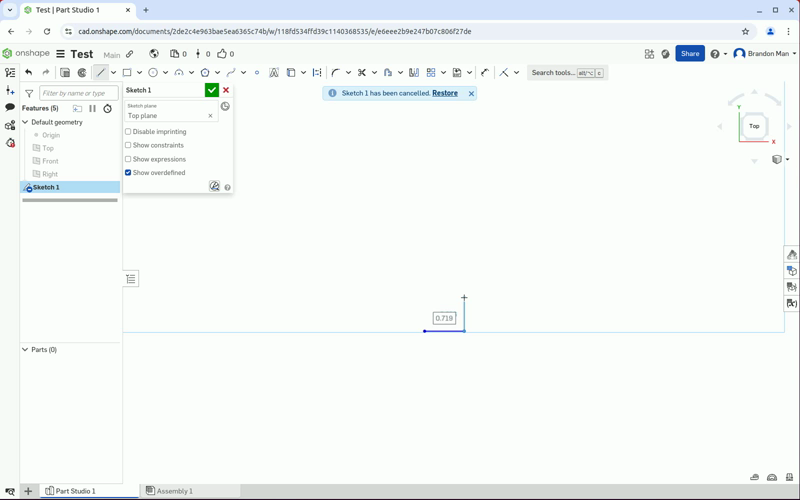
click(464, 297)
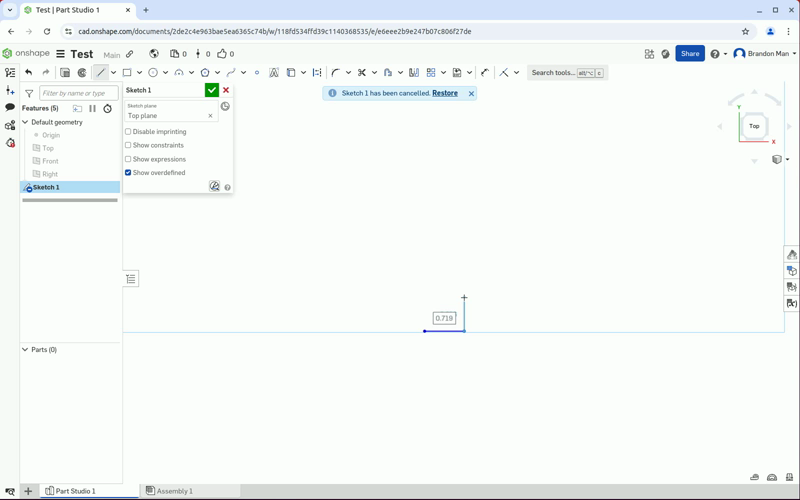
scroll(-6)
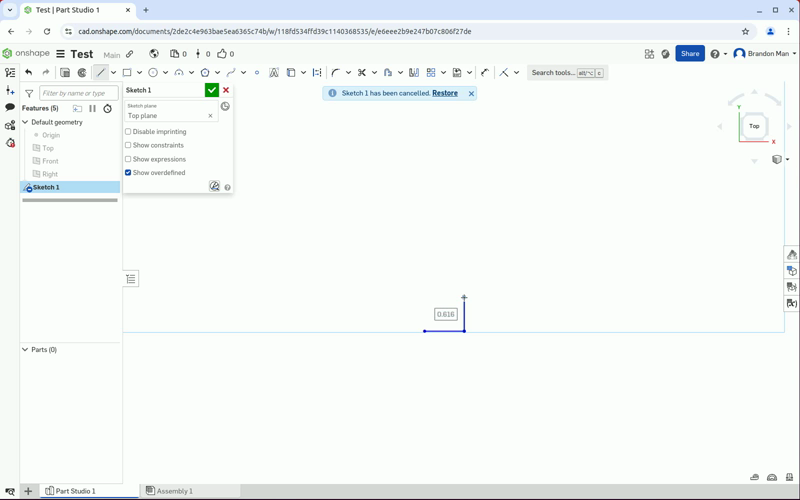
scroll(-6)
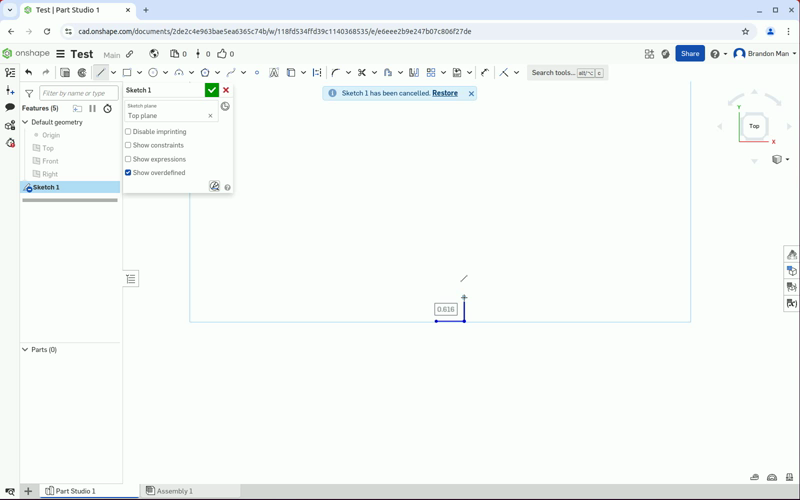
scroll(-6)
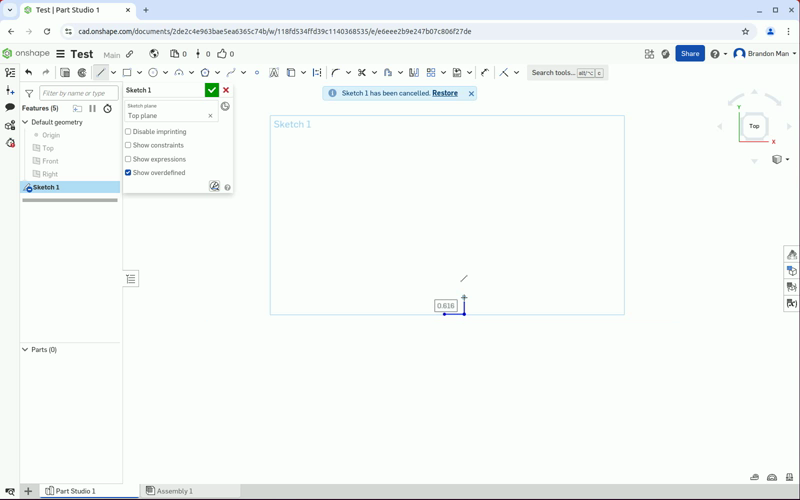
scroll(-6)
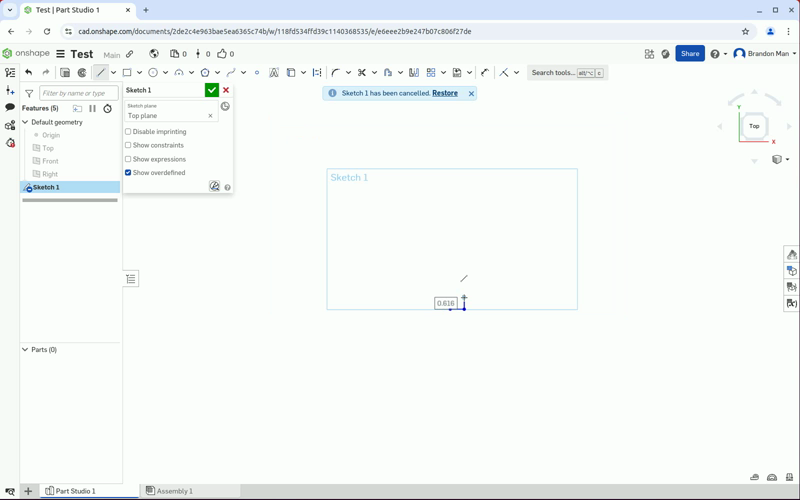
scroll(-6)
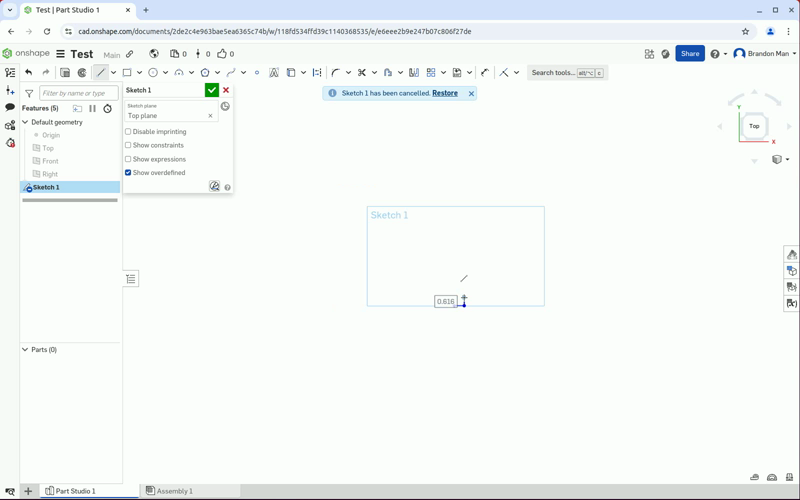
scroll(-6)
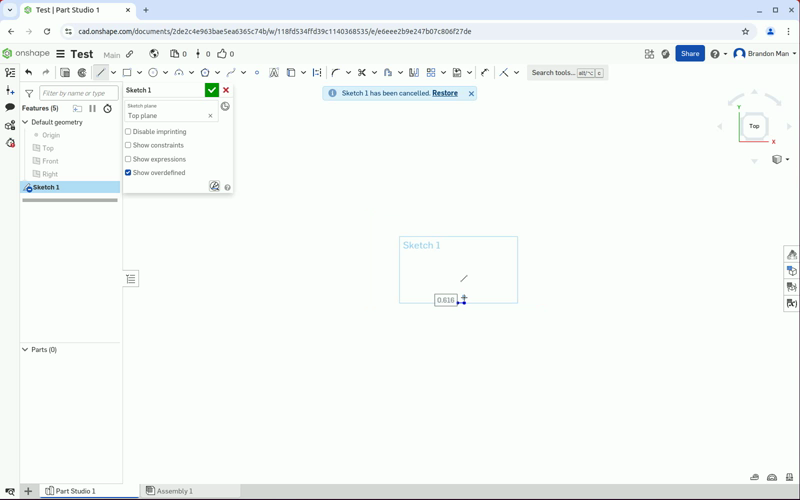
scroll(-6)
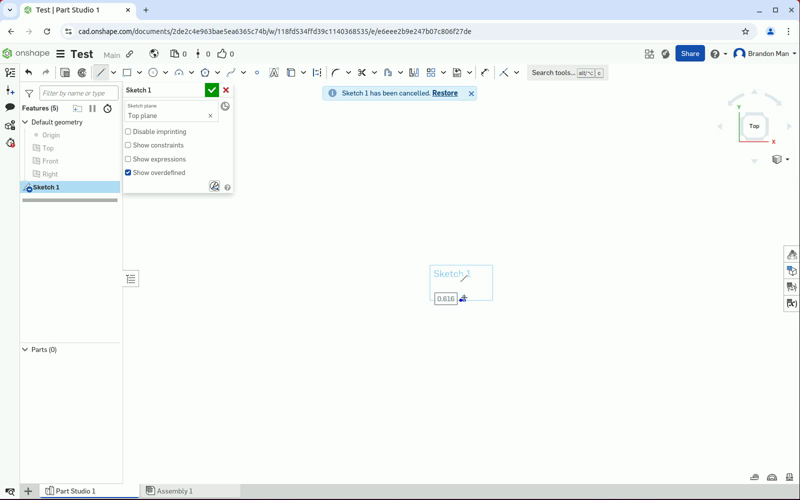
key_up(shift)
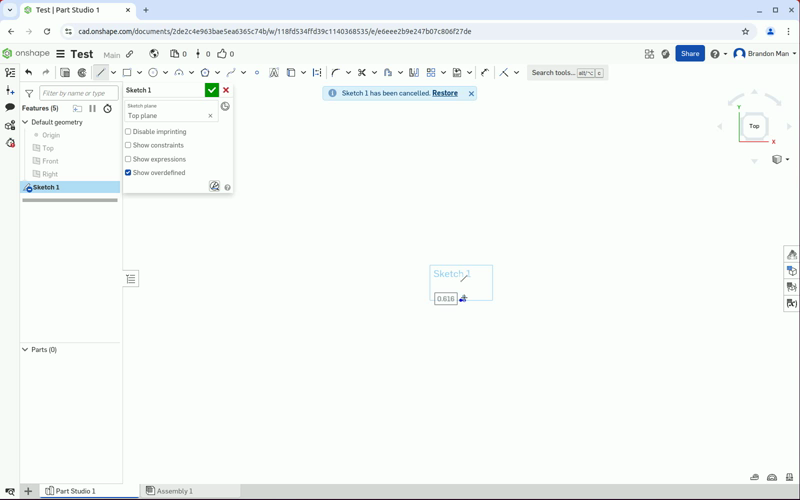
key_down(shift)
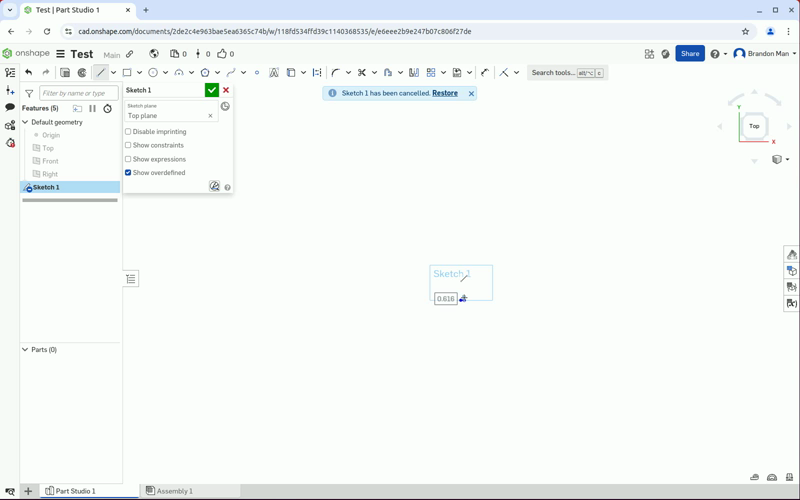
mouse_move(494, 297)
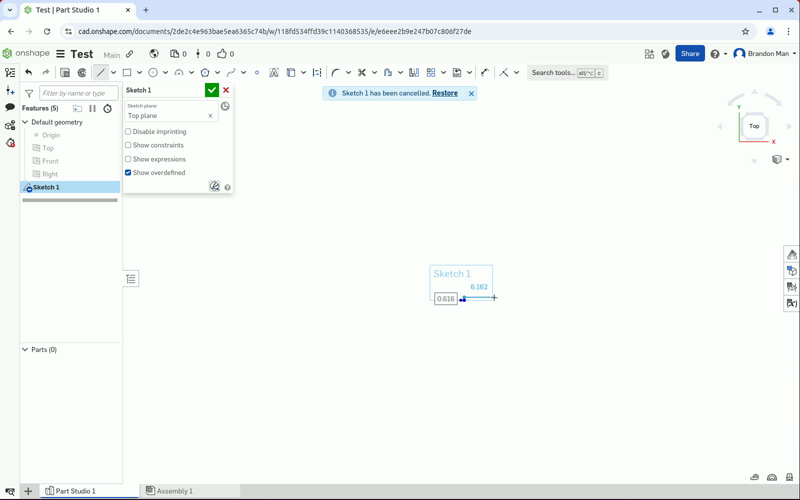
mouse_move(460, 297)
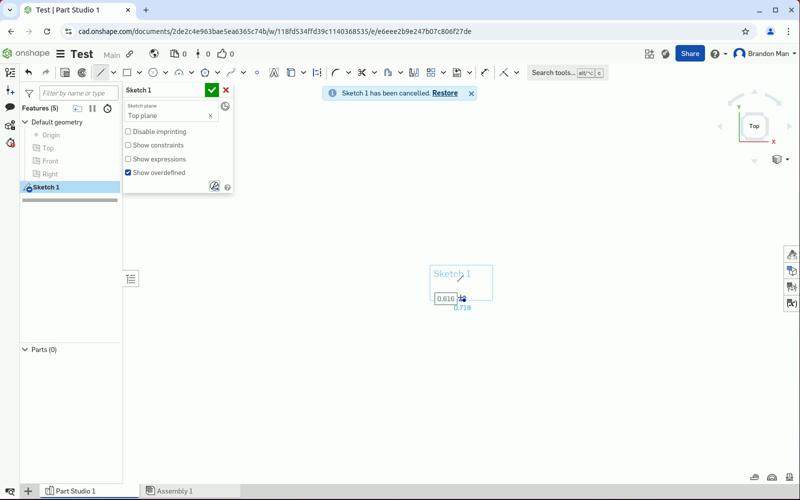
scroll(6)
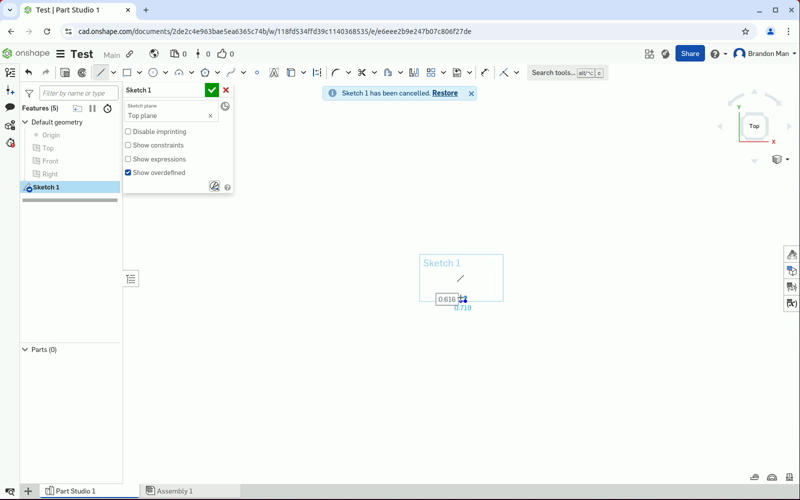
scroll(6)
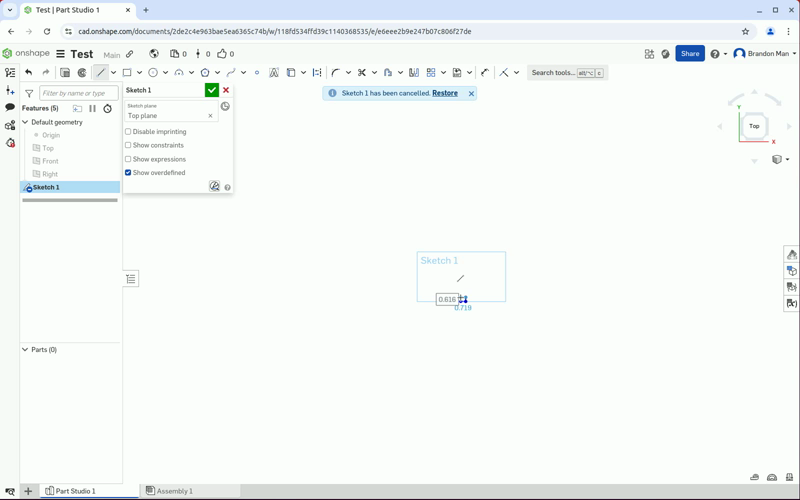
scroll(6)
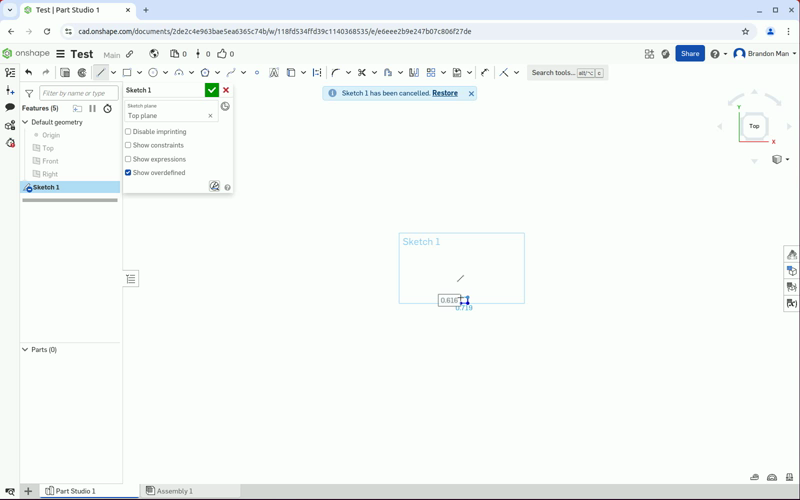
scroll(6)
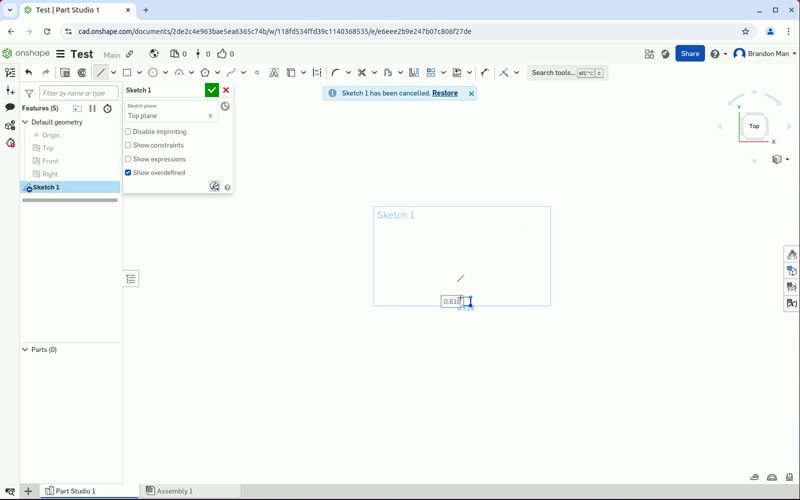
scroll(6)
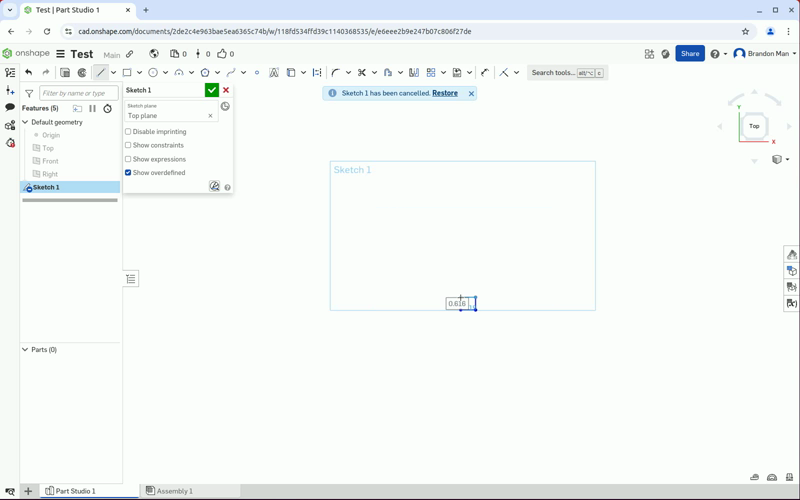
scroll(6)
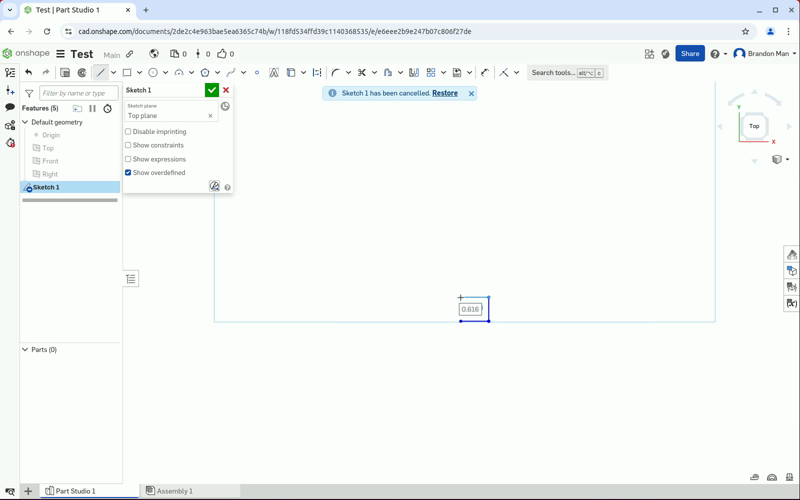
scroll(6)
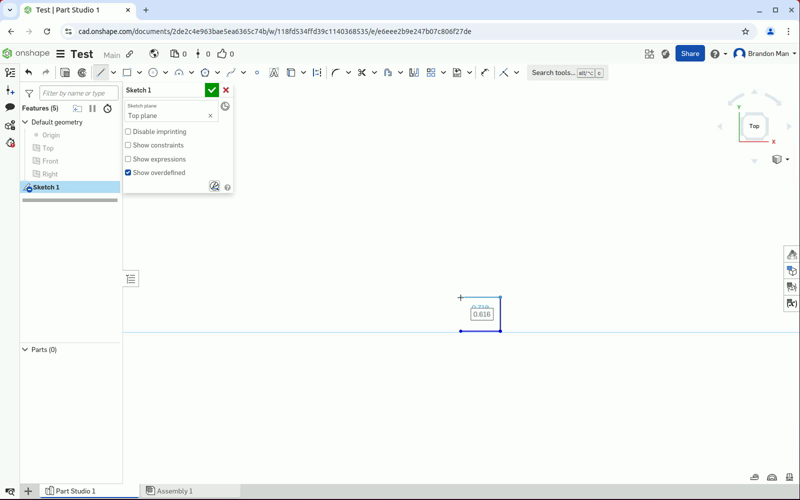
click(460, 297)
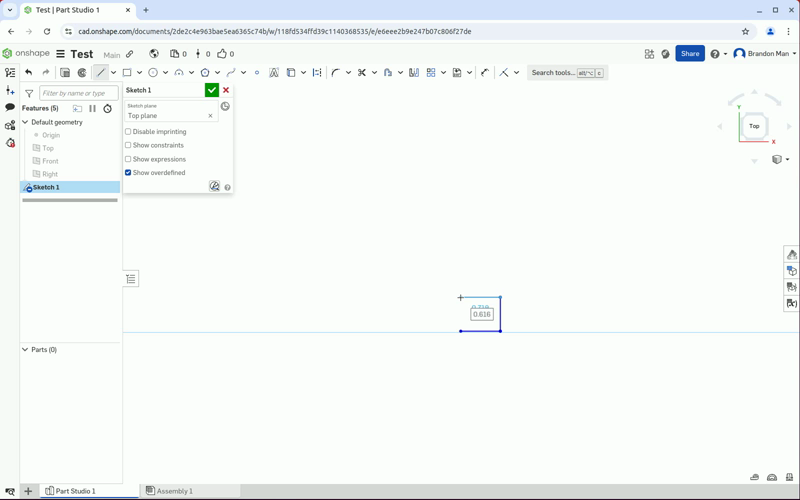
scroll(-6)
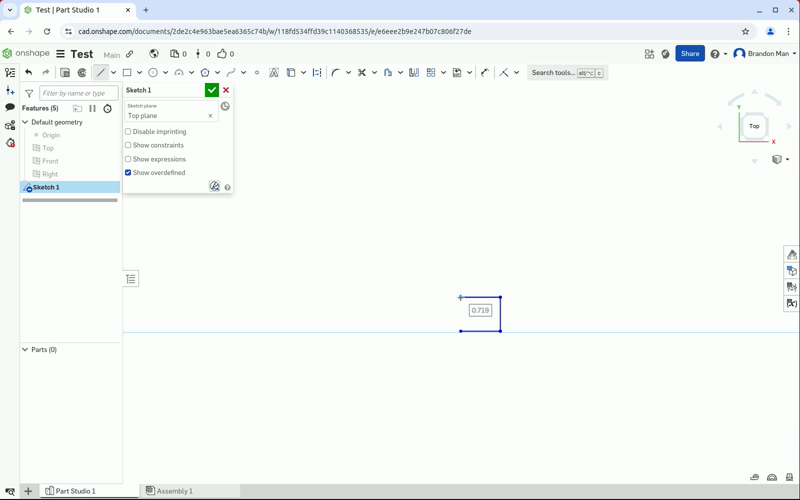
scroll(-6)
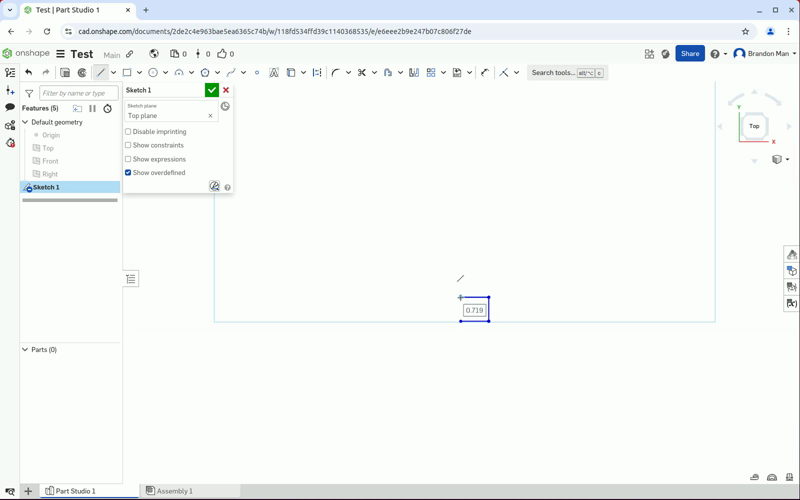
scroll(-6)
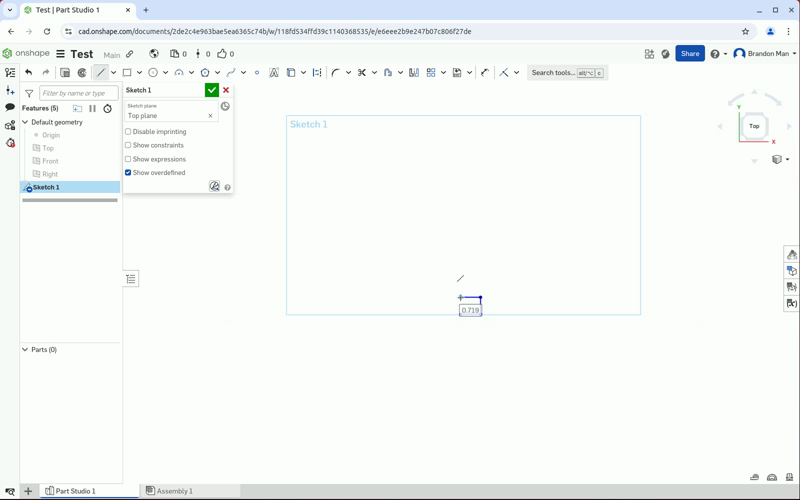
scroll(-6)
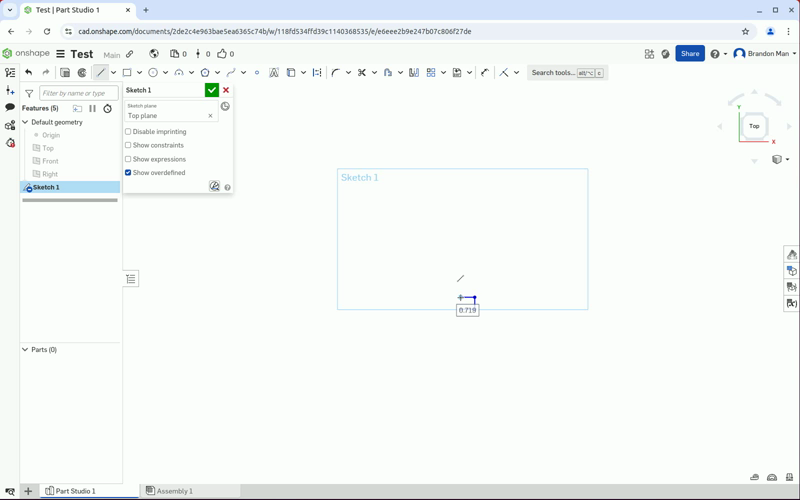
scroll(-6)
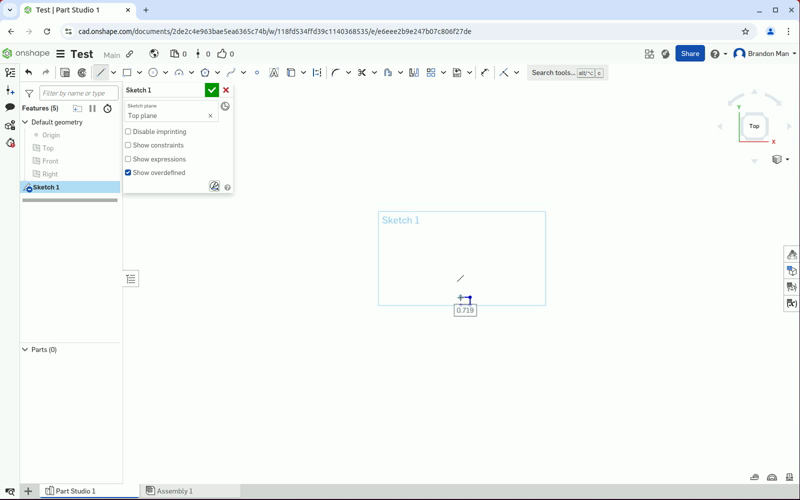
scroll(-6)
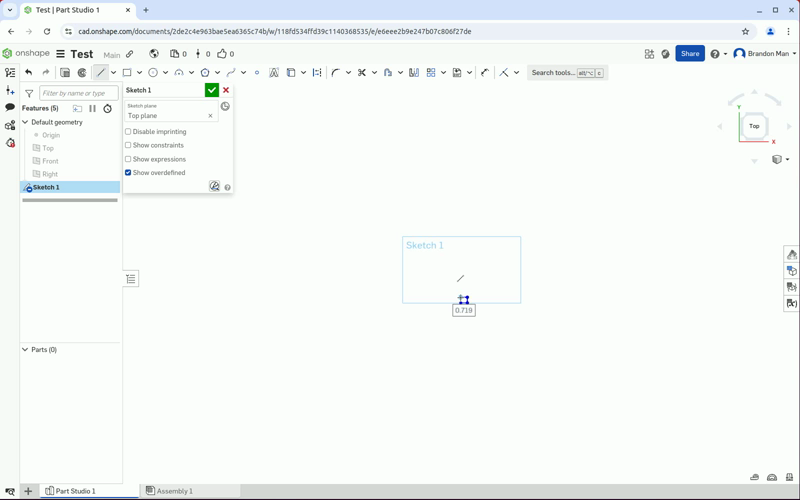
scroll(-6)
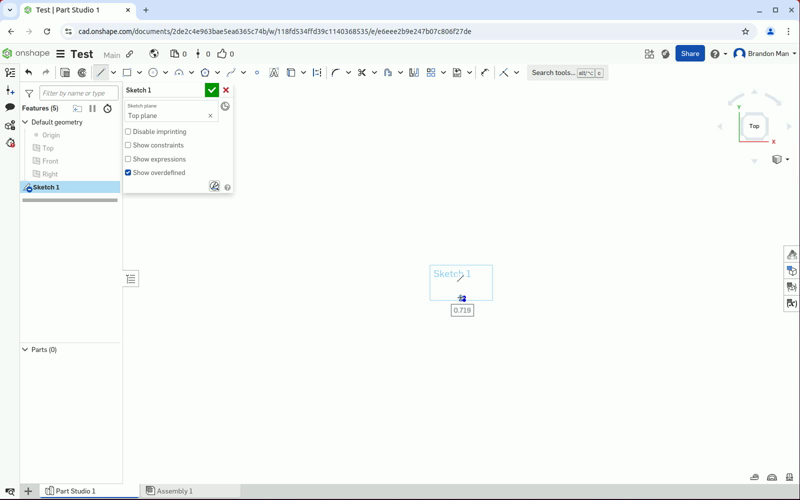
key_up(shift)
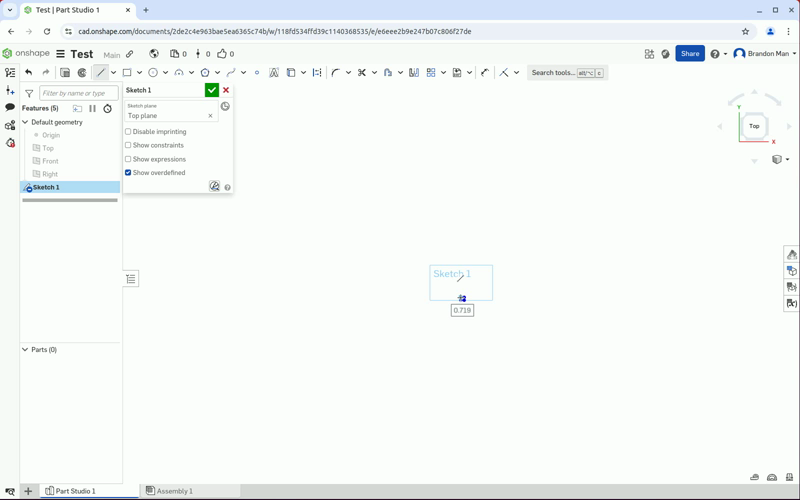
mouse_move(490, 297)
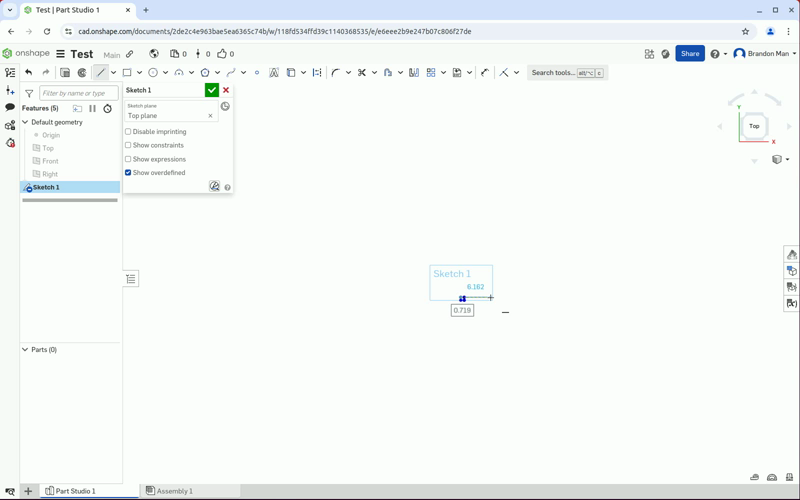
key_down(shift)
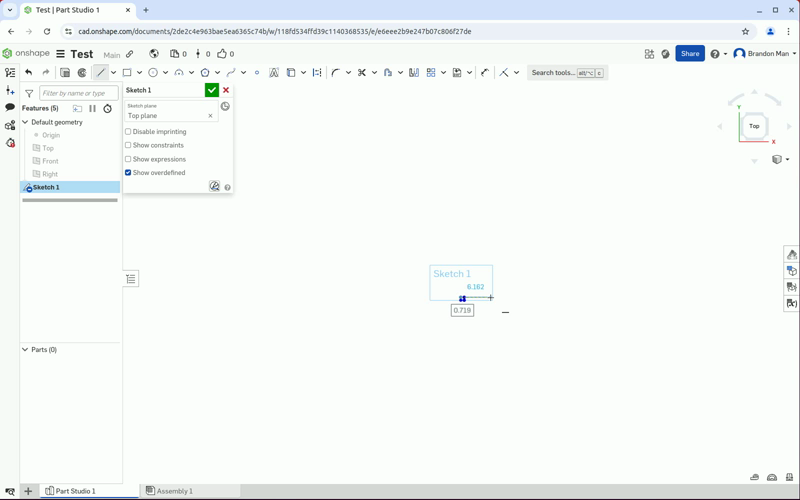
mouse_move(460, 300)
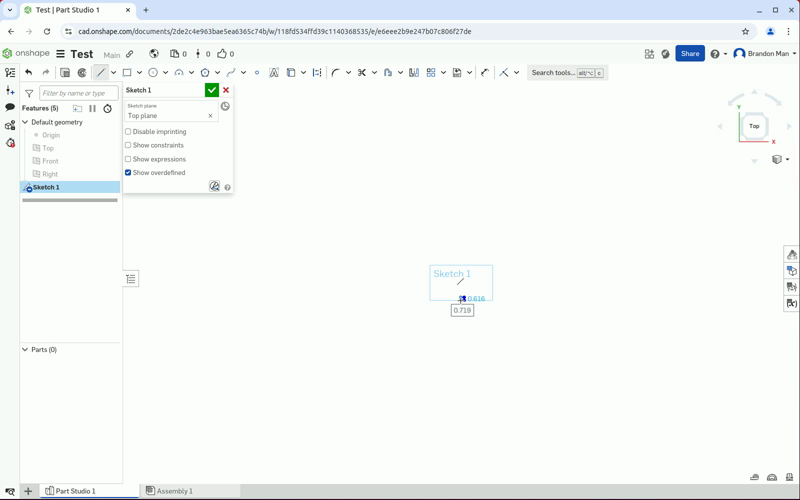
scroll(6)
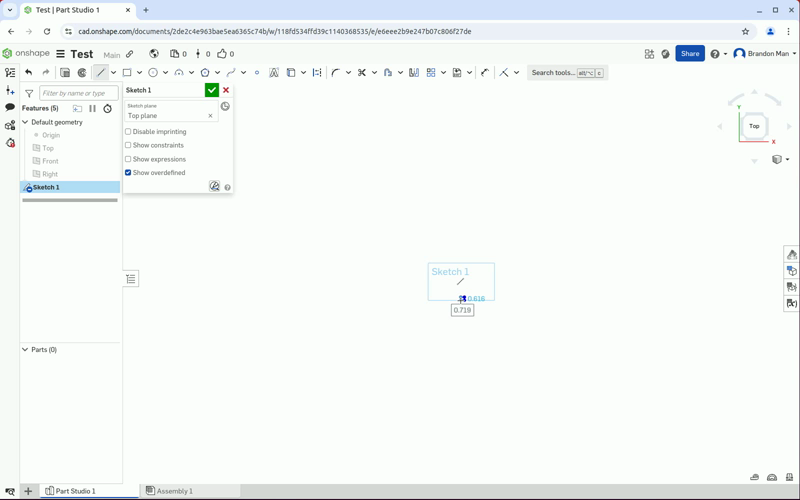
scroll(6)
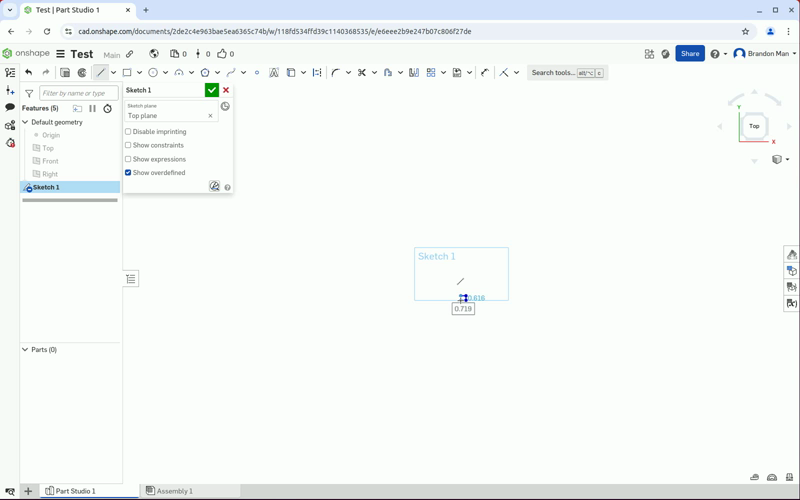
scroll(6)
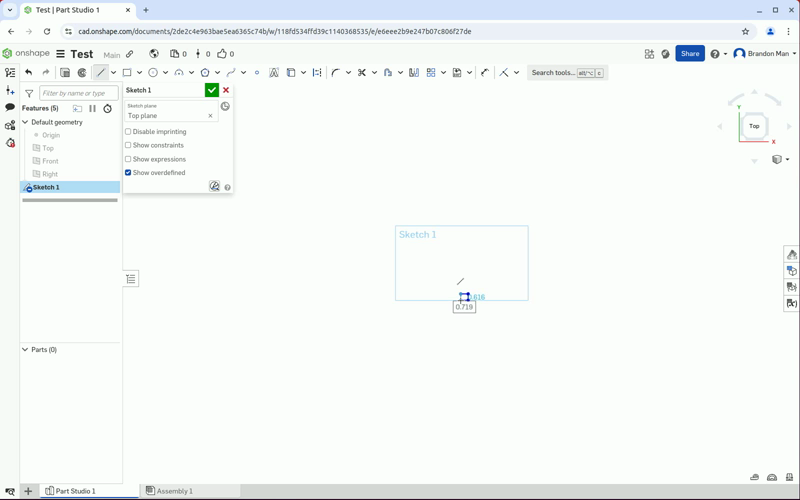
scroll(6)
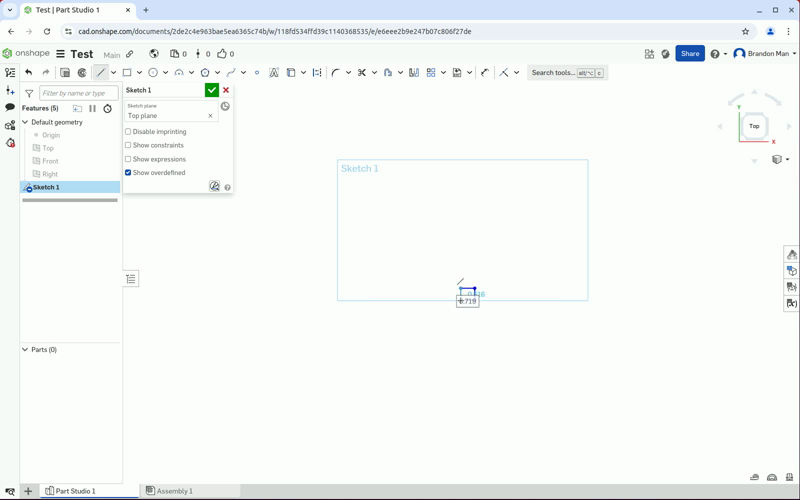
scroll(6)
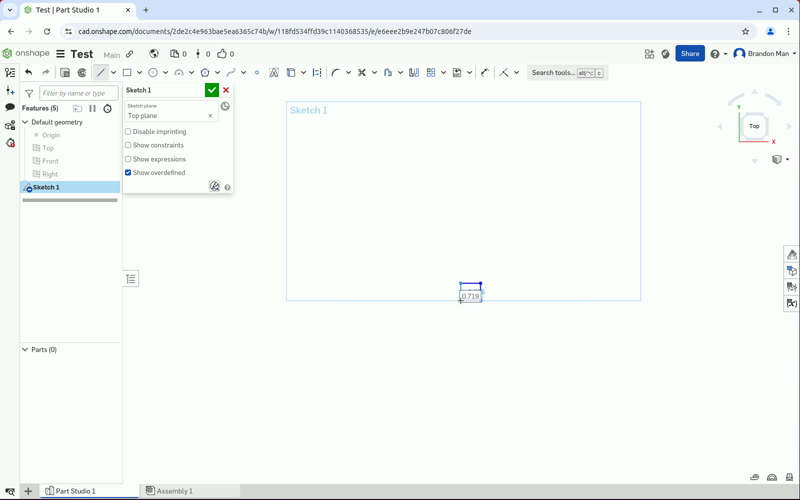
scroll(6)
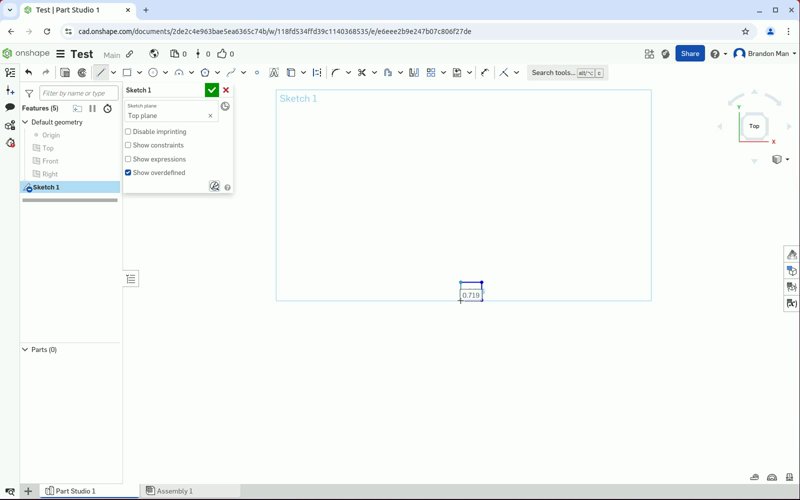
scroll(6)
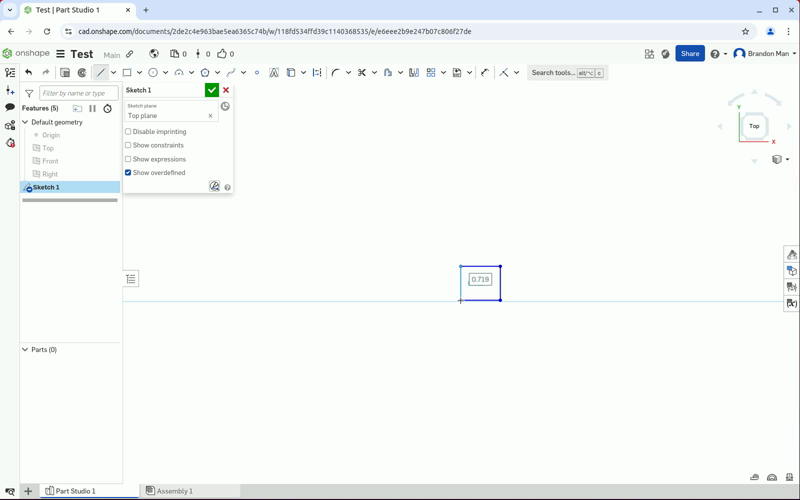
key_up(shift)
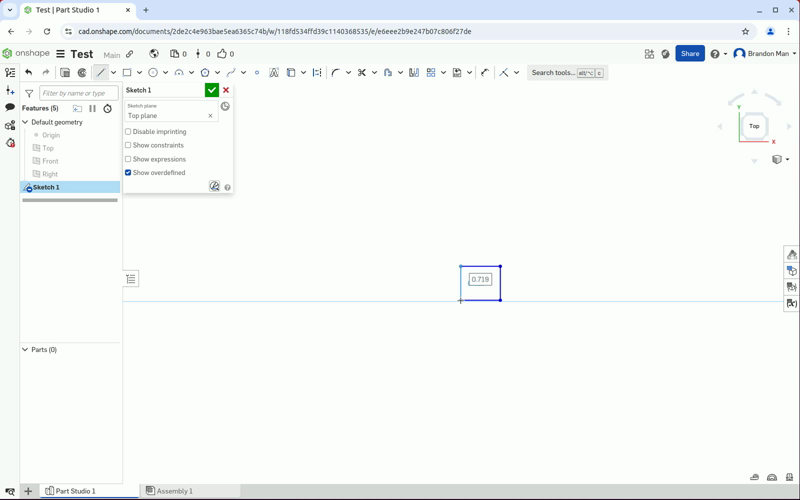
click(460, 300)
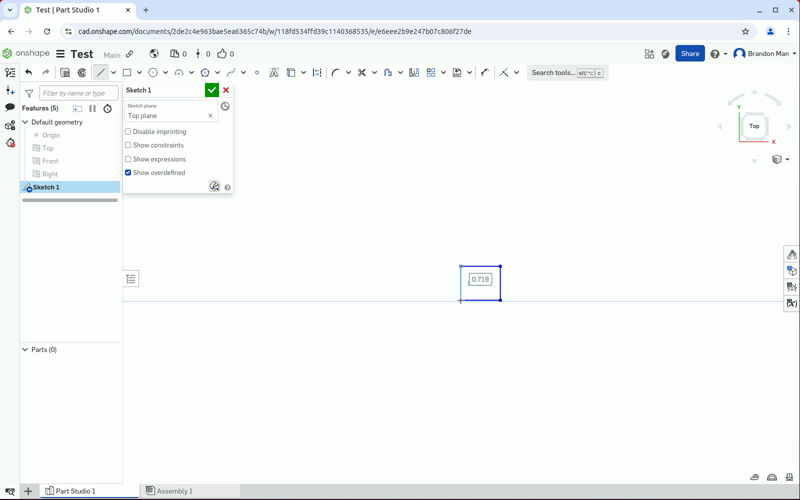
scroll(-6)
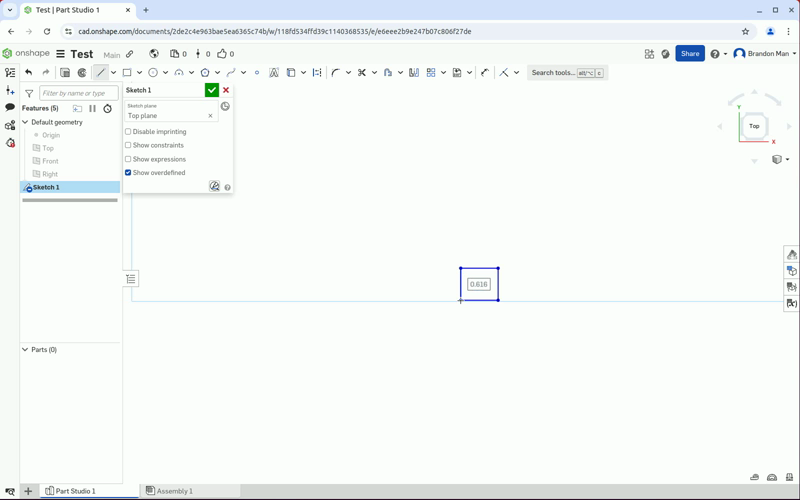
scroll(-6)
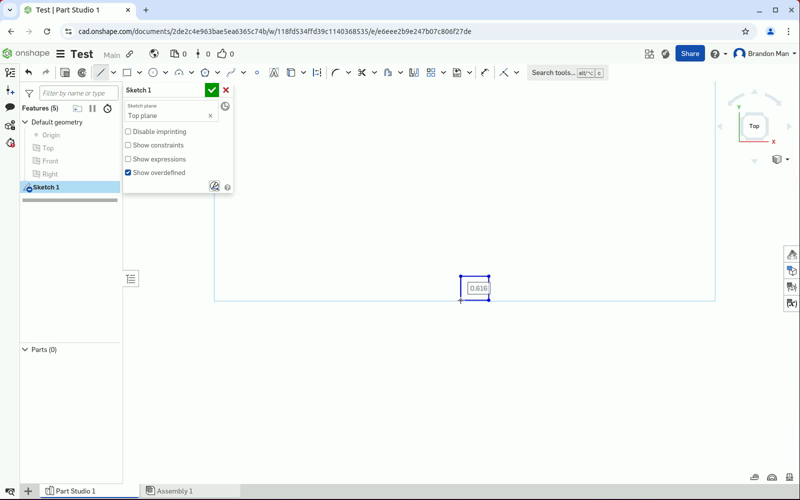
scroll(-6)
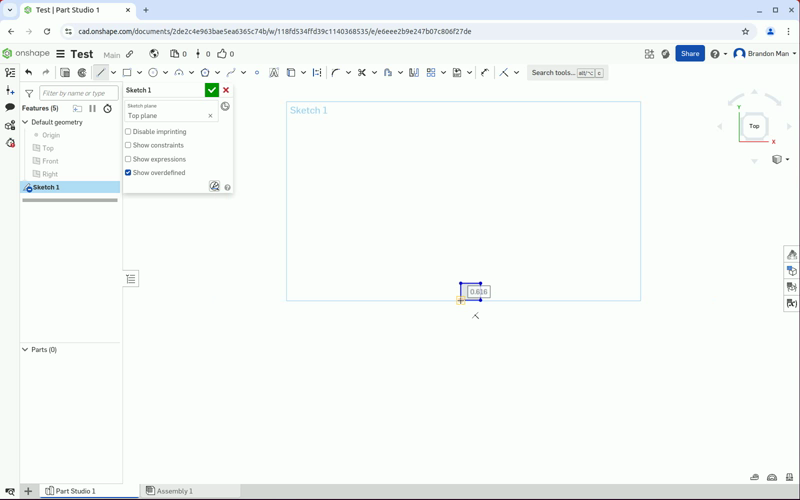
scroll(-6)
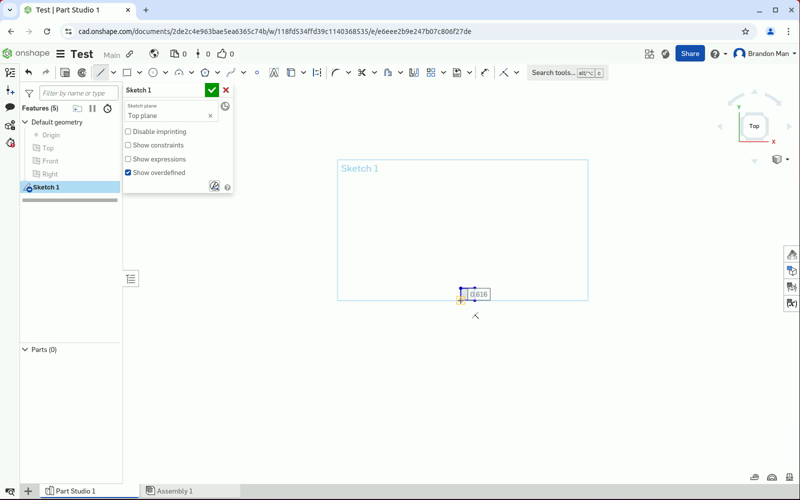
scroll(-6)
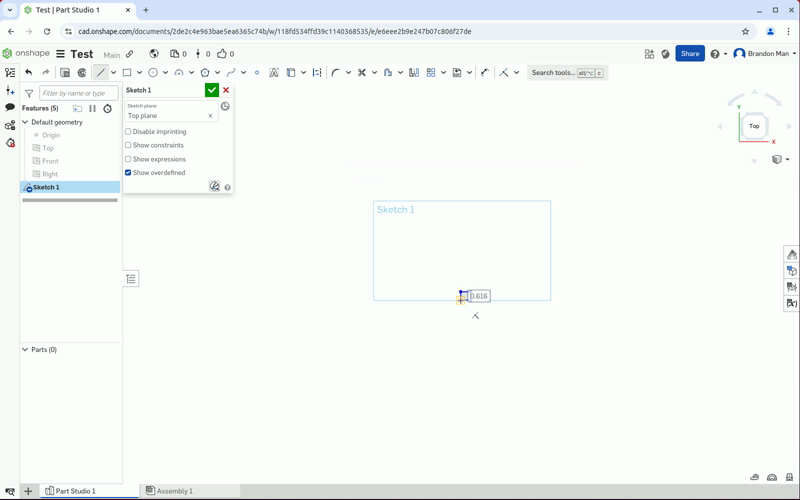
scroll(-6)
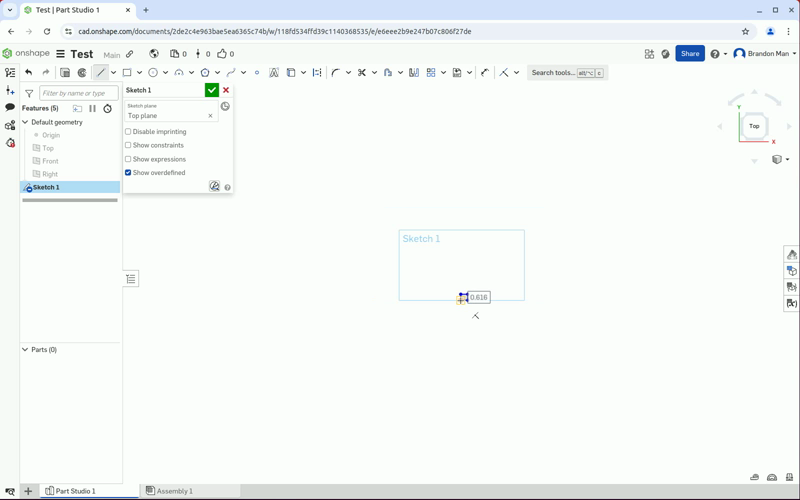
scroll(-6)
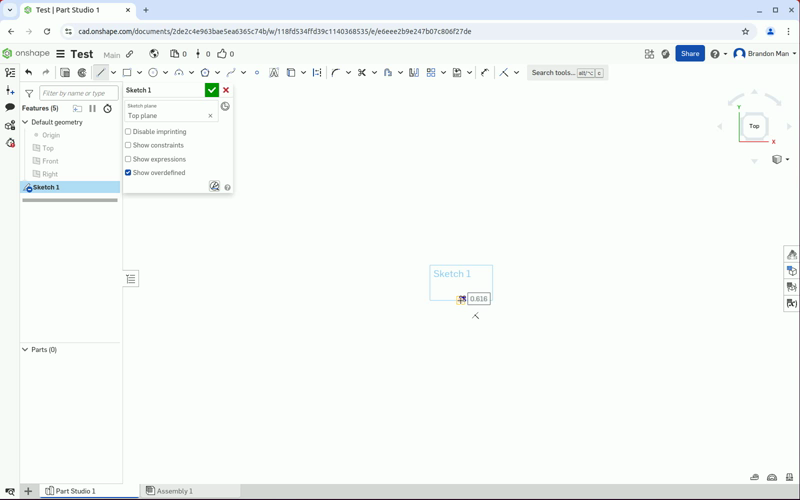
key(esc)
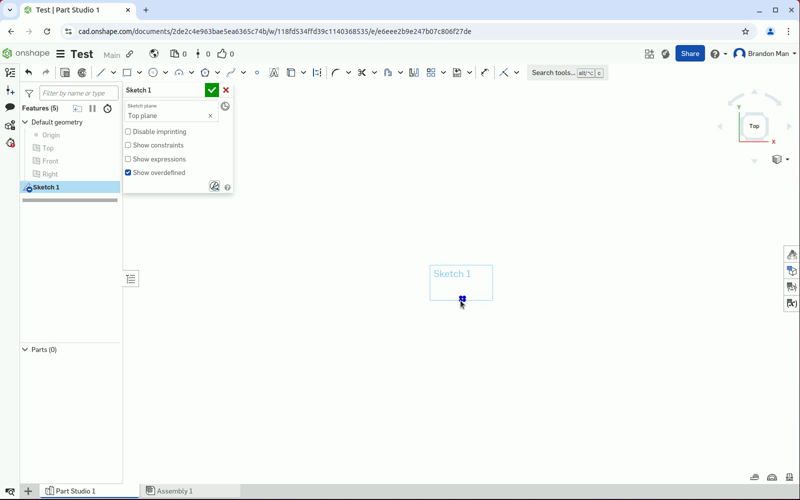
mouse_move(463, 298)
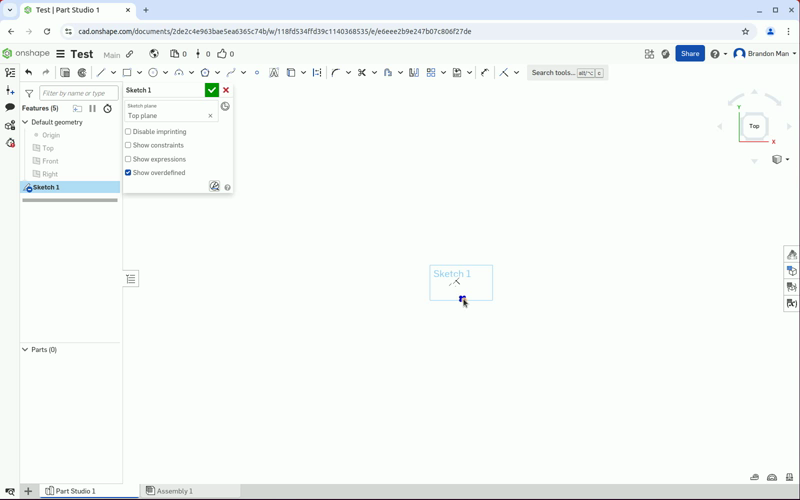
scroll(6)
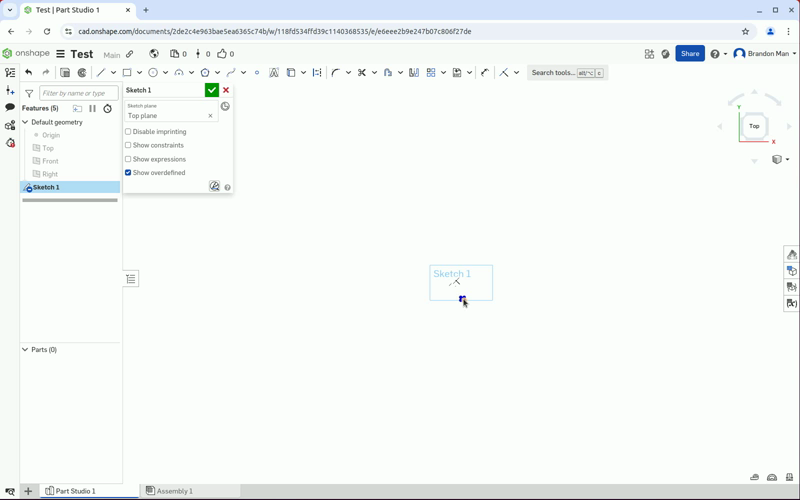
scroll(6)
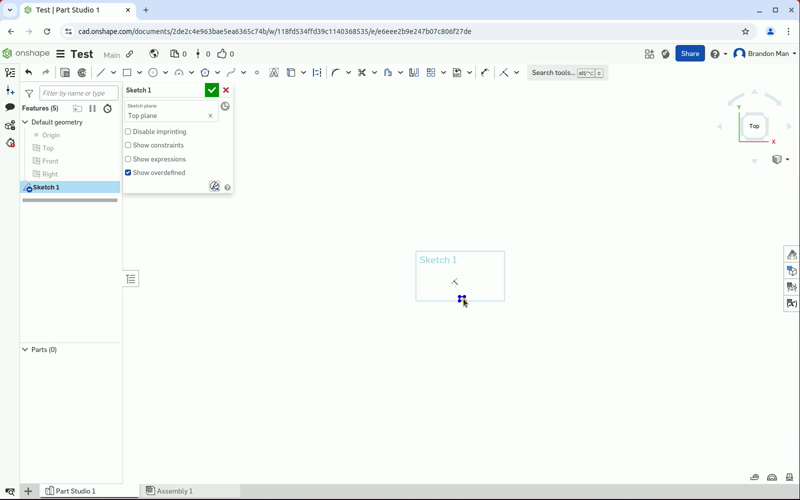
scroll(6)
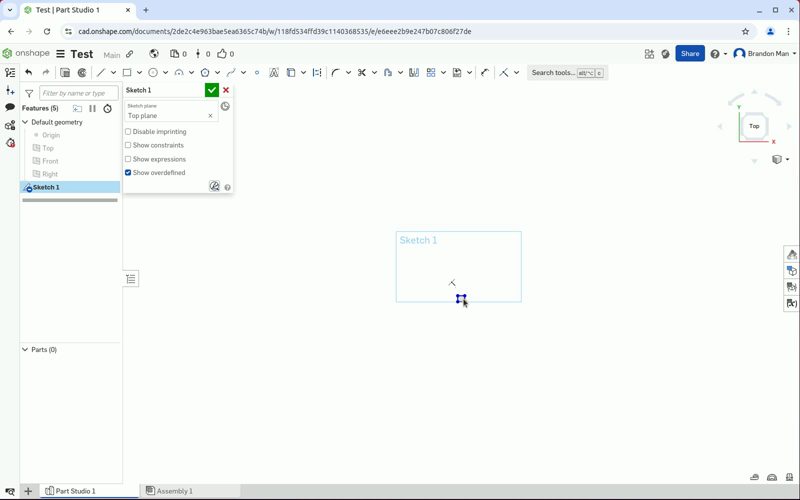
scroll(6)
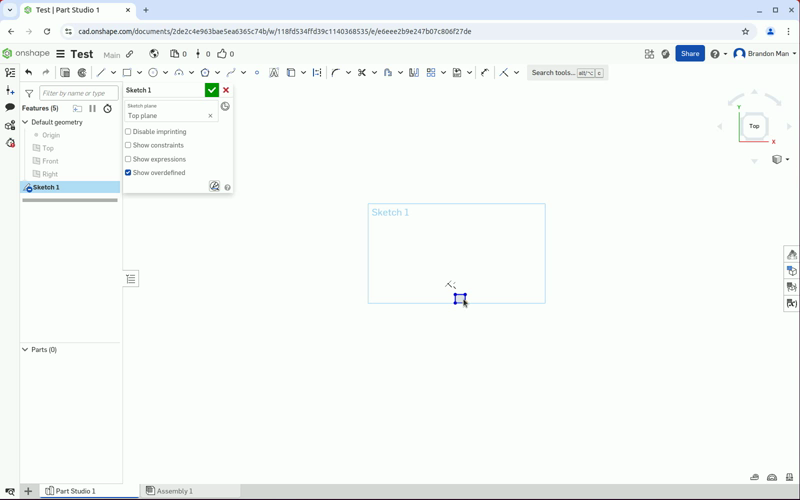
scroll(6)
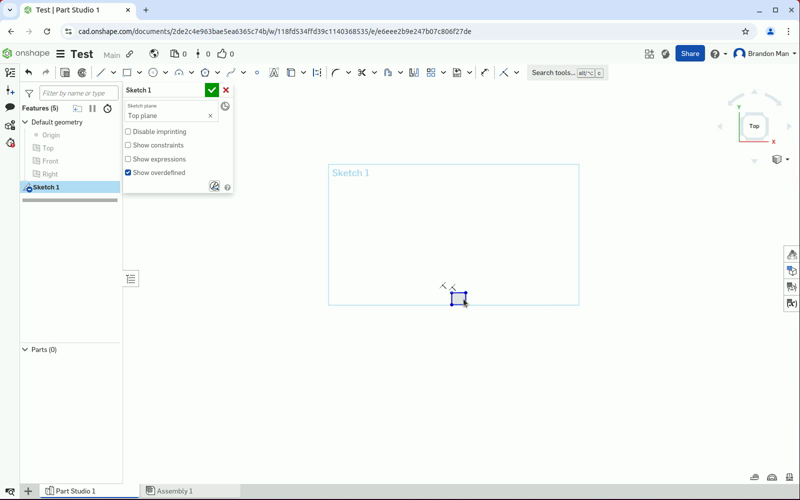
scroll(6)
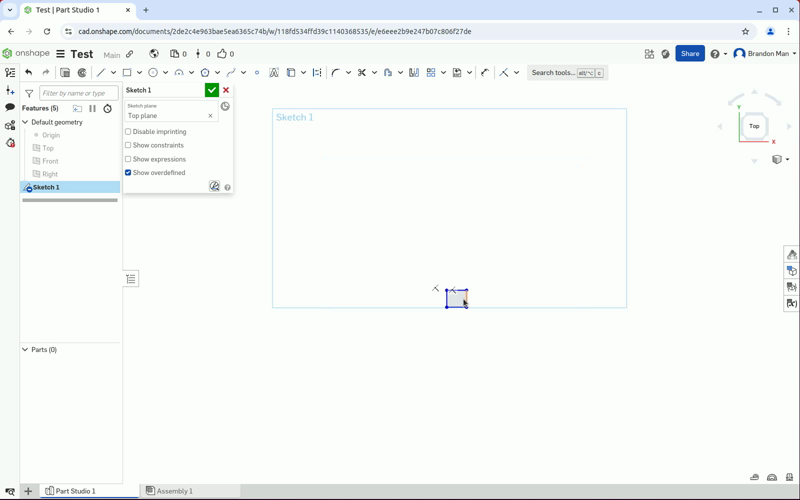
scroll(6)
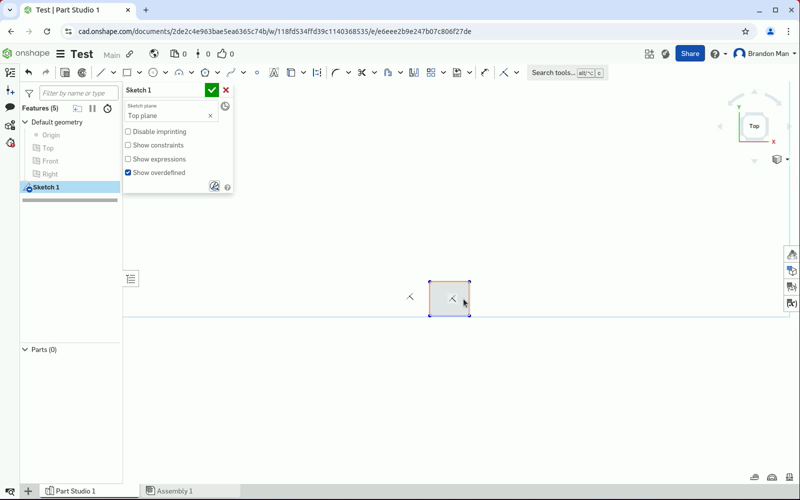
click(463, 298)
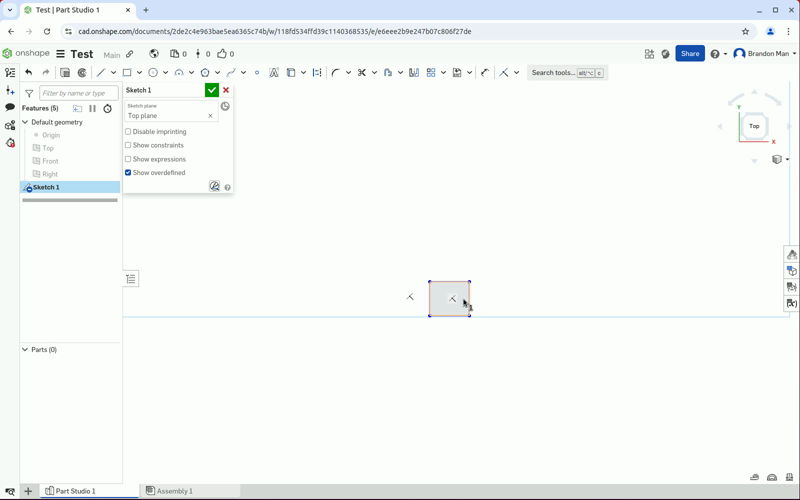
scroll(-6)
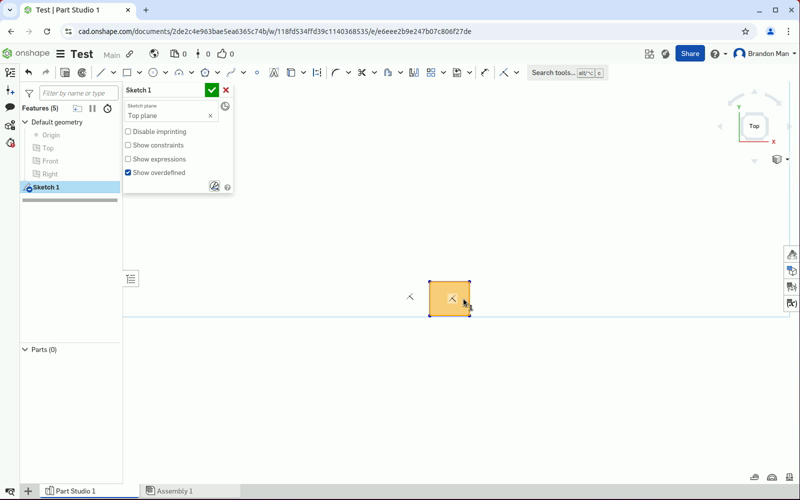
scroll(-6)
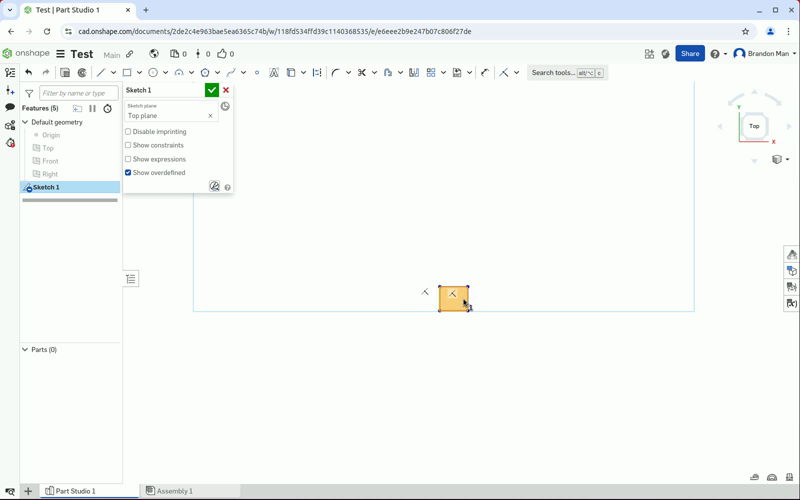
scroll(-6)
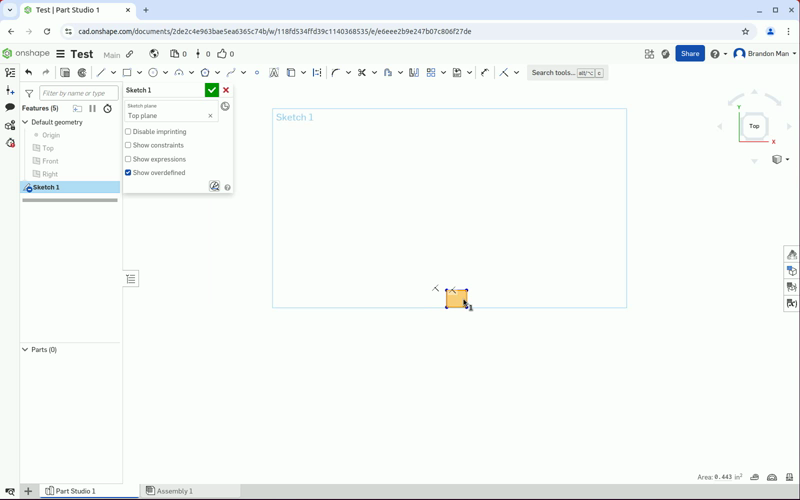
scroll(-6)
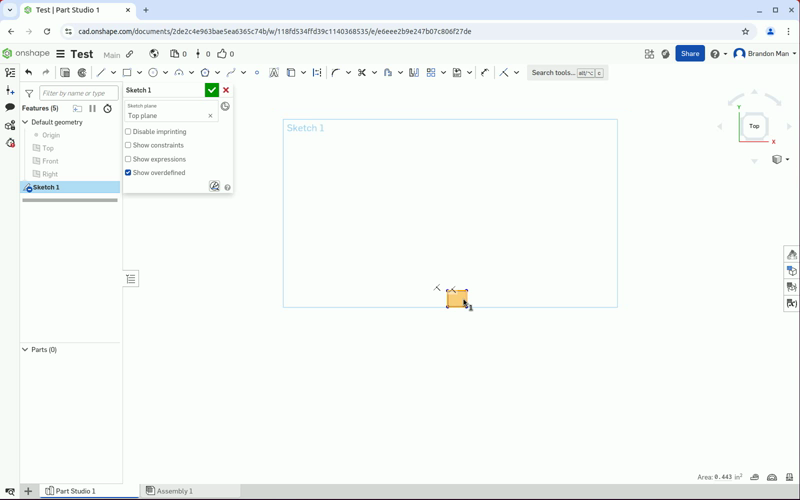
scroll(-6)
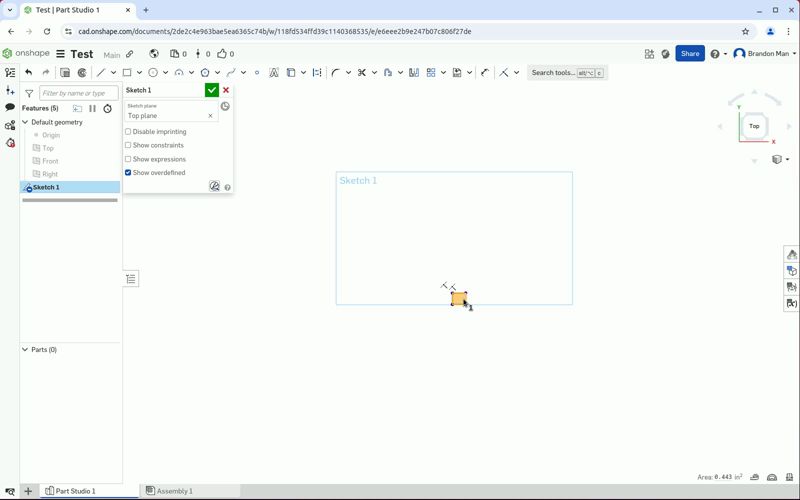
scroll(-6)
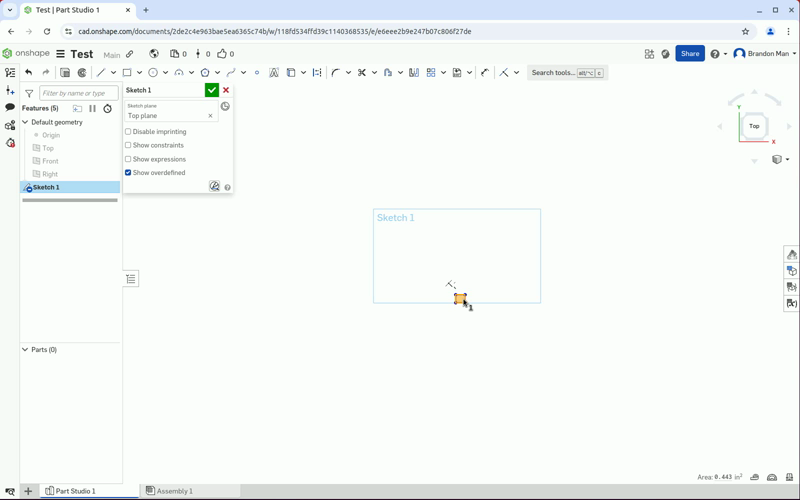
scroll(-6)
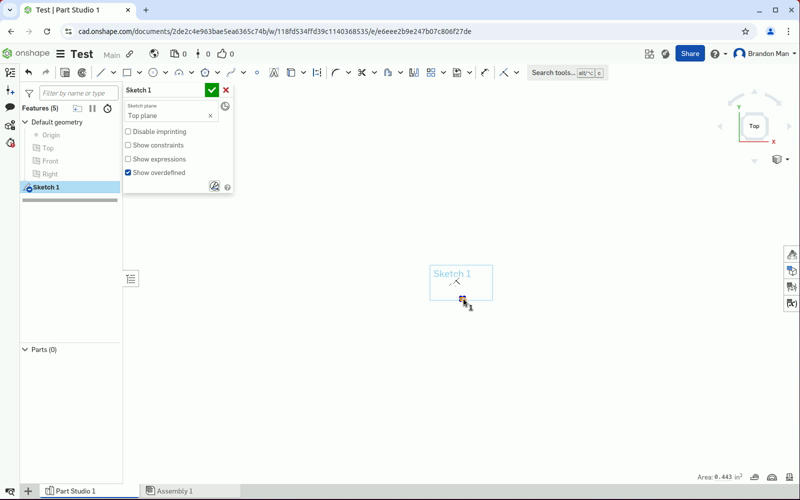
mouse_move(73, 352)
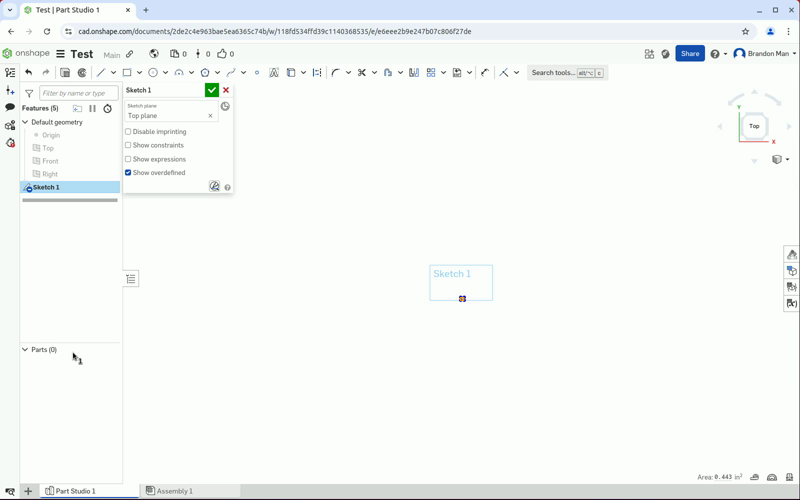
key(shift+y)
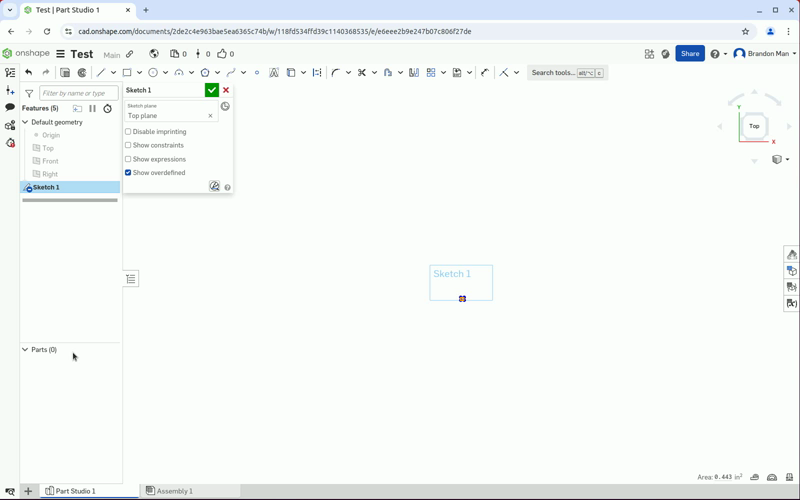
key(shift+e)
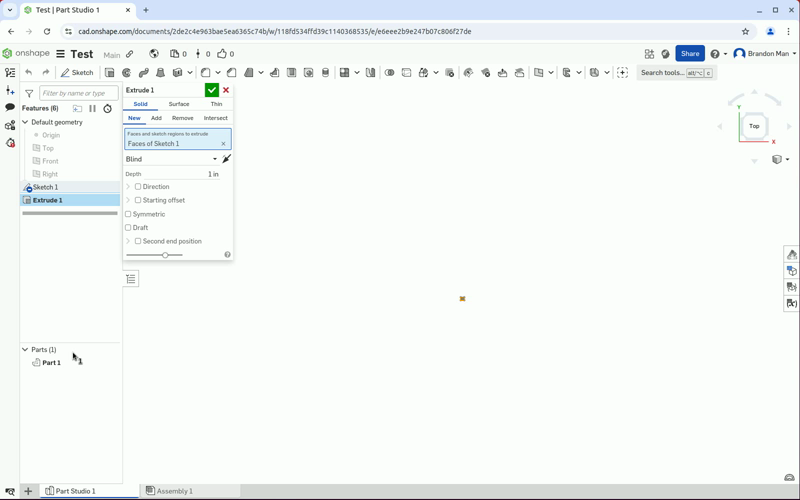
mouse_move(143, 106)
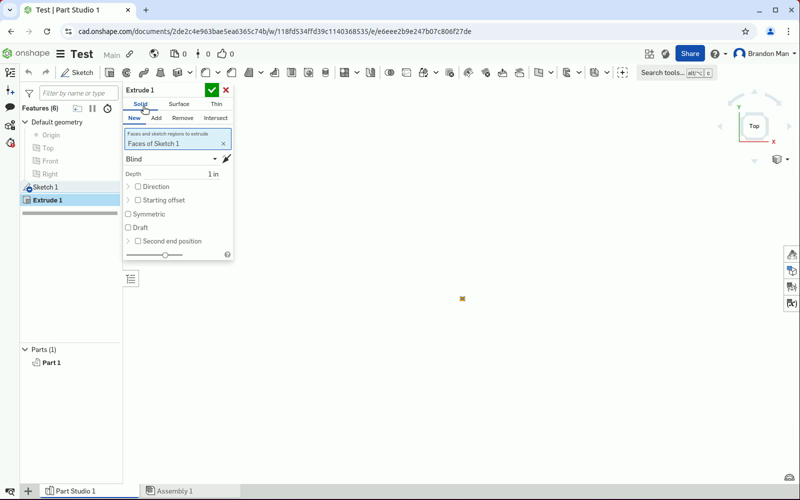
click(143, 106)
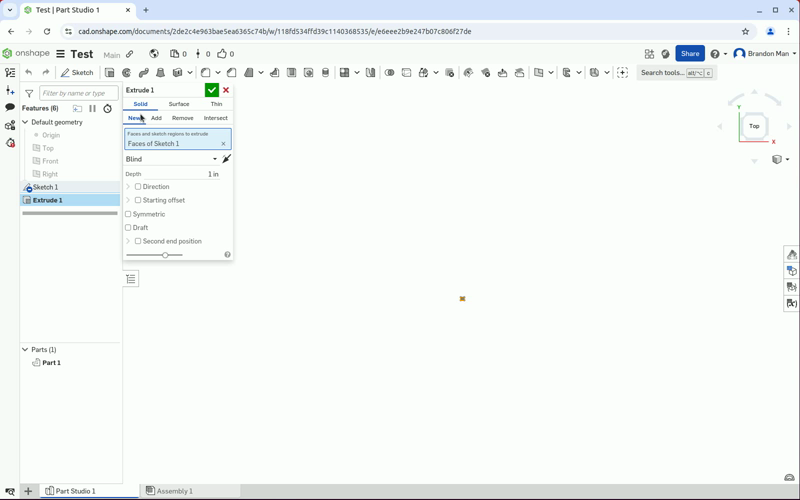
mouse_move(137, 120)
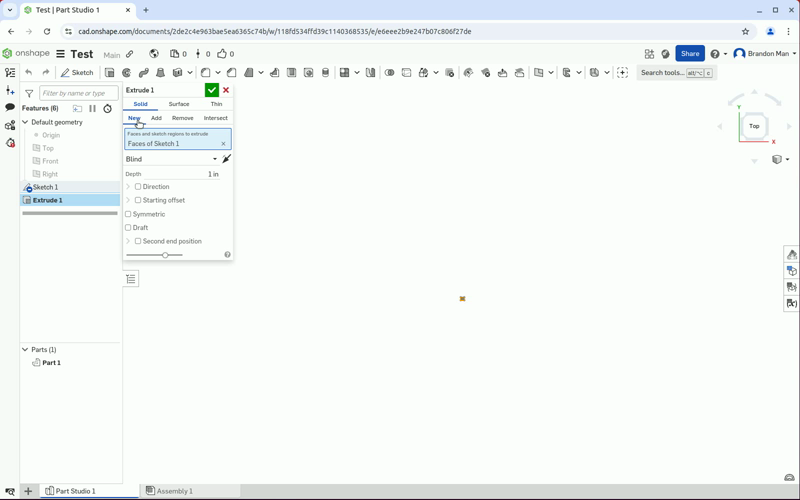
click(137, 120)
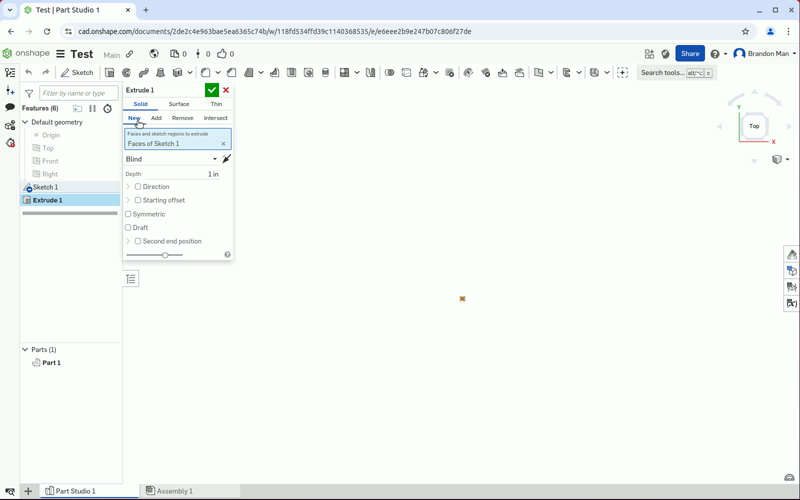
key(tab, 4)
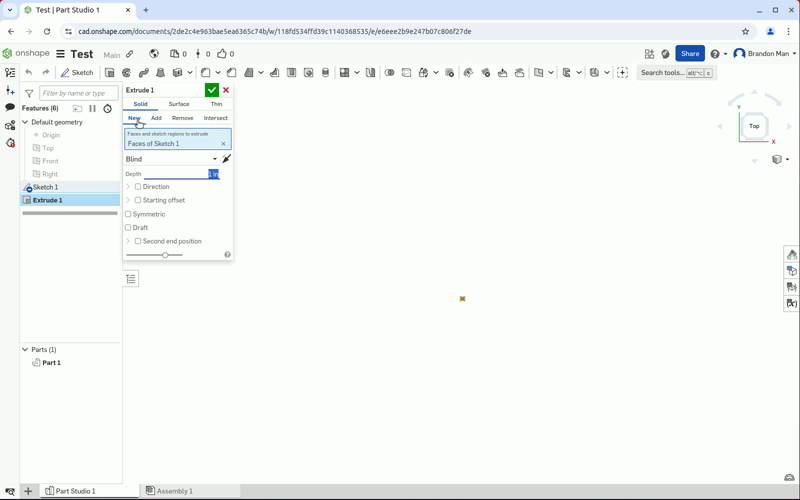
text(2.648)
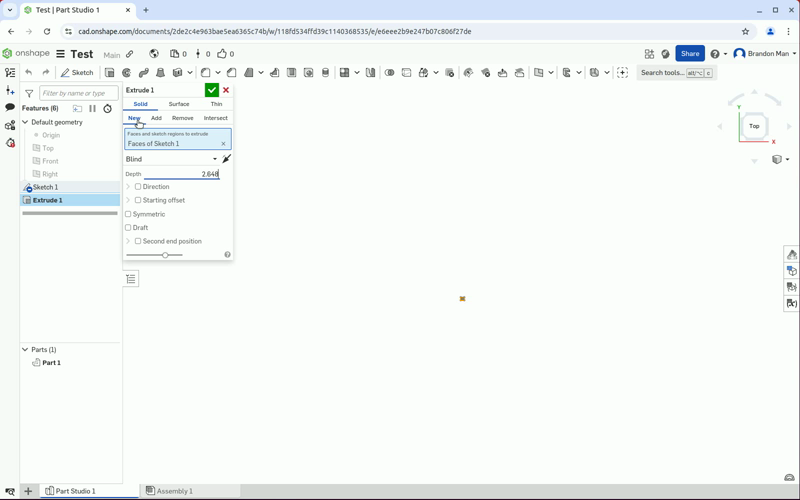
key(enter)
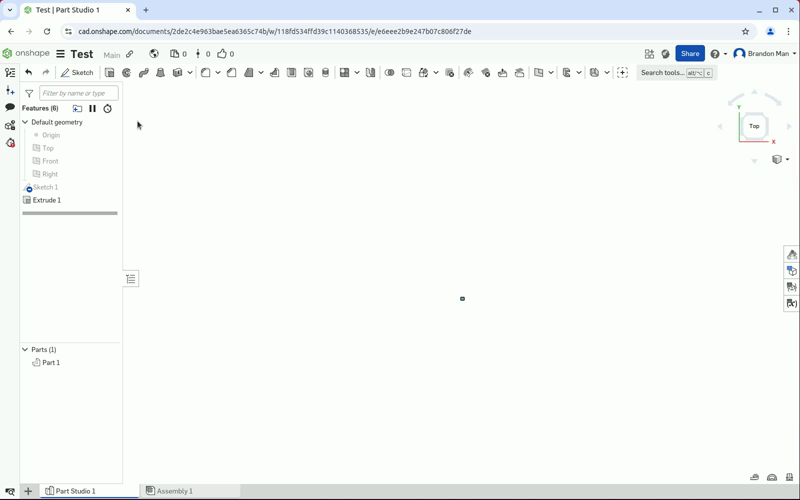
key(shift+h)
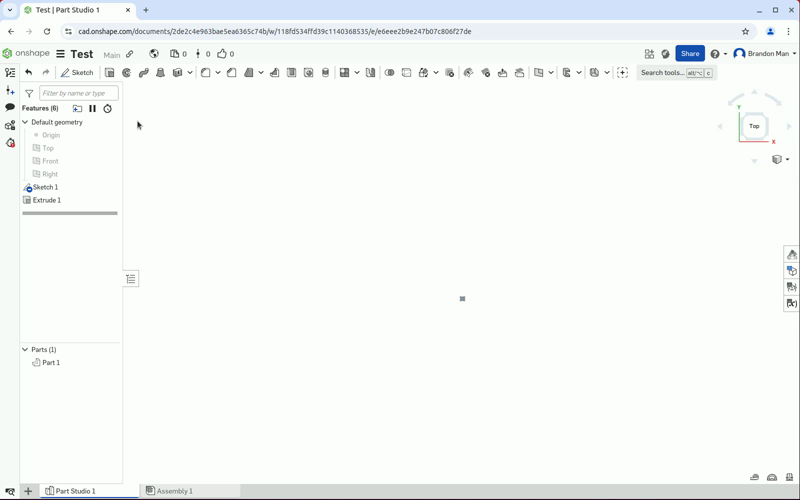
key(shift+h)
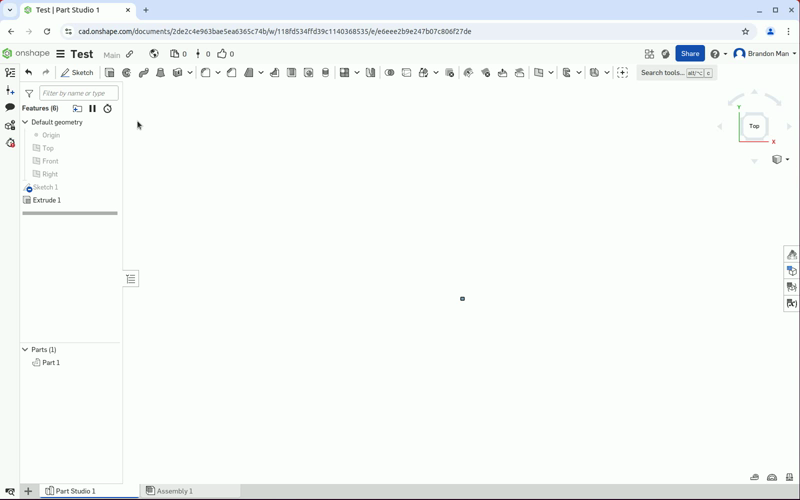
mouse_move(73, 189)
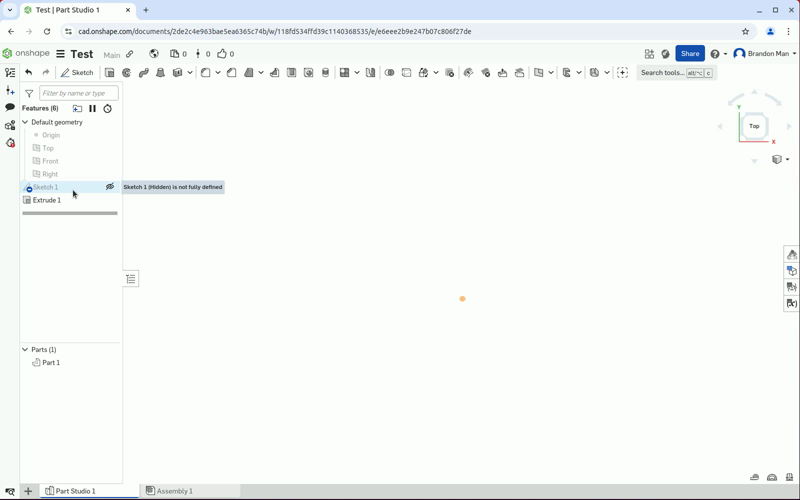
click(73, 189)
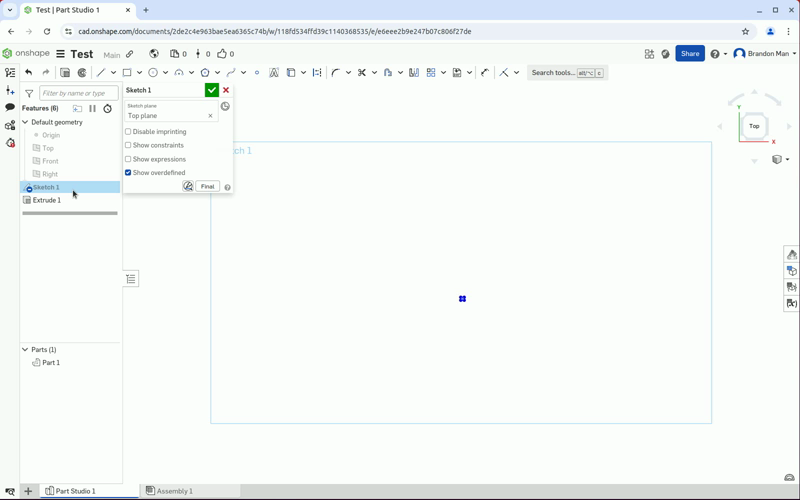
mouse_move(229, 92)
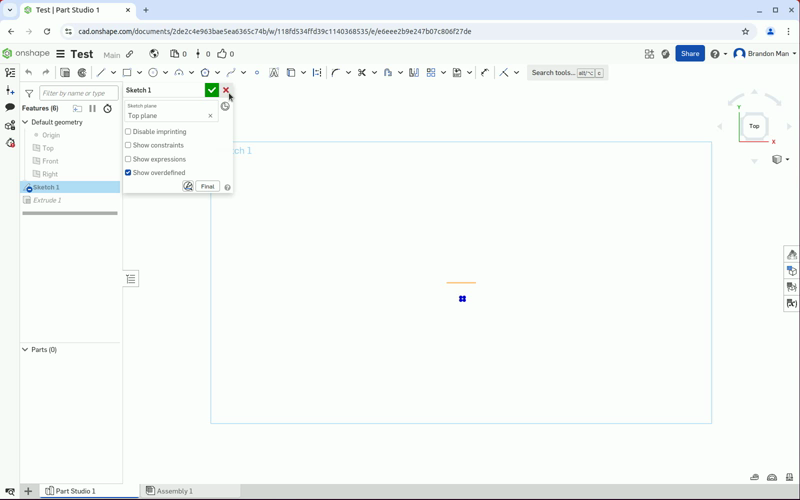
click(229, 92)
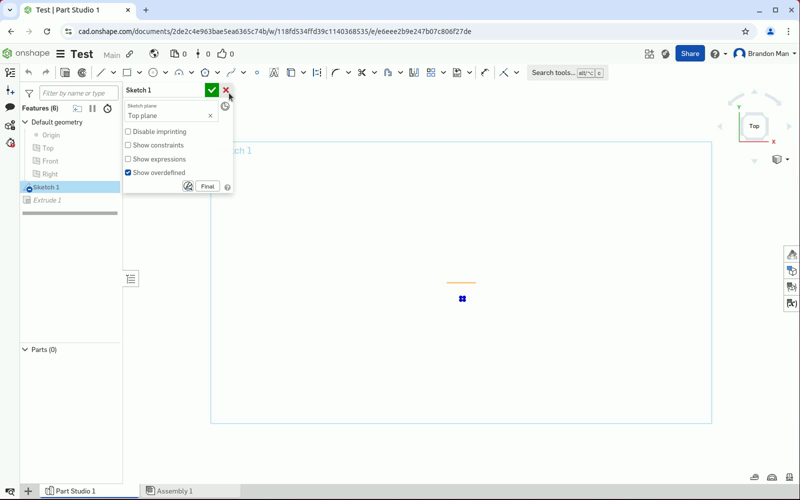
key(shift+s)
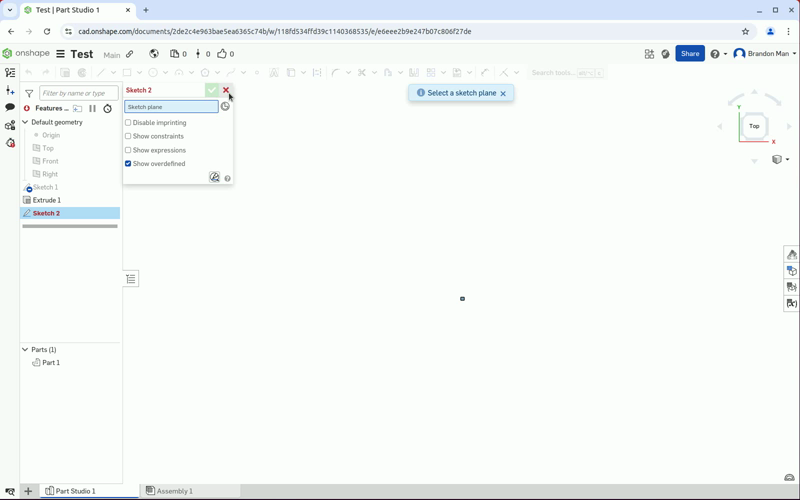
mouse_move(73, 150)
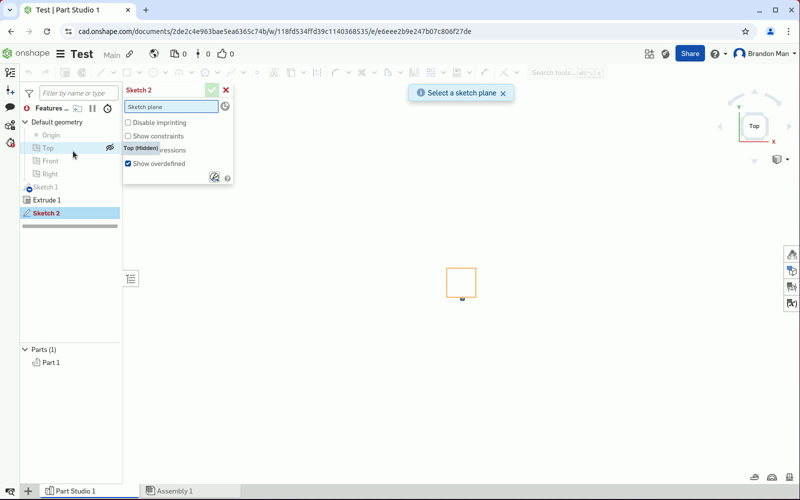
click(73, 150)
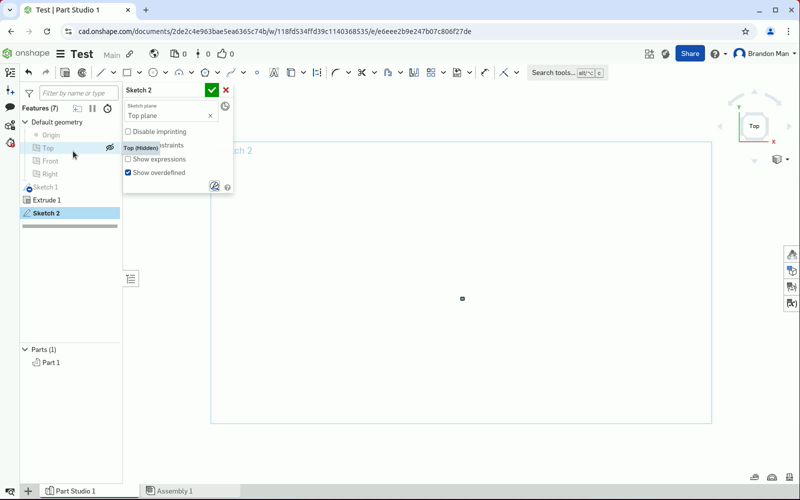
mouse_move(73, 352)
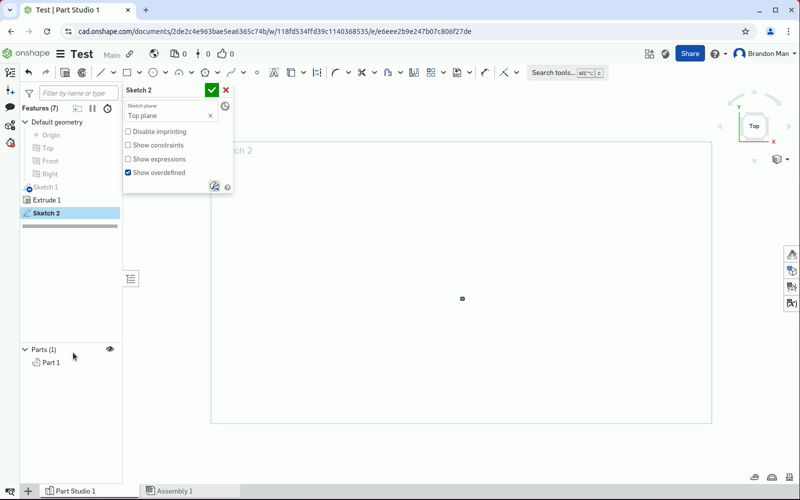
key(y)
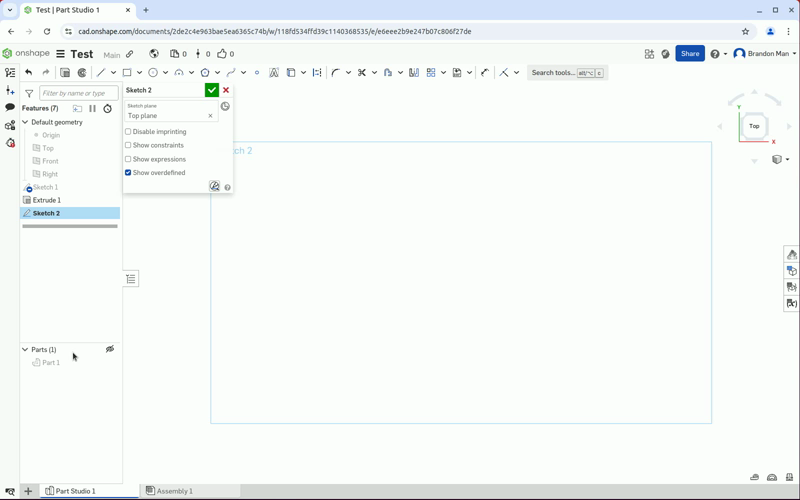
key(l)
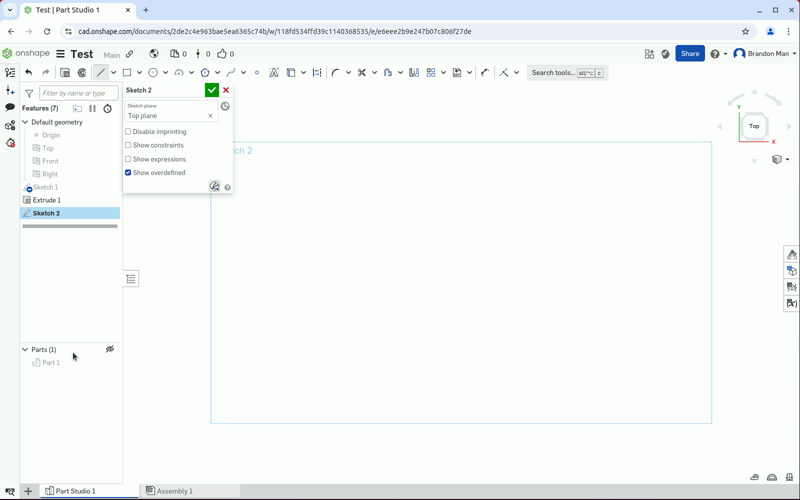
key_down(shift)
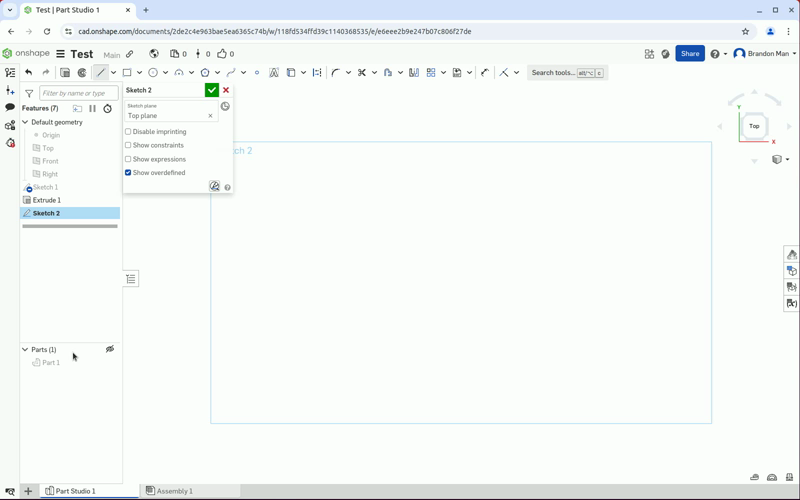
mouse_move(460, 311)
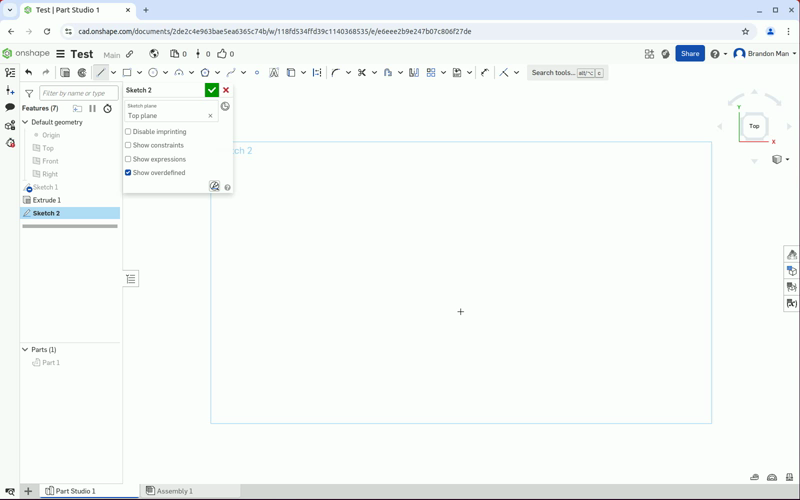
click(460, 311)
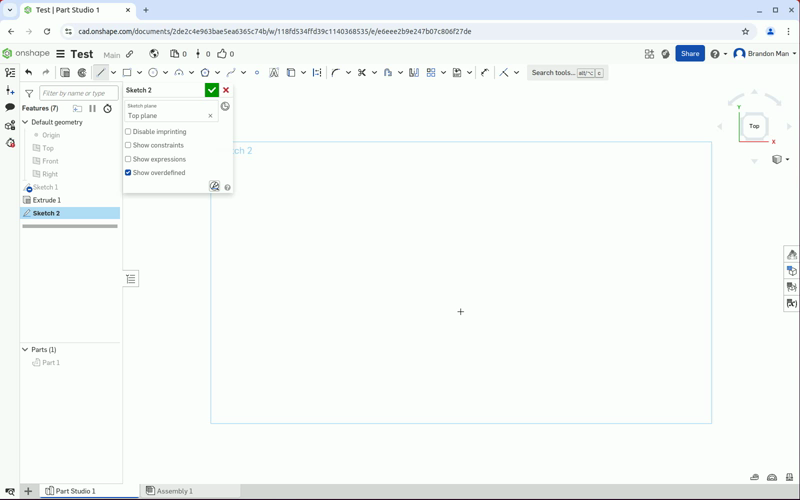
key_up(shift)
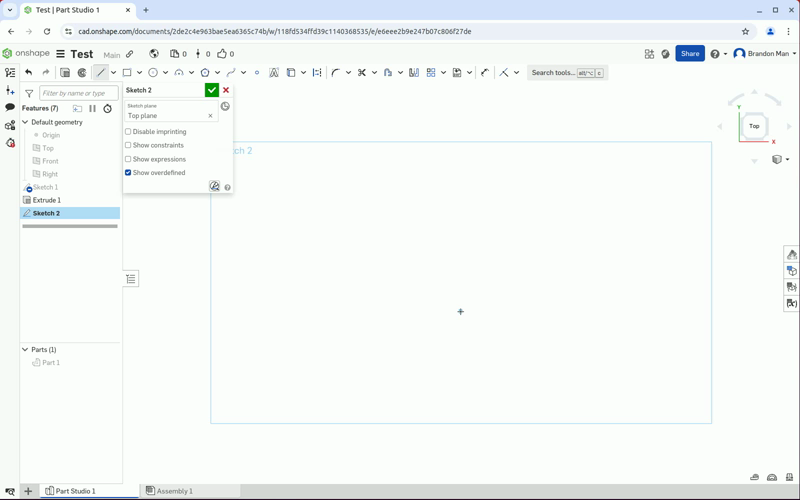
key_down(shift)
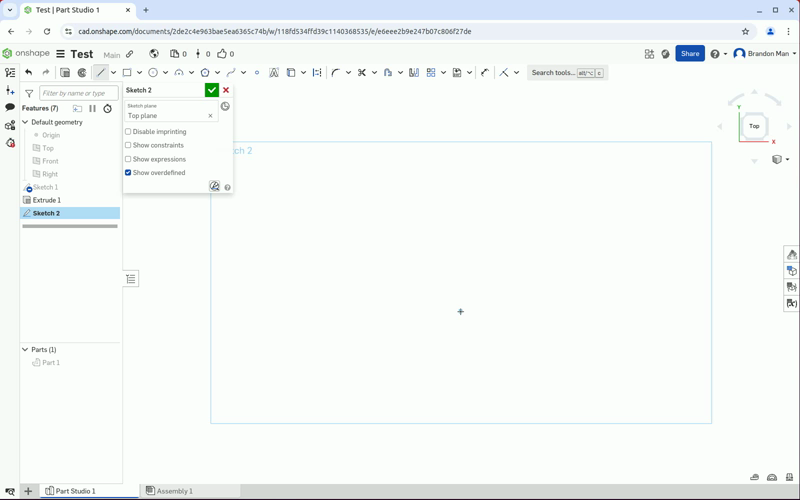
mouse_move(490, 311)
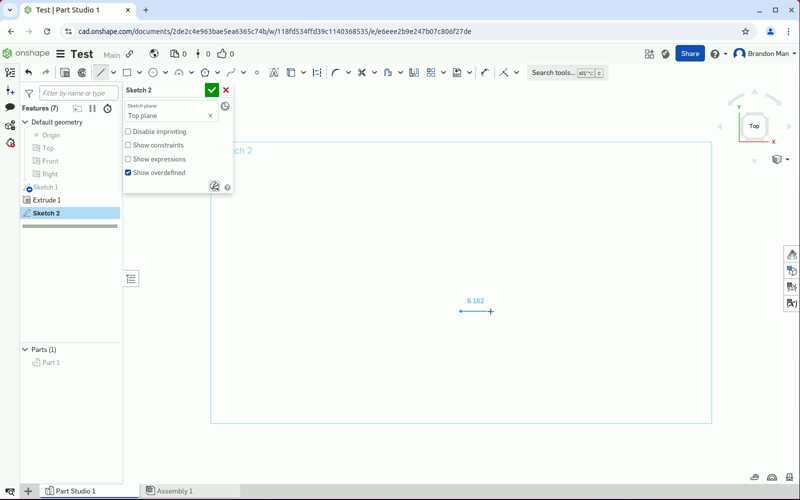
mouse_move(463, 311)
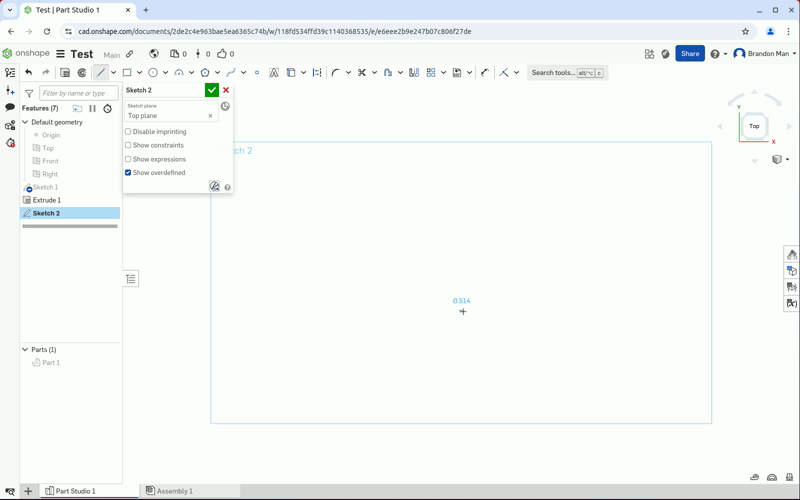
scroll(6)
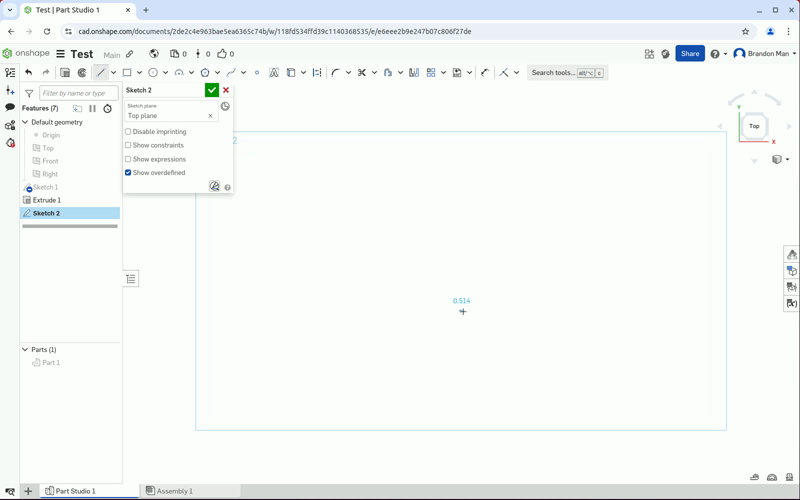
scroll(6)
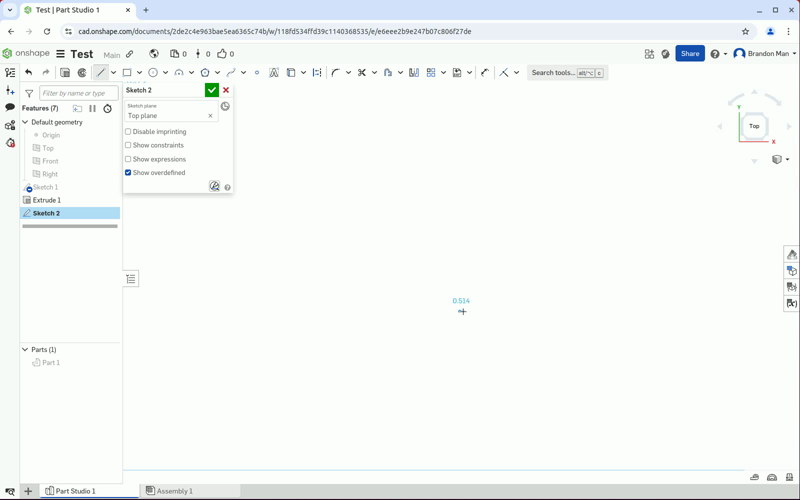
scroll(6)
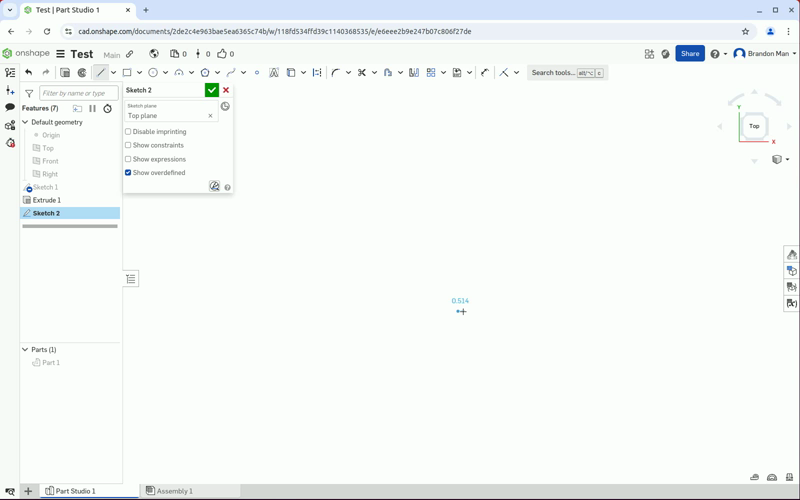
scroll(6)
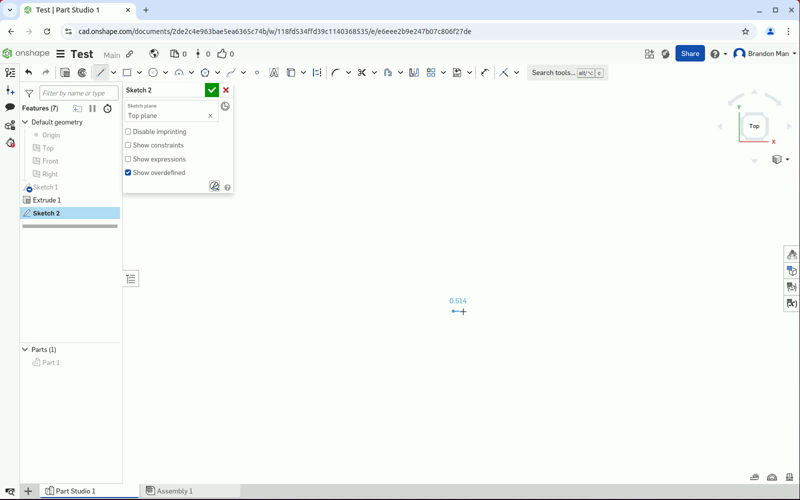
scroll(6)
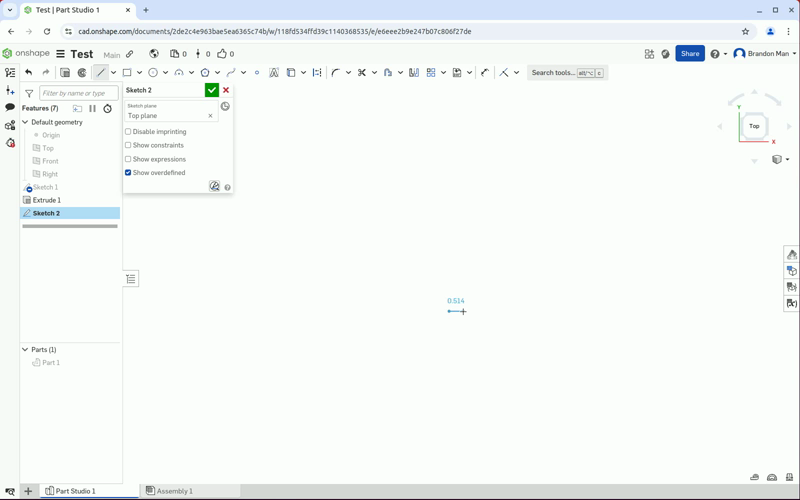
scroll(6)
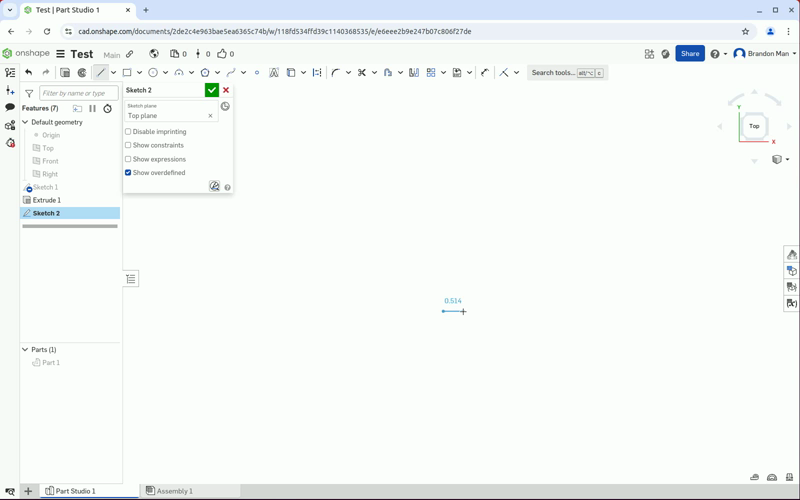
scroll(6)
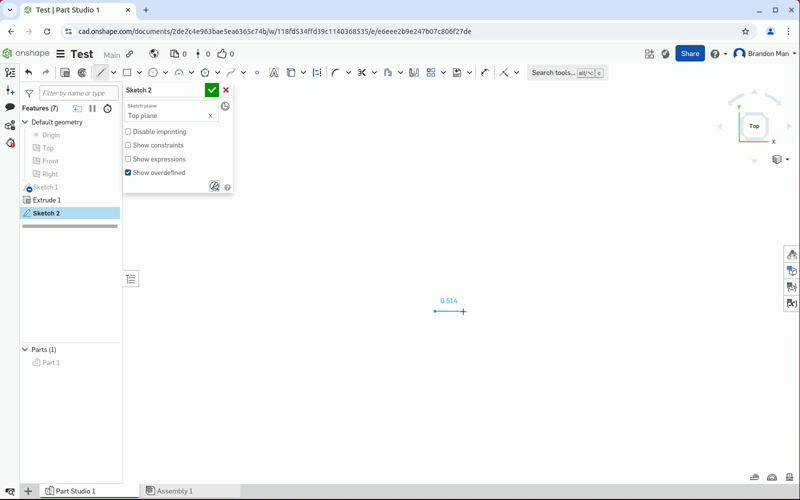
click(463, 311)
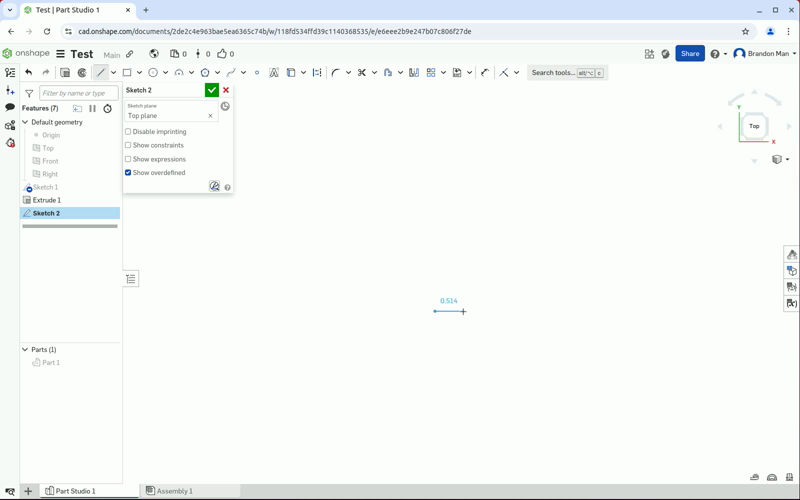
scroll(-6)
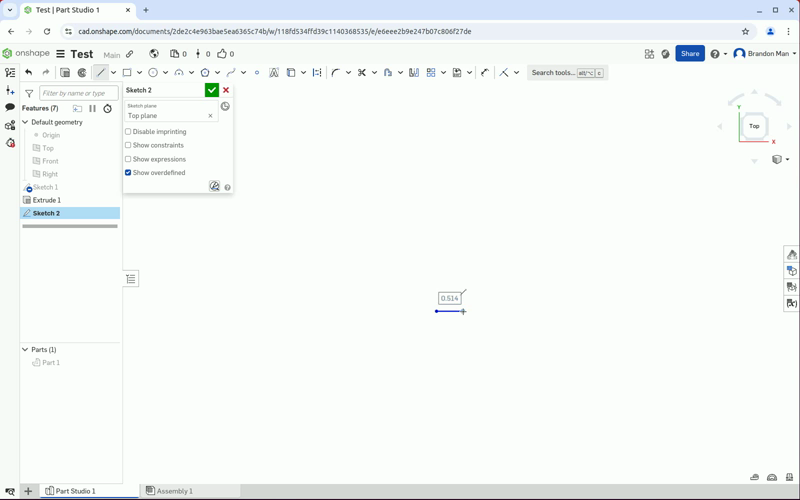
scroll(-6)
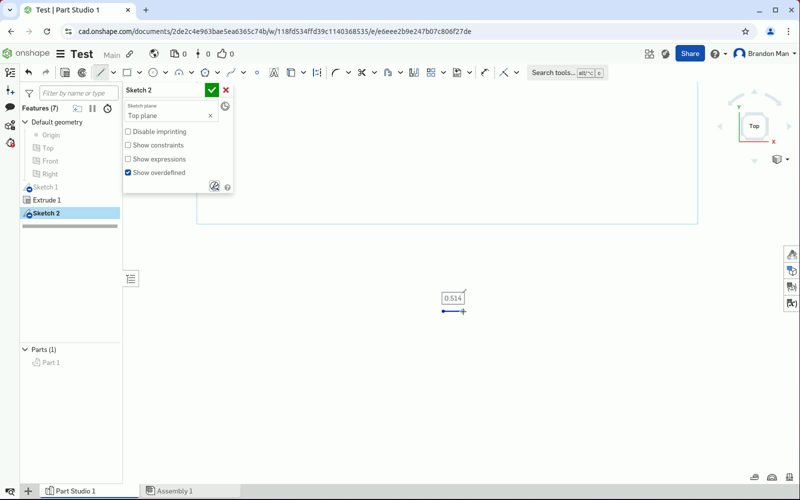
scroll(-6)
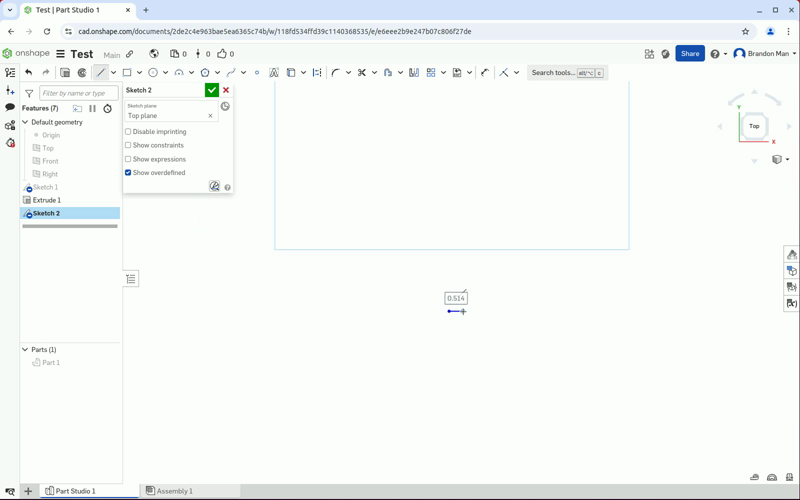
scroll(-6)
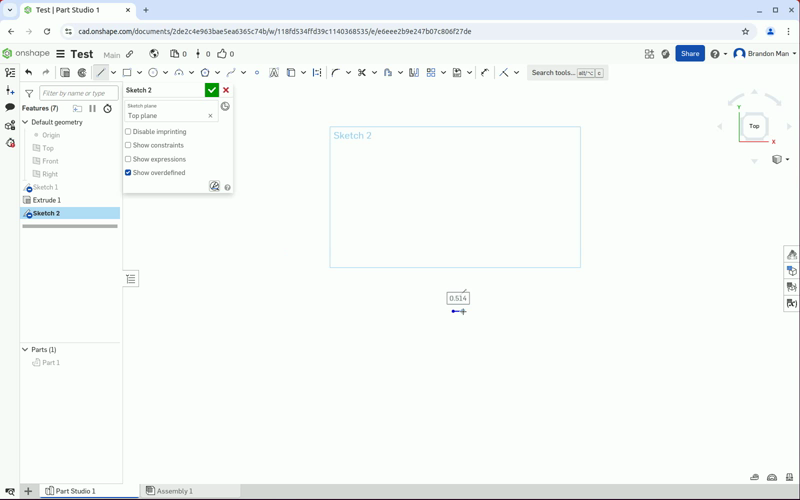
scroll(-6)
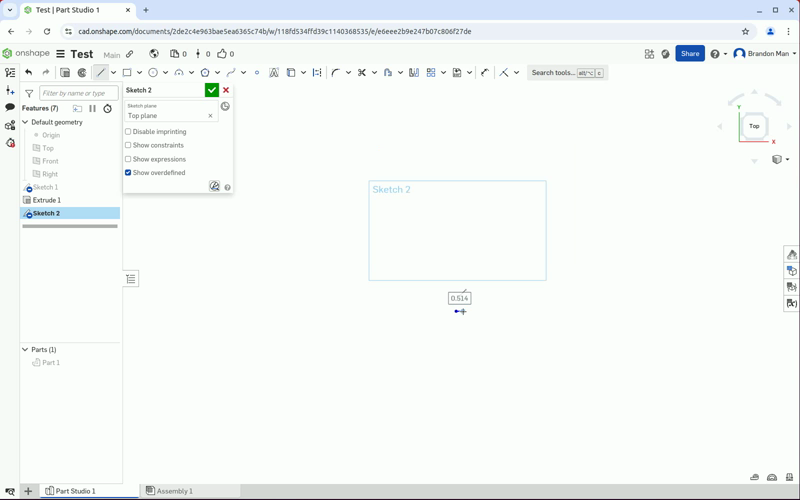
scroll(-6)
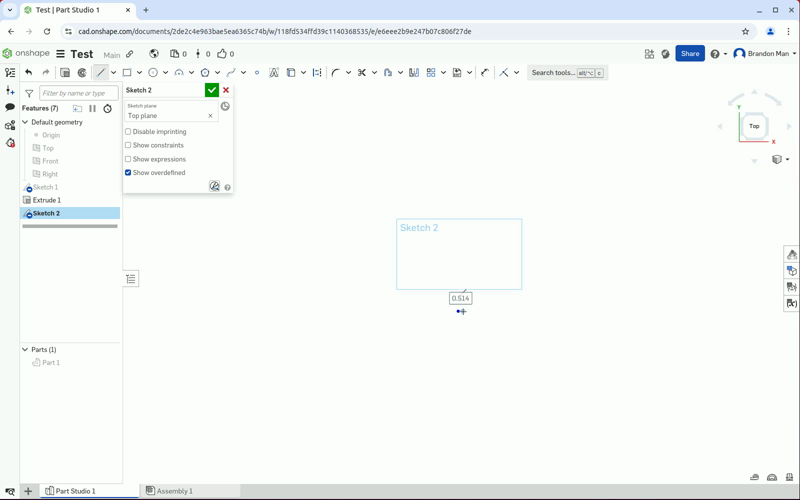
scroll(-6)
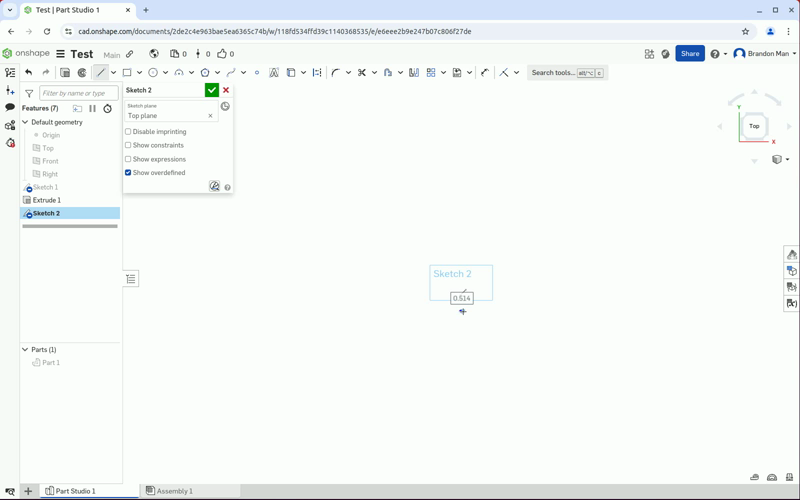
key_up(shift)
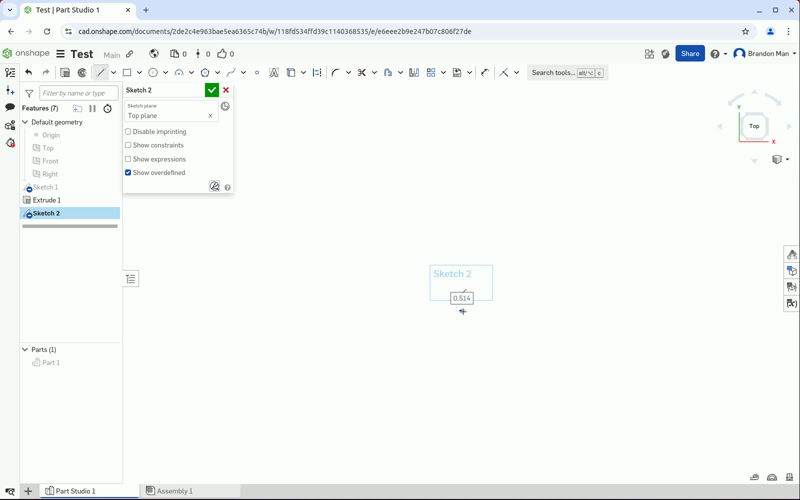
key_down(shift)
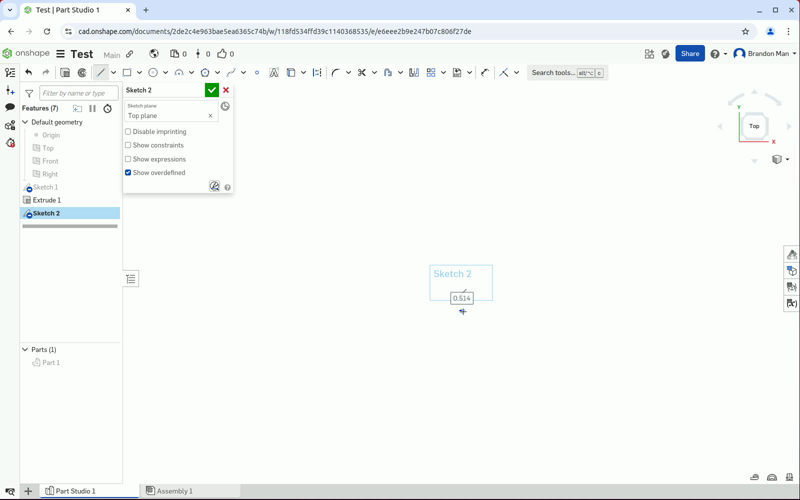
mouse_move(493, 311)
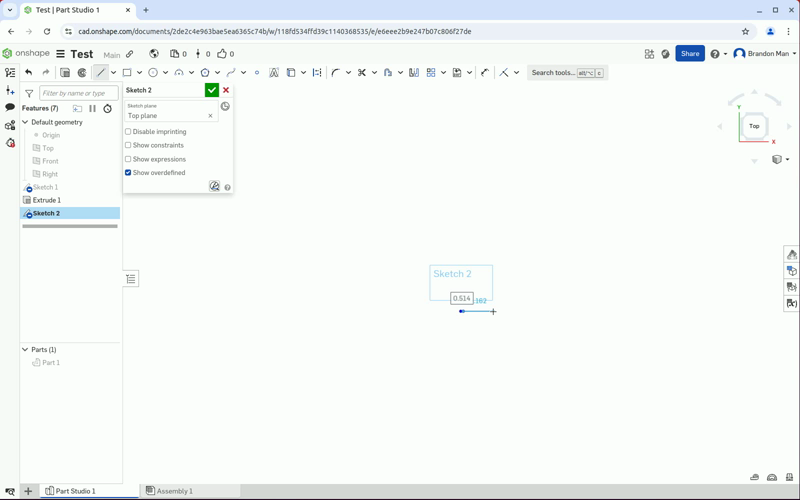
mouse_move(463, 309)
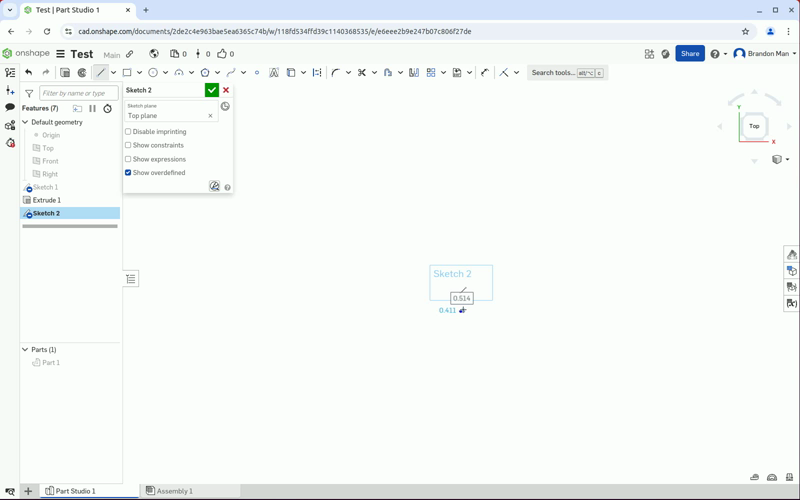
scroll(6)
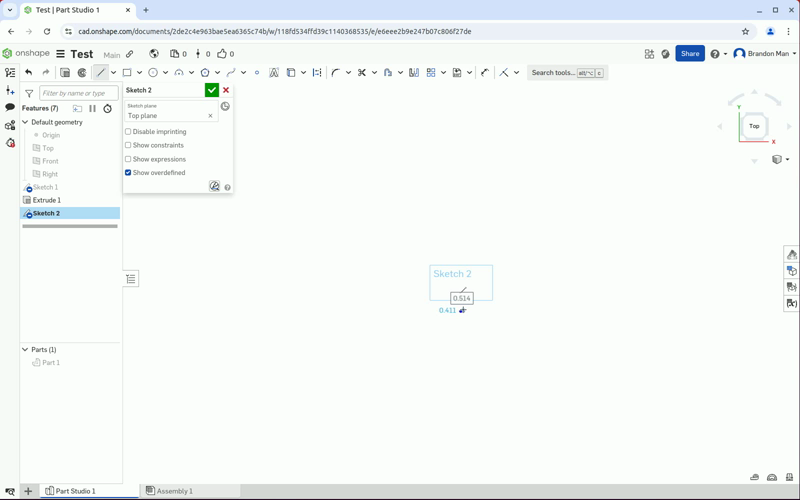
scroll(6)
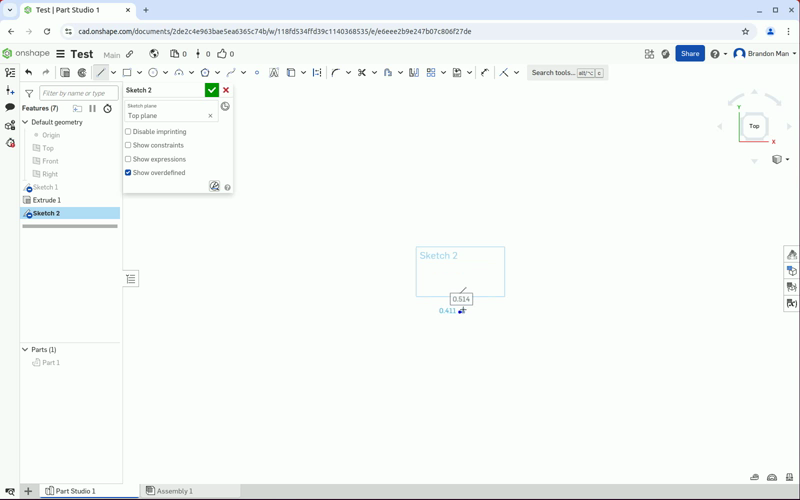
scroll(6)
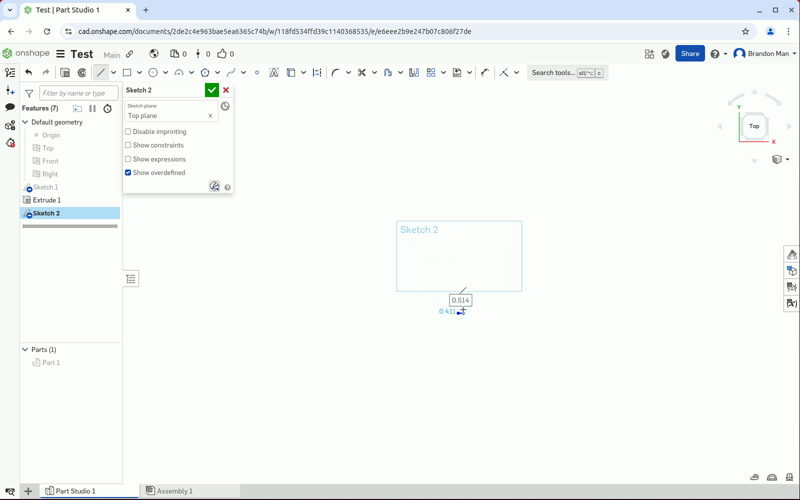
scroll(6)
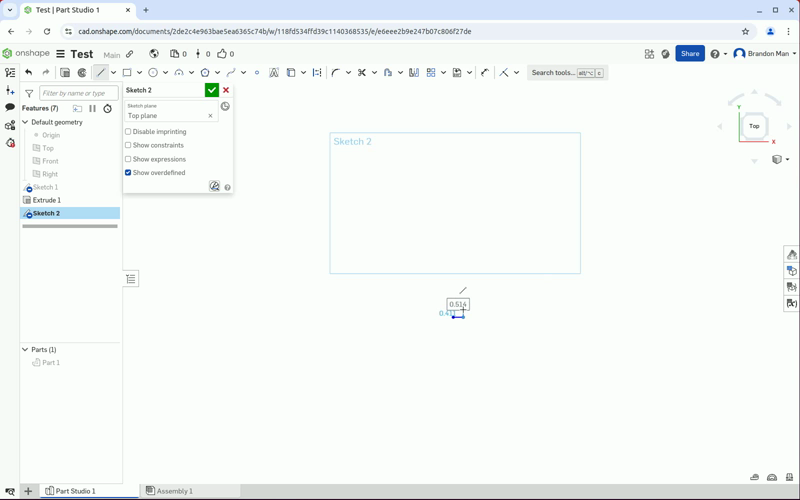
scroll(6)
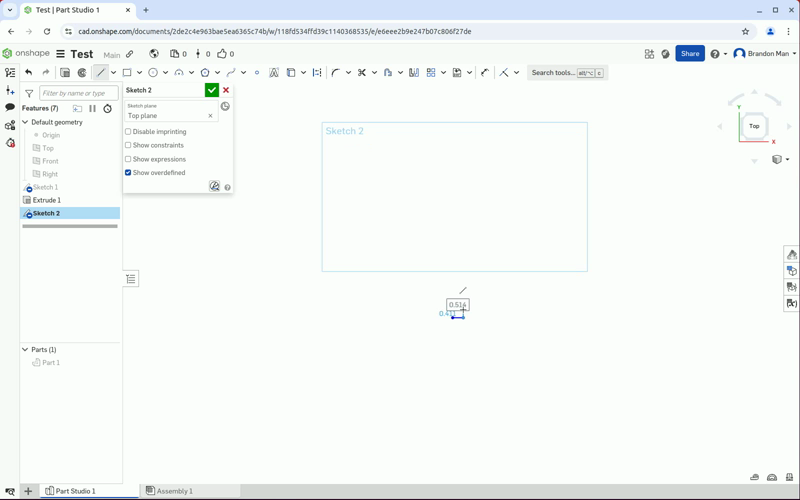
scroll(6)
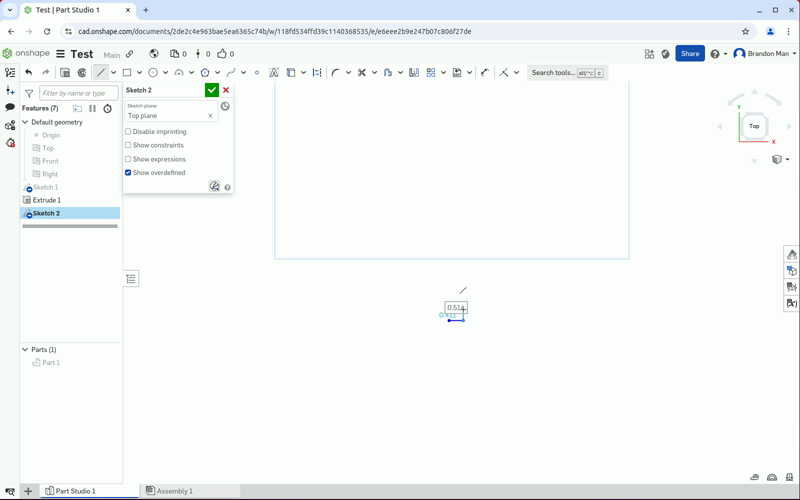
scroll(6)
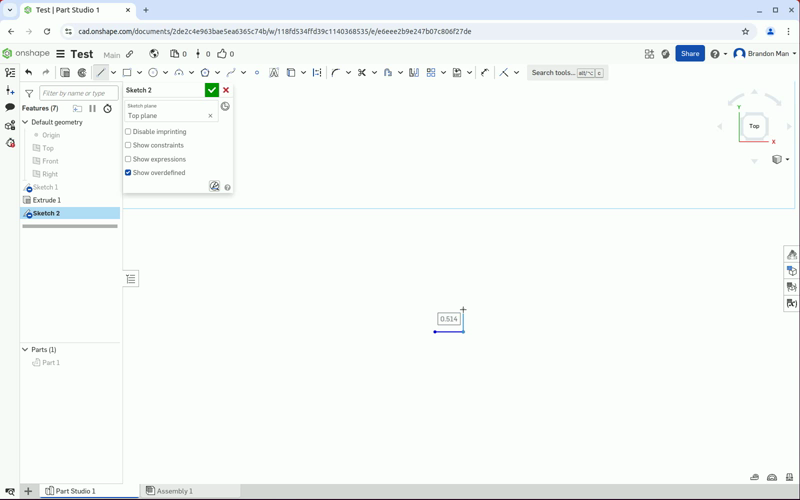
click(463, 309)
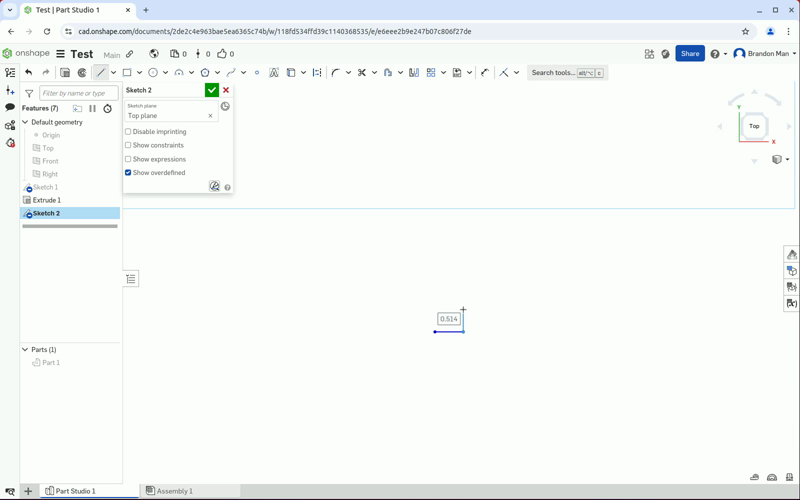
scroll(-6)
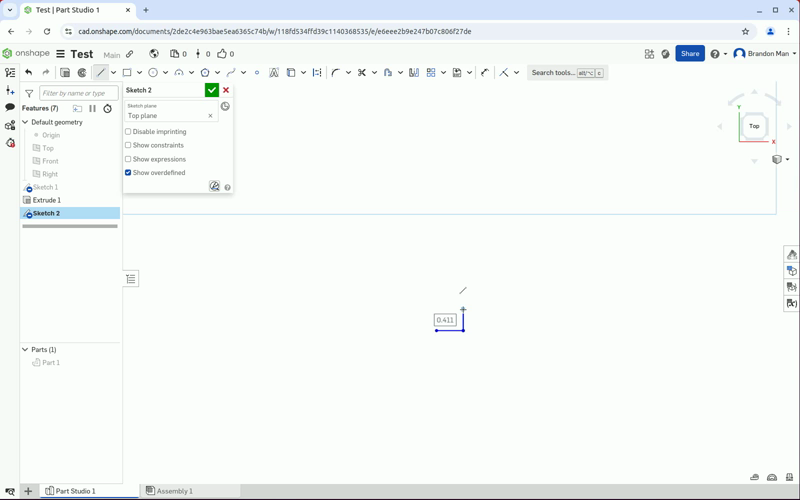
scroll(-6)
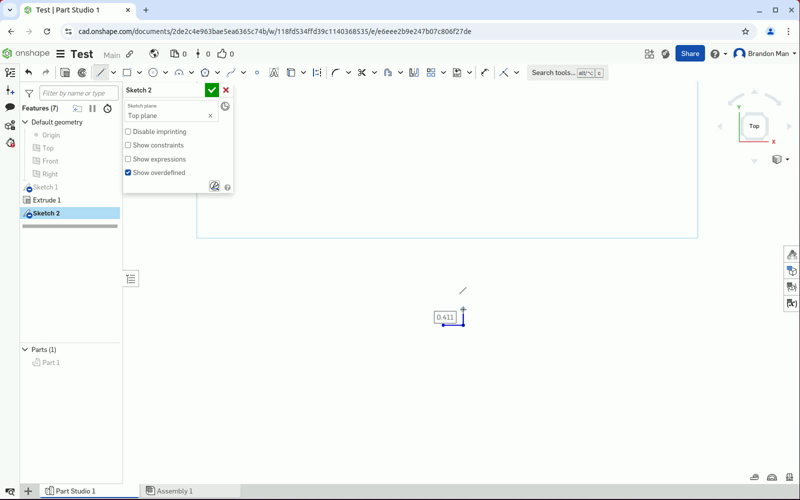
scroll(-6)
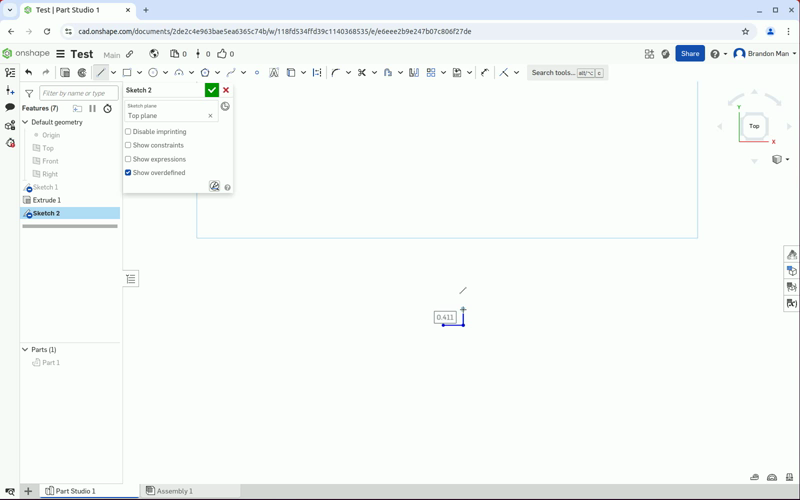
scroll(-6)
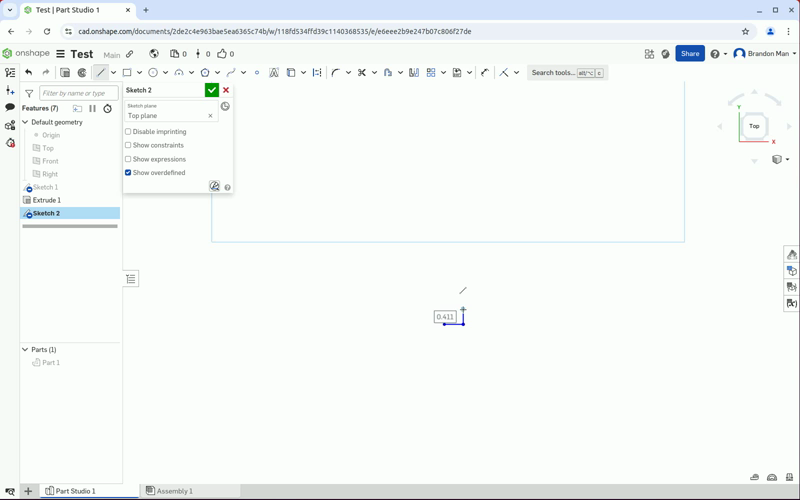
scroll(-6)
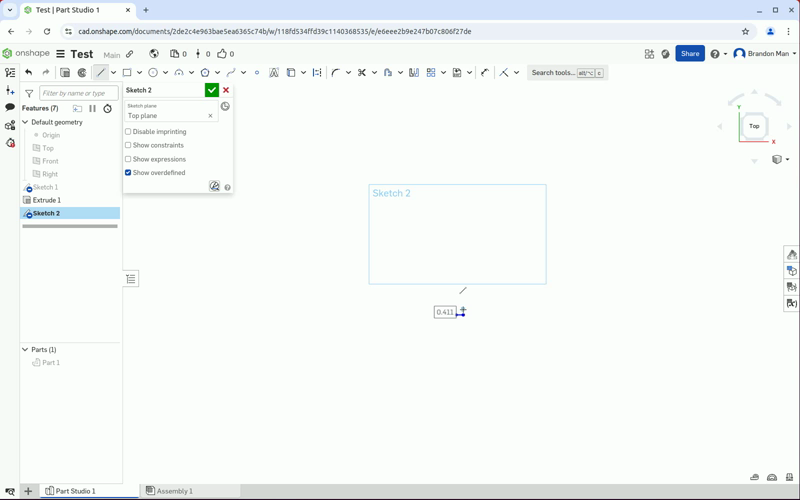
scroll(-6)
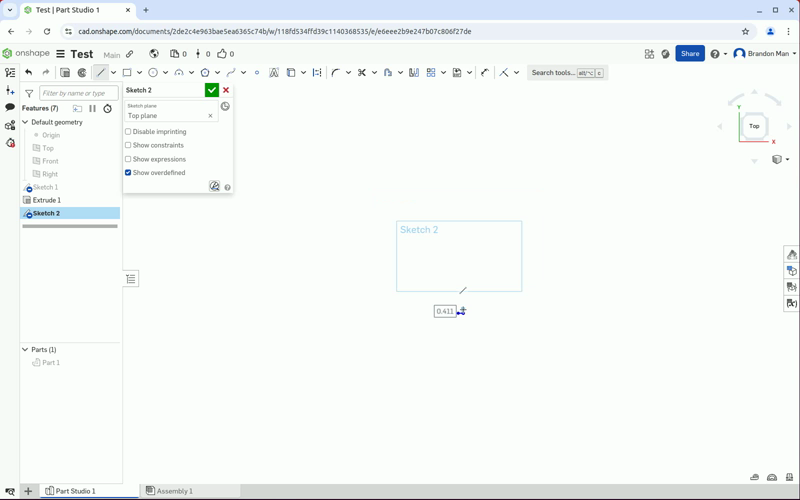
scroll(-6)
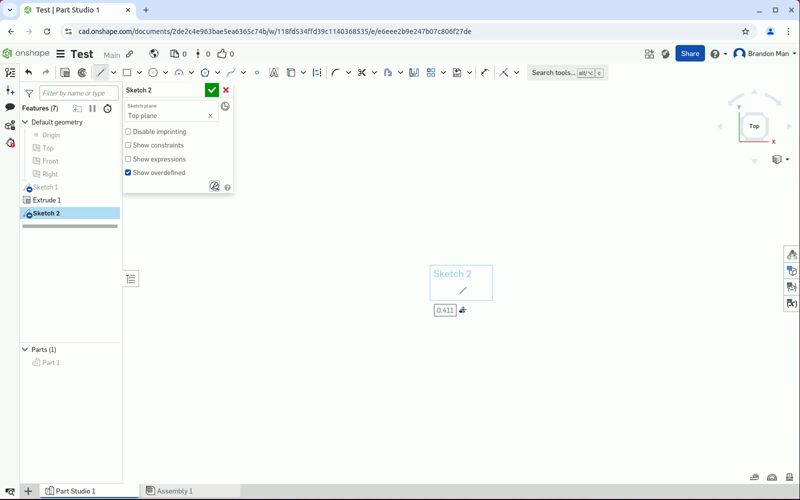
key_up(shift)
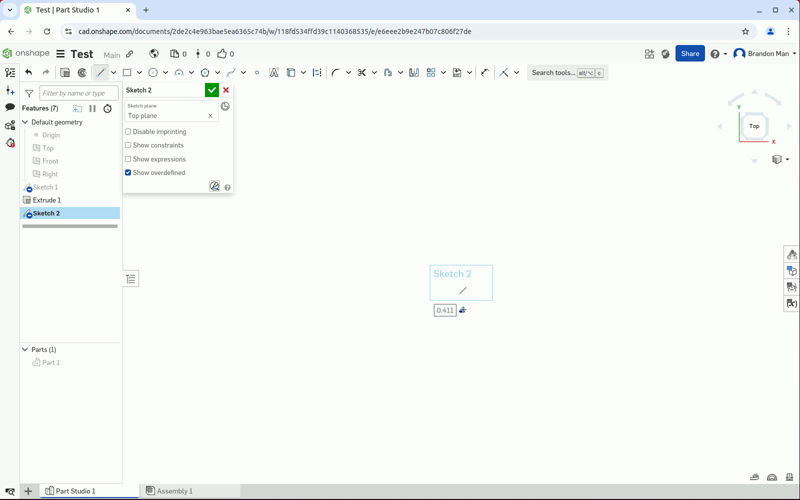
key_down(shift)
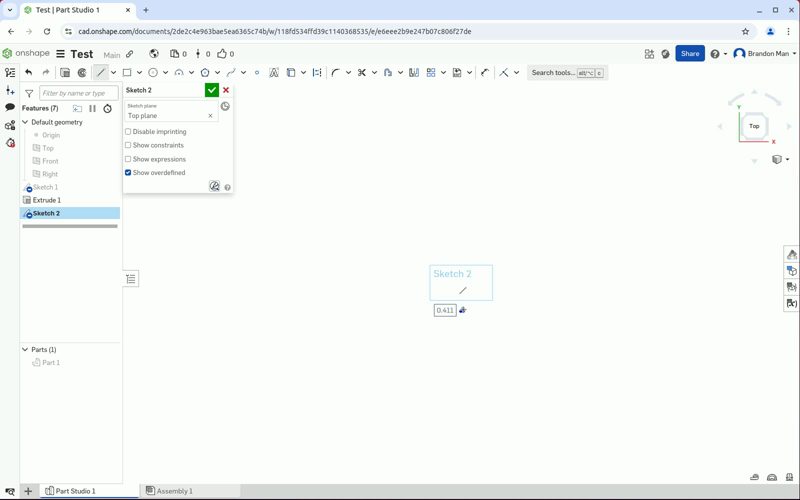
mouse_move(493, 309)
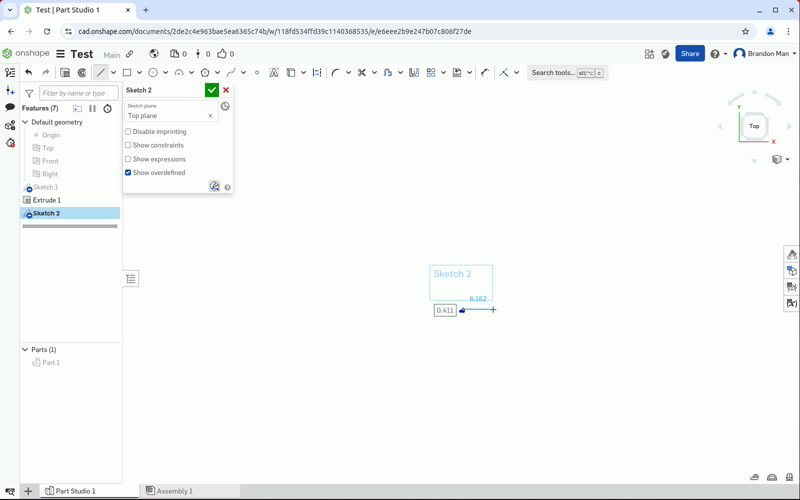
mouse_move(460, 309)
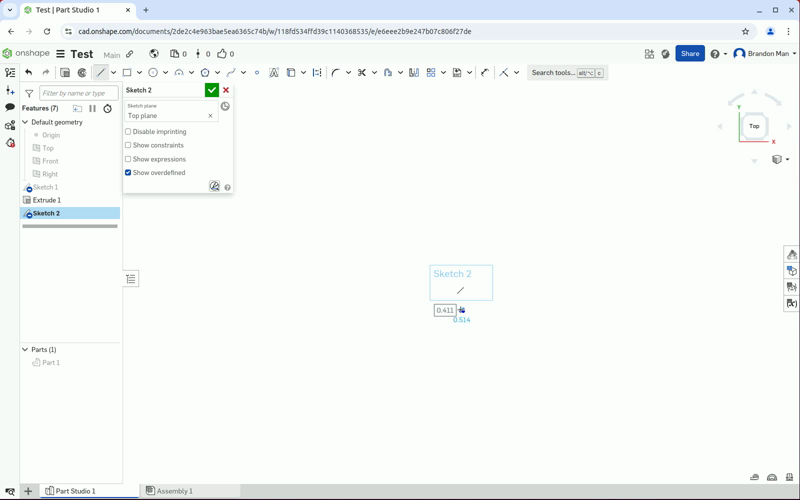
scroll(6)
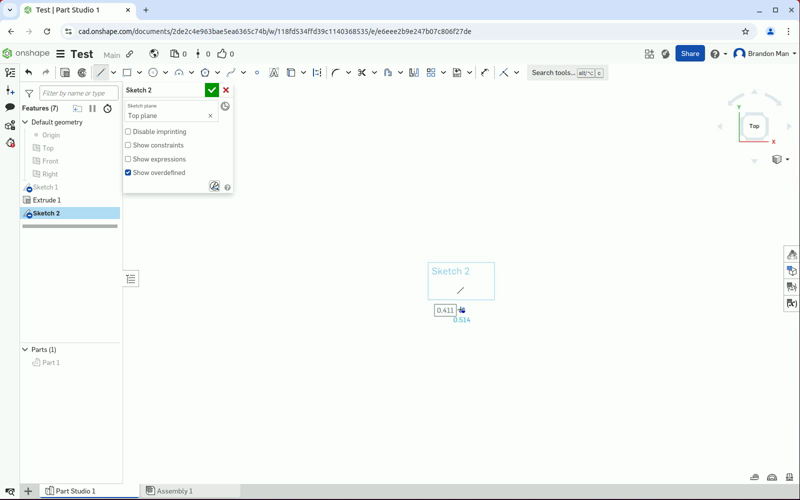
scroll(6)
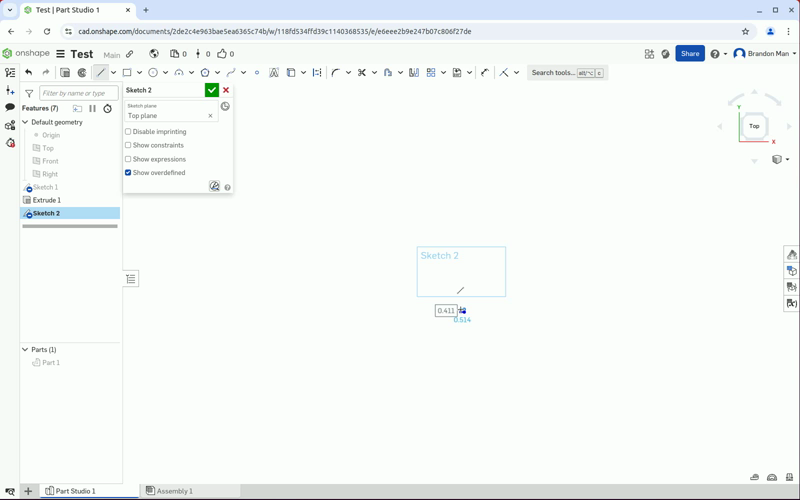
scroll(6)
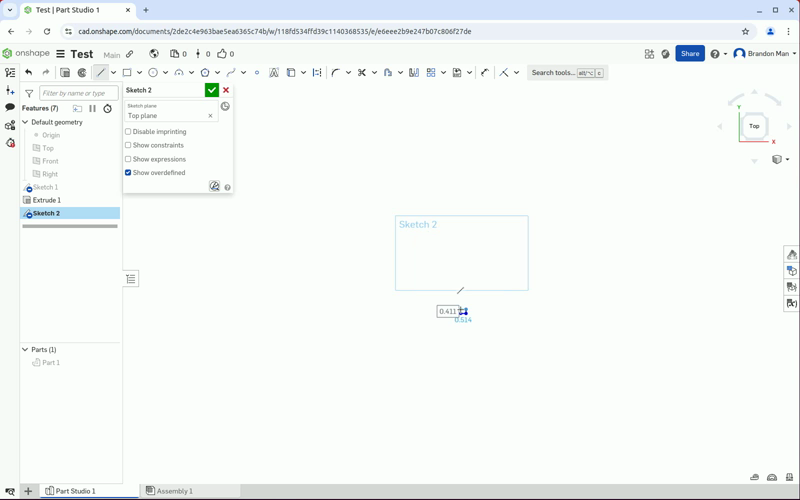
scroll(6)
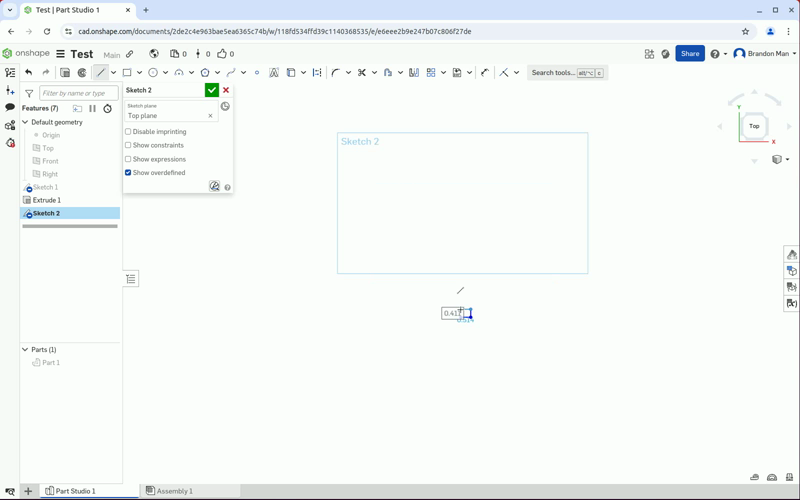
scroll(6)
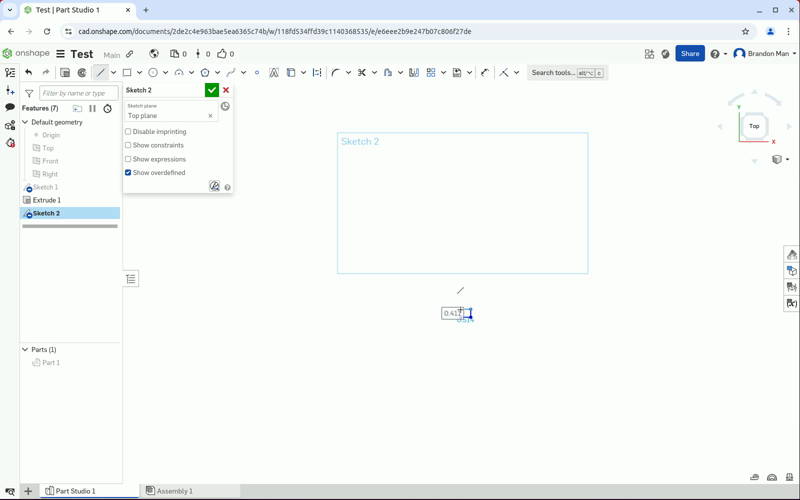
scroll(6)
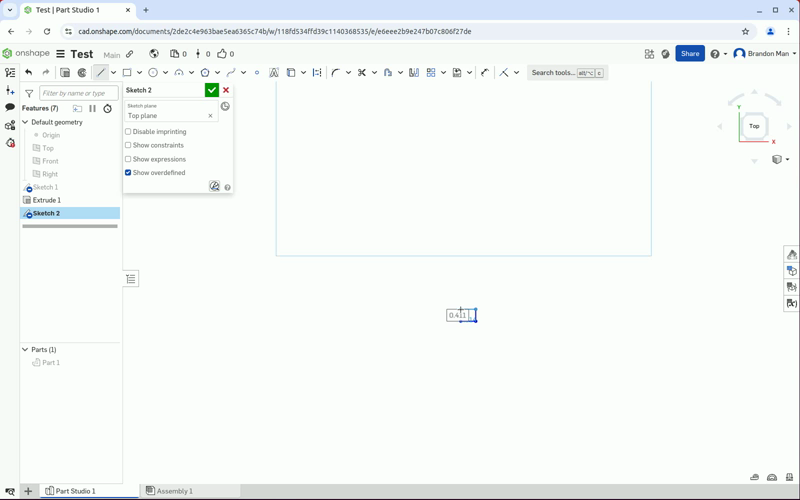
scroll(6)
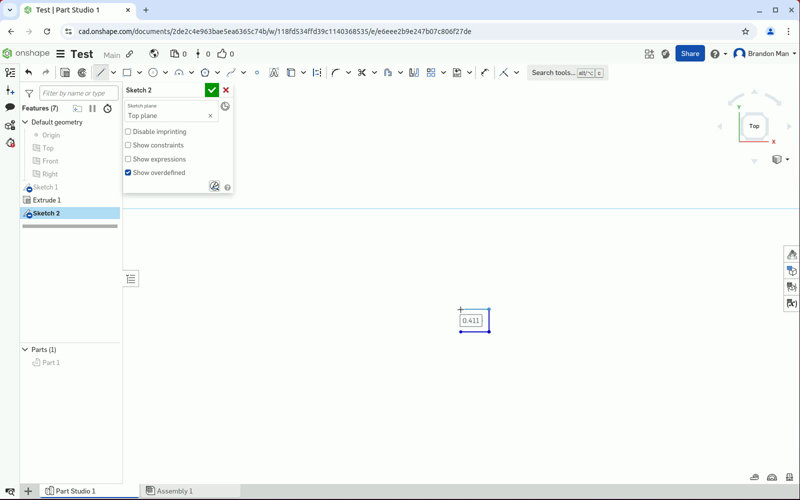
click(460, 309)
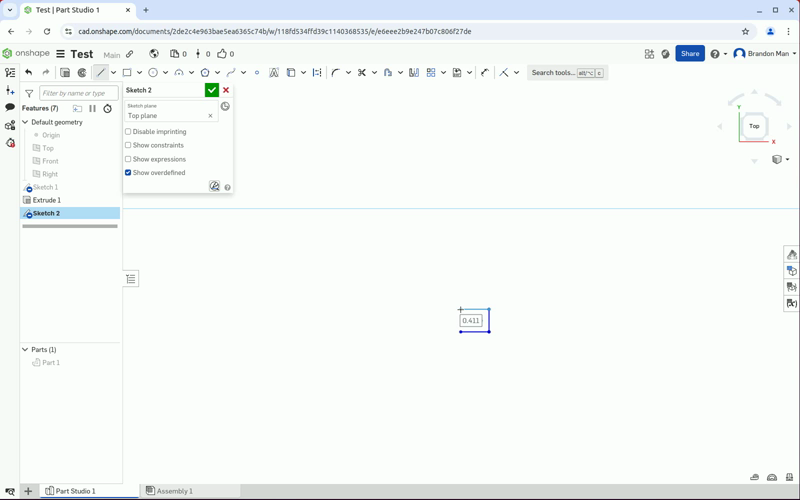
scroll(-6)
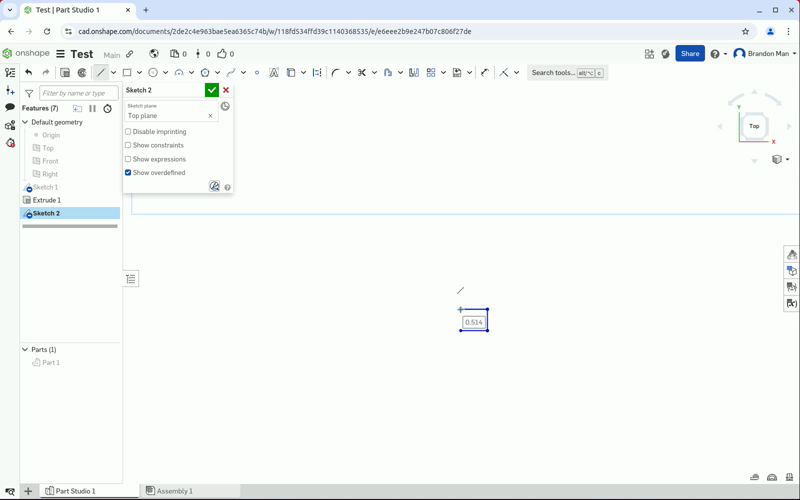
scroll(-6)
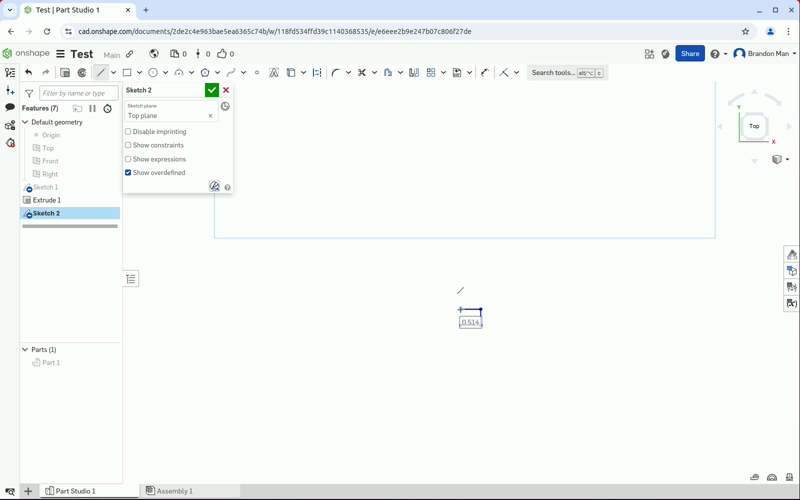
scroll(-6)
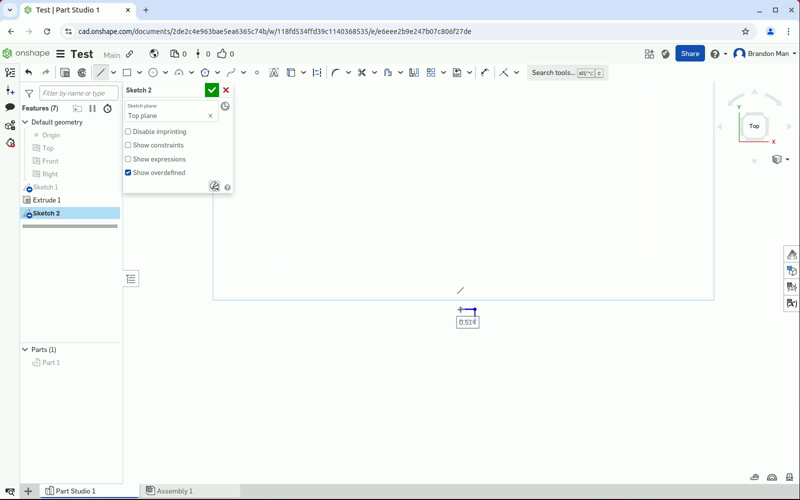
scroll(-6)
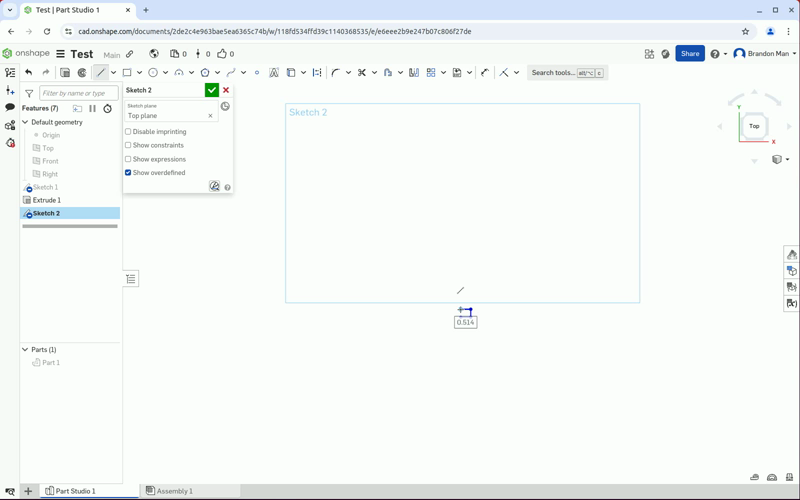
scroll(-6)
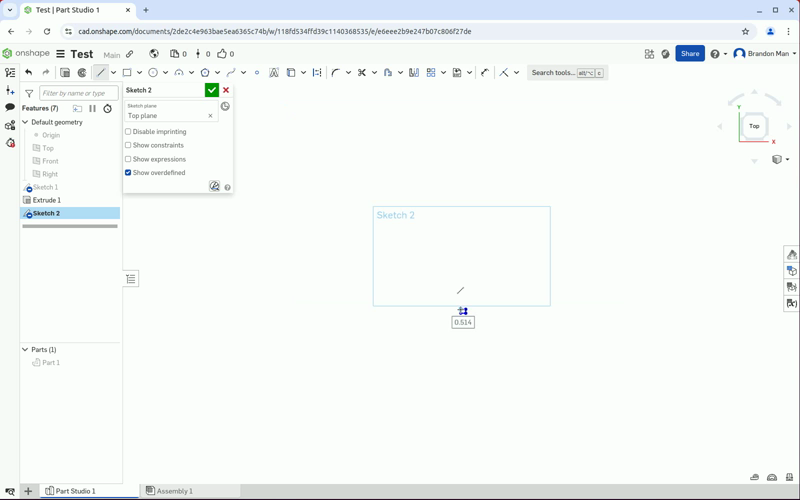
scroll(-6)
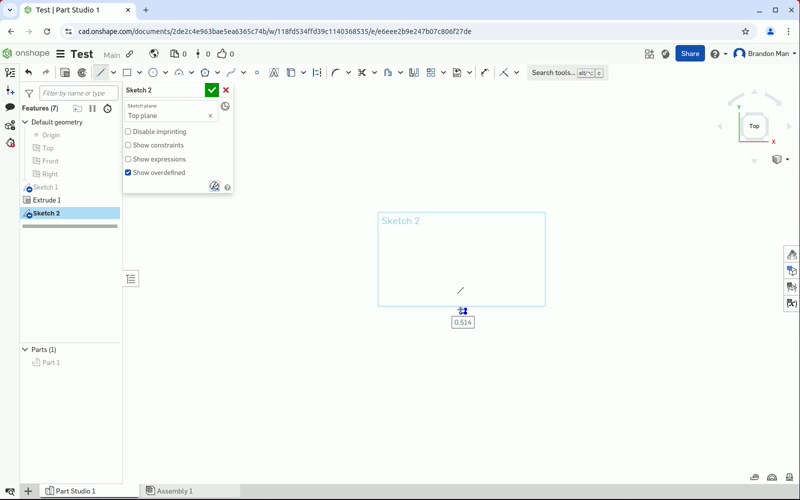
scroll(-6)
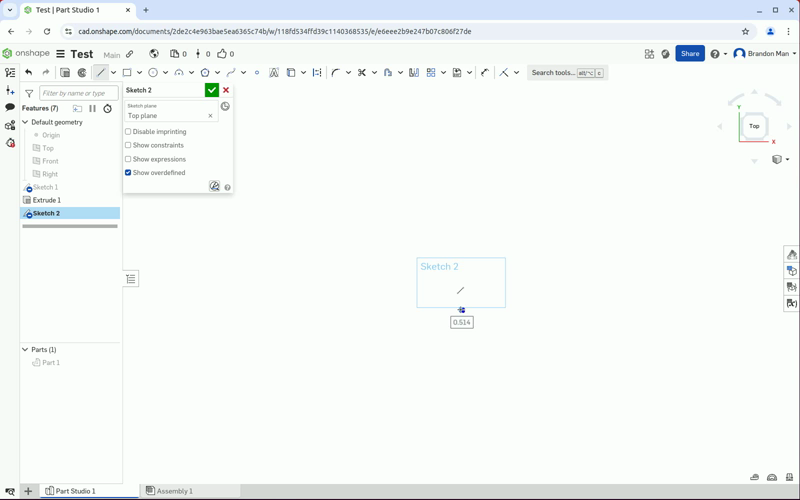
key_up(shift)
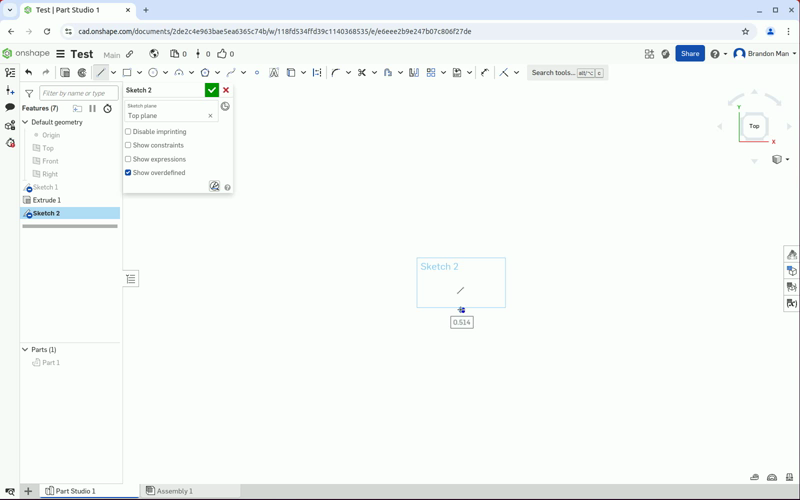
mouse_move(490, 309)
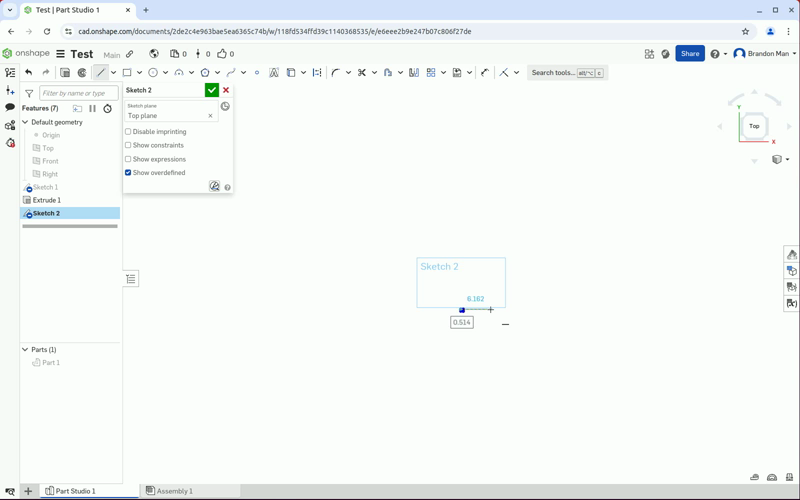
key_down(shift)
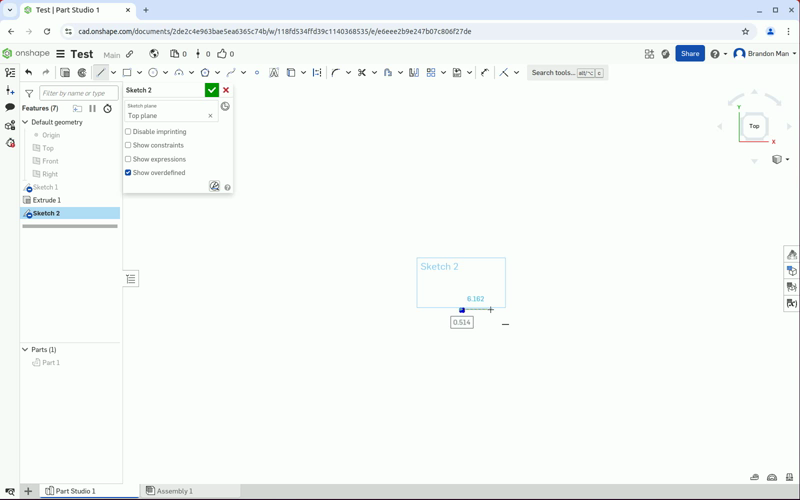
mouse_move(460, 311)
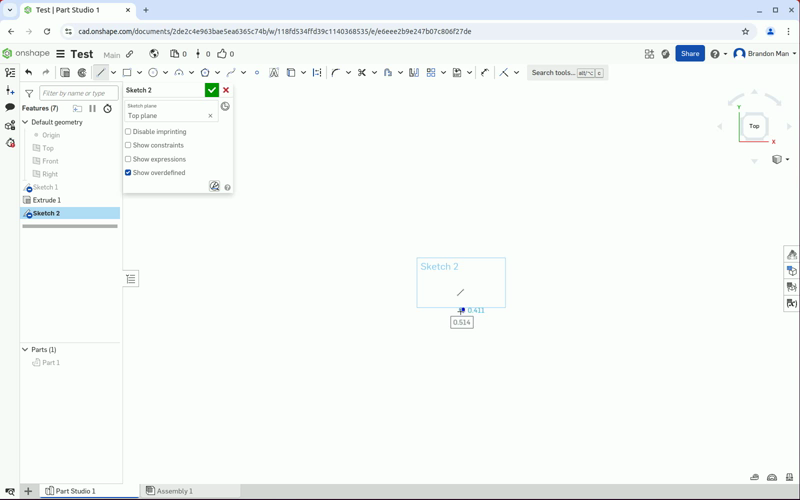
scroll(6)
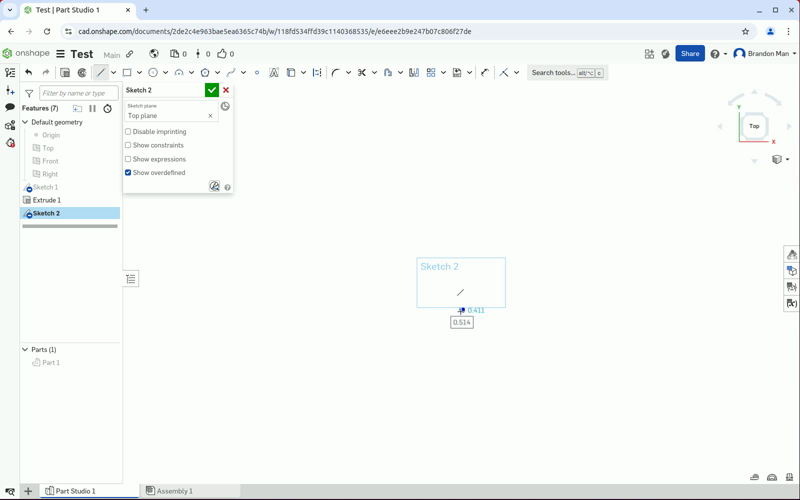
scroll(6)
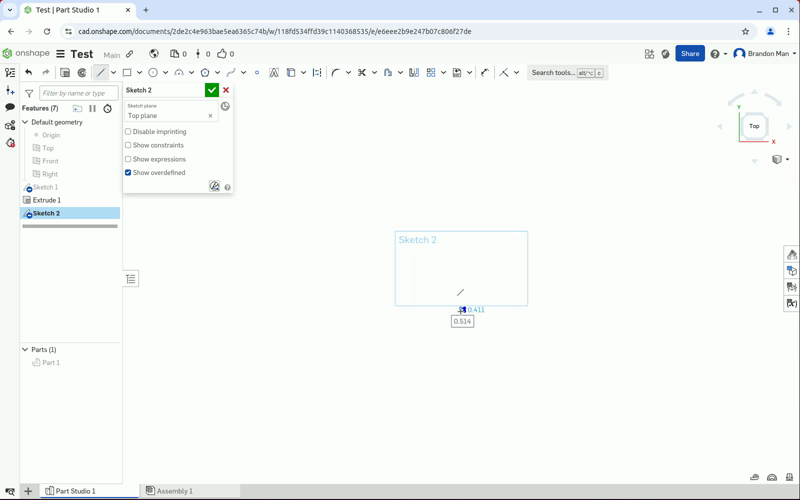
scroll(6)
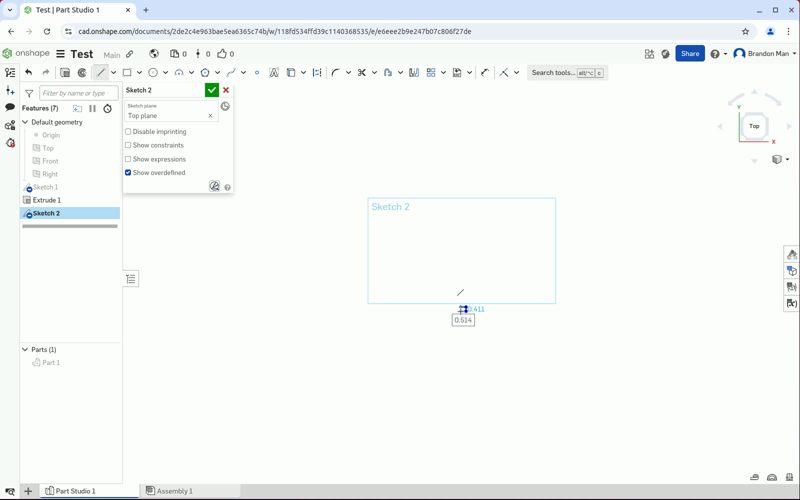
scroll(6)
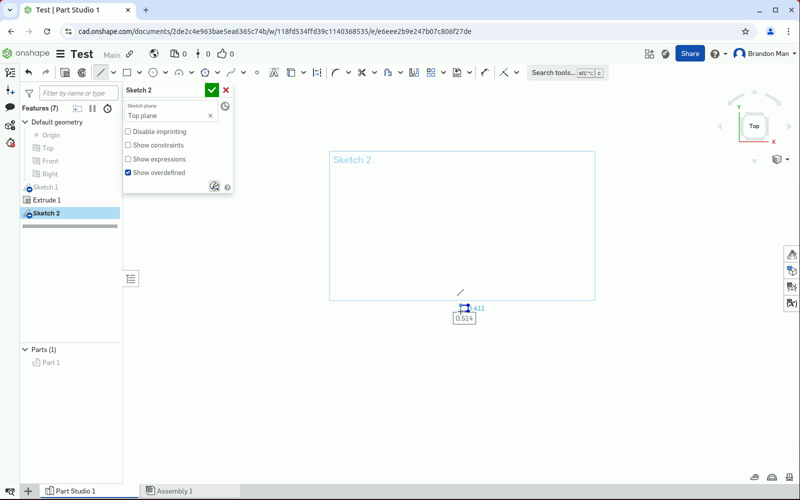
scroll(6)
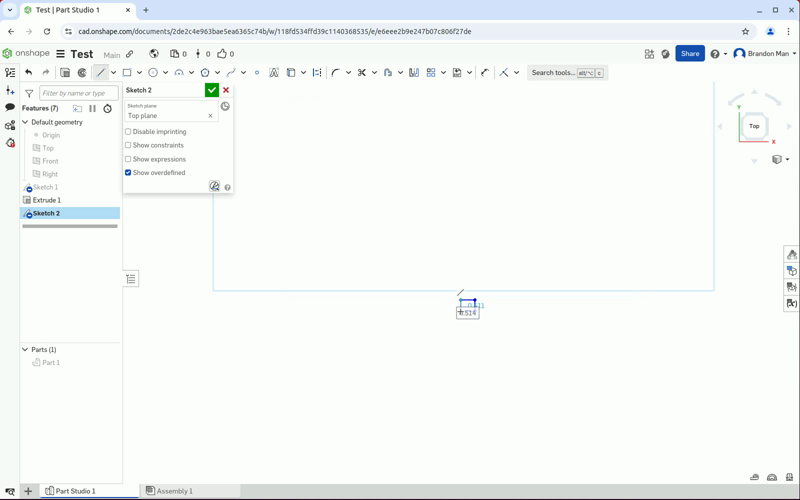
scroll(6)
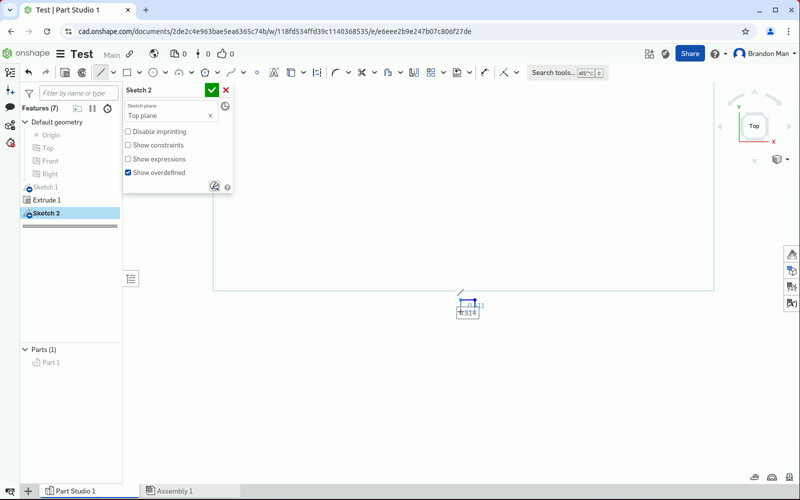
scroll(6)
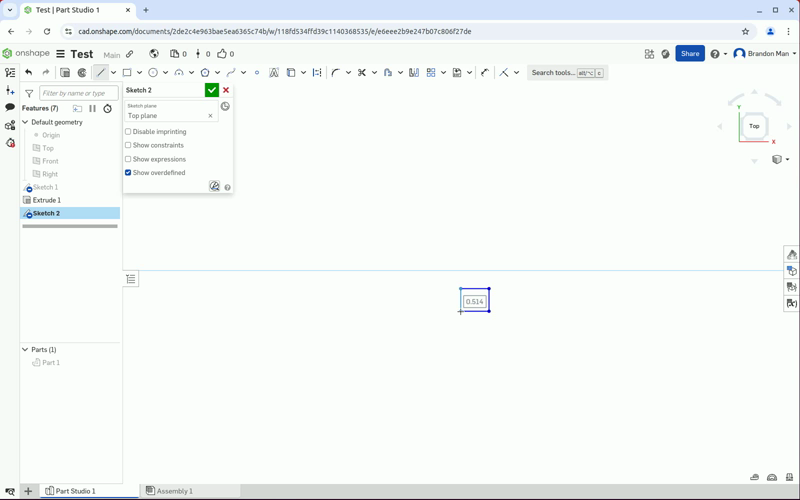
key_up(shift)
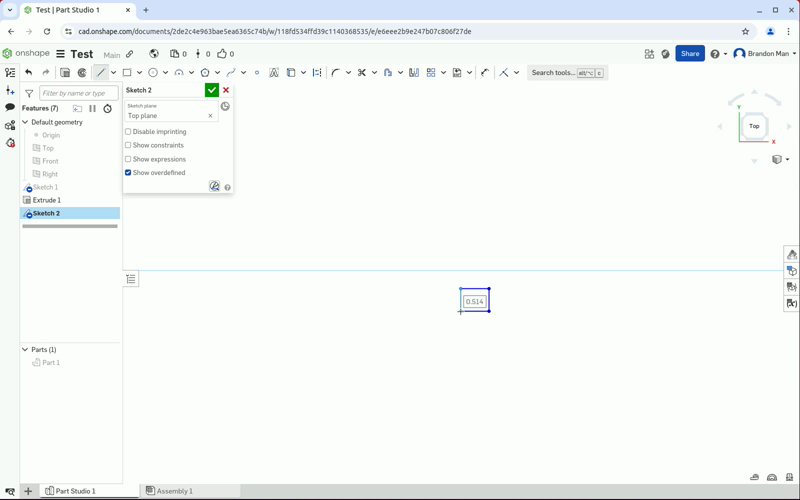
click(460, 311)
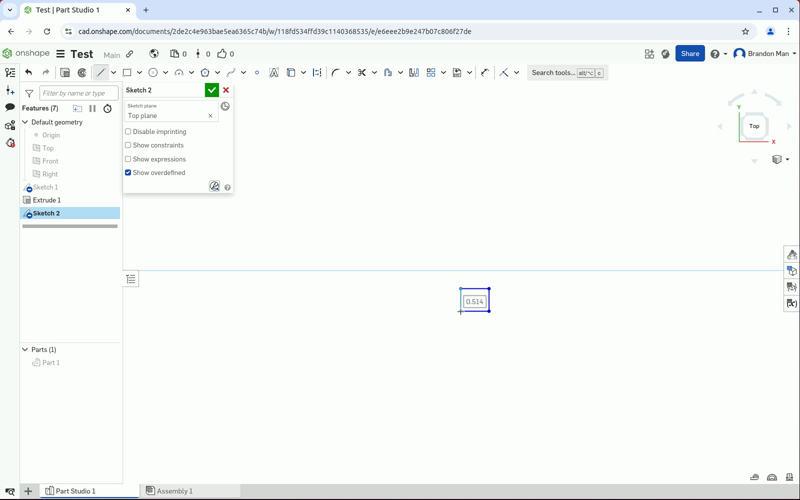
scroll(-6)
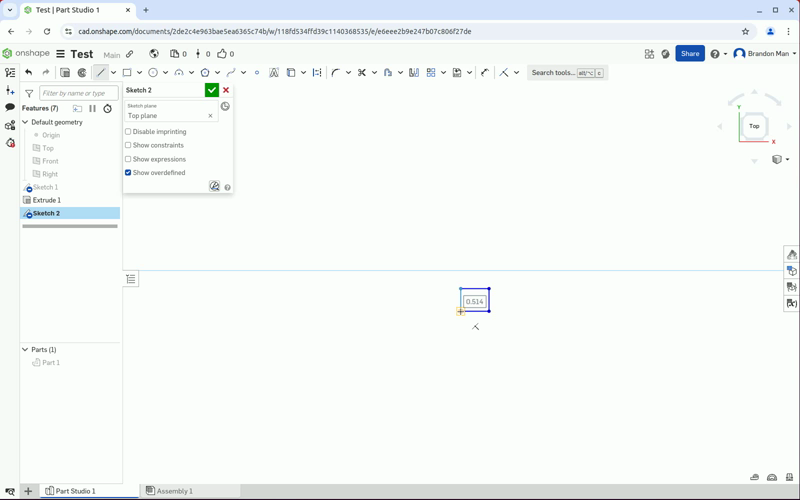
scroll(-6)
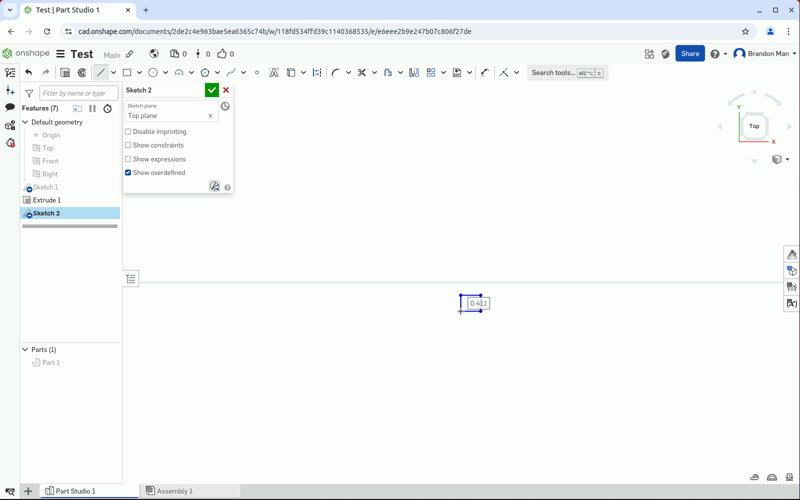
scroll(-6)
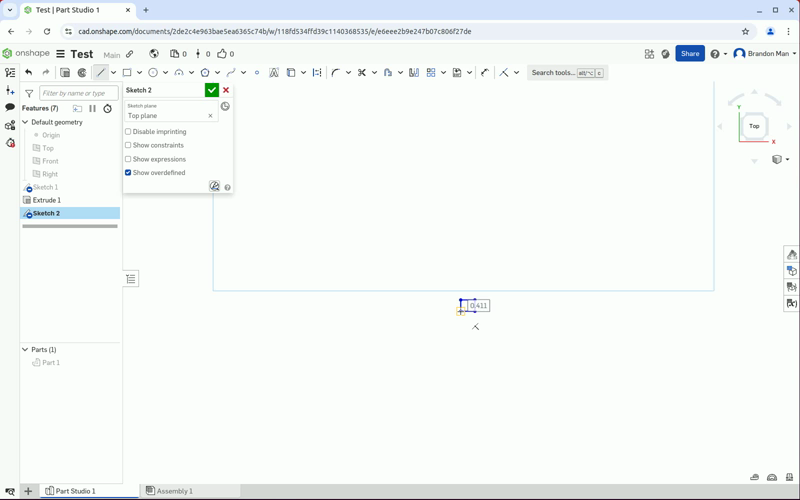
scroll(-6)
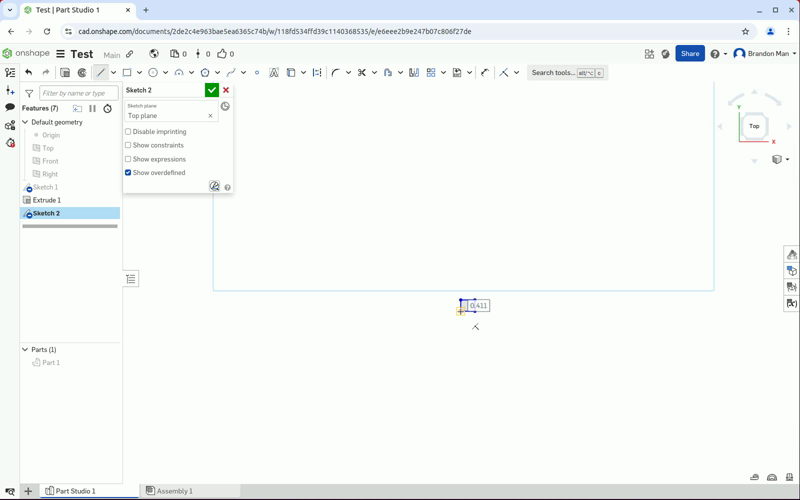
scroll(-6)
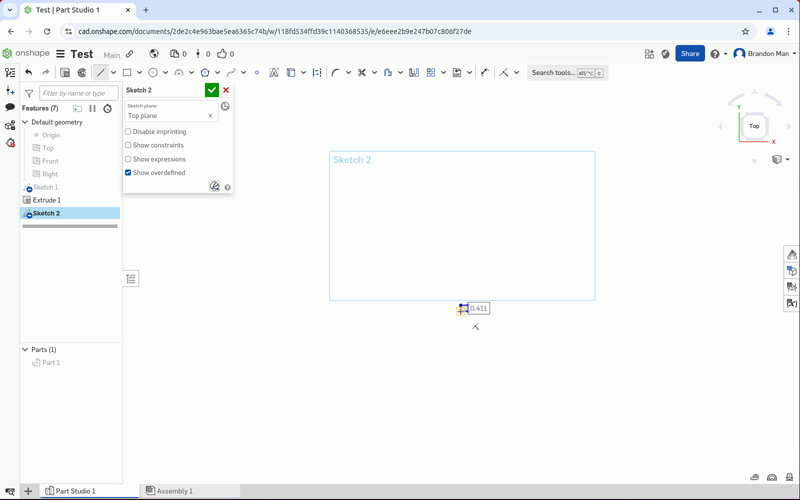
scroll(-6)
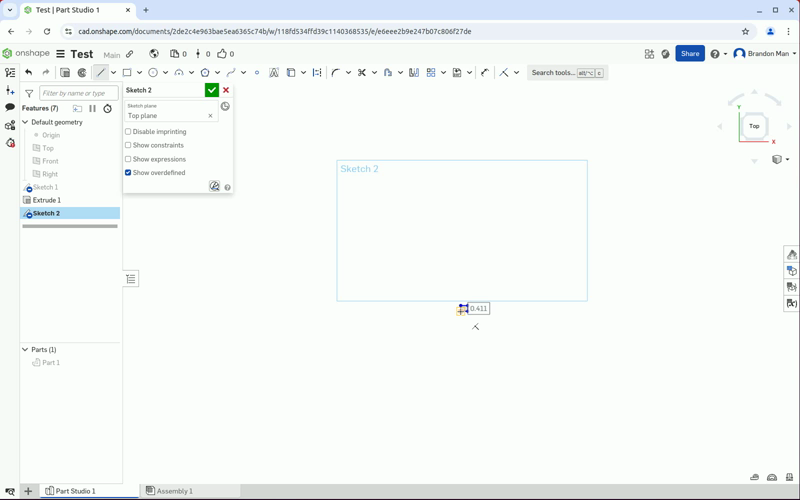
scroll(-6)
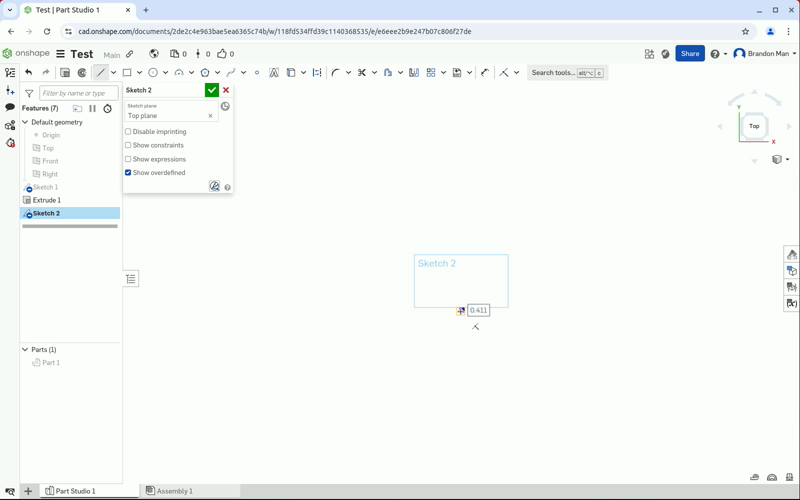
key(esc)
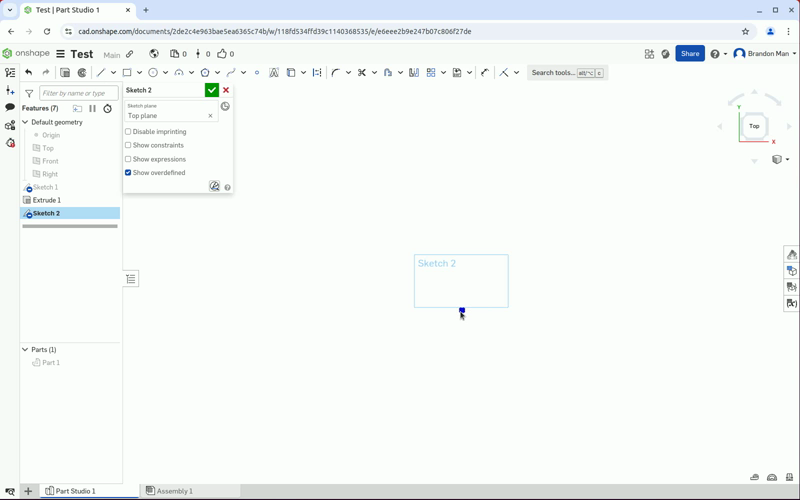
mouse_move(461, 310)
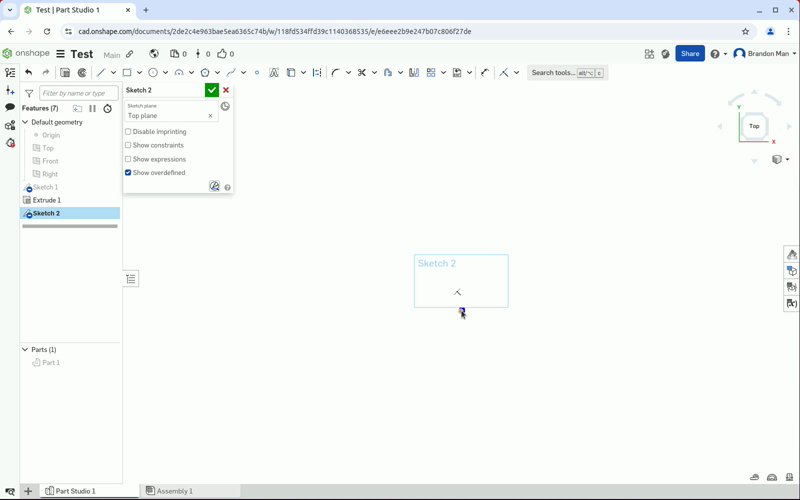
scroll(6)
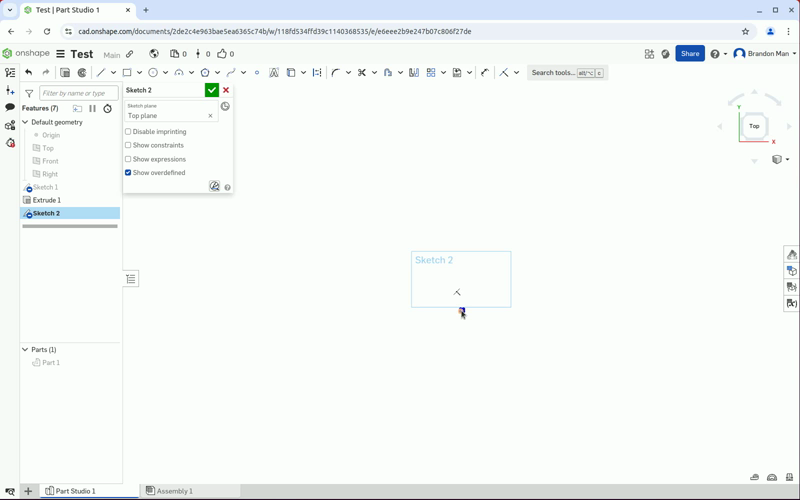
scroll(6)
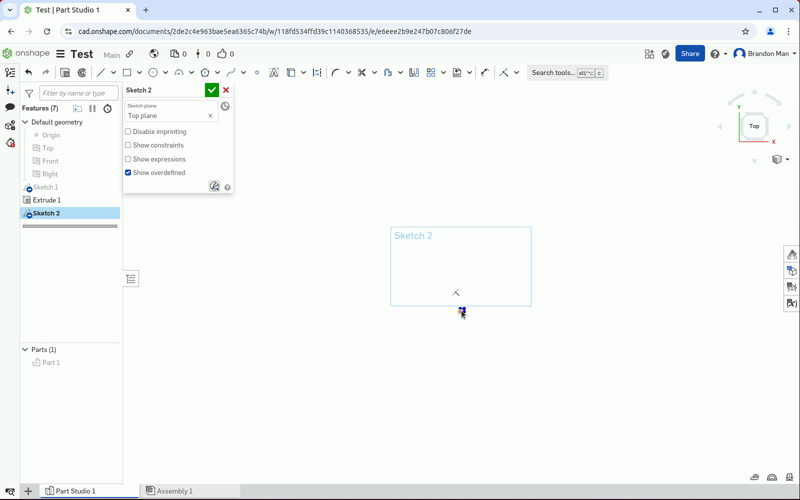
scroll(6)
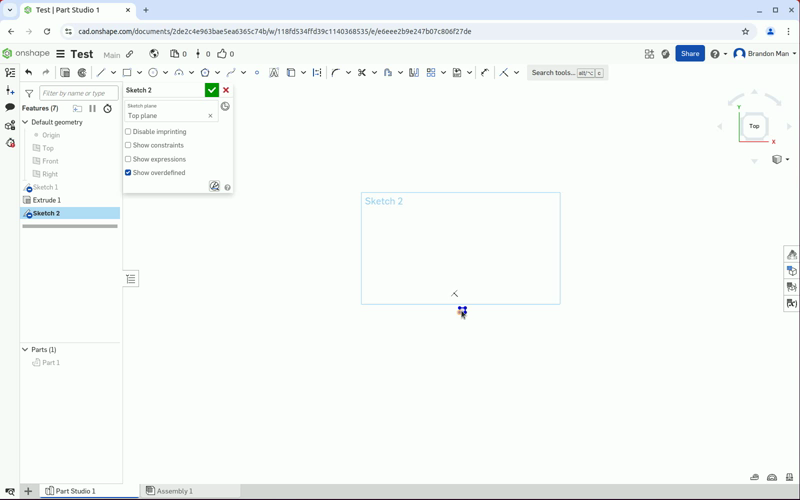
scroll(6)
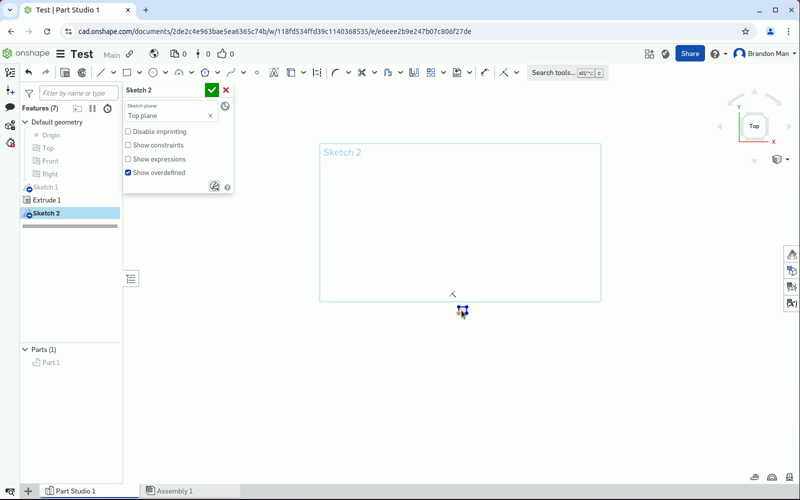
scroll(6)
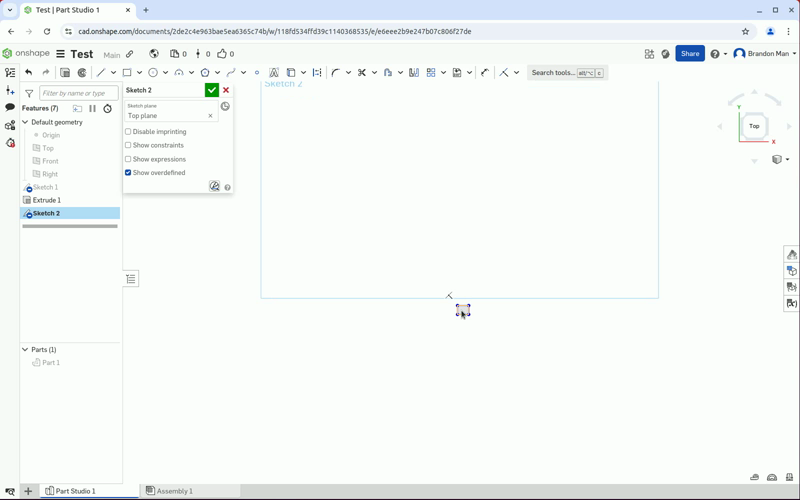
scroll(6)
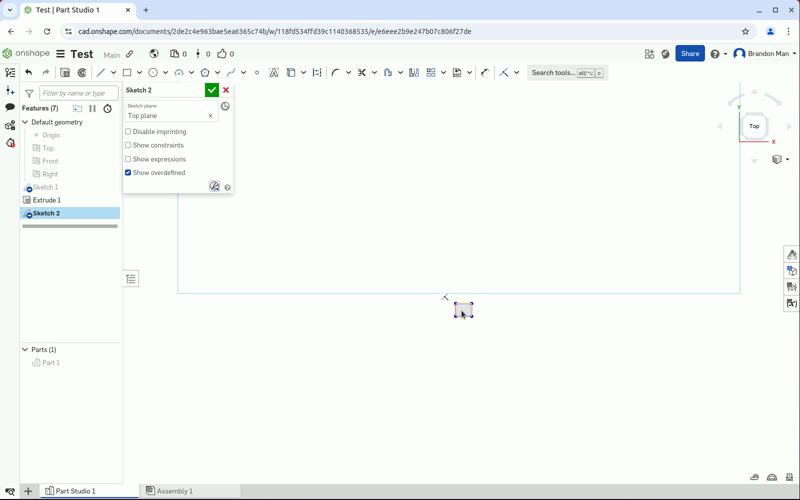
scroll(6)
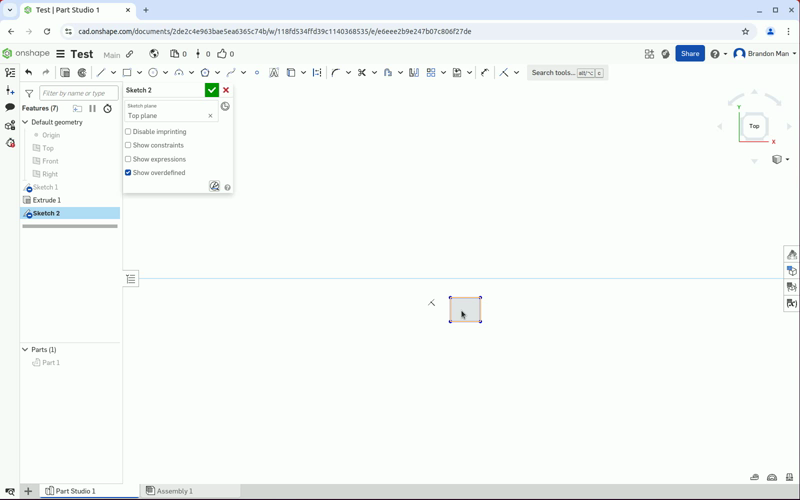
click(461, 310)
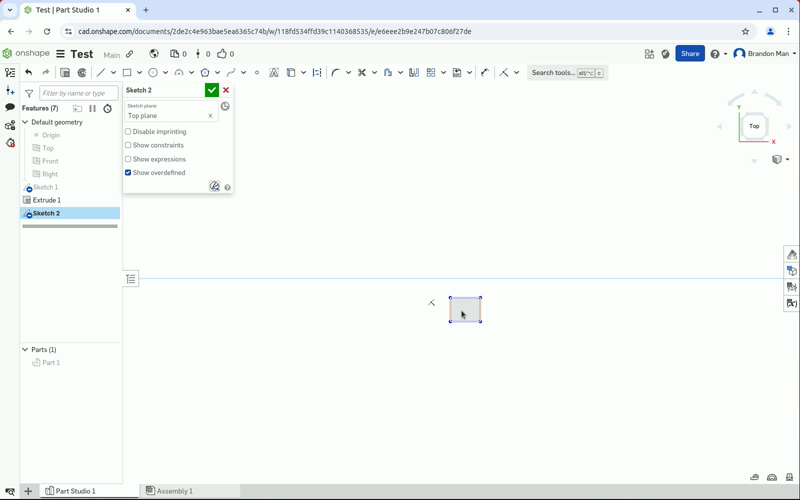
scroll(-6)
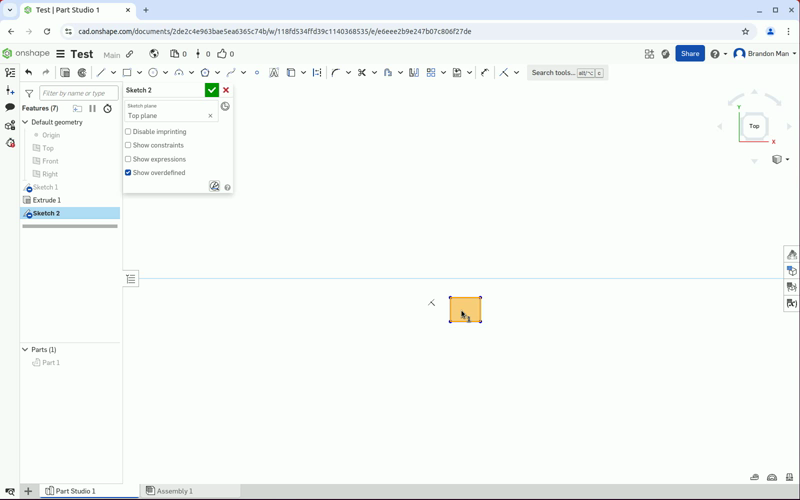
scroll(-6)
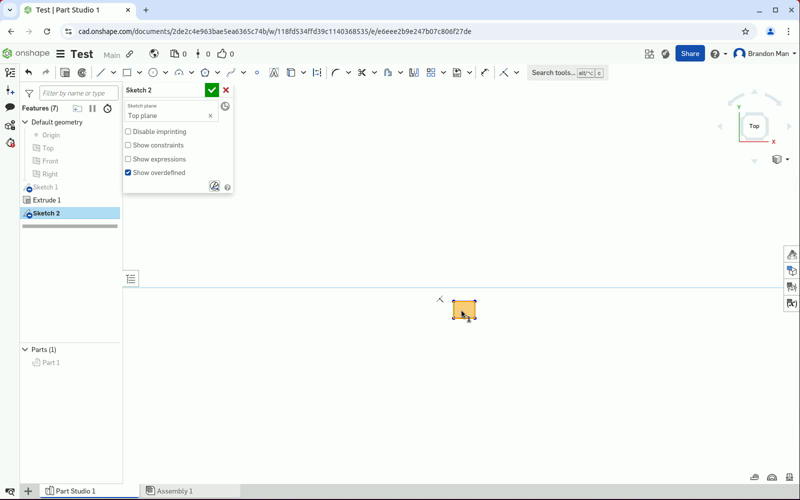
scroll(-6)
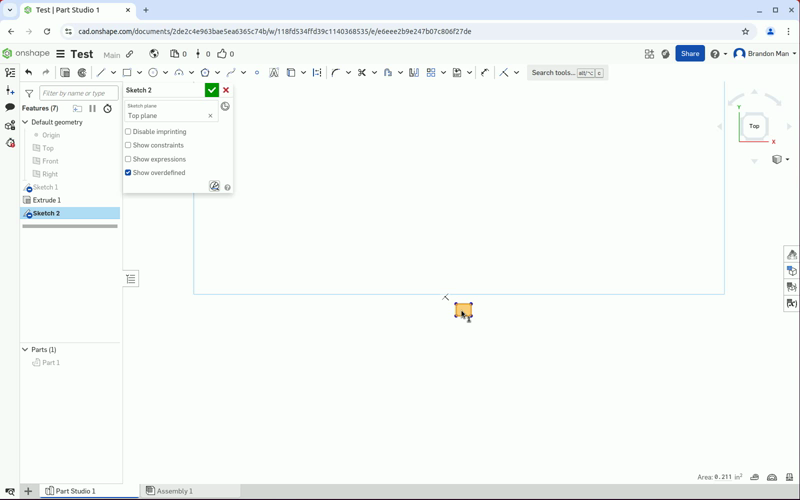
scroll(-6)
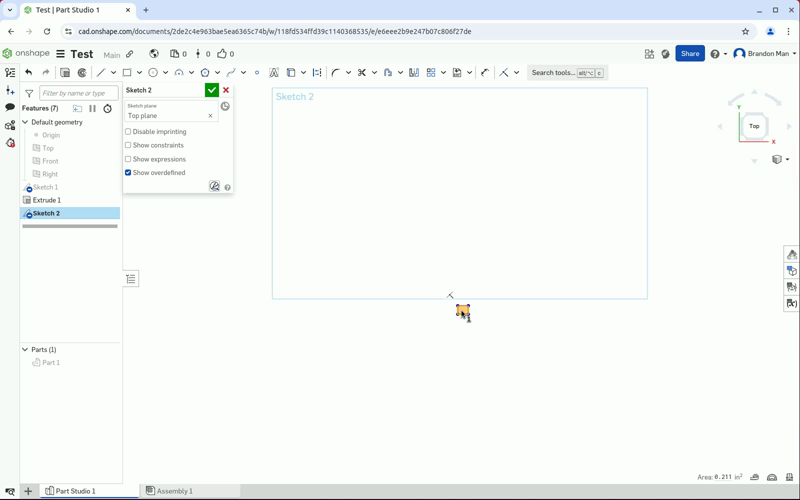
scroll(-6)
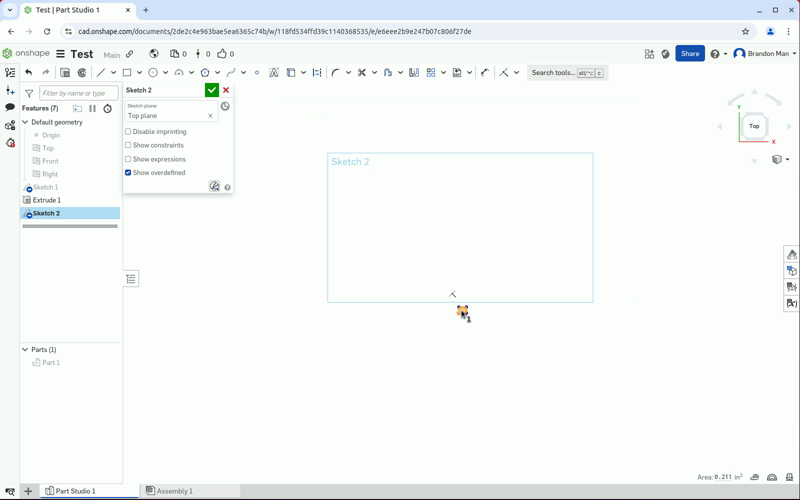
scroll(-6)
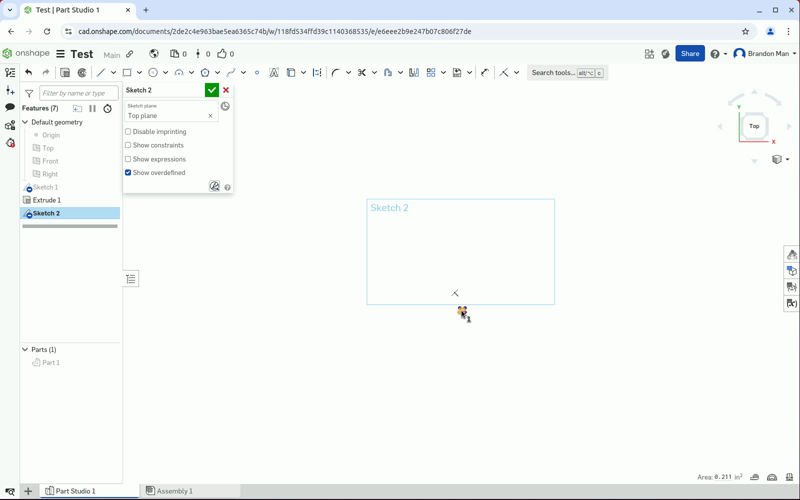
scroll(-6)
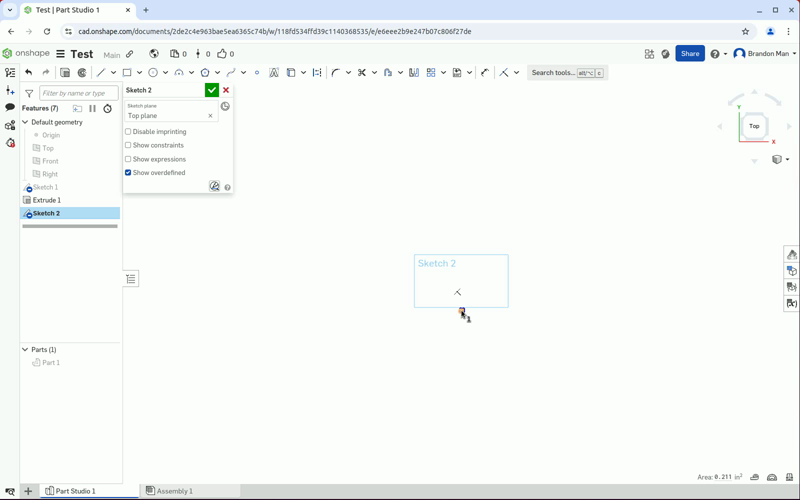
mouse_move(73, 352)
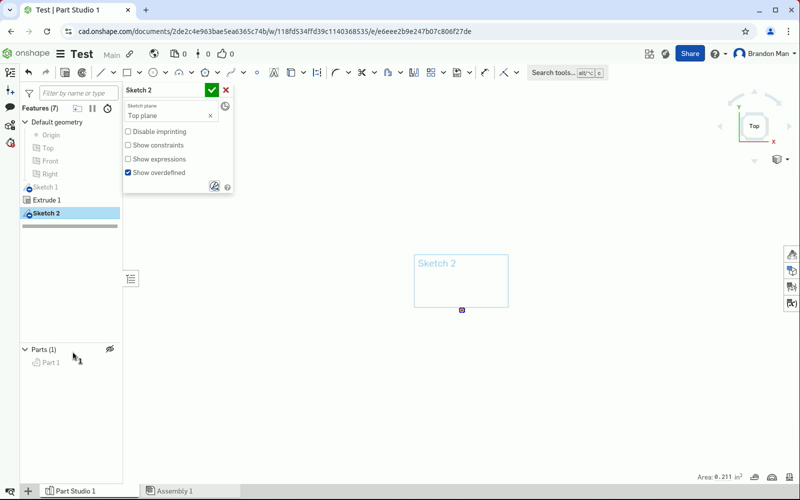
key(shift+y)
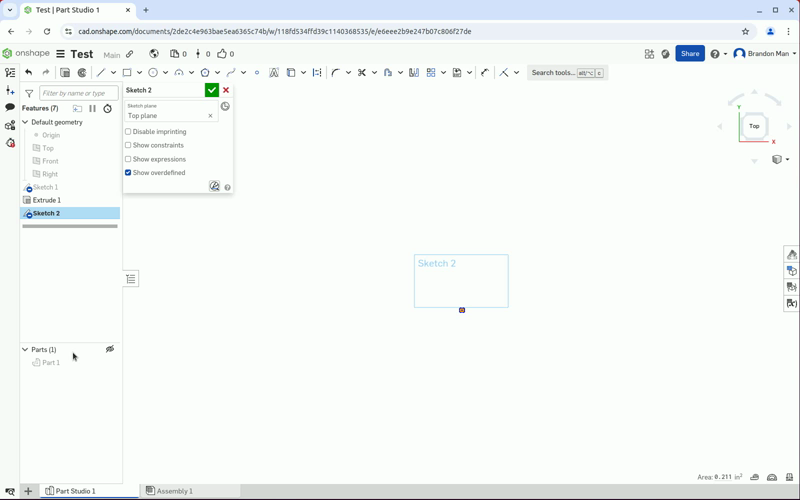
key(shift+e)
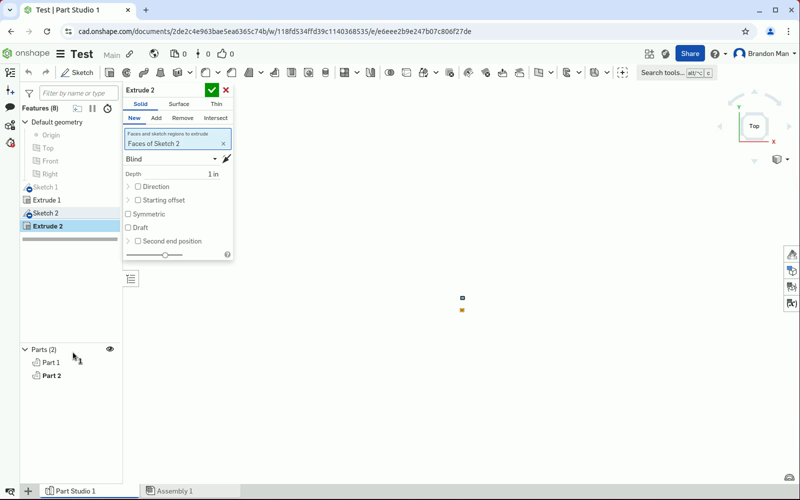
mouse_move(143, 106)
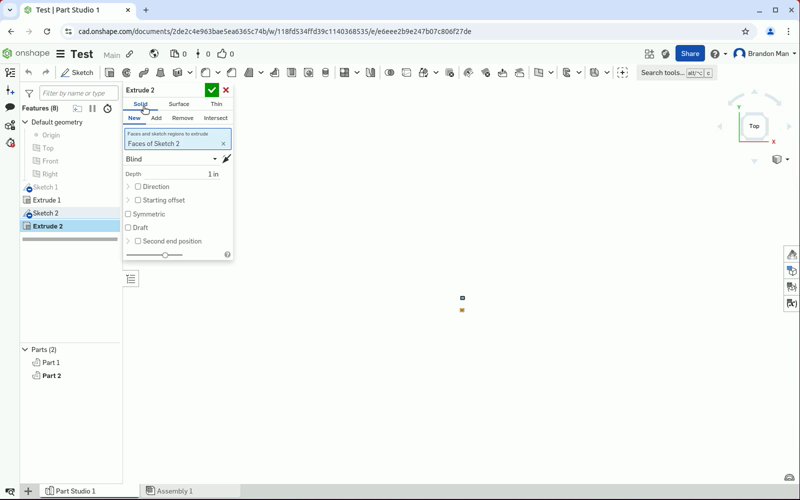
click(143, 106)
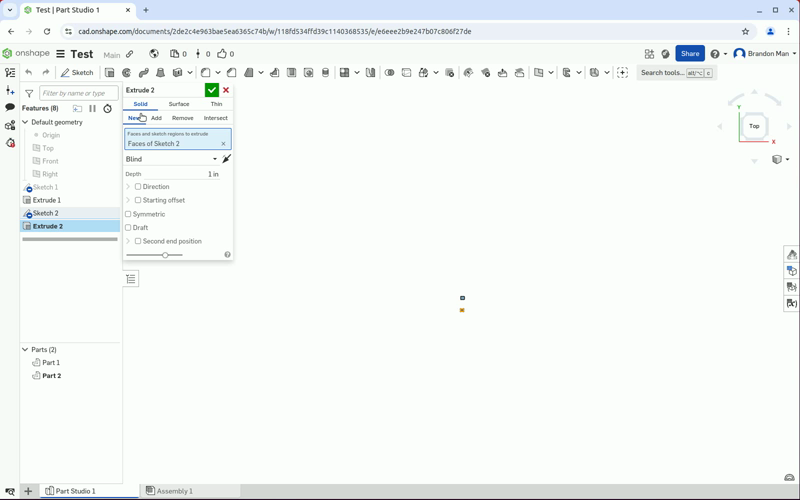
mouse_move(137, 120)
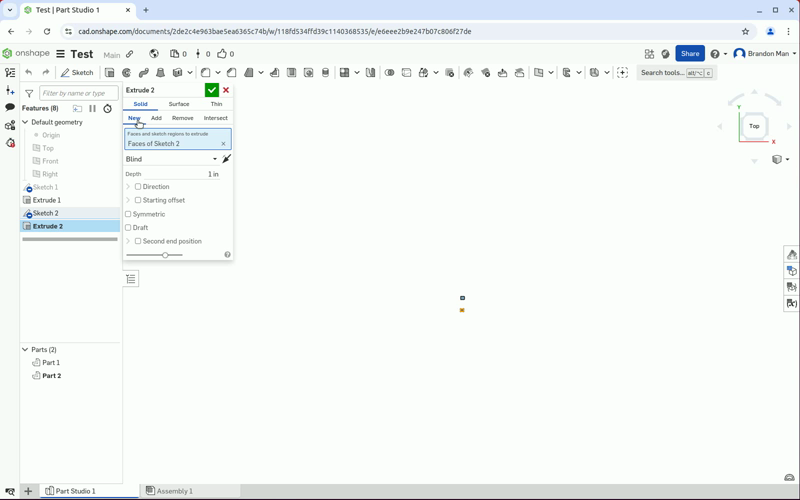
click(137, 120)
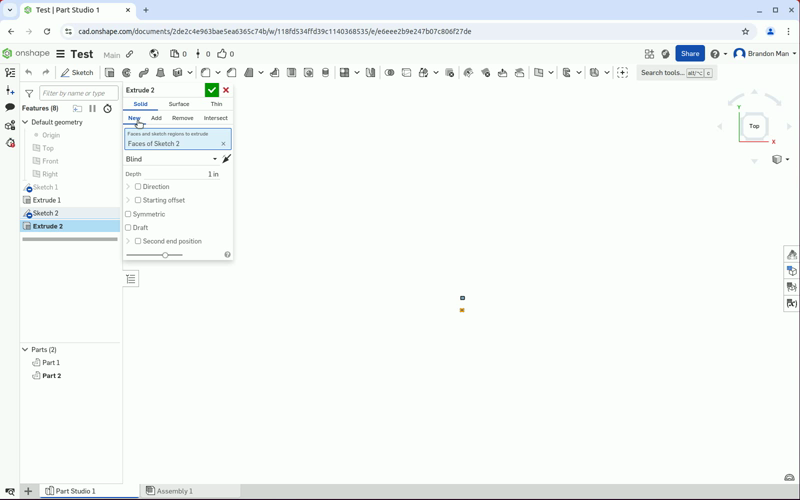
key(tab, 4)
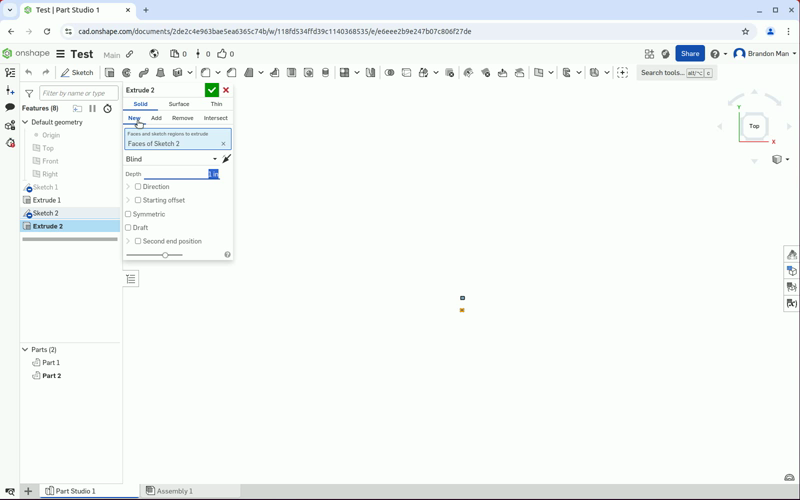
text(2.648)
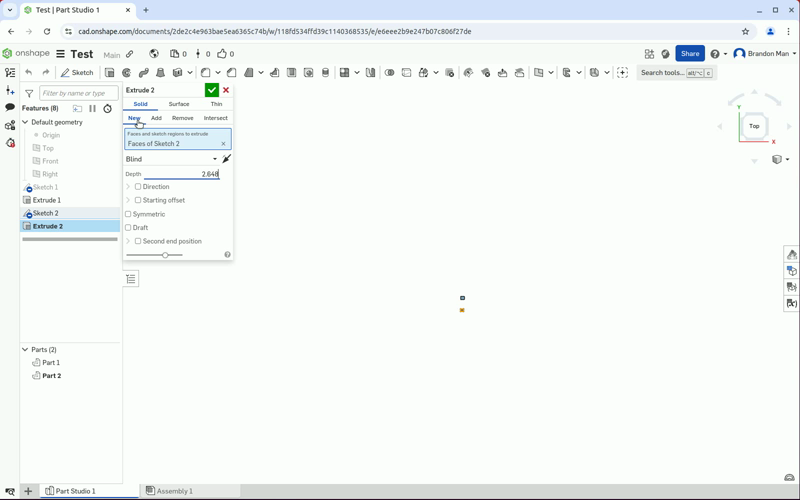
key(enter)
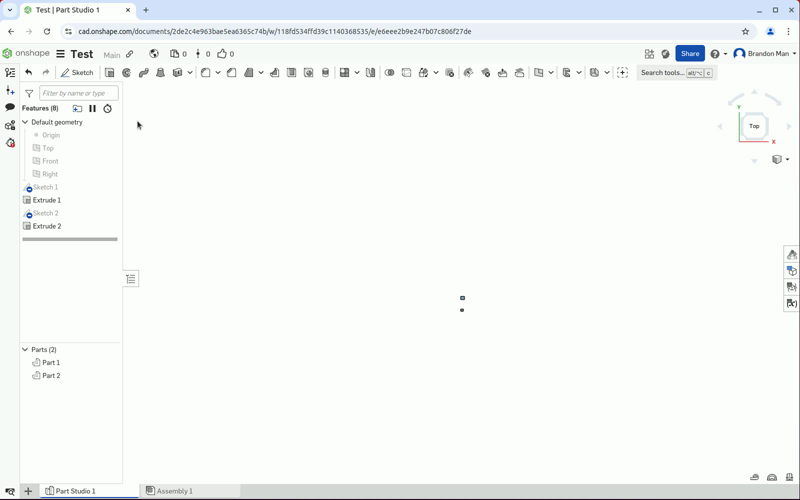
key(shift+h)
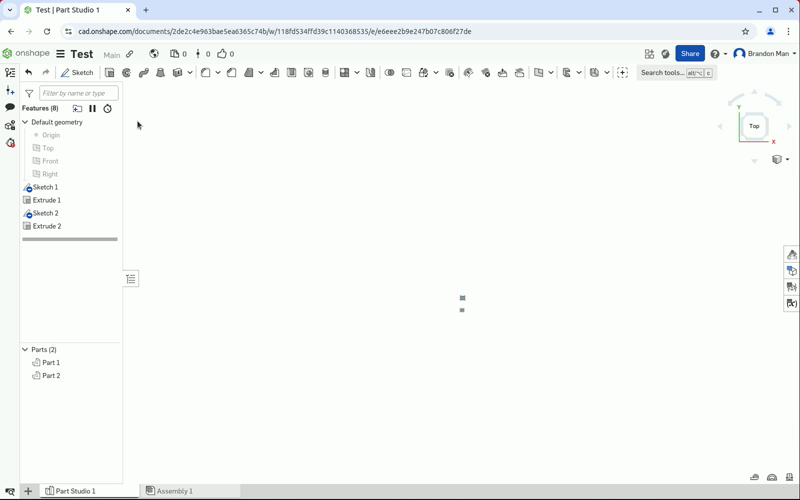
key(shift+h)
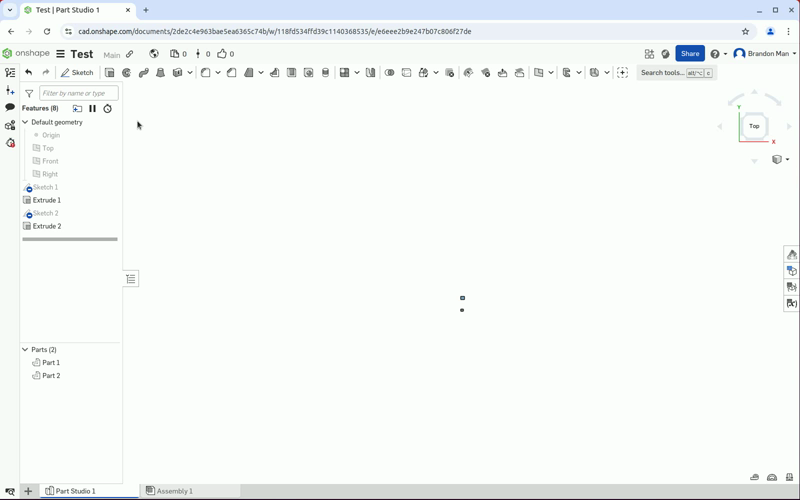
mouse_move(73, 189)
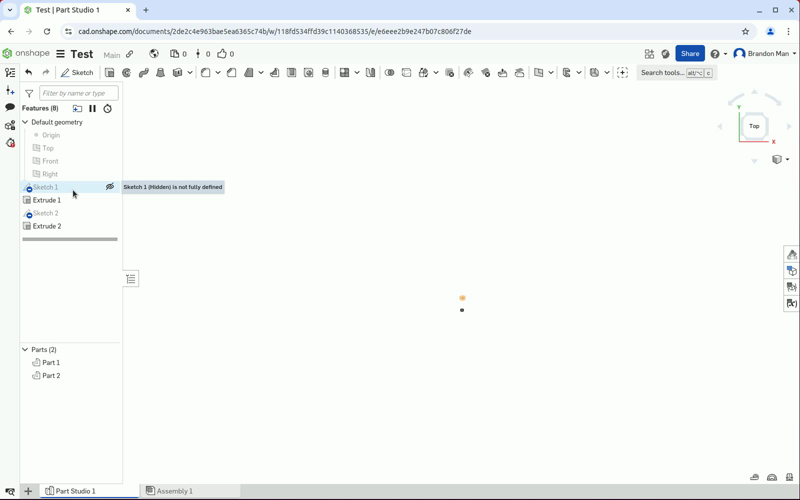
click(73, 189)
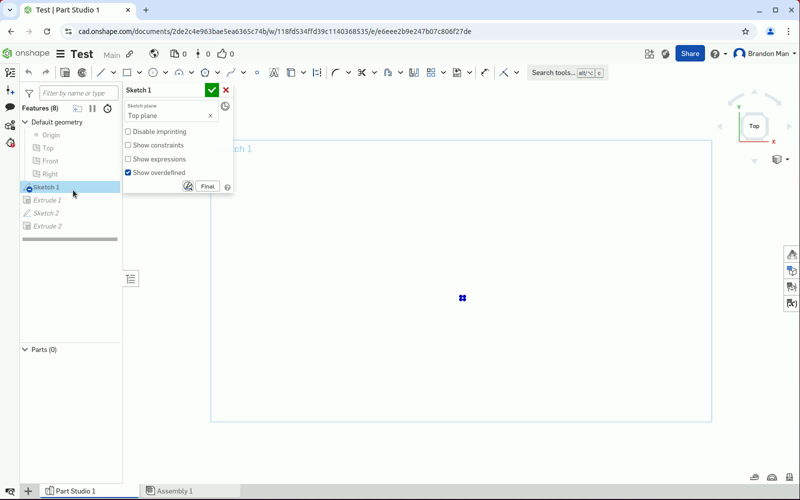
mouse_move(229, 92)
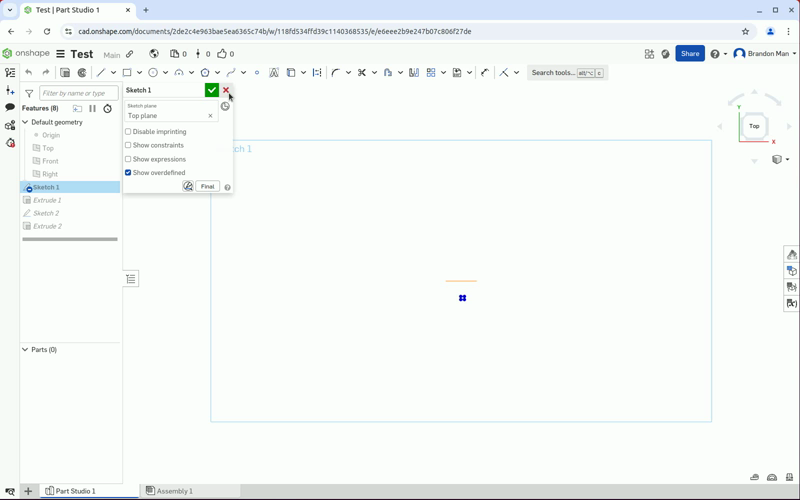
click(229, 92)
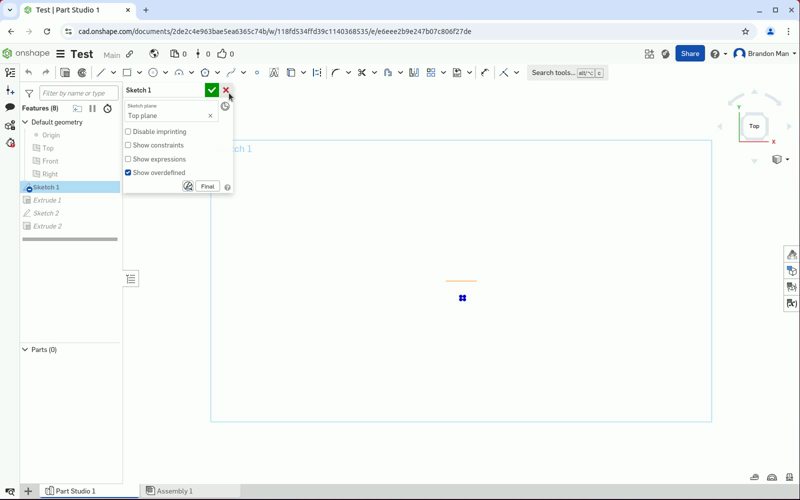
key(shift+s)
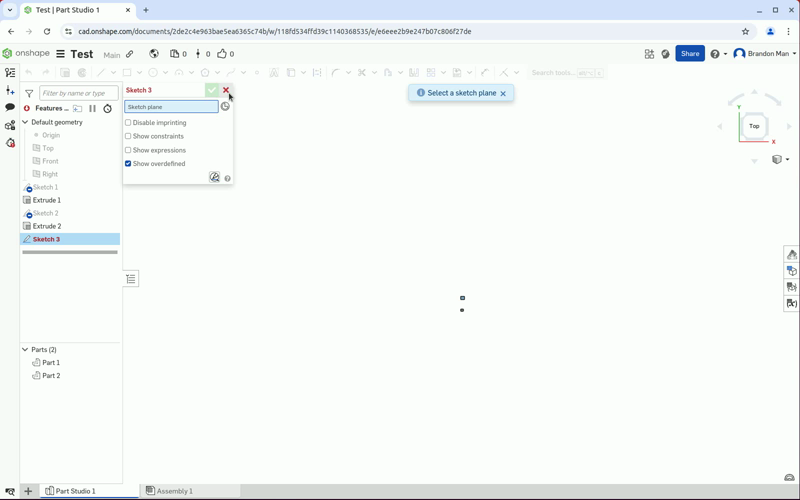
mouse_move(73, 150)
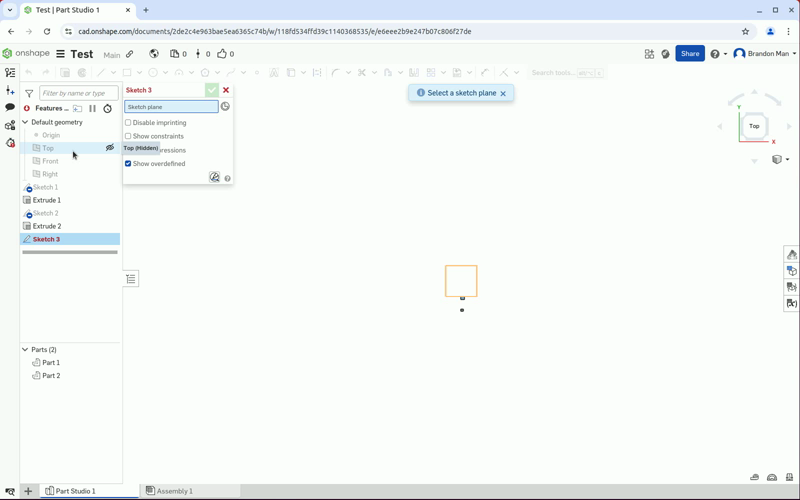
click(73, 150)
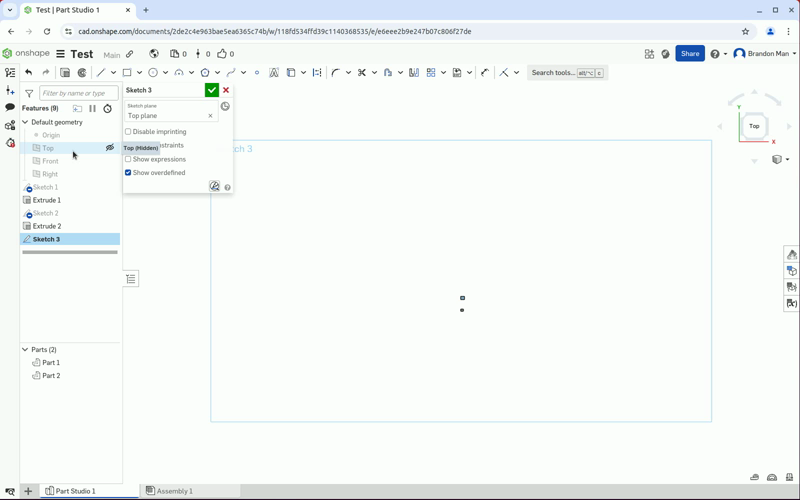
mouse_move(73, 352)
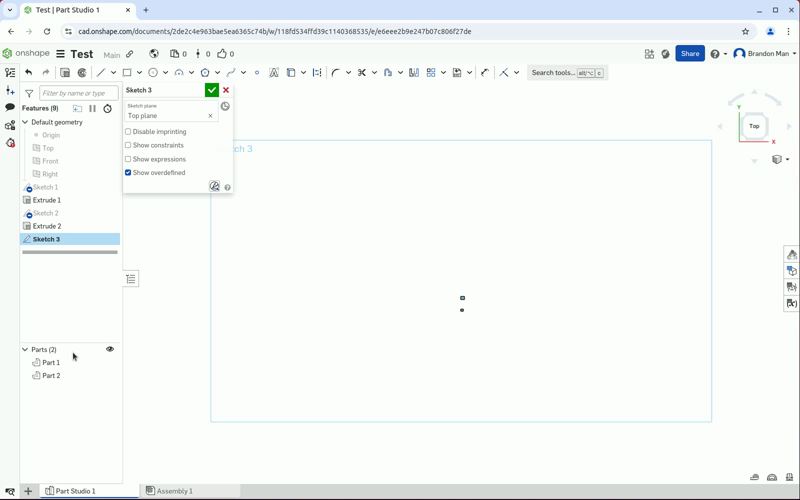
key(y)
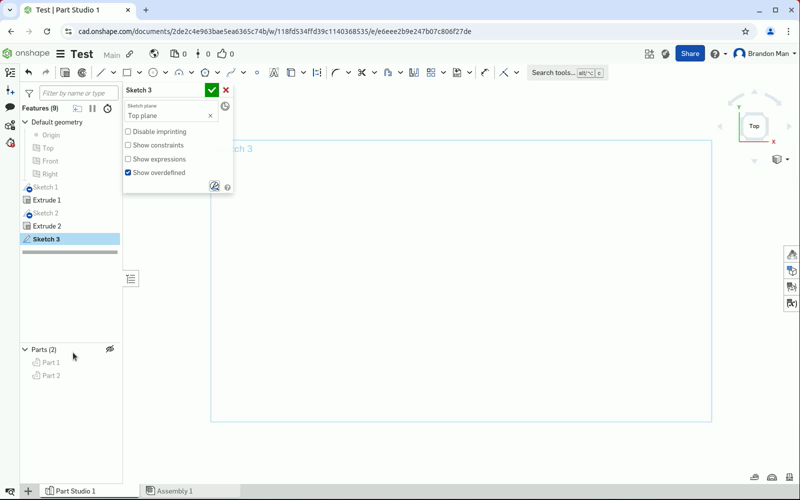
key(l)
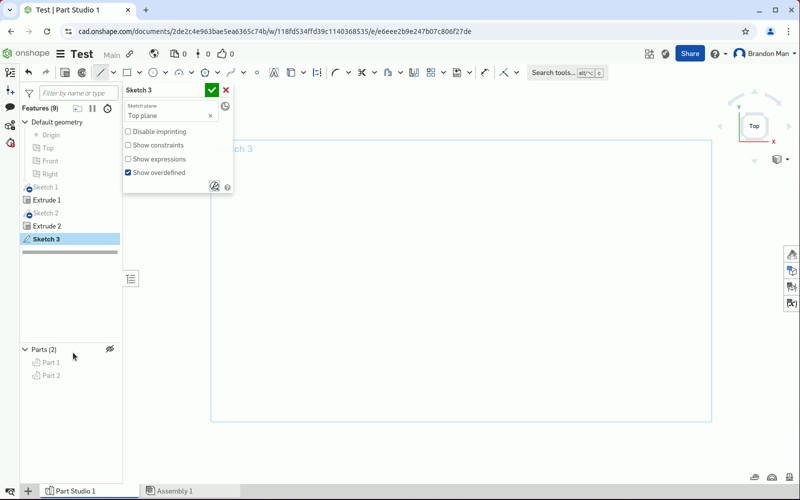
key_down(shift)
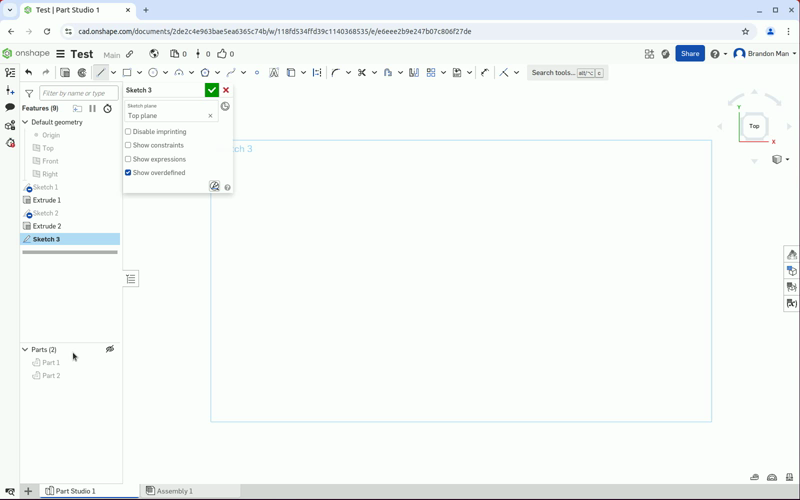
mouse_move(483, 311)
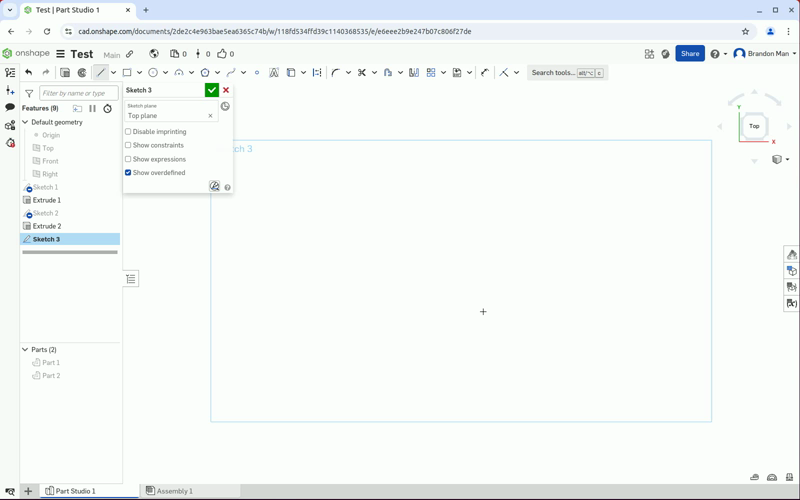
click(483, 311)
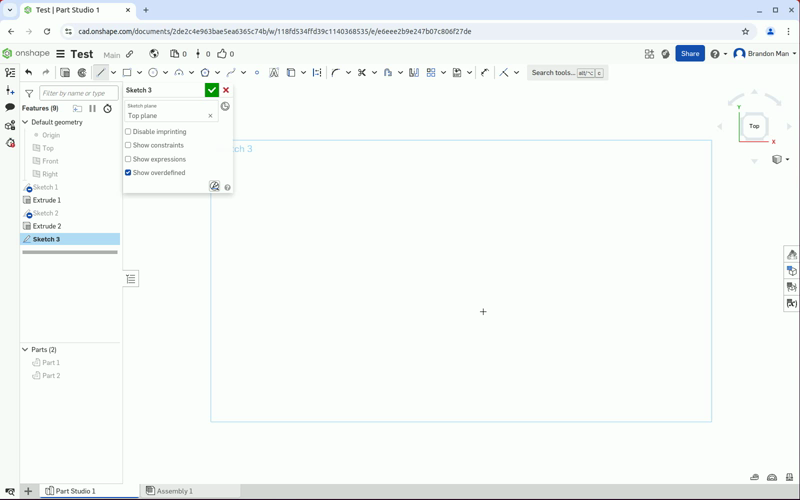
key_up(shift)
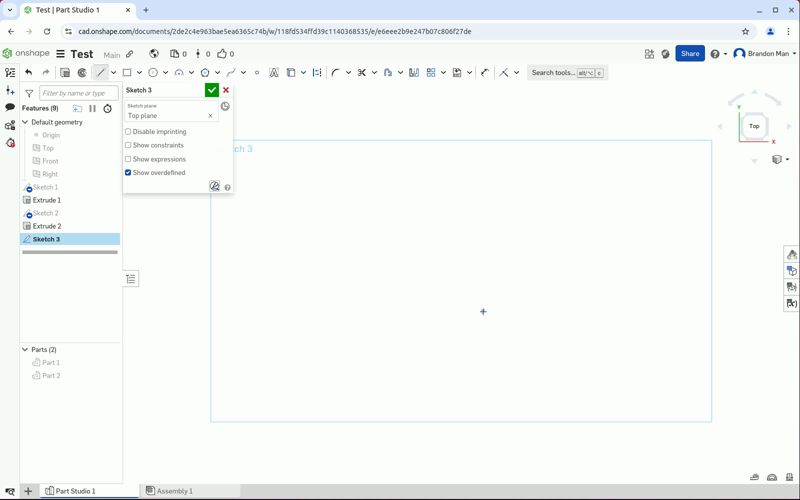
key_down(shift)
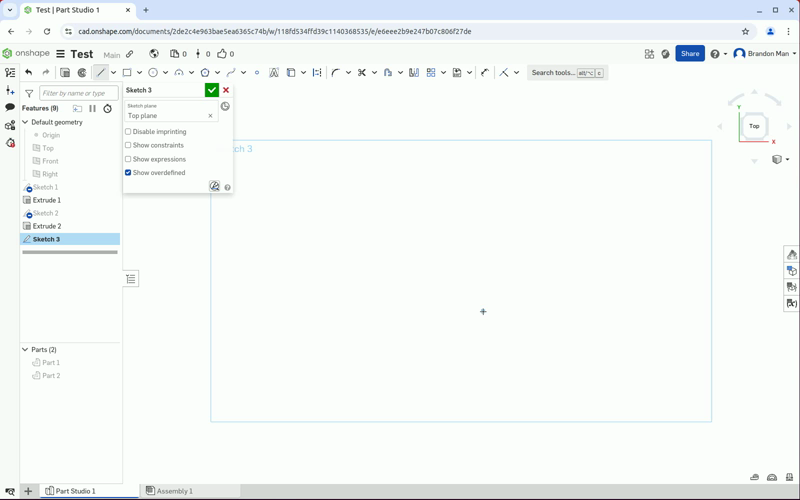
mouse_move(513, 311)
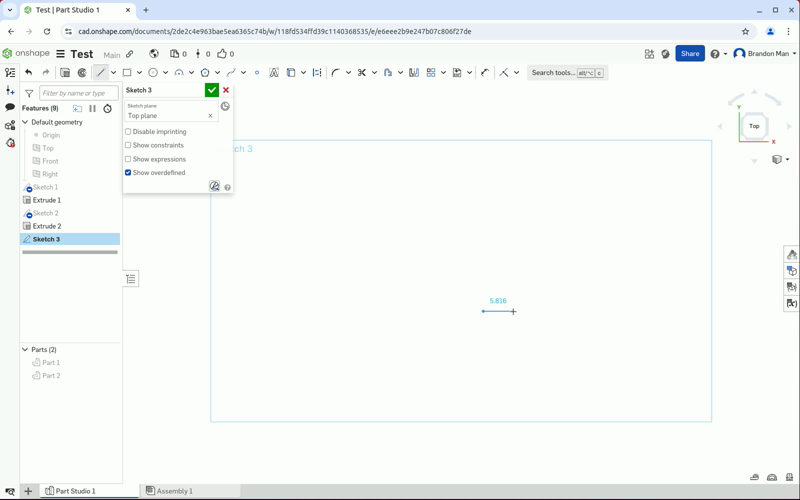
mouse_move(485, 311)
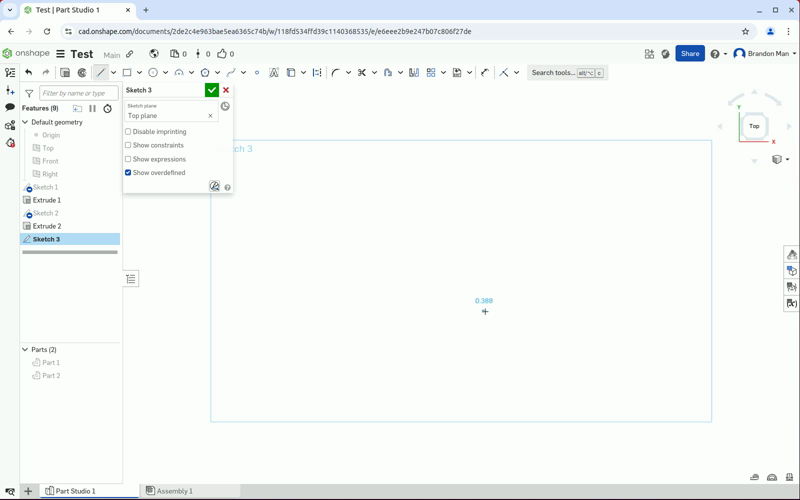
scroll(6)
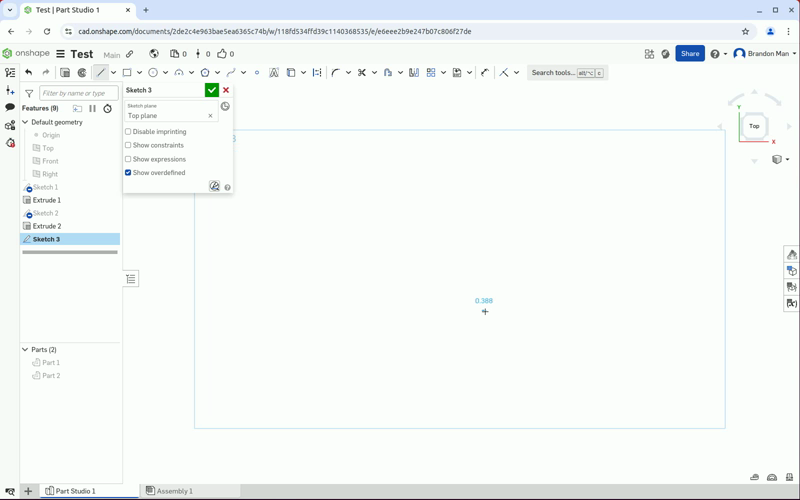
scroll(6)
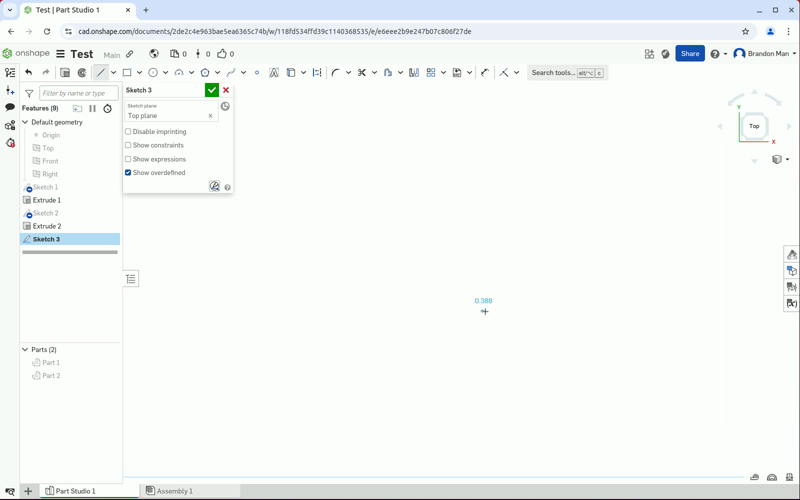
scroll(6)
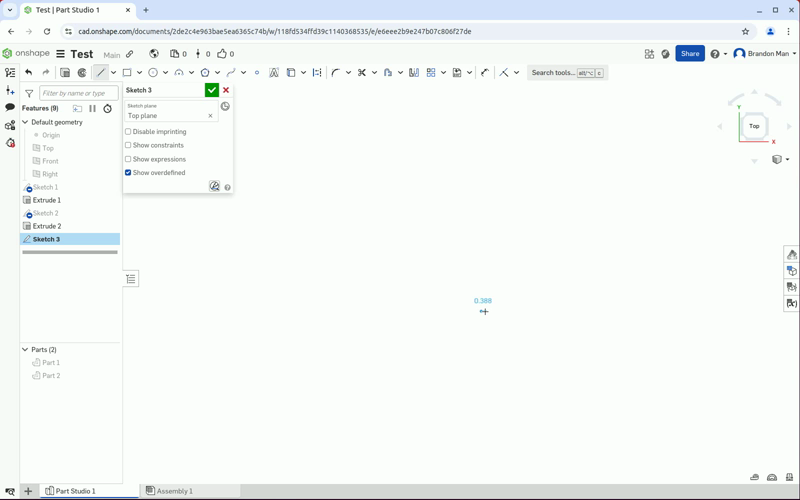
scroll(6)
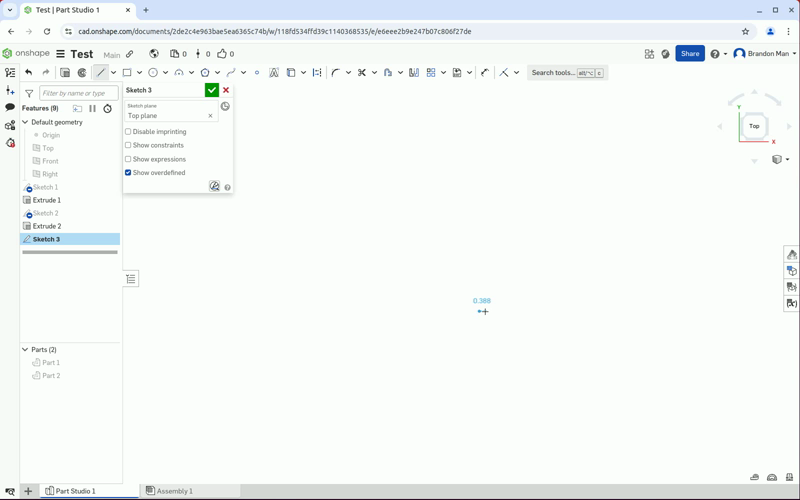
scroll(6)
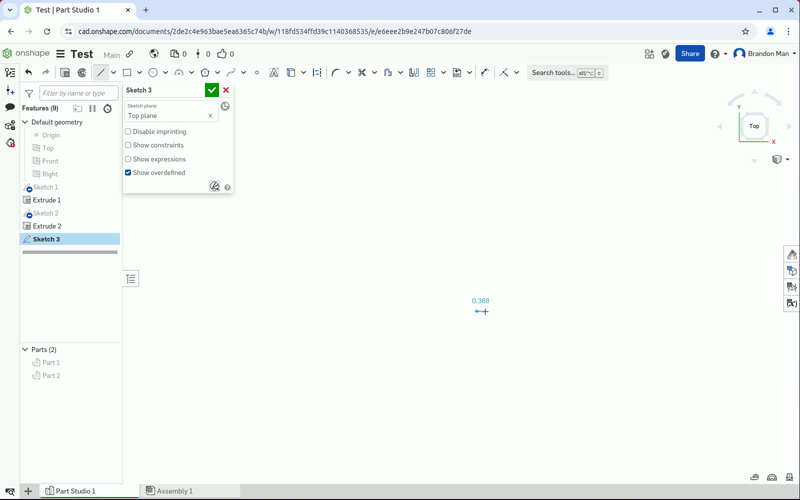
scroll(6)
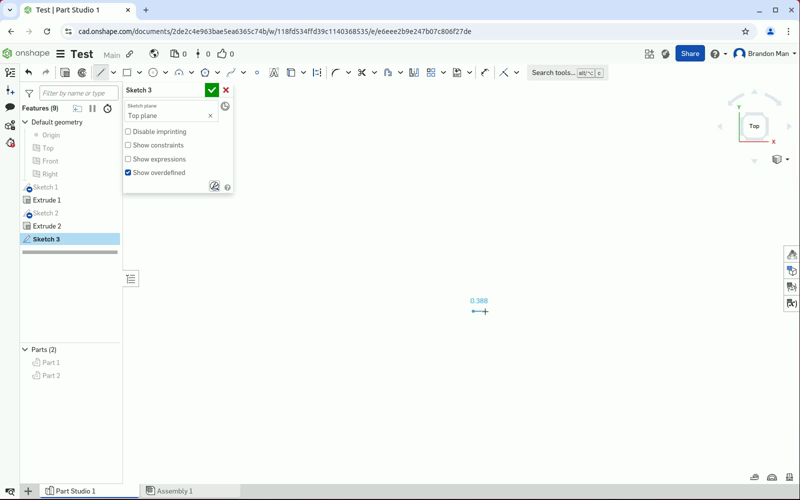
scroll(6)
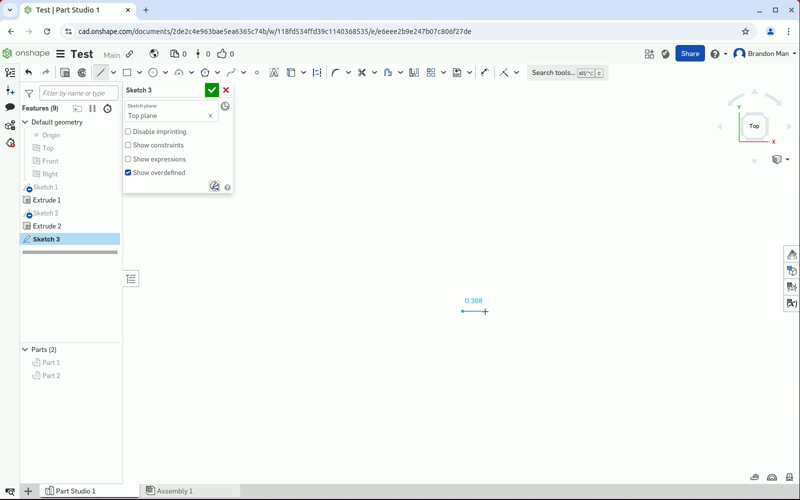
click(485, 311)
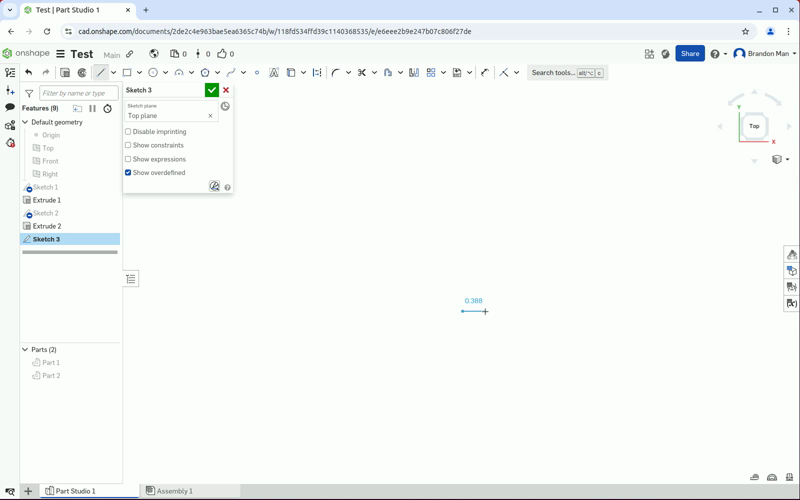
scroll(-6)
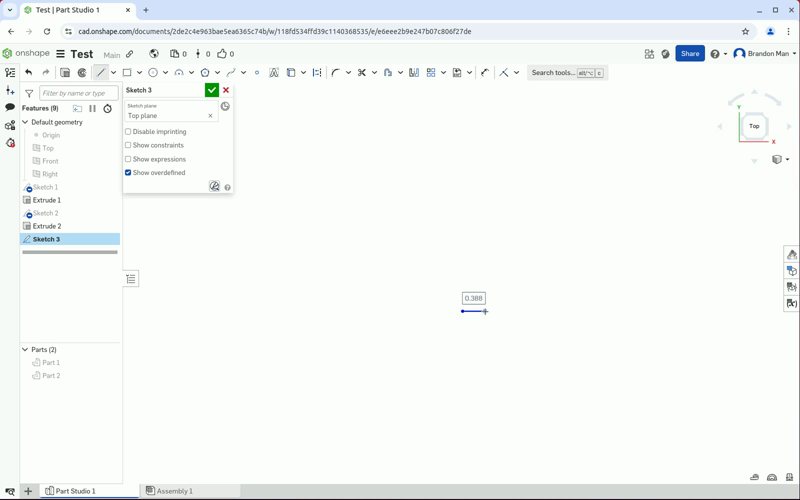
scroll(-6)
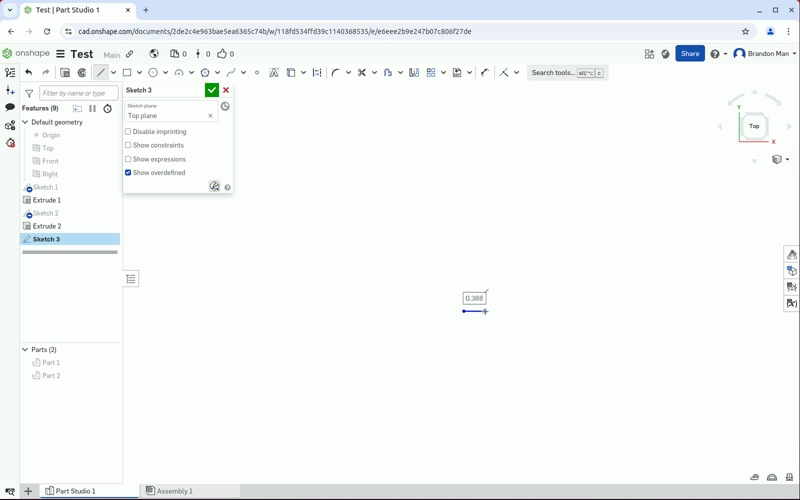
scroll(-6)
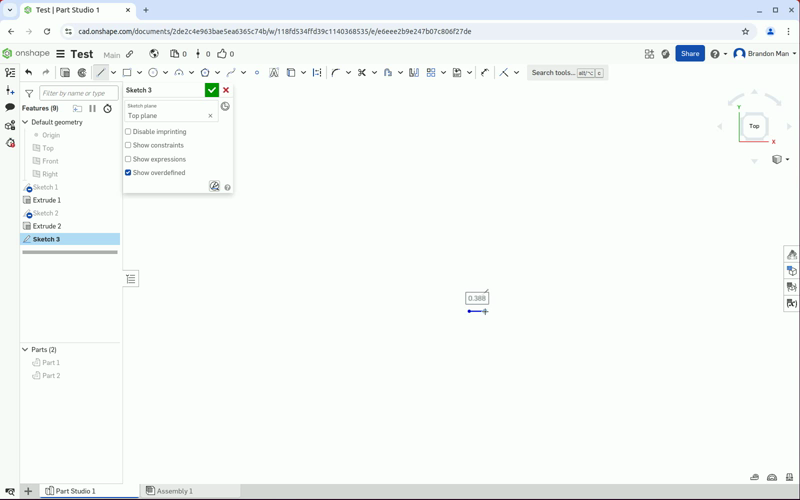
scroll(-6)
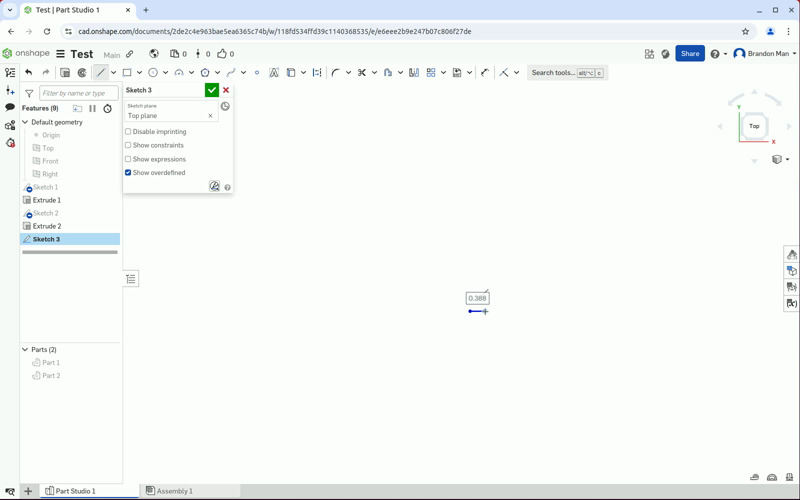
scroll(-6)
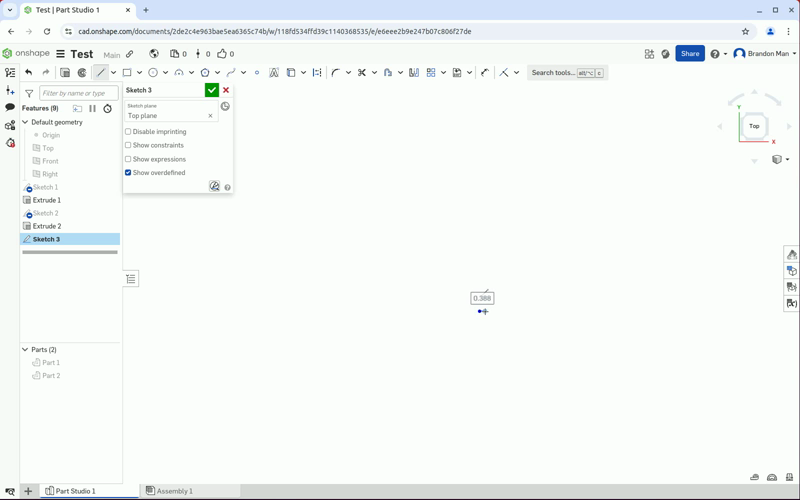
scroll(-6)
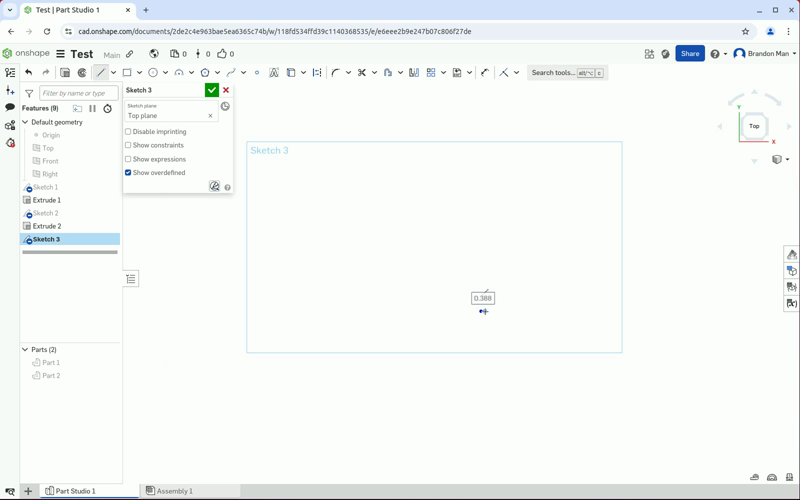
scroll(-6)
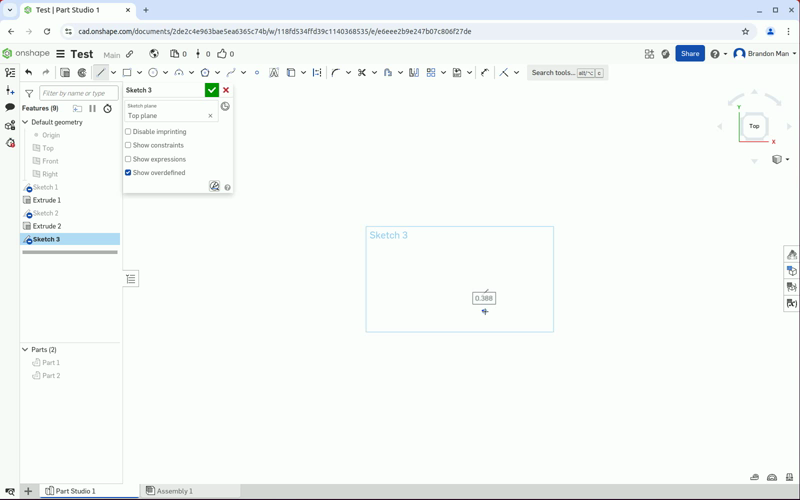
key_up(shift)
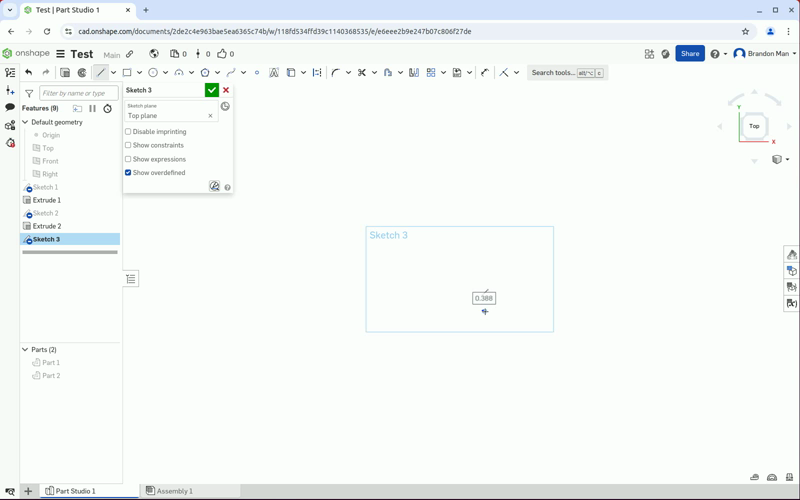
key_down(shift)
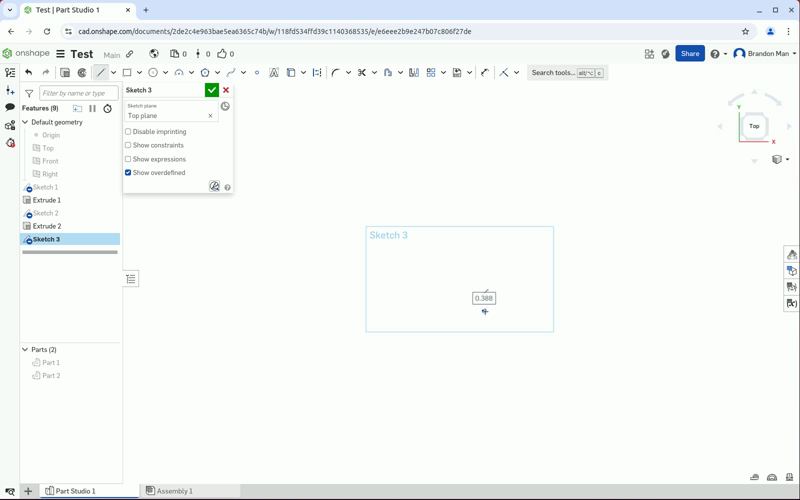
mouse_move(515, 311)
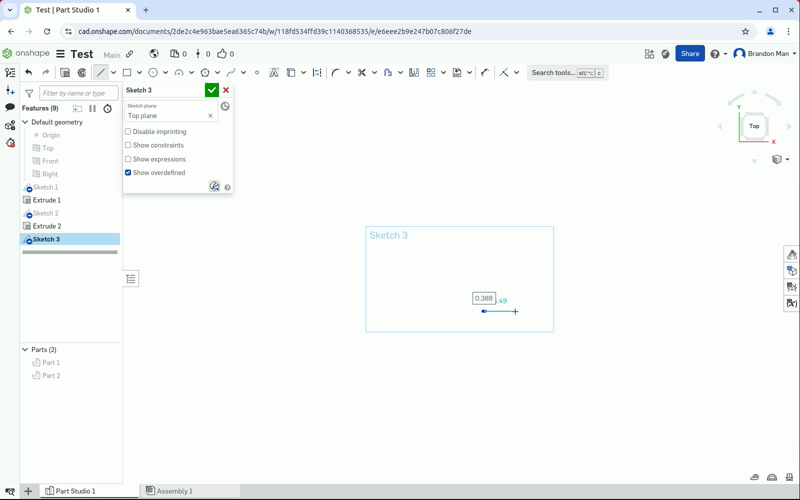
mouse_move(485, 309)
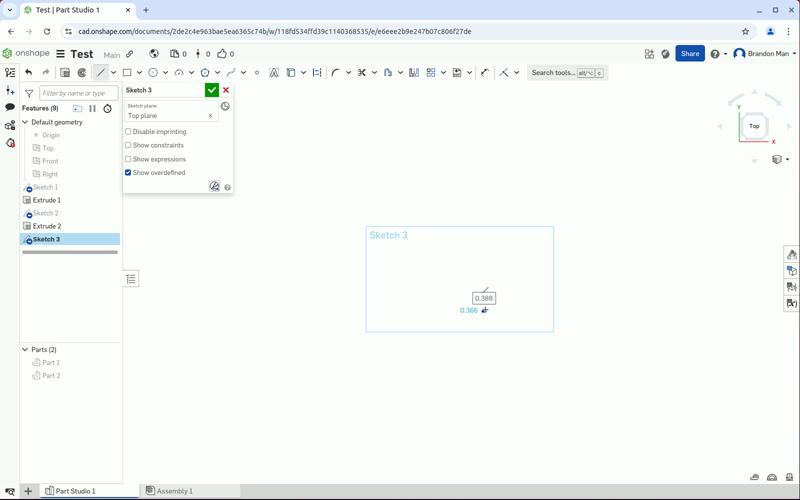
scroll(6)
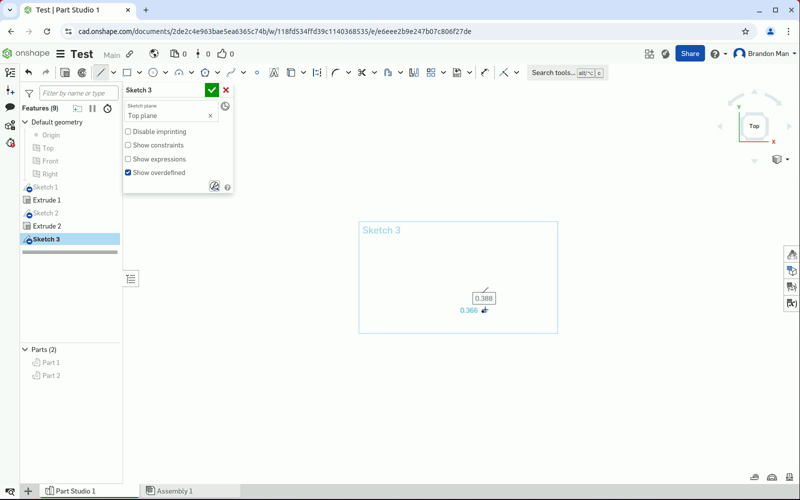
scroll(6)
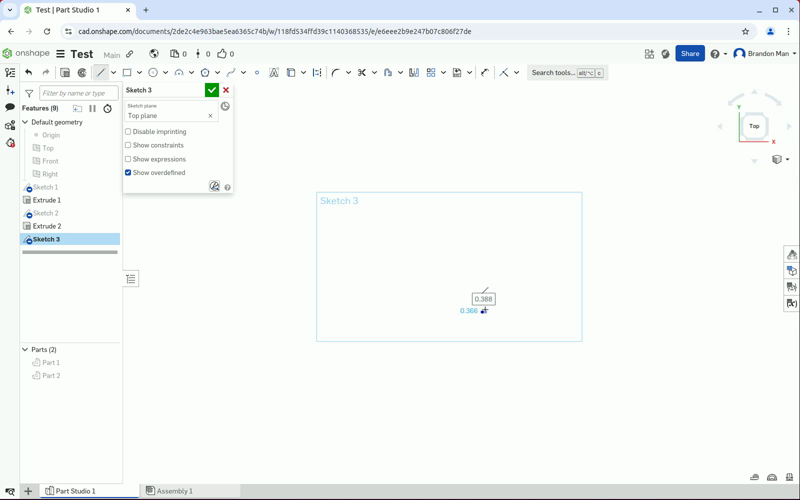
scroll(6)
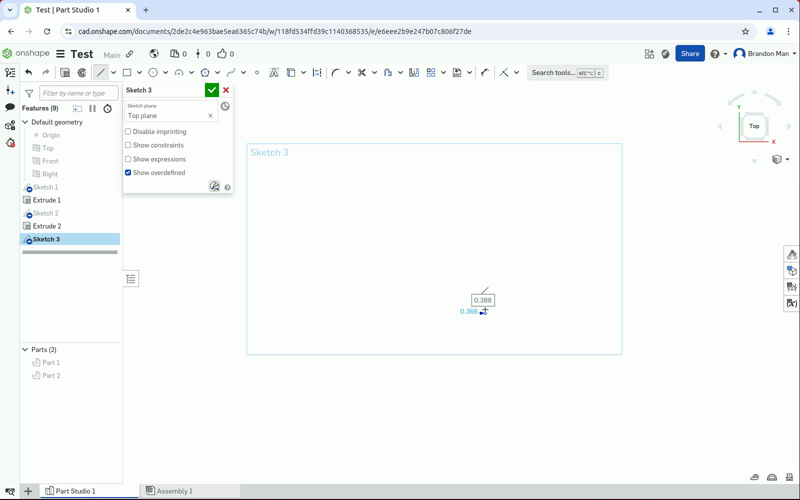
scroll(6)
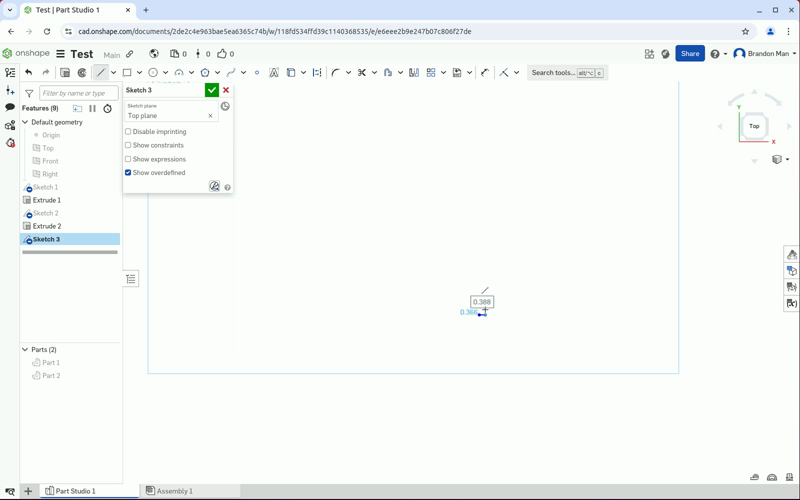
scroll(6)
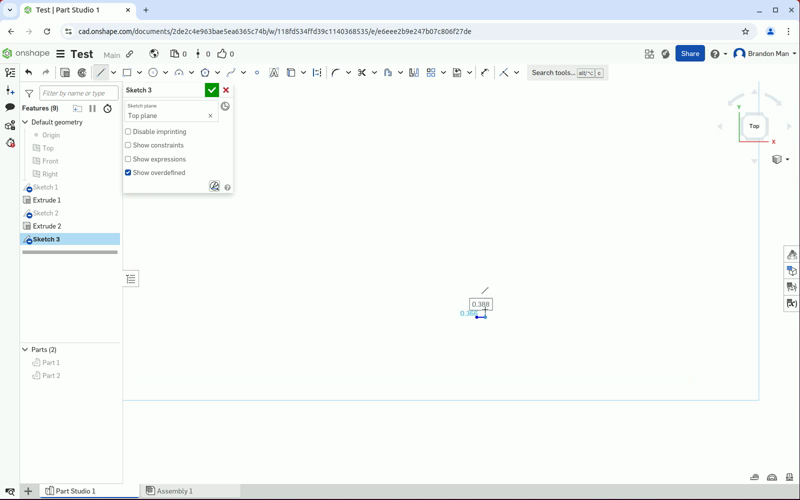
scroll(6)
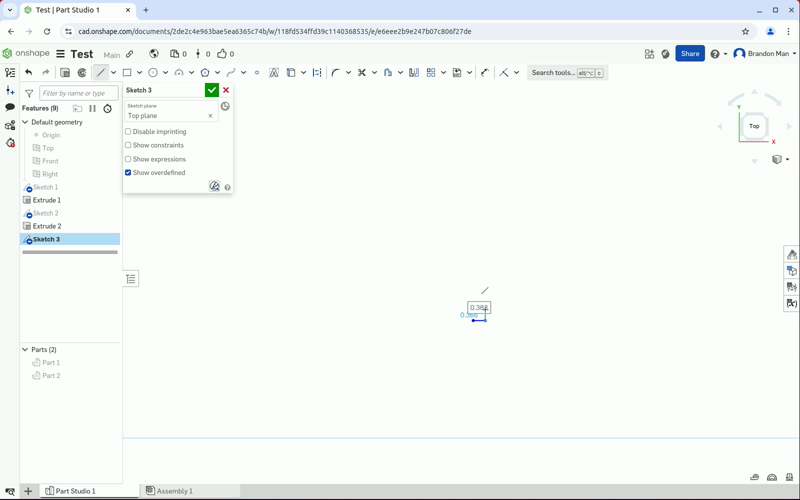
scroll(6)
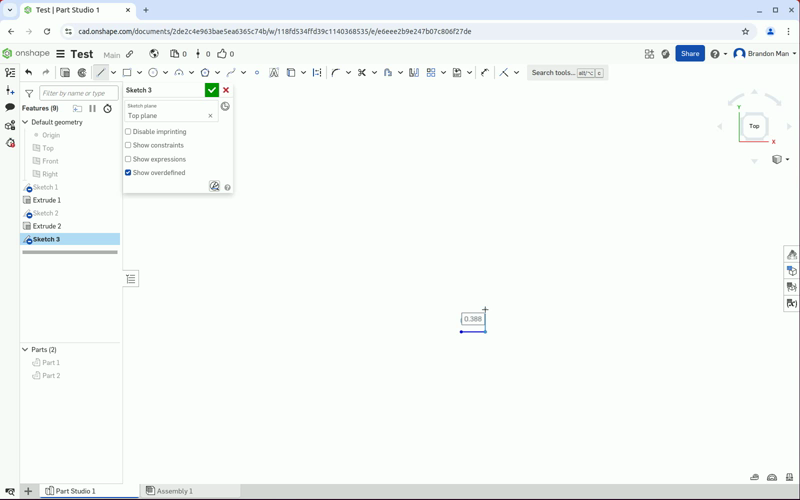
click(485, 309)
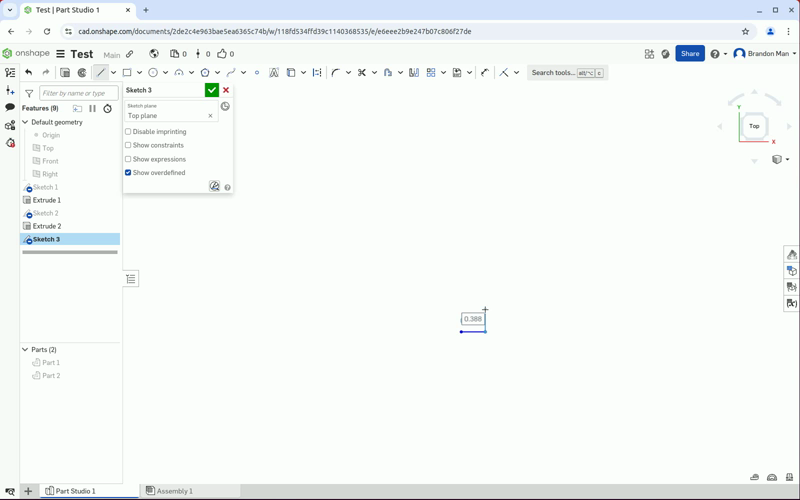
scroll(-6)
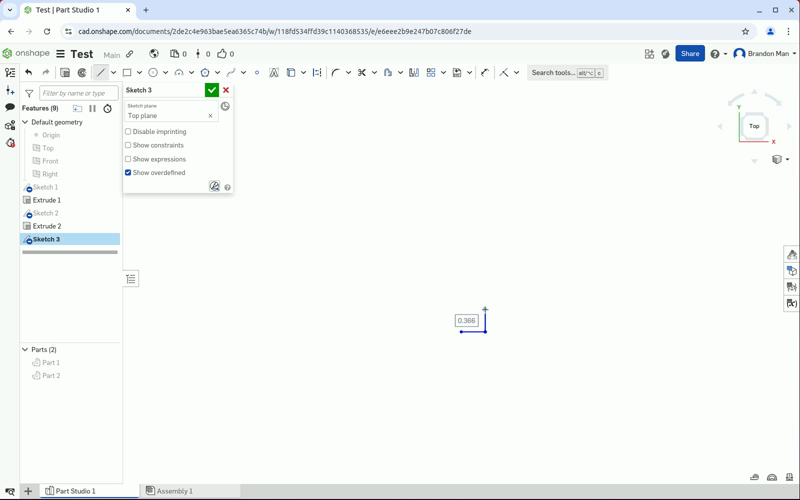
scroll(-6)
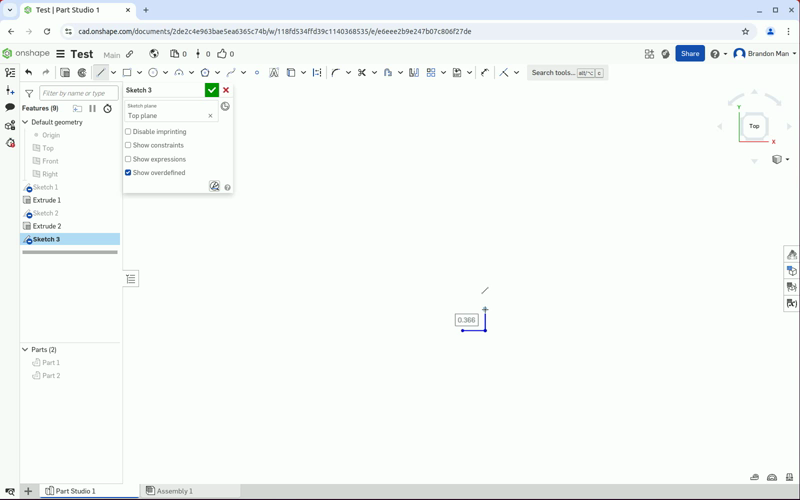
scroll(-6)
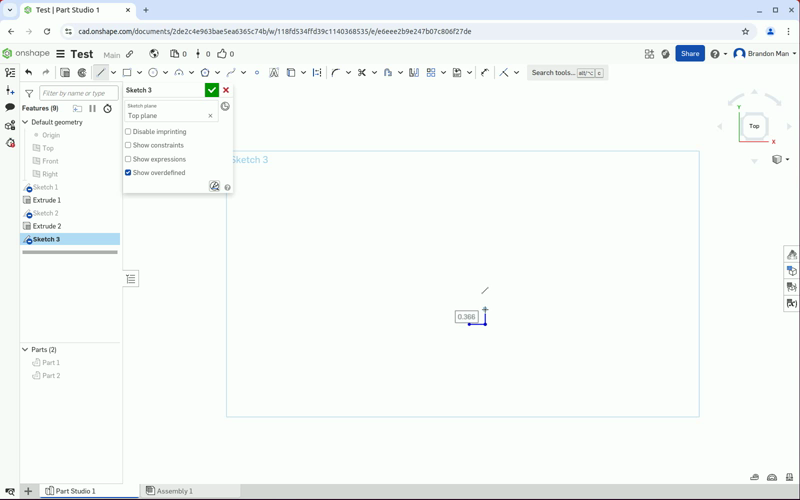
scroll(-6)
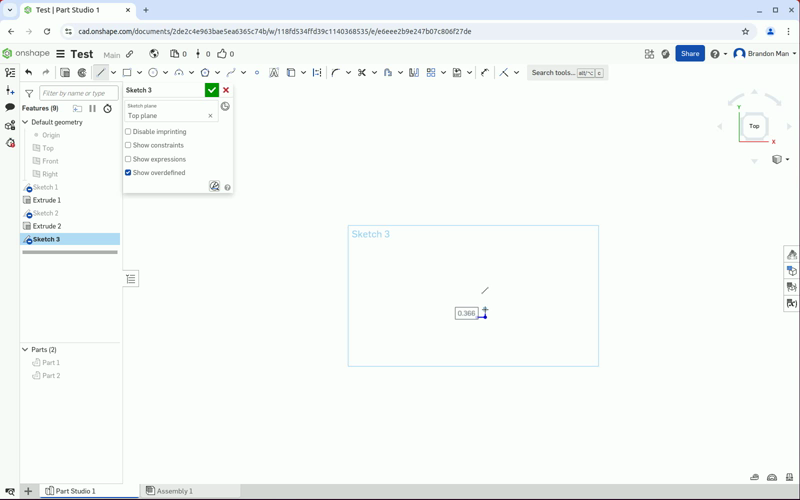
scroll(-6)
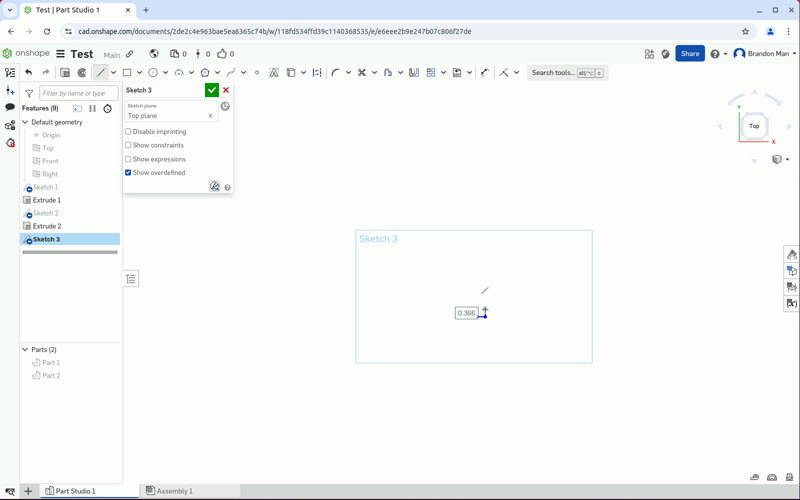
scroll(-6)
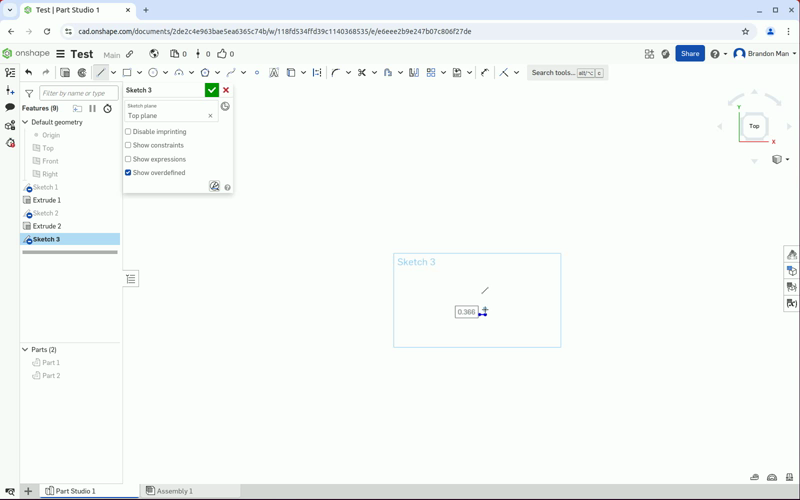
scroll(-6)
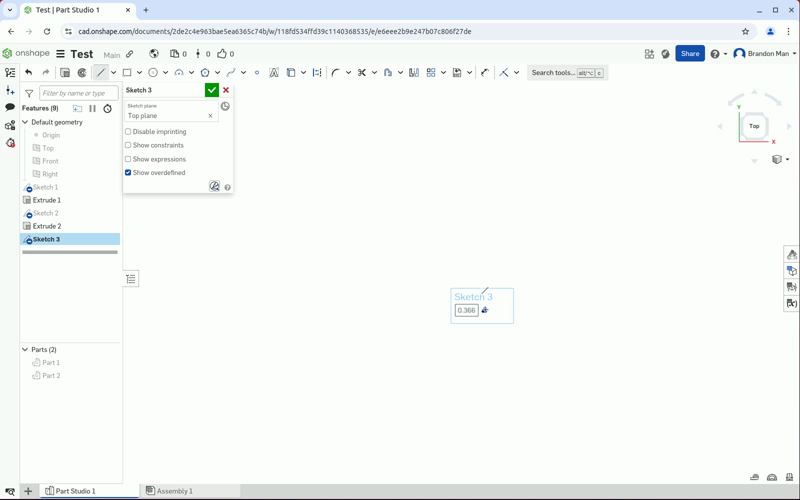
key_up(shift)
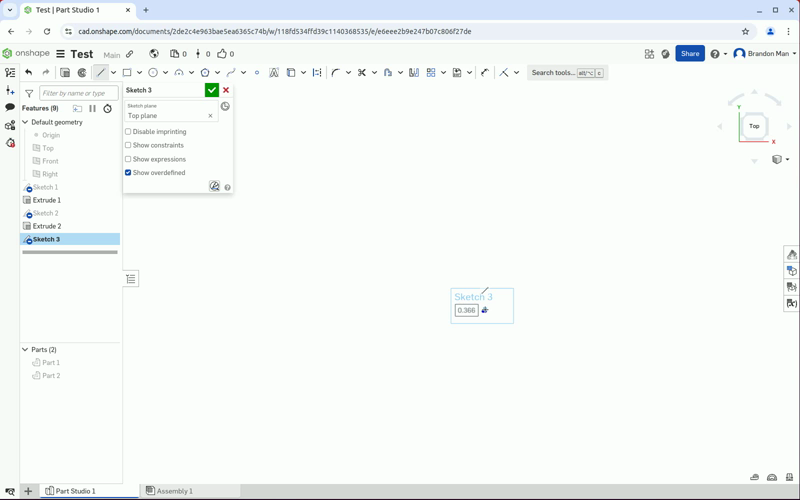
key_down(shift)
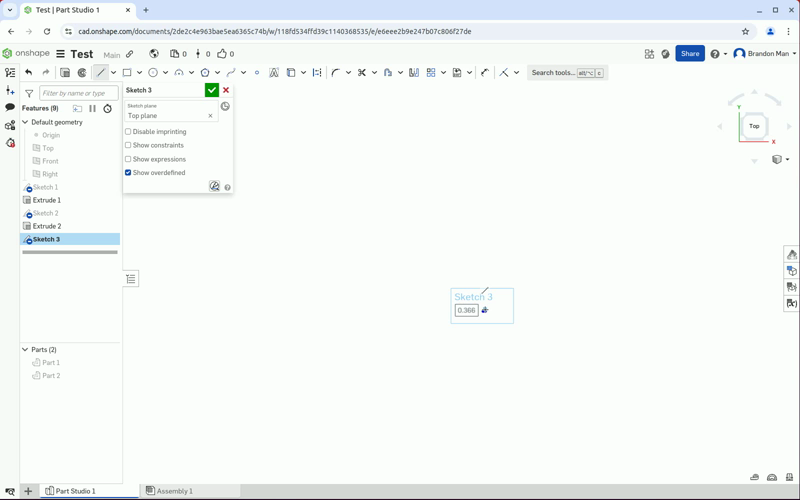
mouse_move(515, 309)
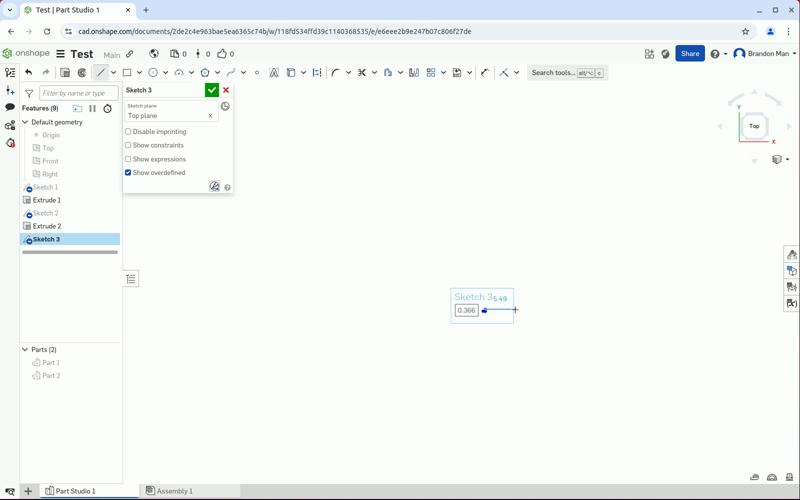
mouse_move(483, 309)
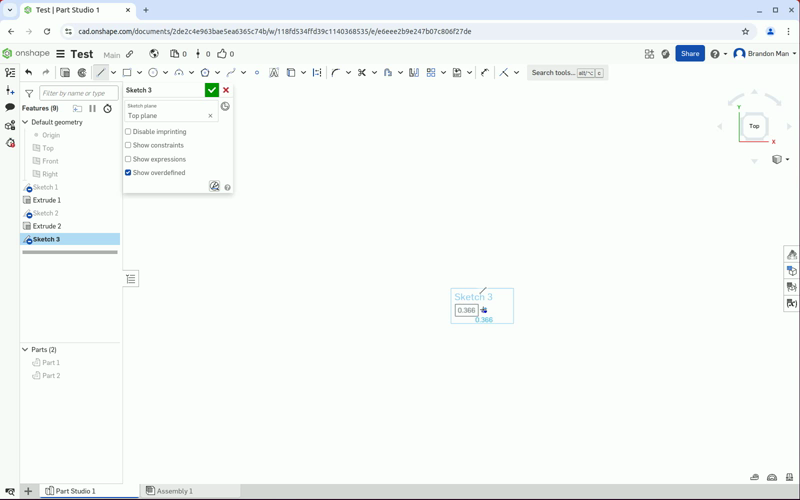
scroll(6)
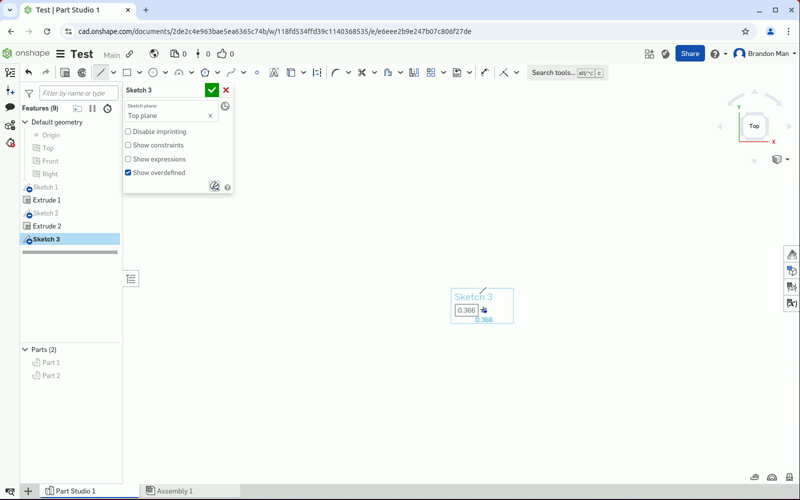
scroll(6)
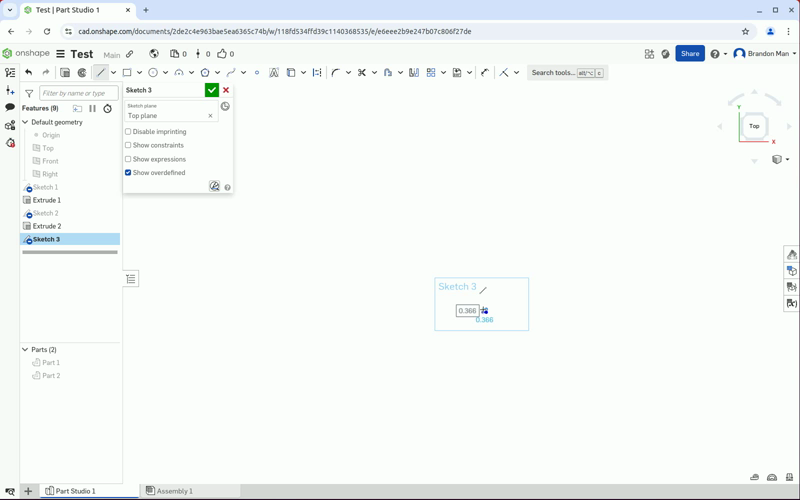
scroll(6)
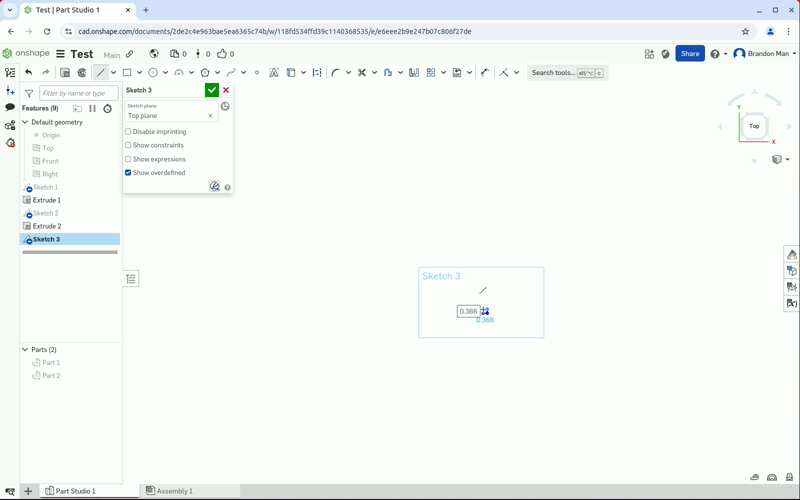
scroll(6)
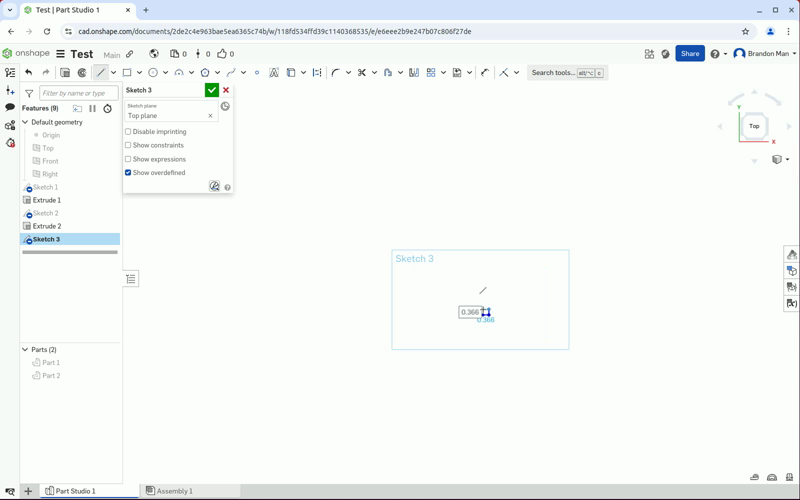
scroll(6)
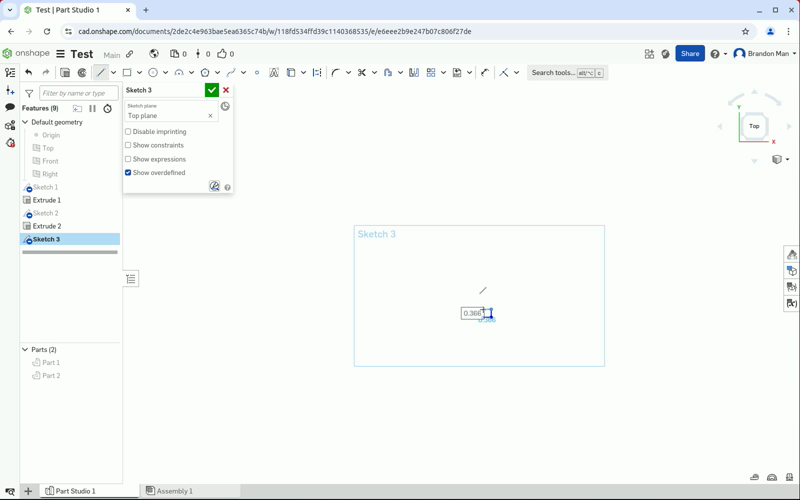
scroll(6)
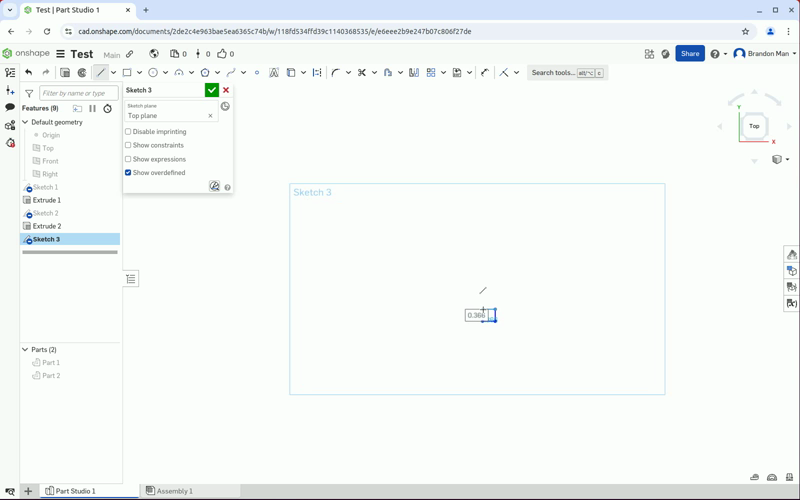
scroll(6)
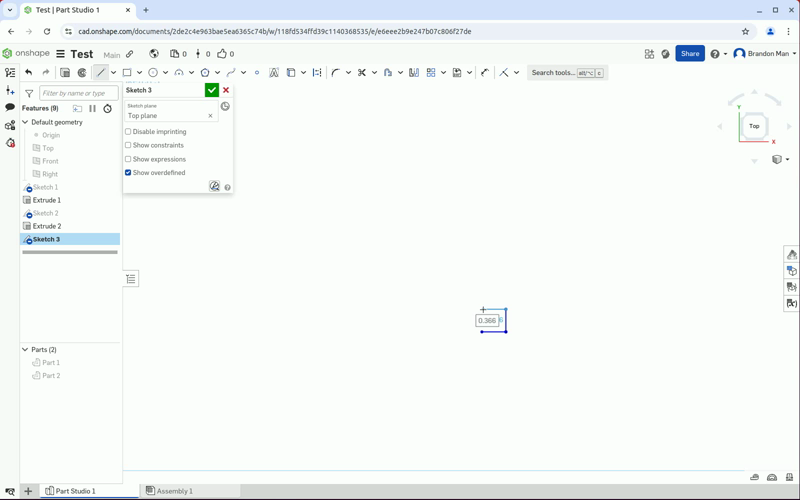
click(483, 309)
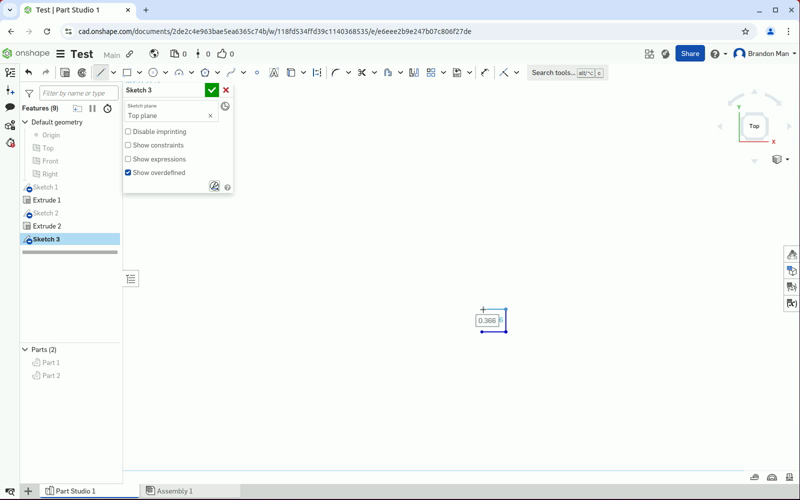
scroll(-6)
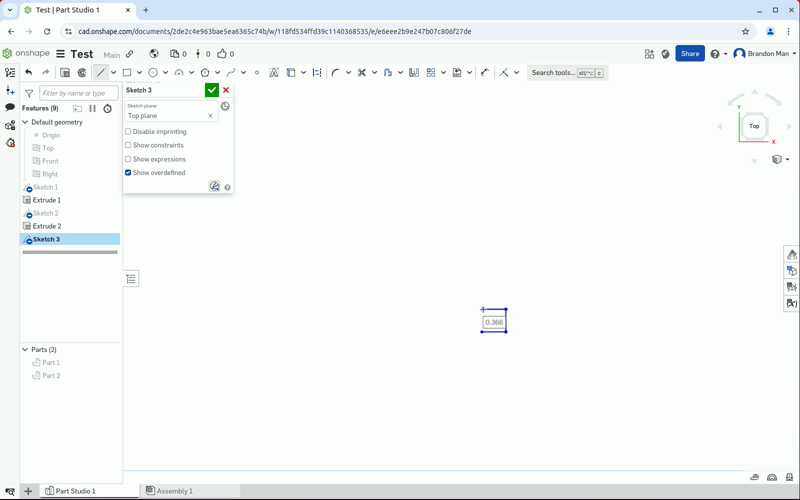
scroll(-6)
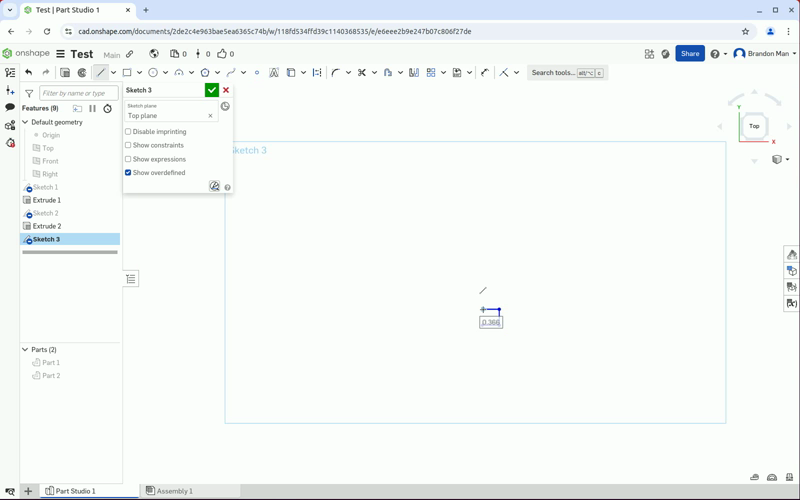
scroll(-6)
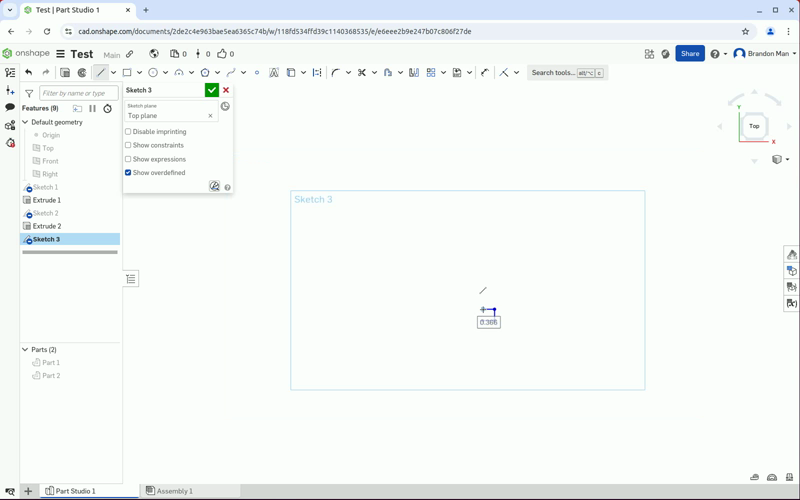
scroll(-6)
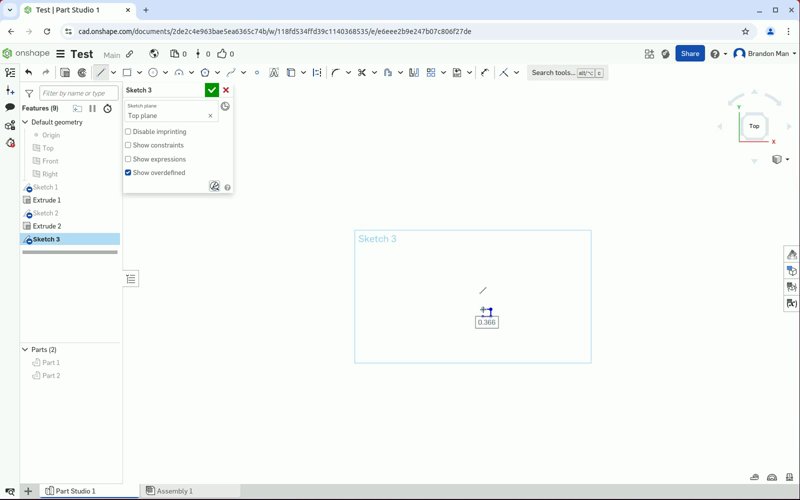
scroll(-6)
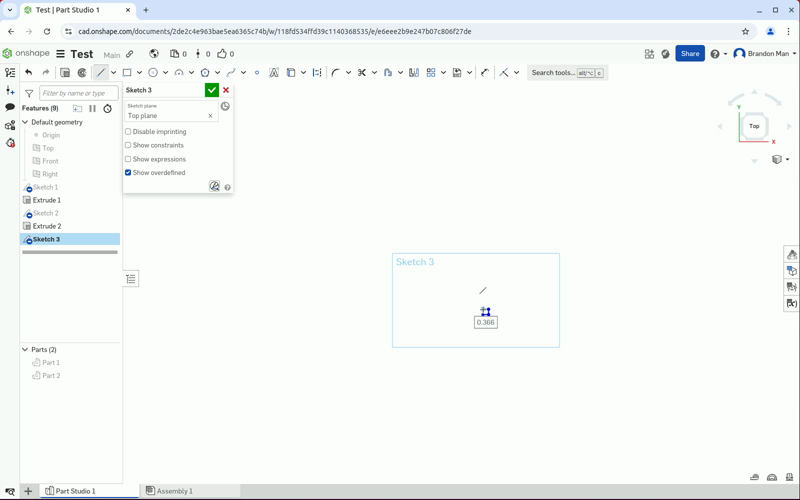
scroll(-6)
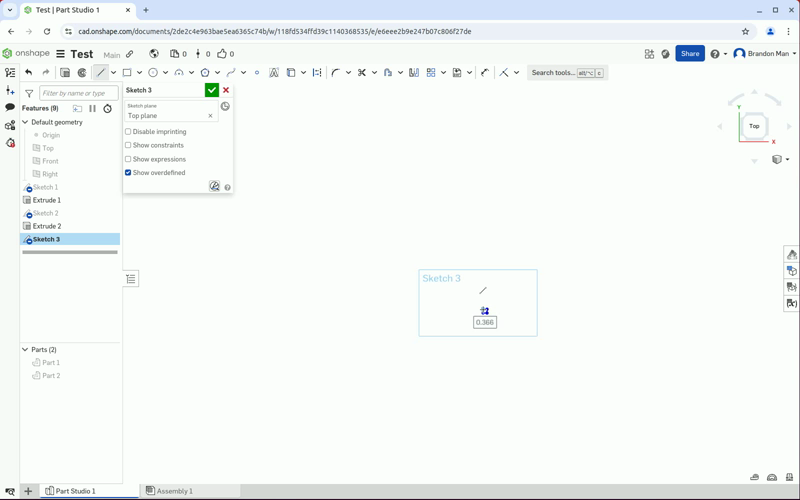
scroll(-6)
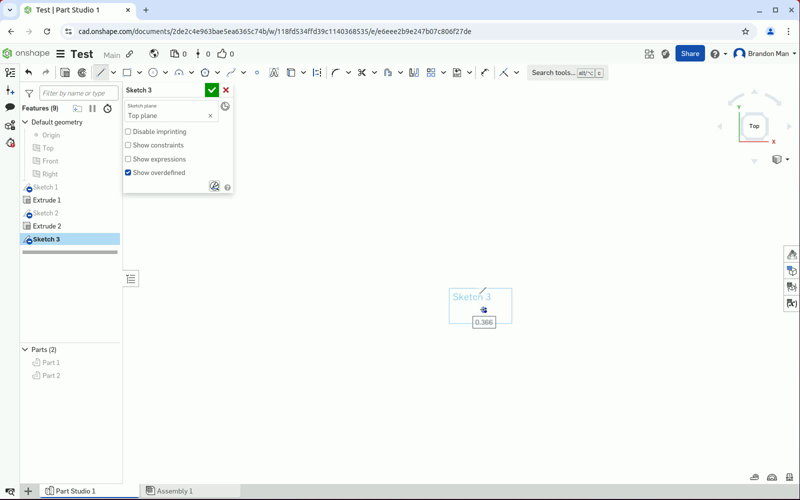
key_up(shift)
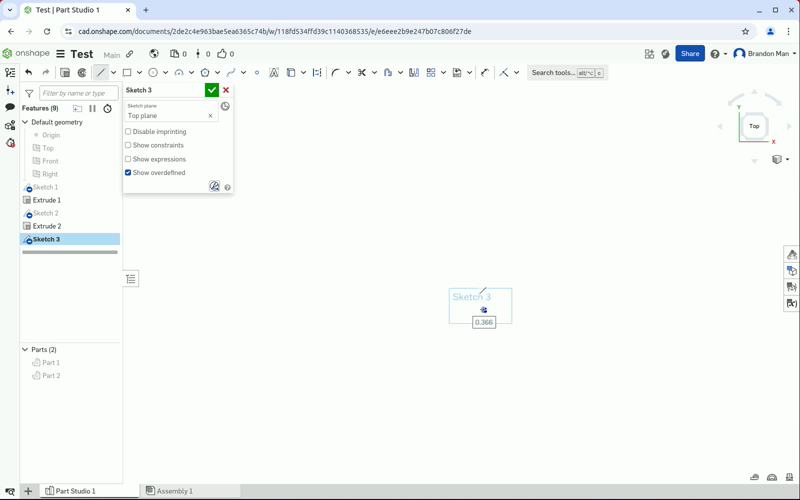
mouse_move(513, 309)
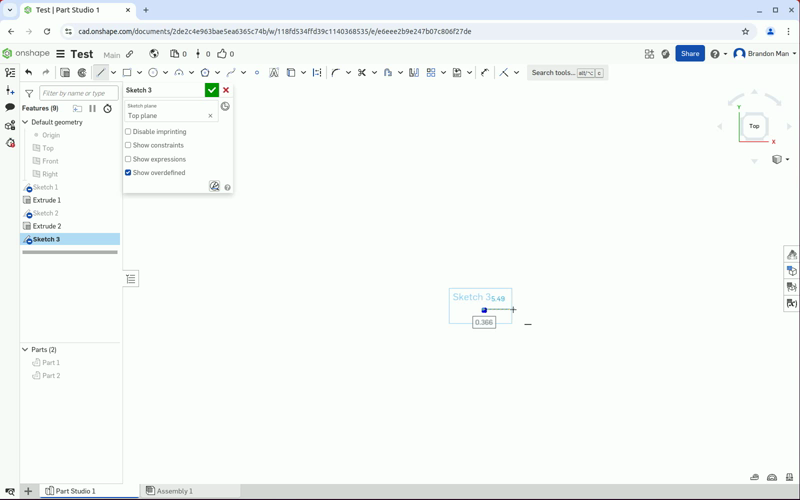
key_down(shift)
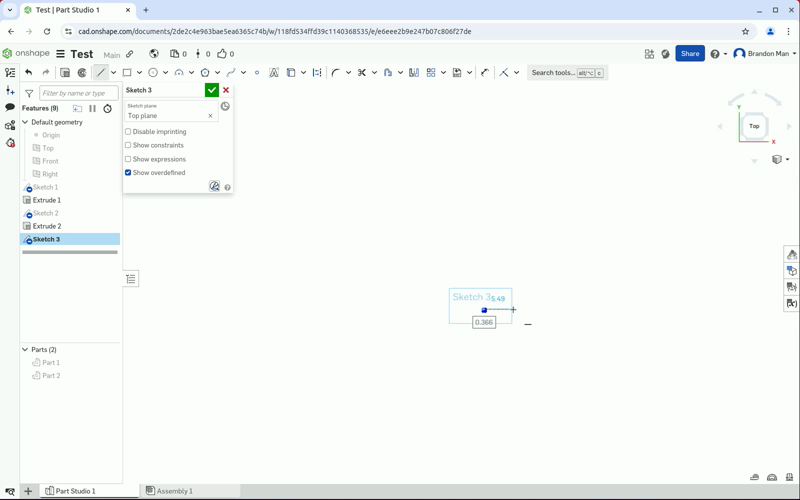
mouse_move(483, 311)
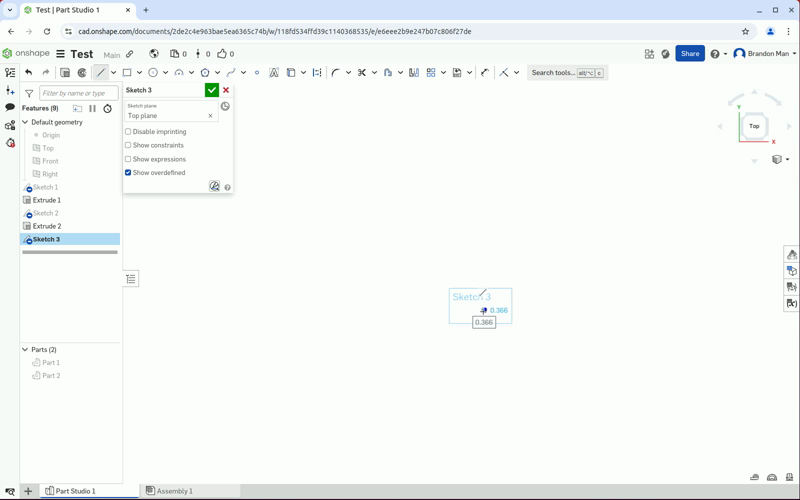
scroll(6)
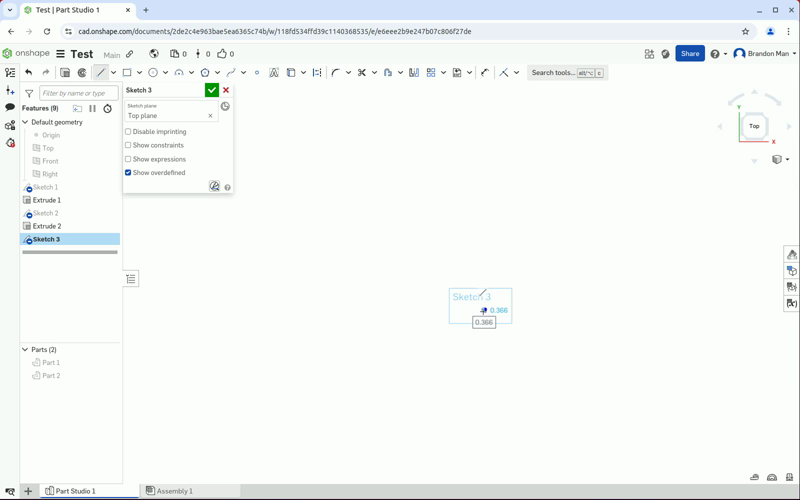
scroll(6)
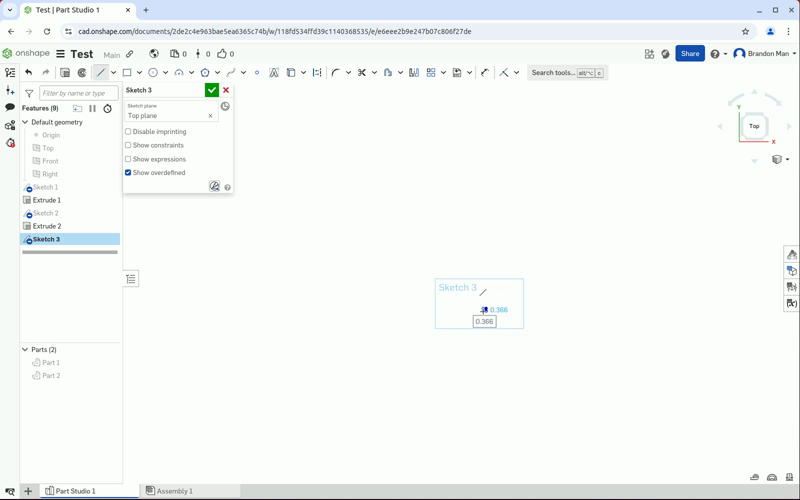
scroll(6)
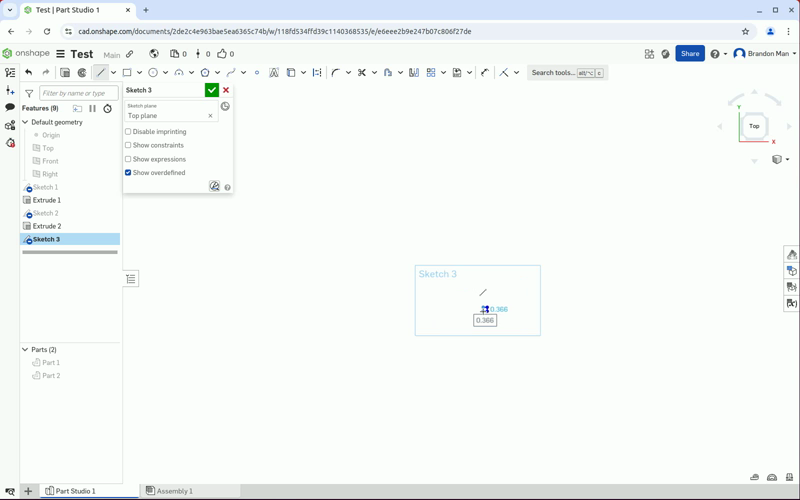
scroll(6)
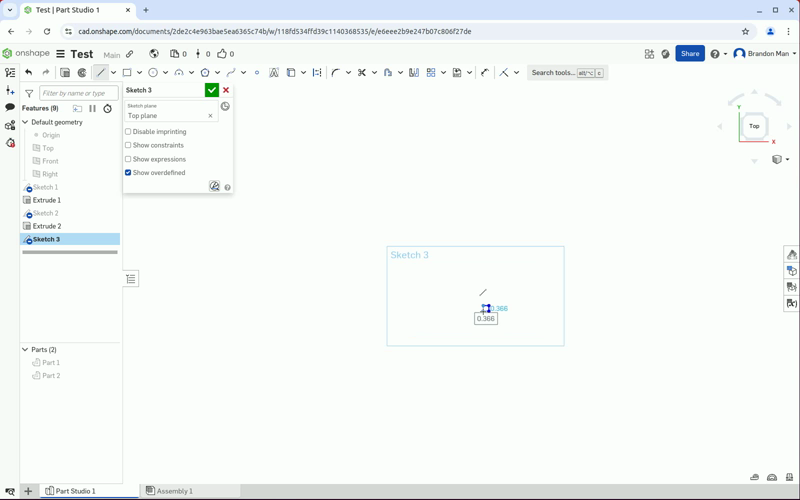
scroll(6)
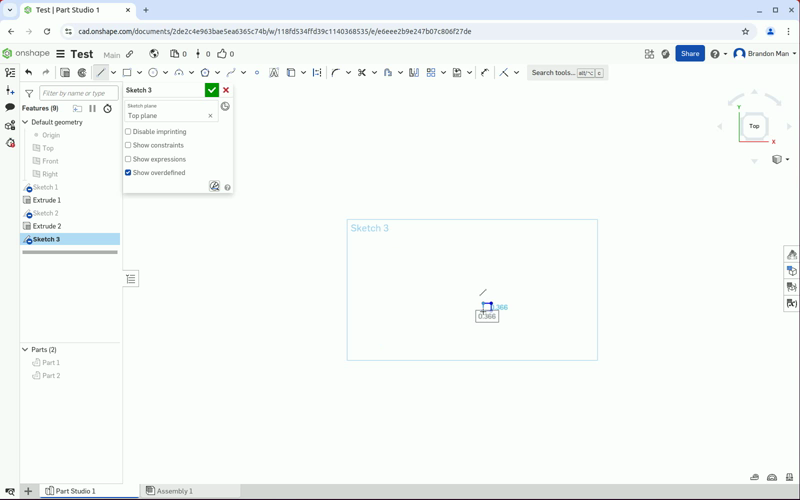
scroll(6)
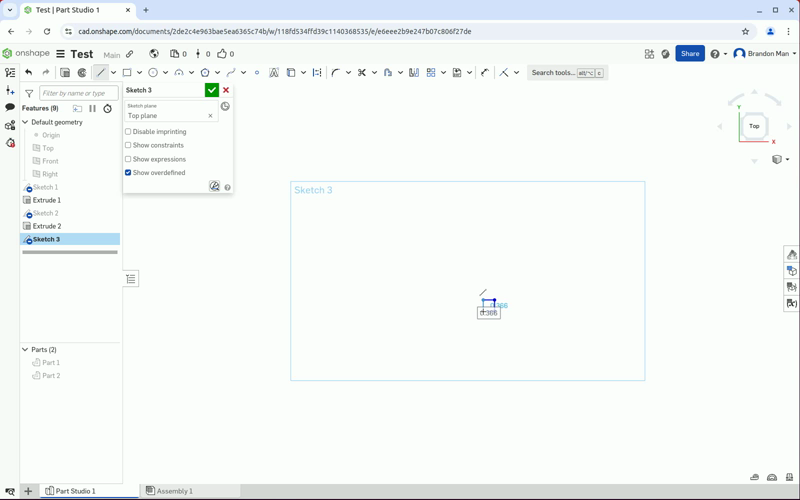
scroll(6)
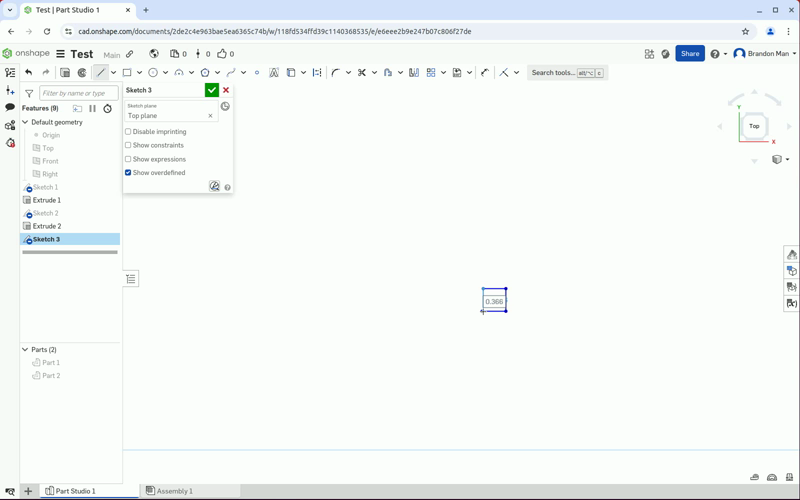
key_up(shift)
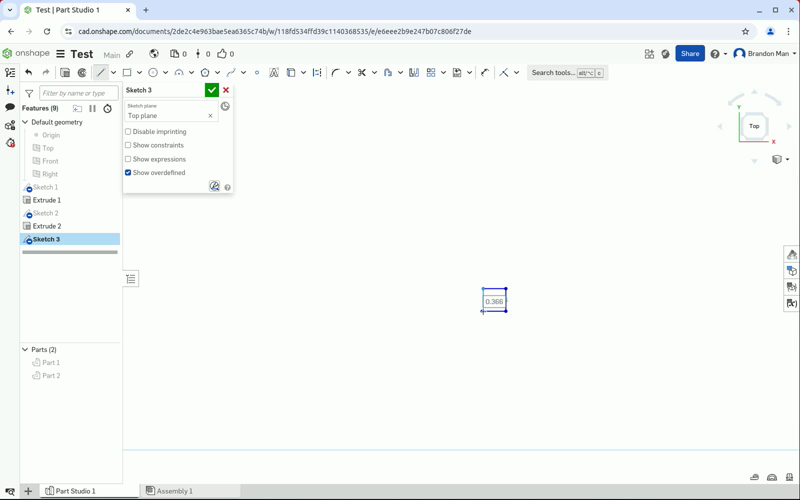
click(483, 311)
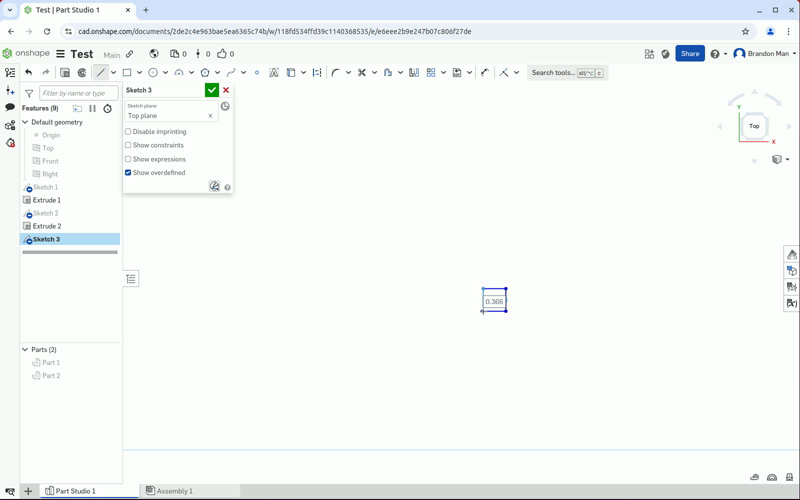
scroll(-6)
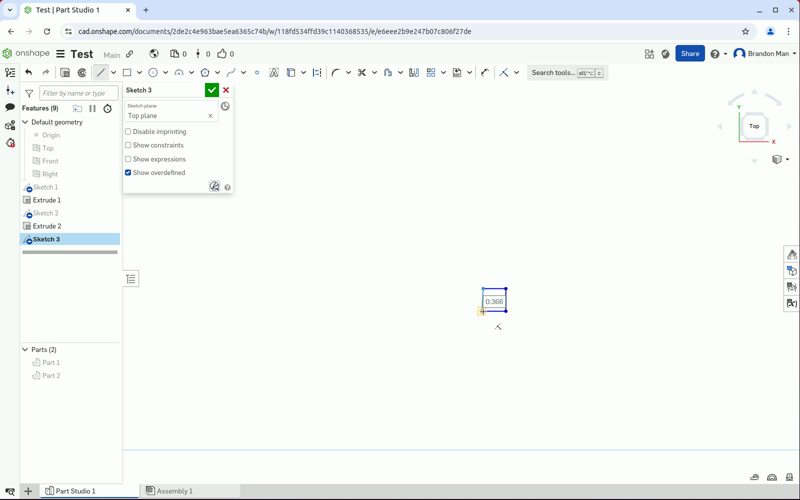
scroll(-6)
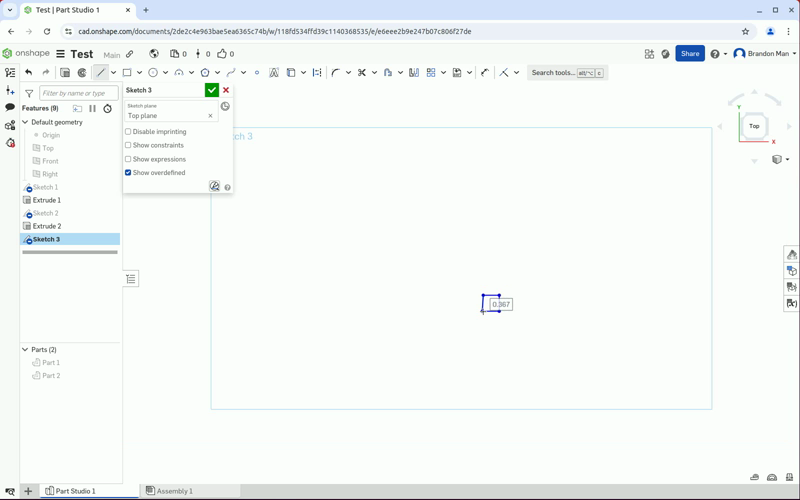
scroll(-6)
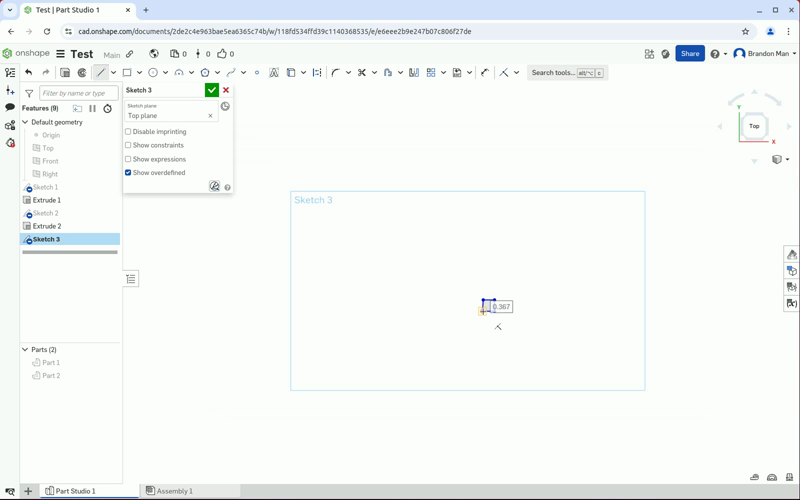
scroll(-6)
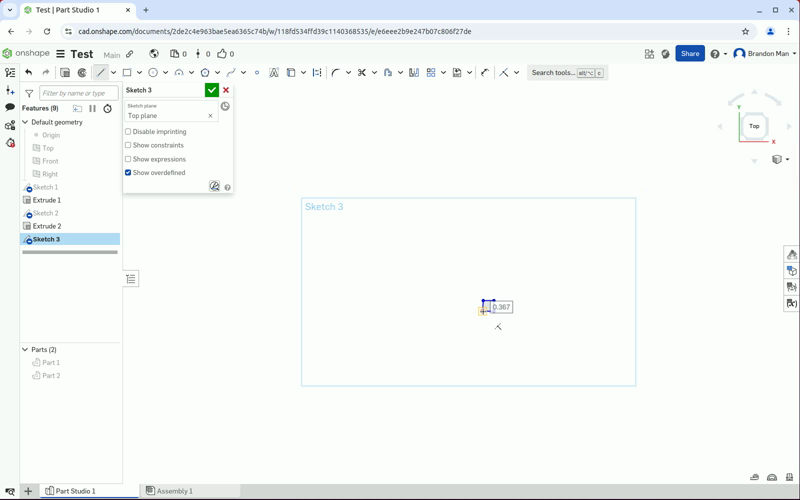
scroll(-6)
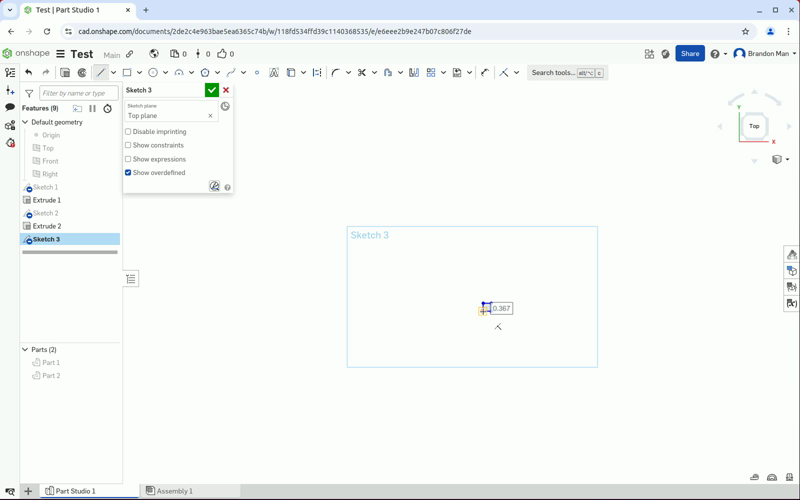
scroll(-6)
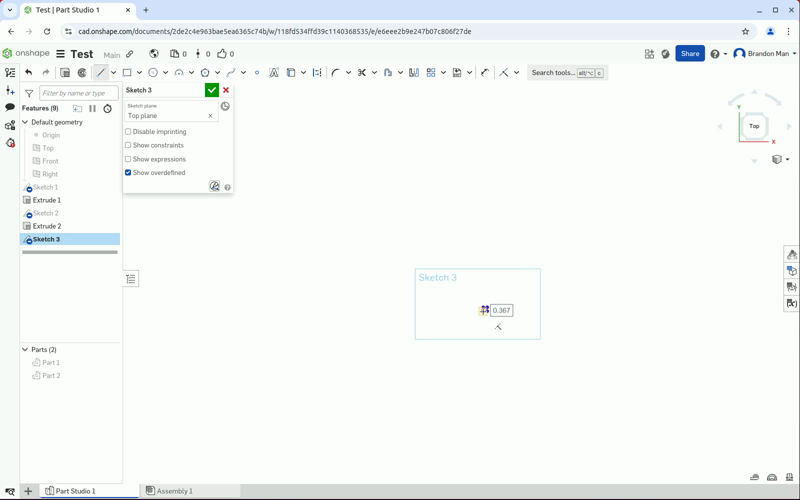
scroll(-6)
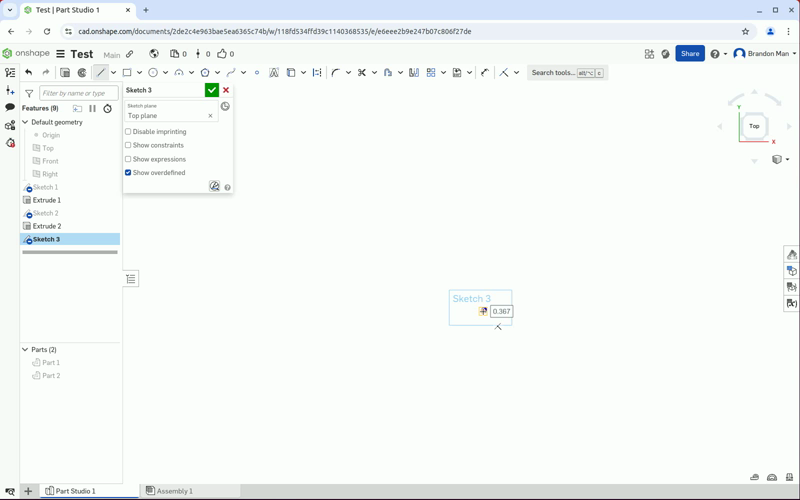
key(esc)
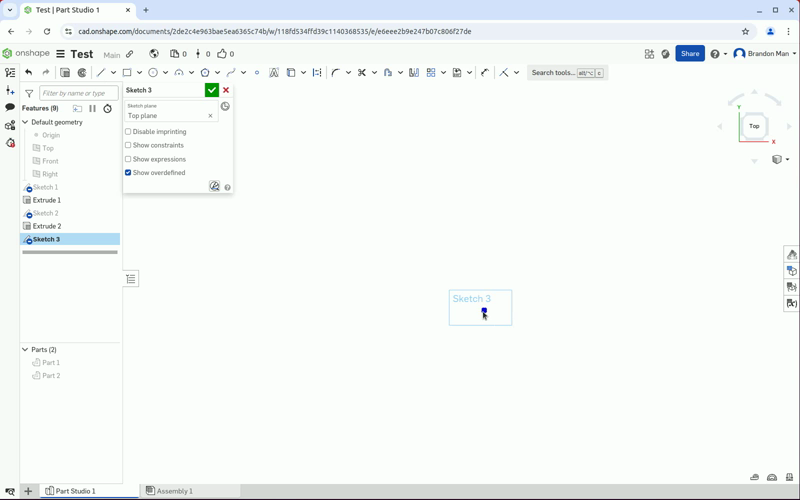
mouse_move(485, 310)
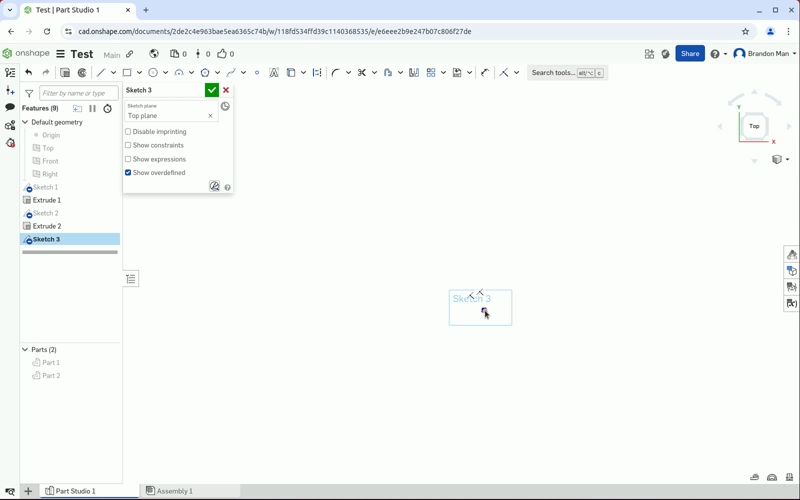
scroll(6)
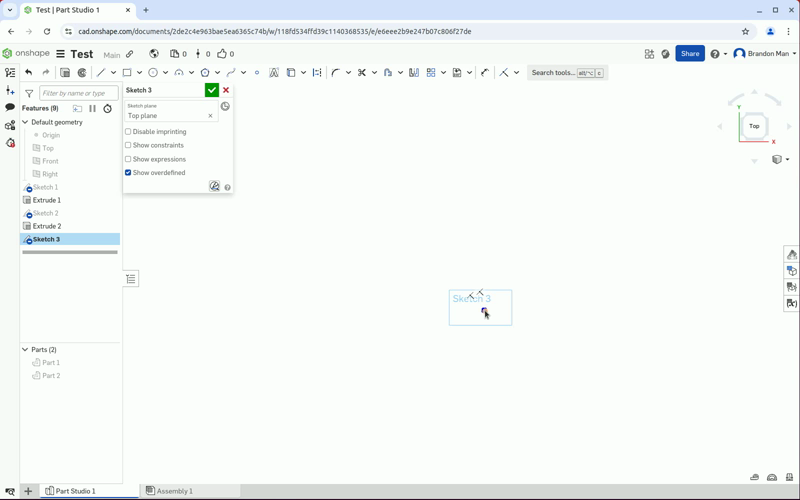
scroll(6)
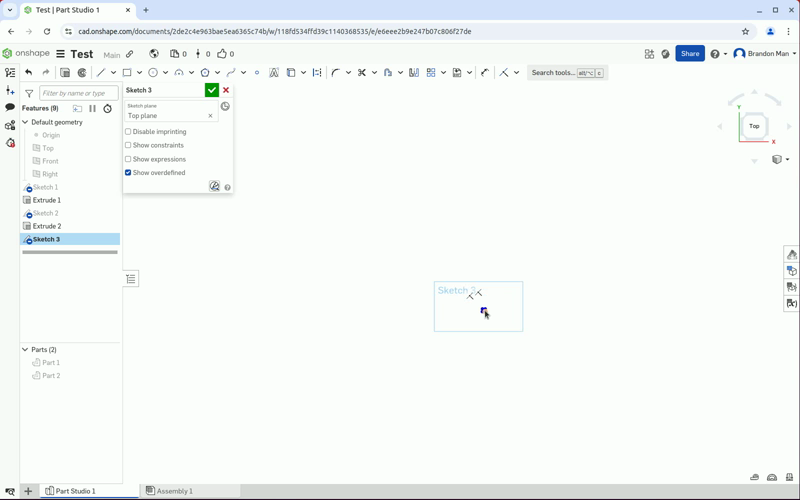
scroll(6)
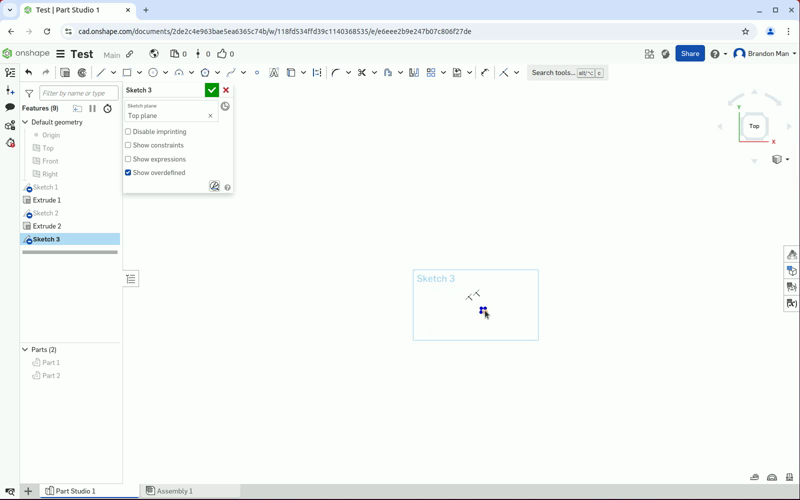
scroll(6)
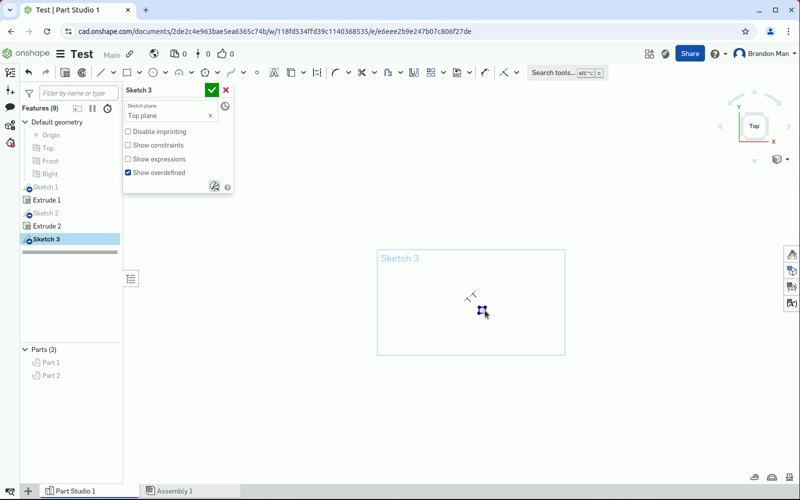
scroll(6)
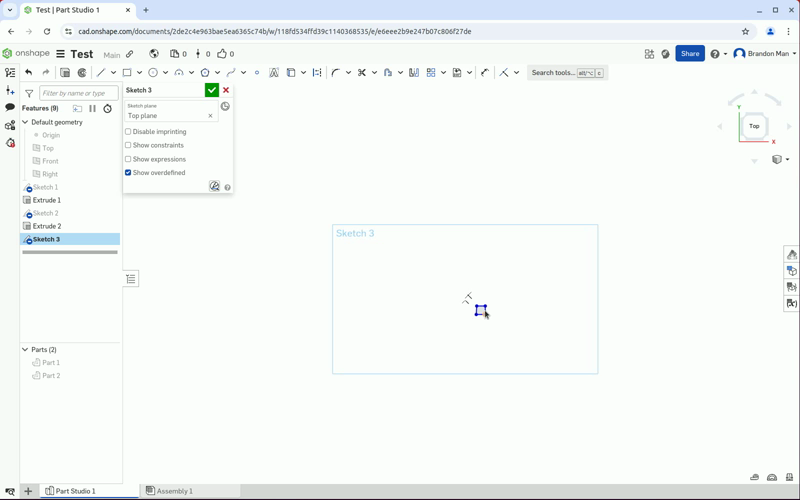
scroll(6)
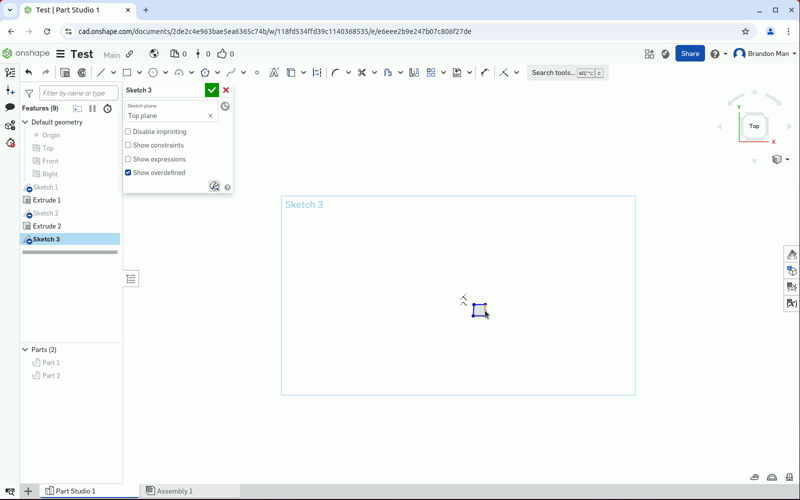
scroll(6)
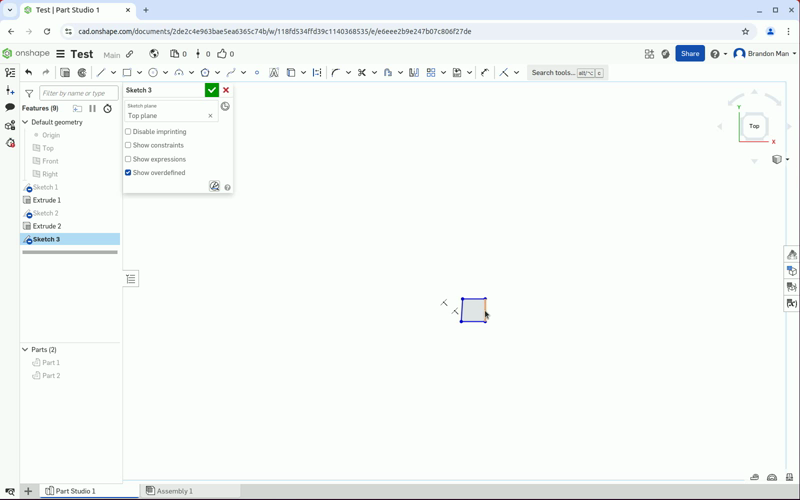
click(485, 310)
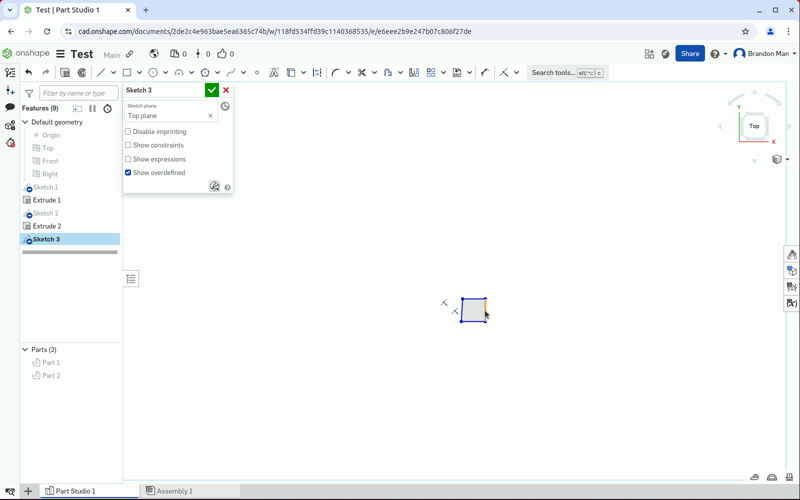
scroll(-6)
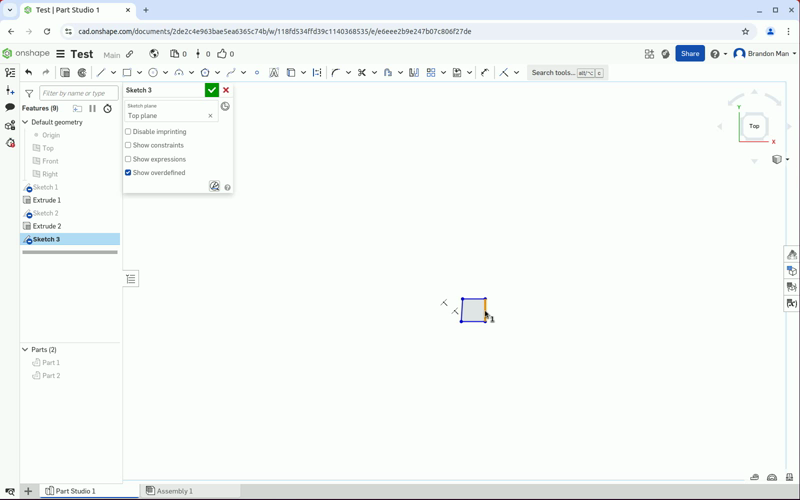
scroll(-6)
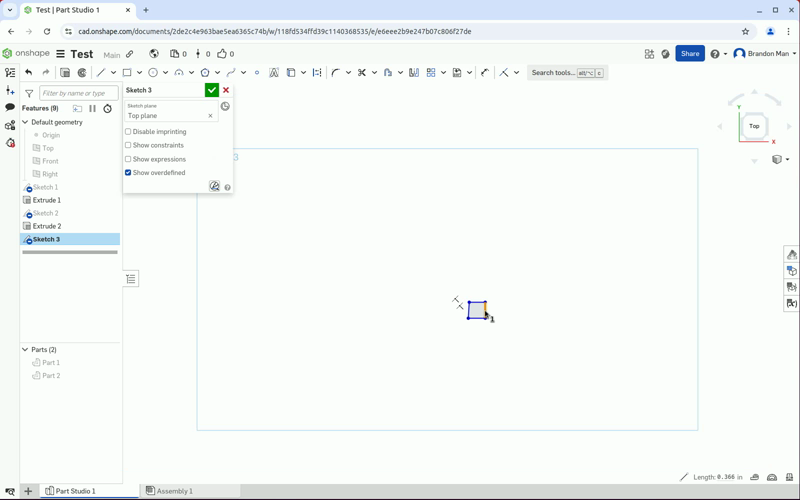
scroll(-6)
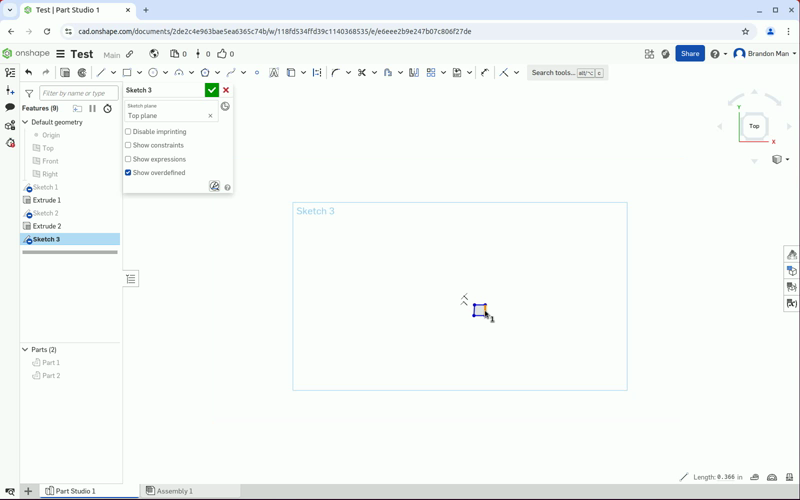
scroll(-6)
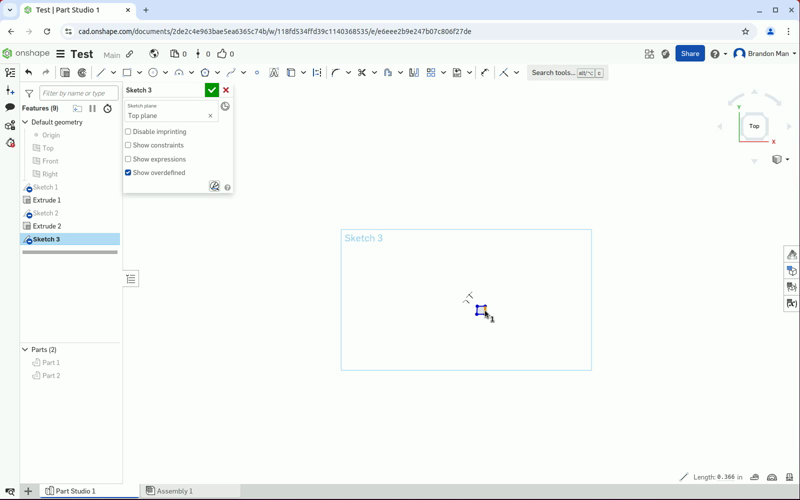
scroll(-6)
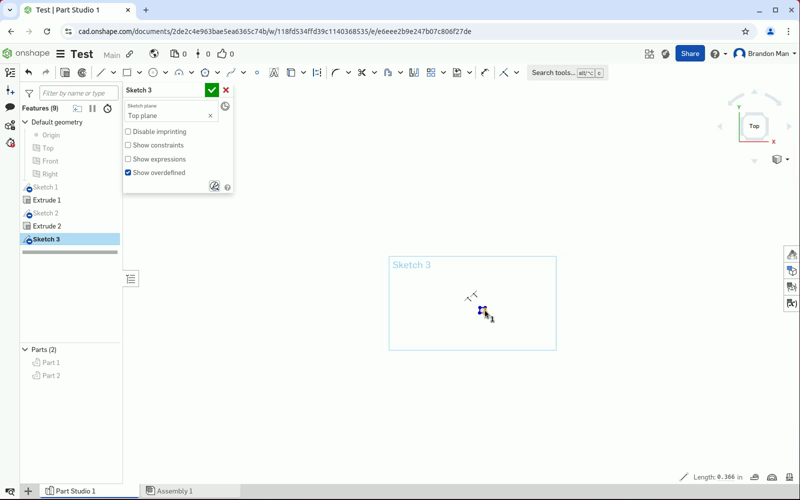
scroll(-6)
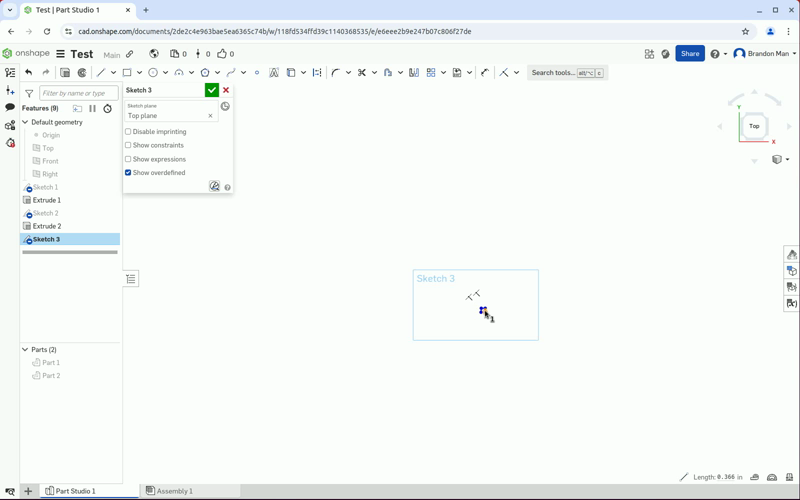
scroll(-6)
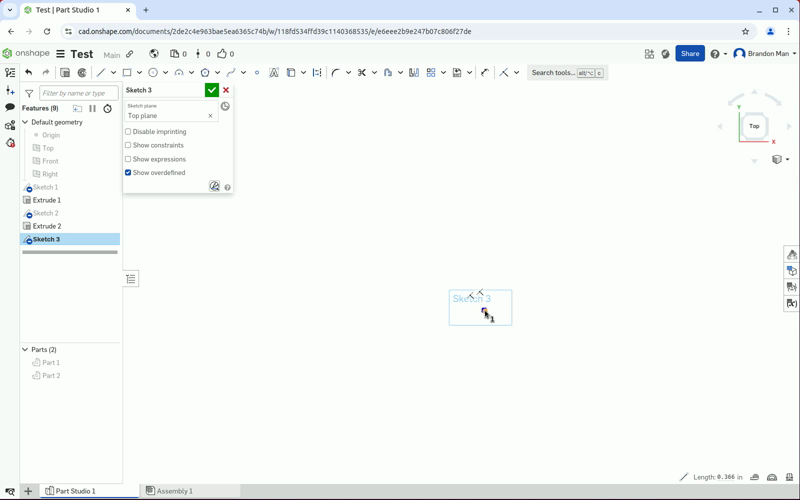
mouse_move(73, 352)
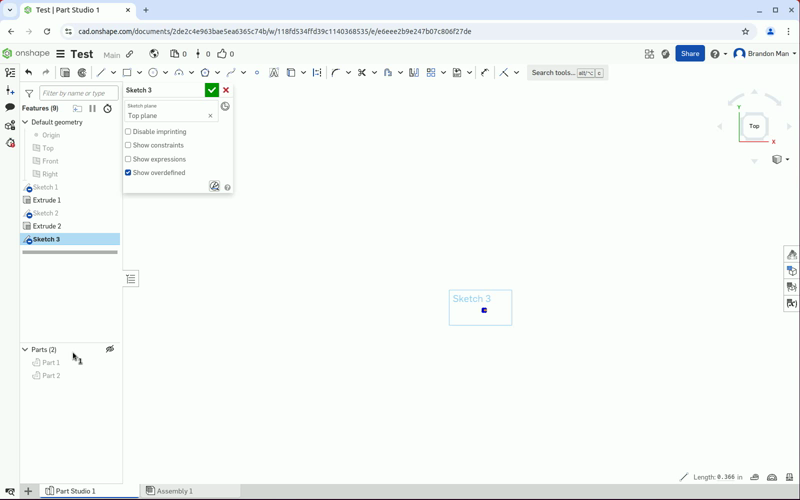
key(shift+y)
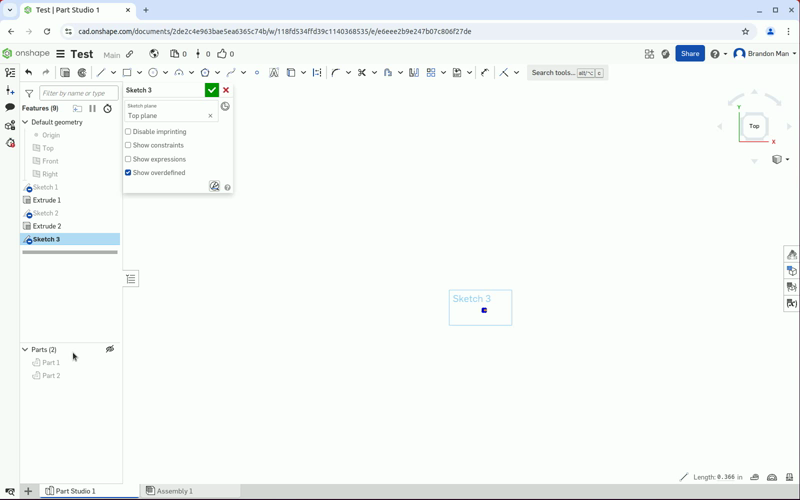
key(shift+e)
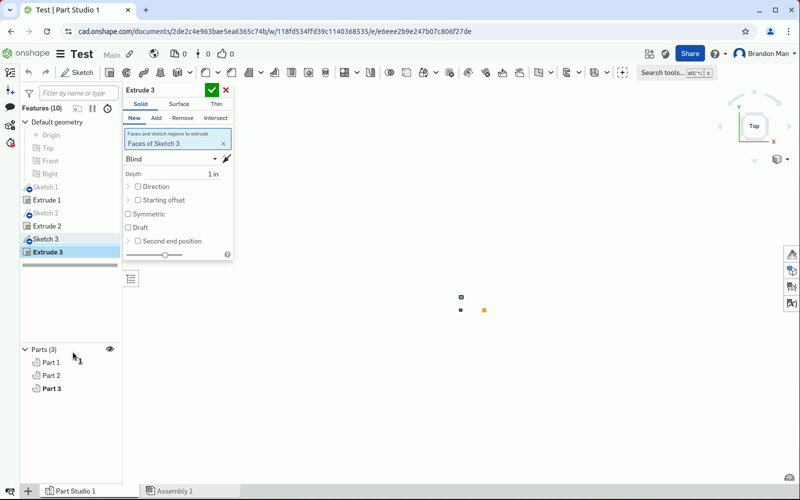
mouse_move(143, 106)
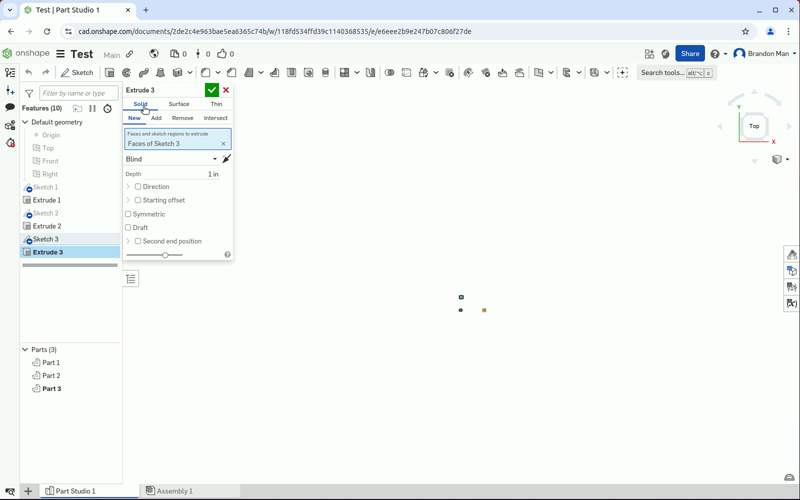
click(143, 106)
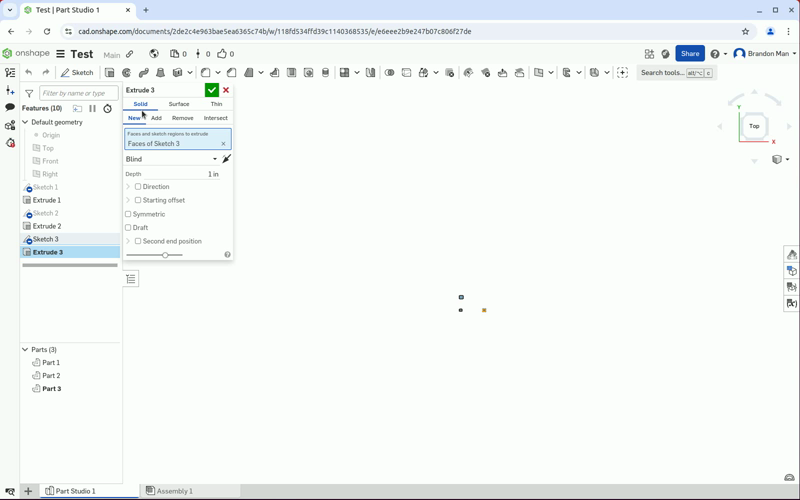
mouse_move(137, 120)
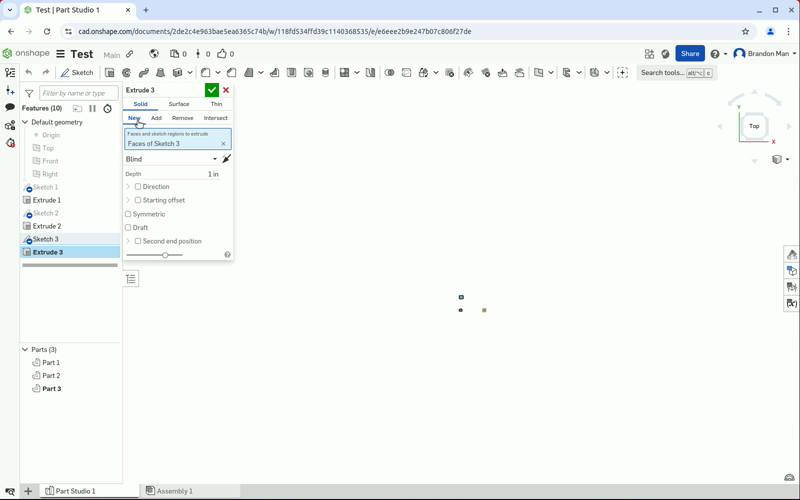
click(137, 120)
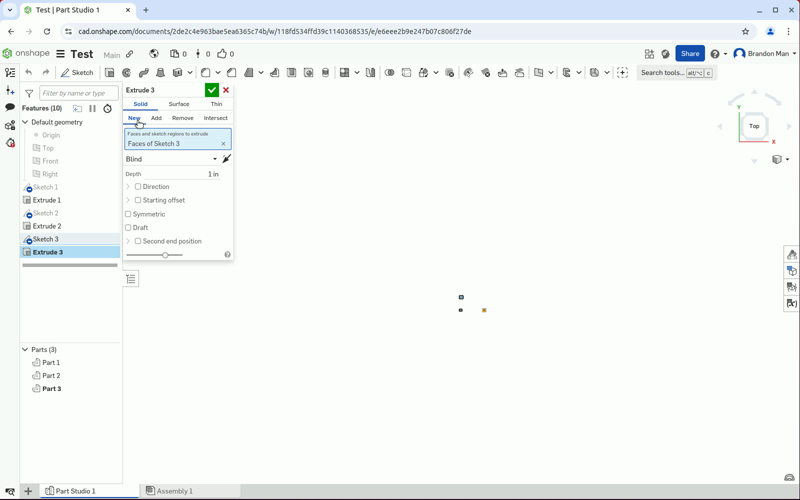
key(tab, 4)
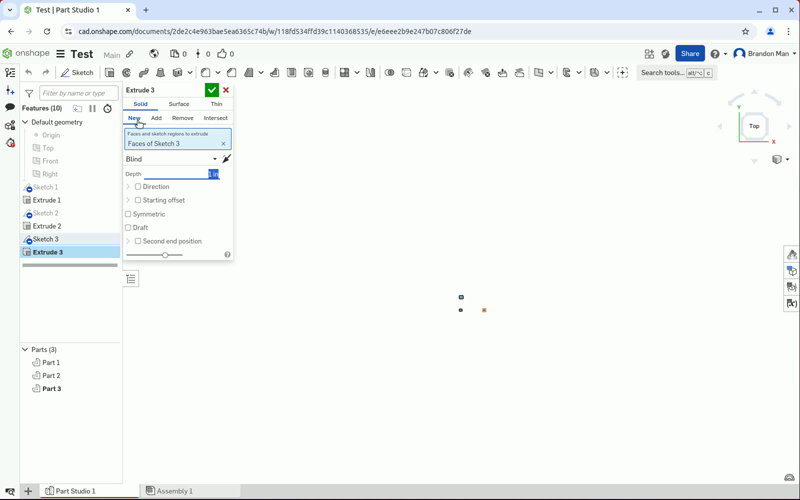
text(2.648)
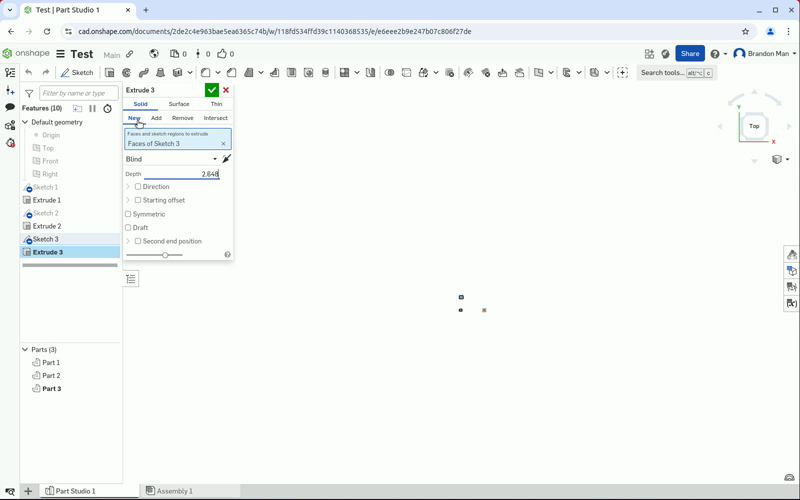
key(enter)
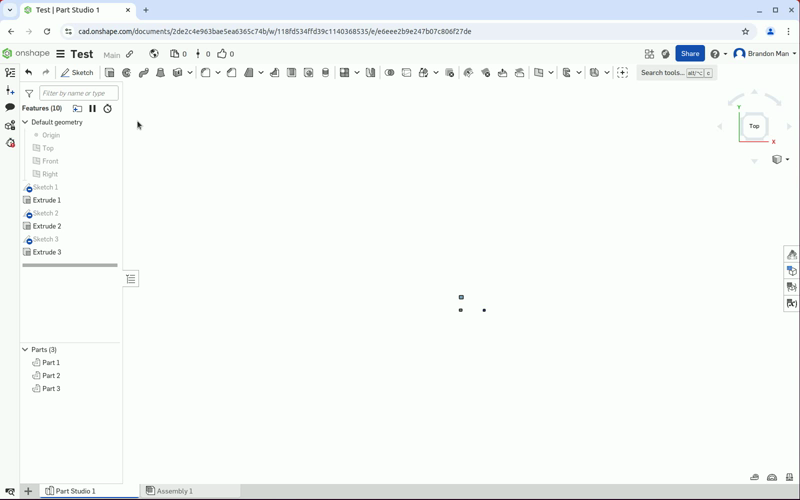
key(shift+h)
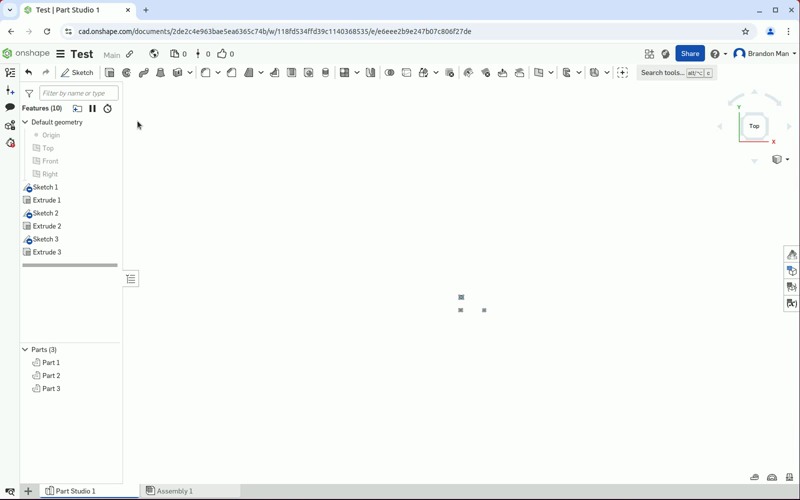
key(shift+h)
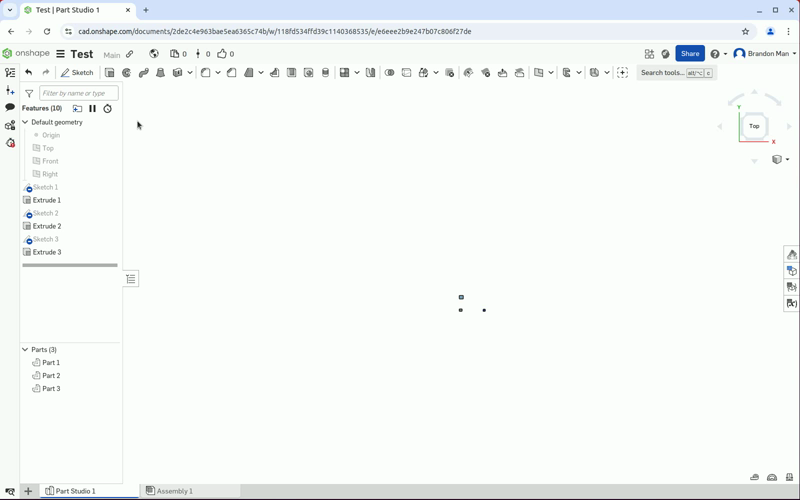
mouse_move(73, 189)
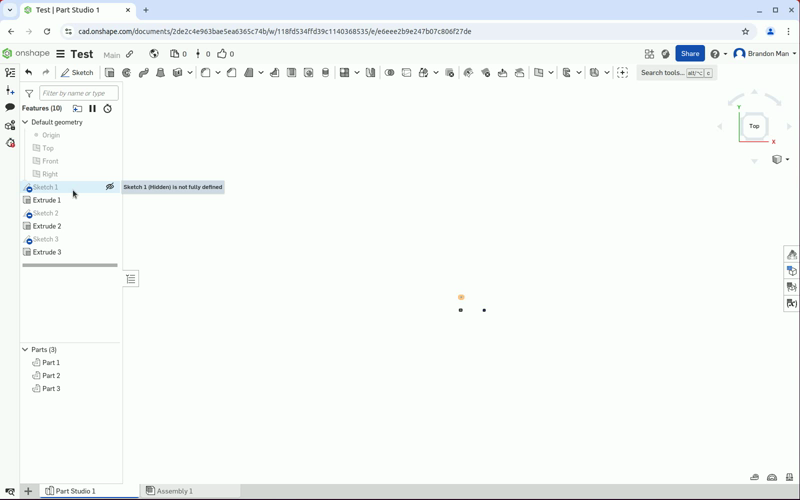
click(73, 189)
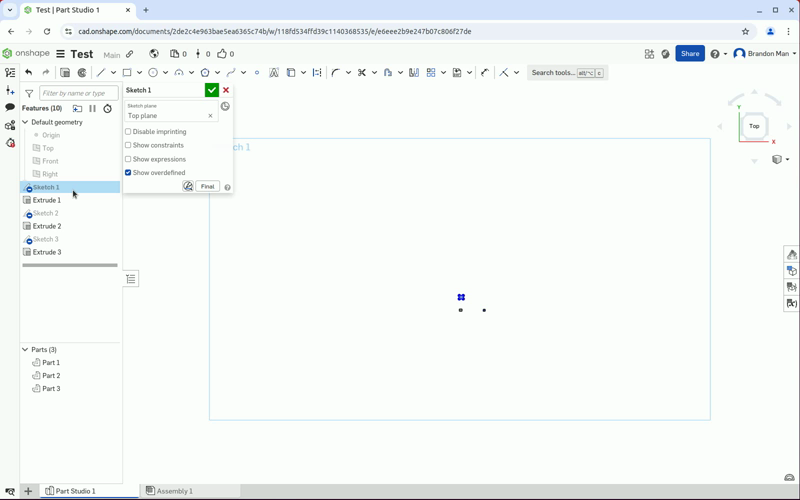
mouse_move(229, 92)
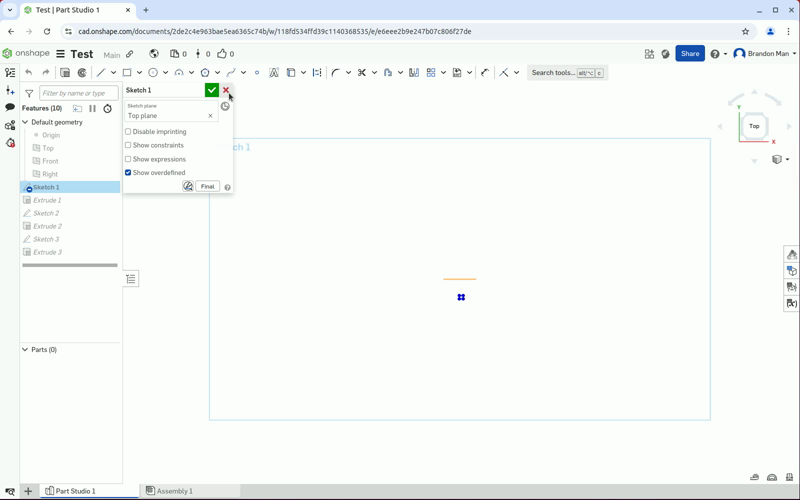
click(229, 92)
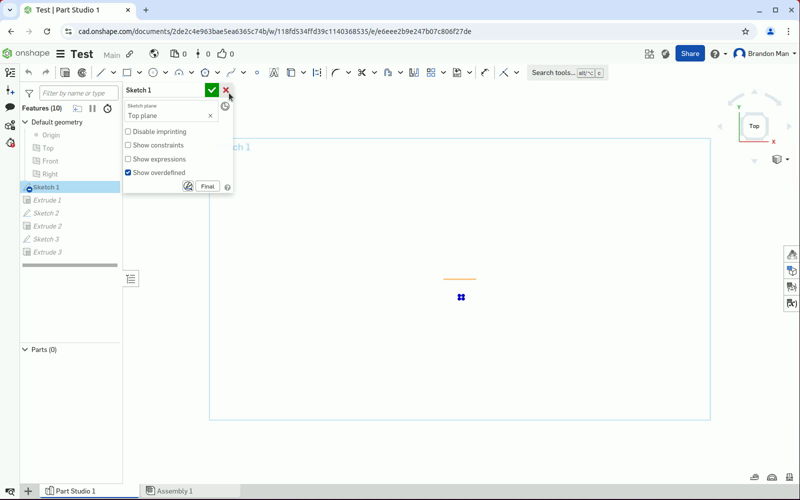
key(shift+s)
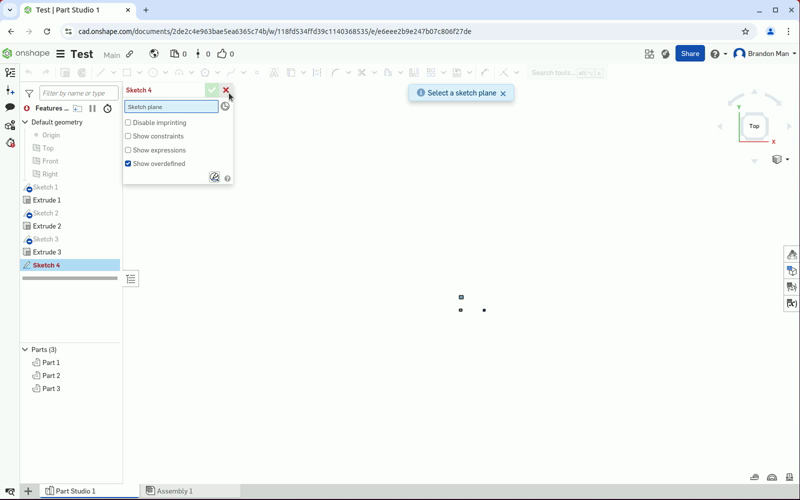
mouse_move(73, 150)
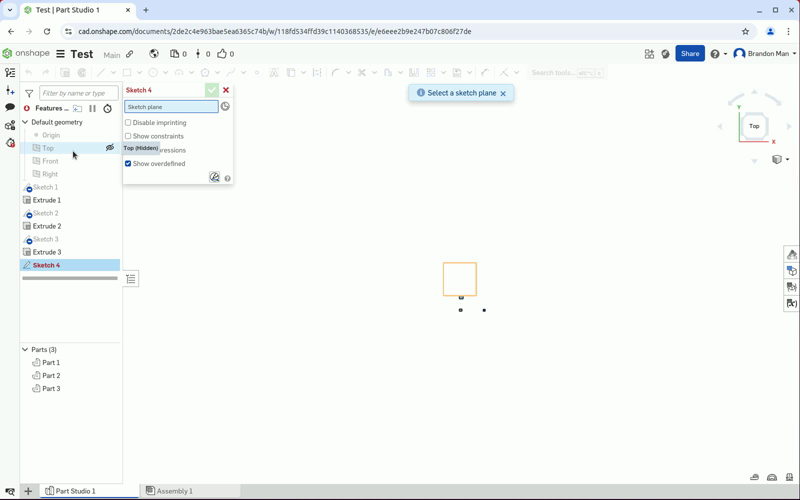
click(73, 150)
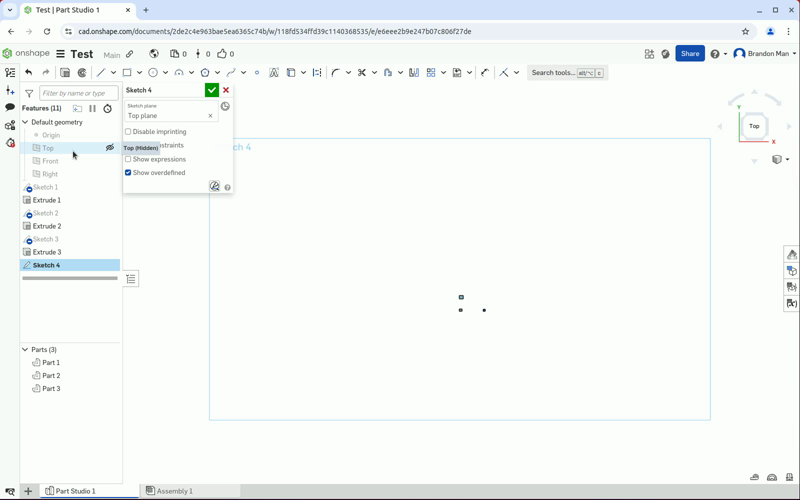
mouse_move(73, 352)
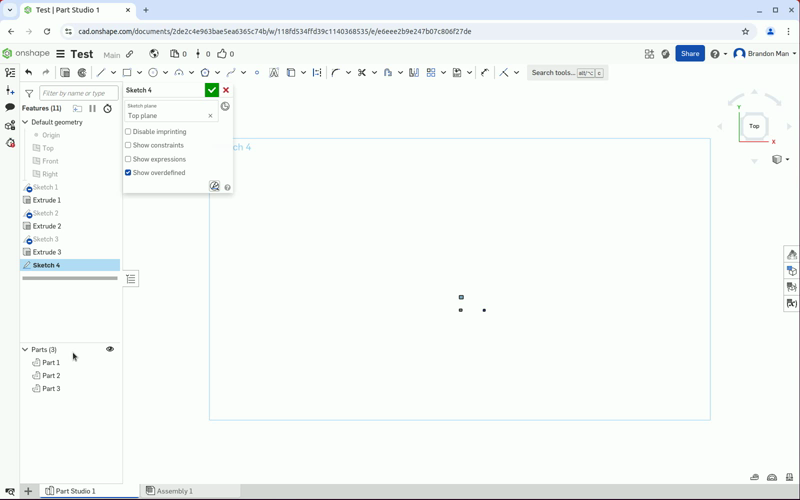
key(y)
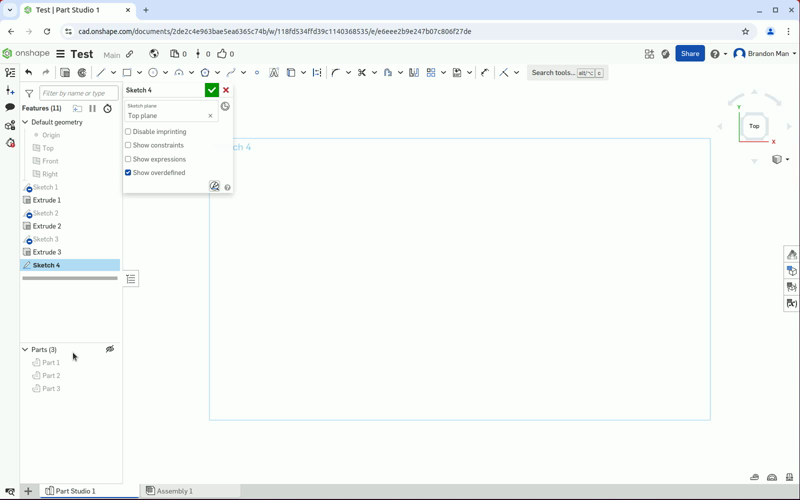
key(l)
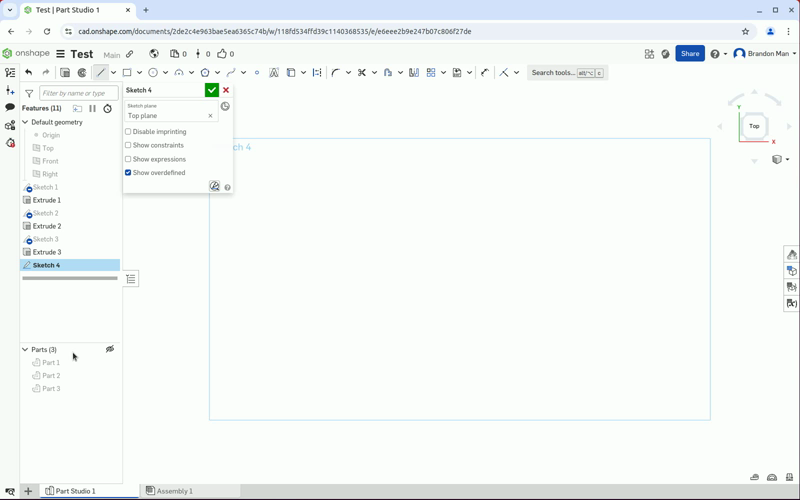
key_down(shift)
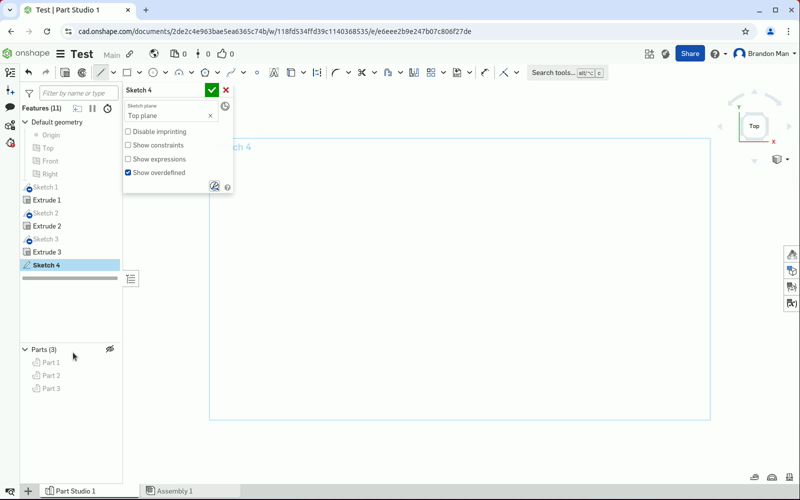
mouse_move(506, 311)
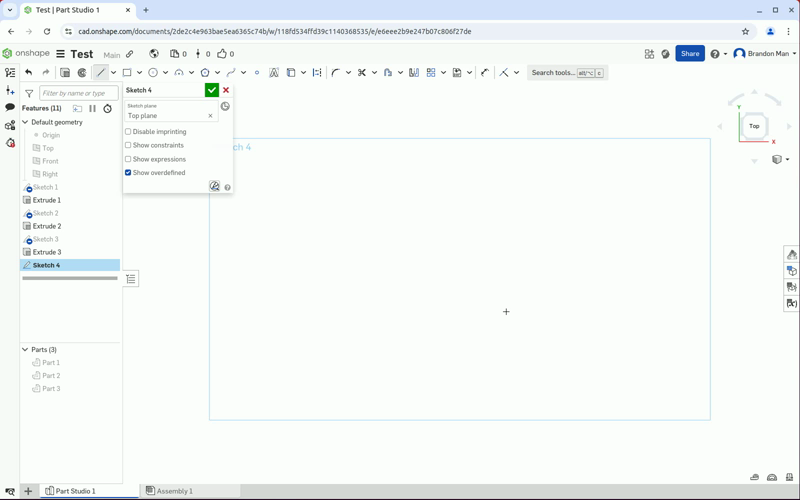
click(506, 311)
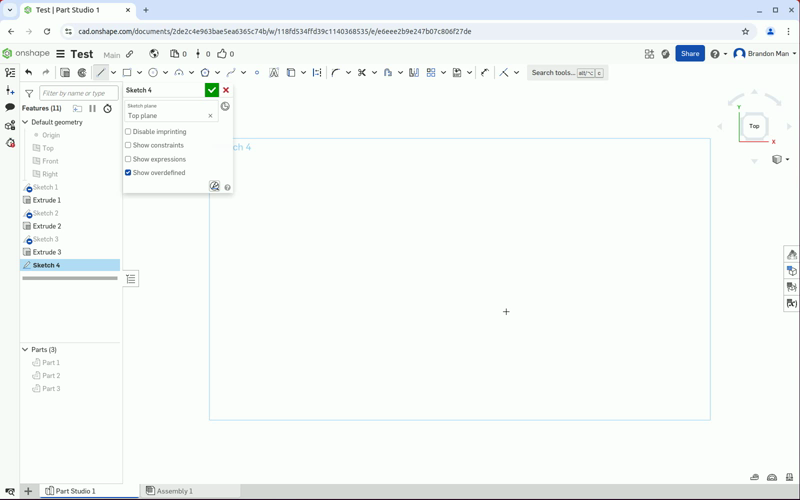
key_up(shift)
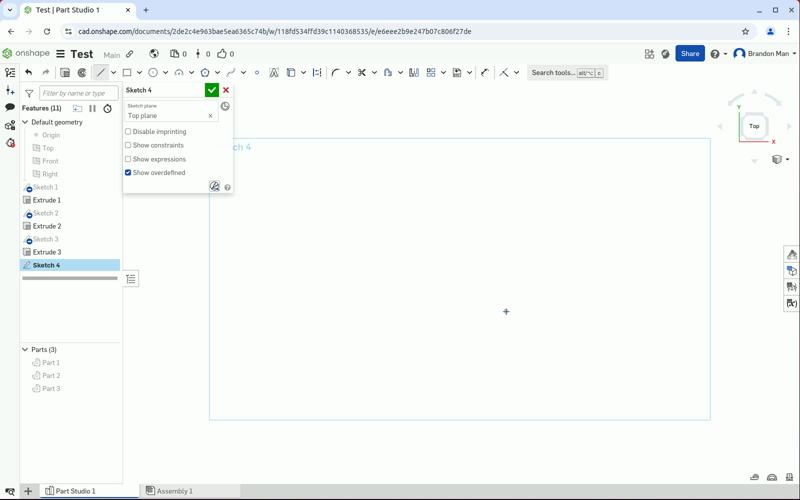
key_down(shift)
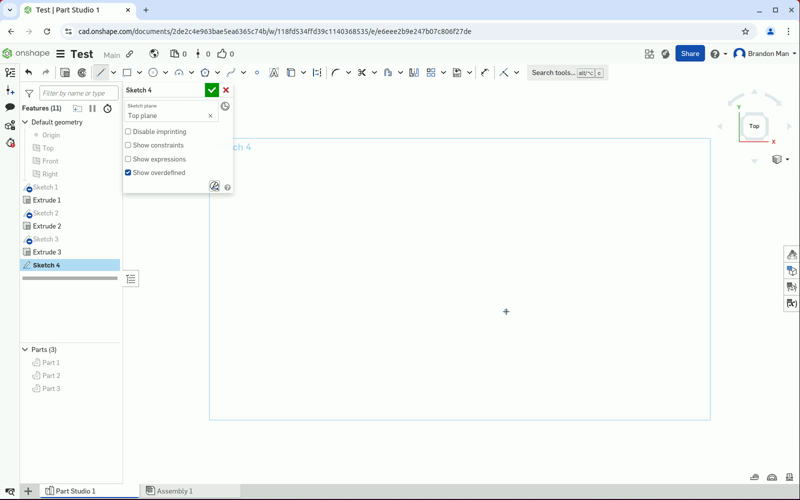
mouse_move(536, 311)
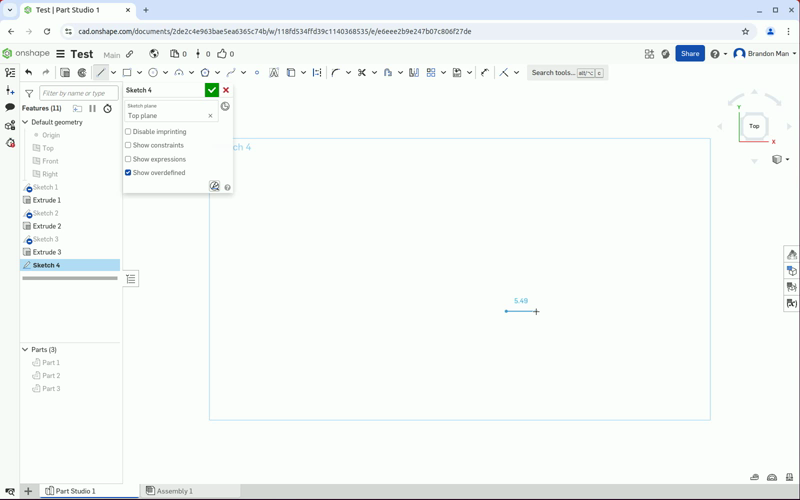
mouse_move(508, 311)
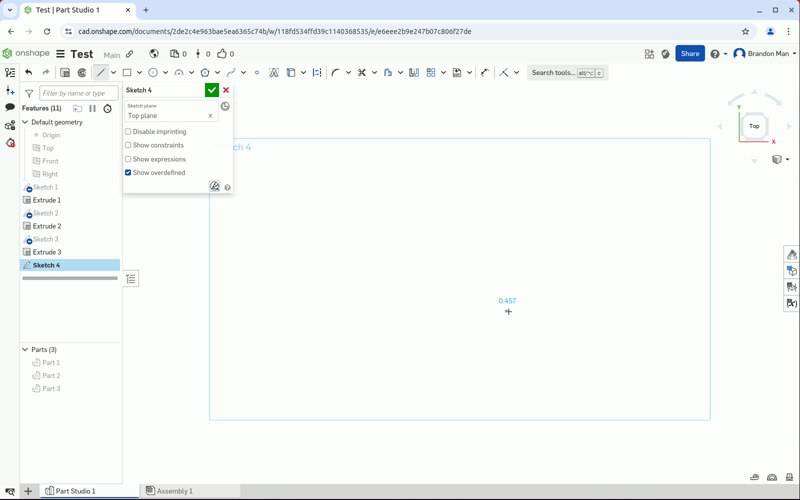
scroll(6)
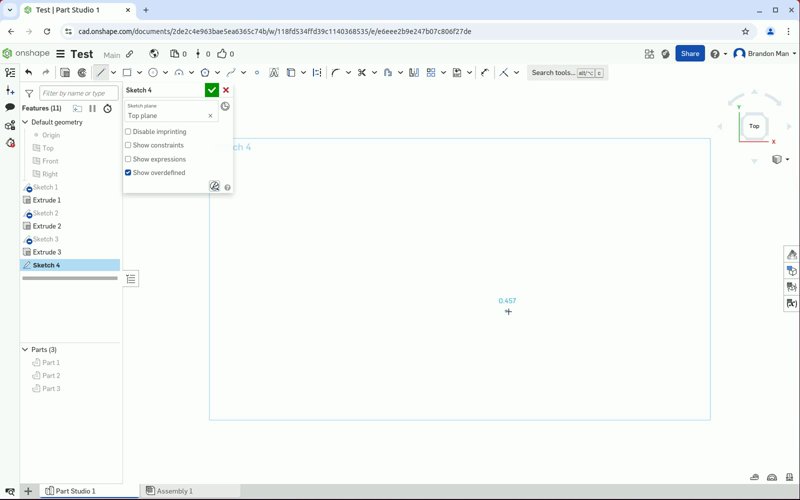
scroll(6)
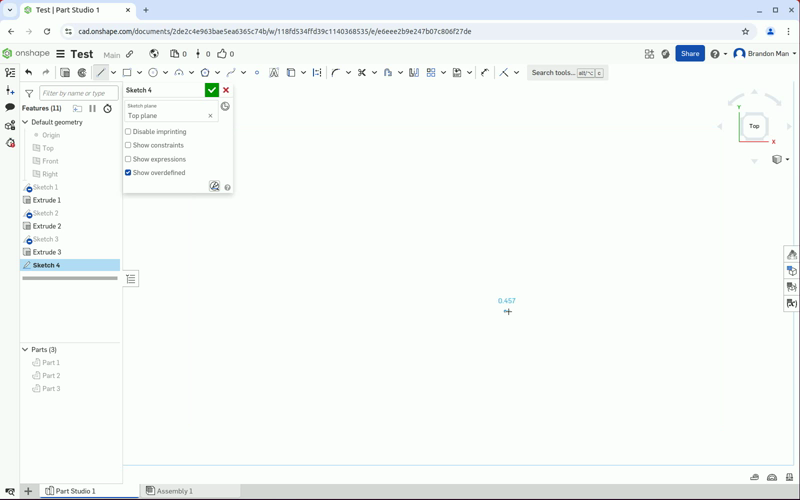
scroll(6)
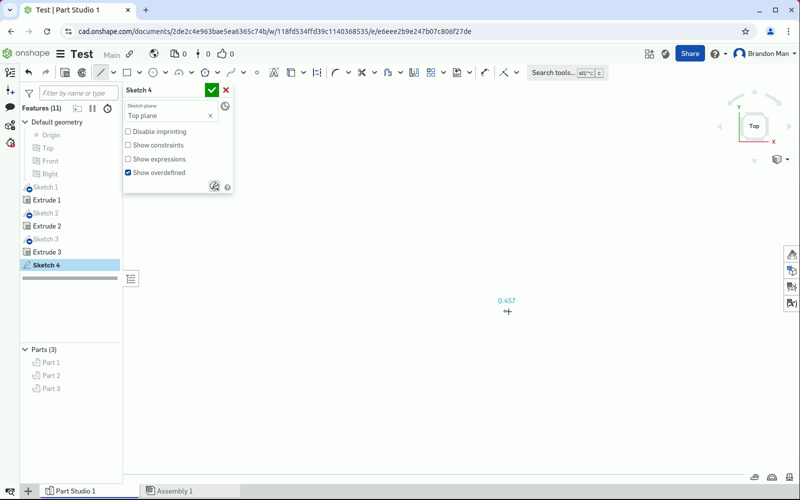
scroll(6)
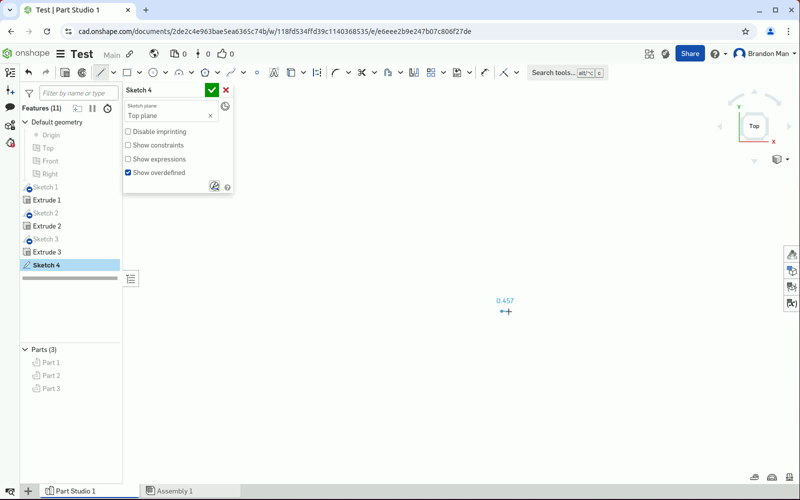
scroll(6)
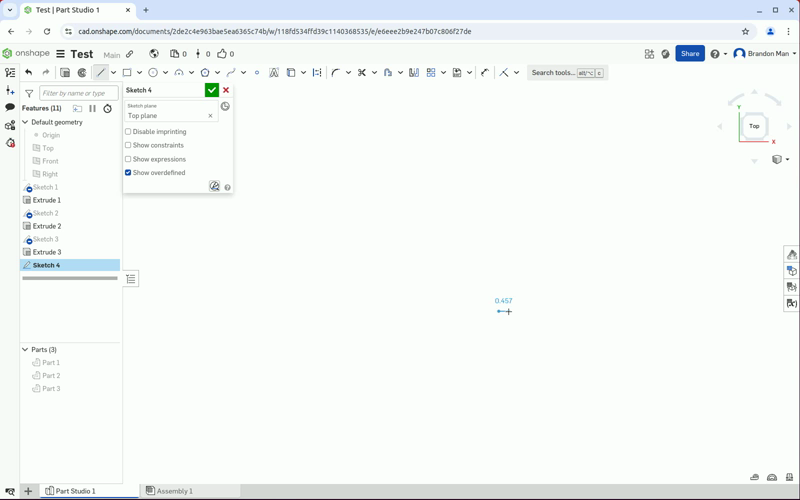
scroll(6)
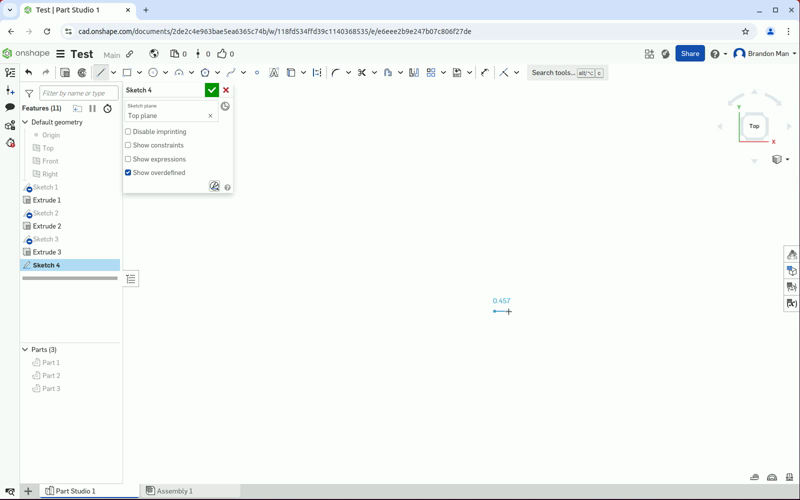
scroll(6)
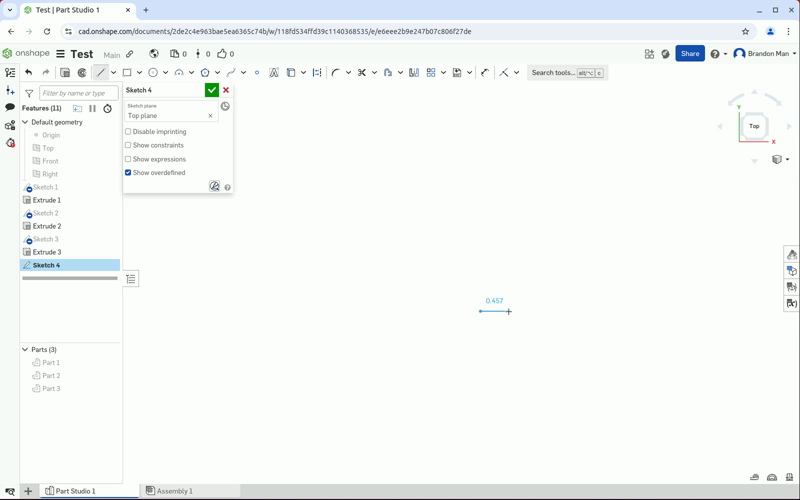
click(508, 311)
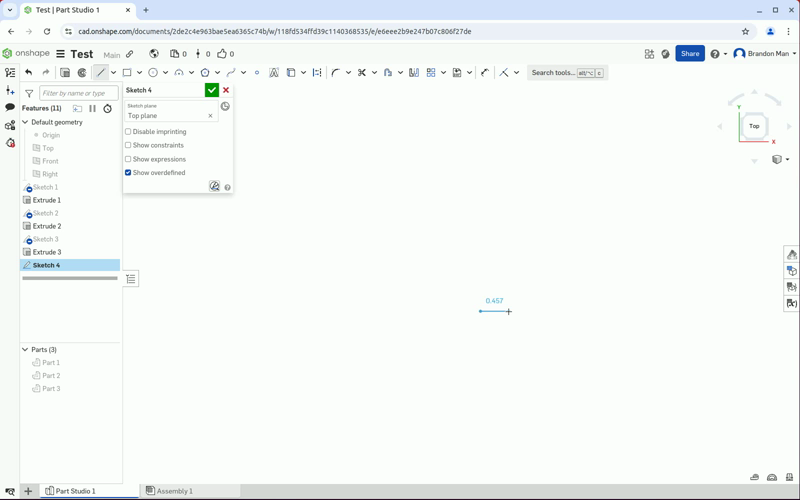
scroll(-6)
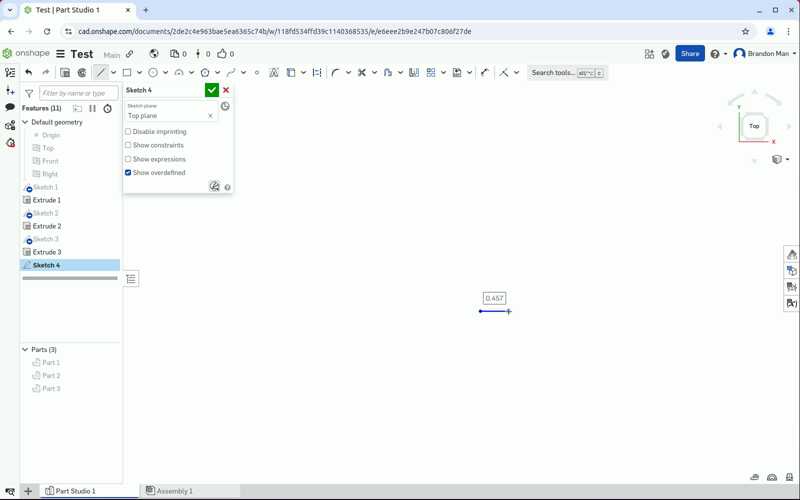
scroll(-6)
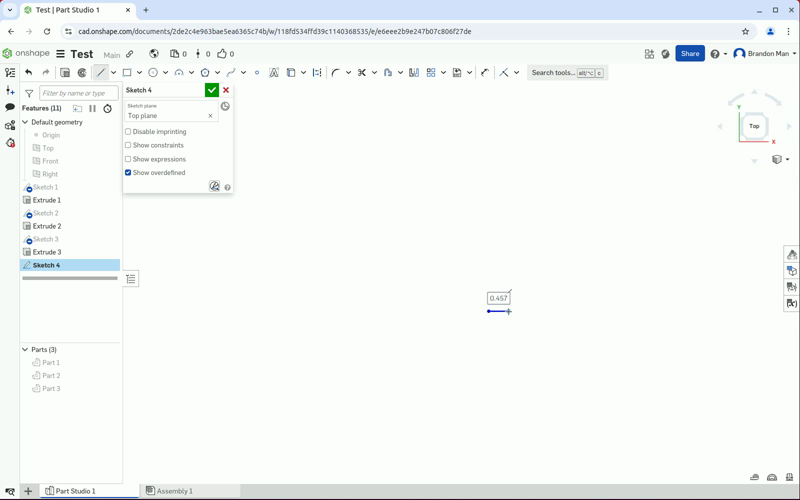
scroll(-6)
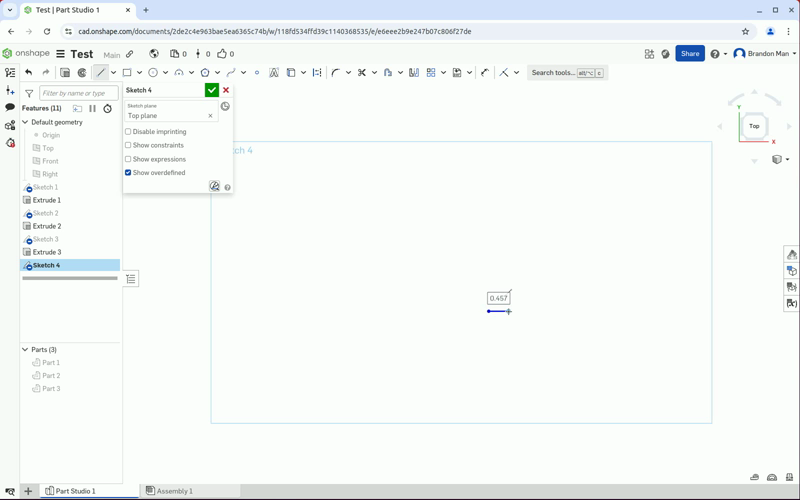
scroll(-6)
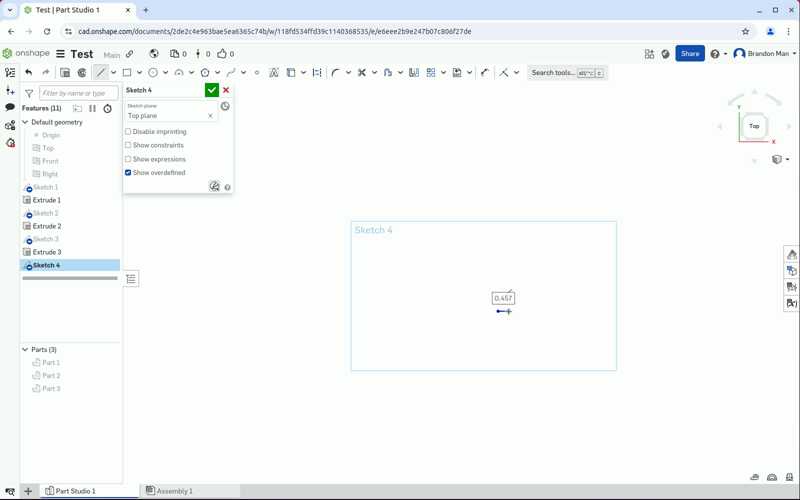
scroll(-6)
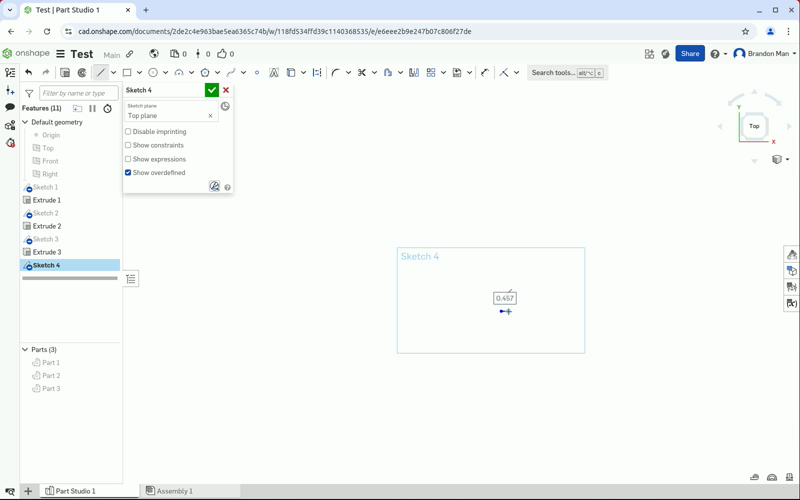
scroll(-6)
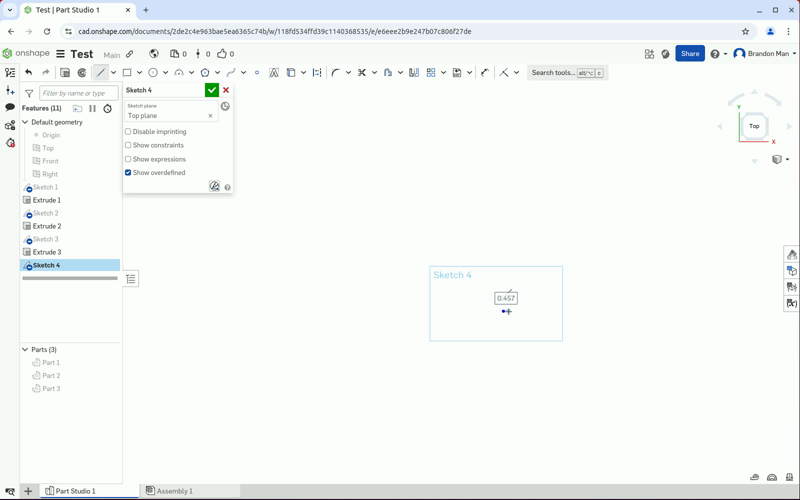
scroll(-6)
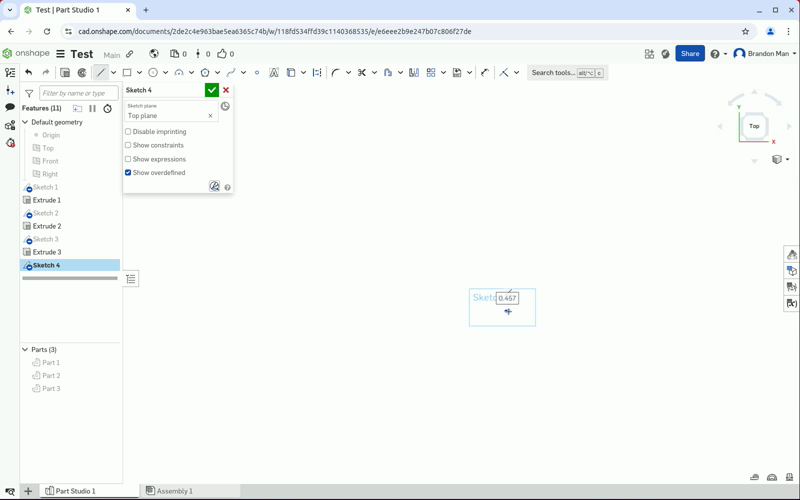
key_up(shift)
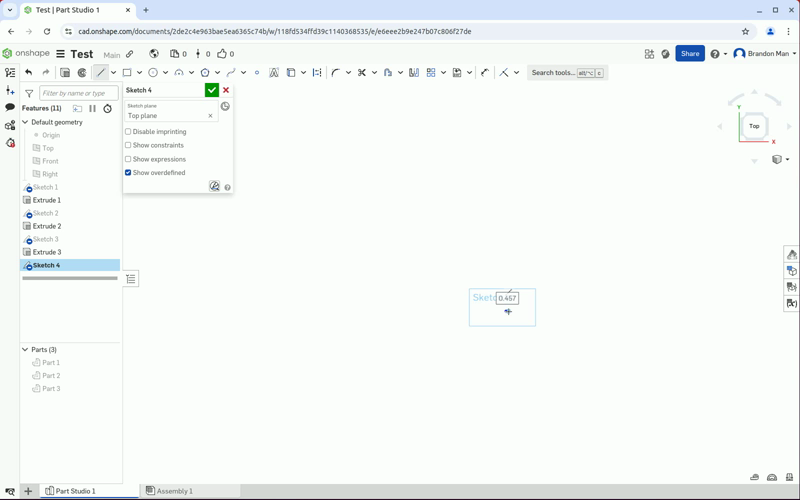
key_down(shift)
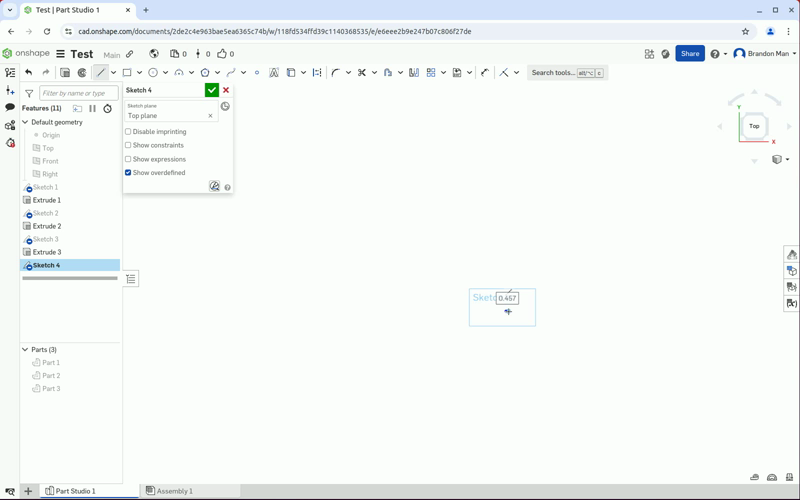
mouse_move(538, 311)
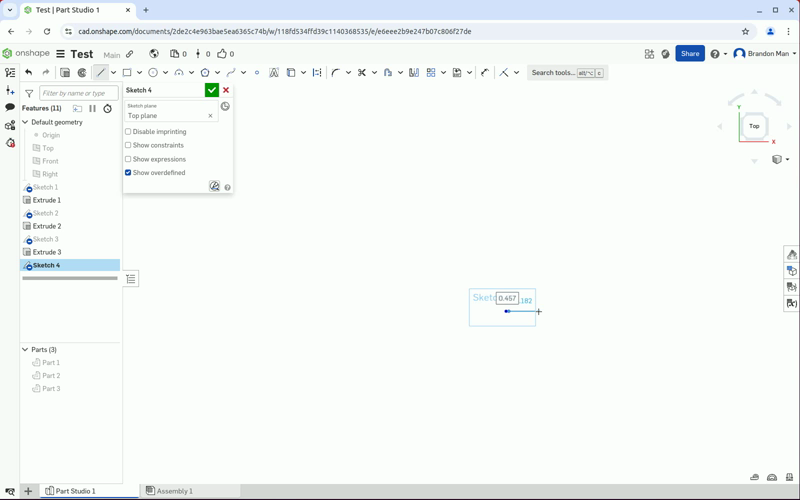
mouse_move(508, 309)
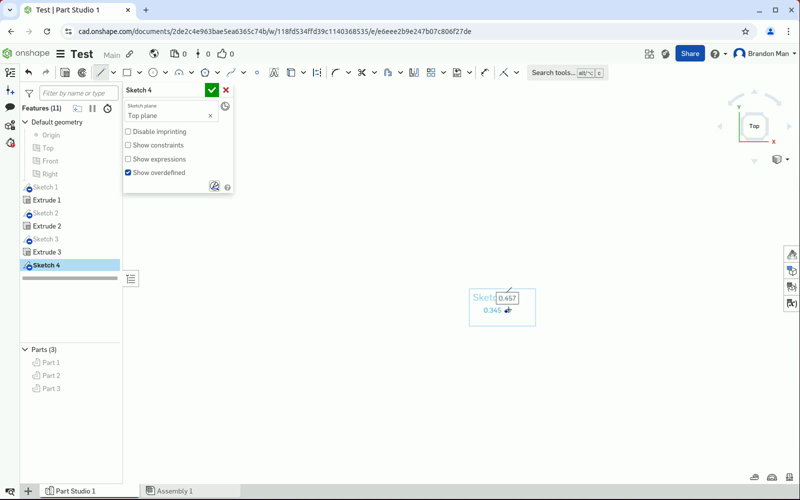
scroll(6)
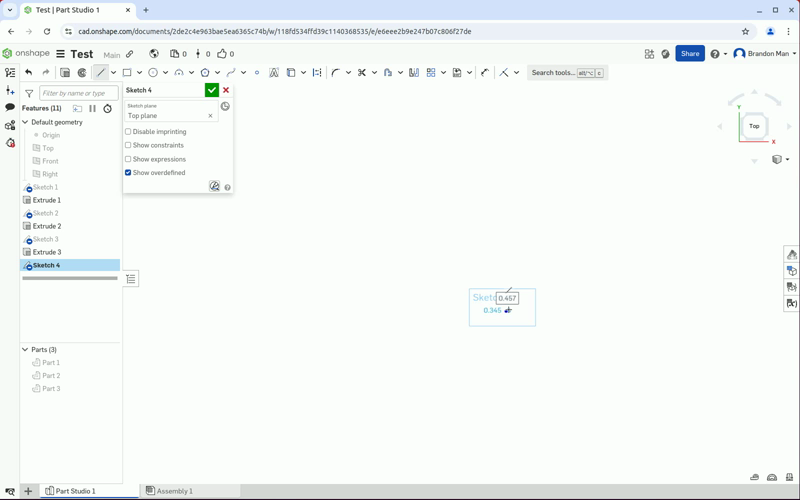
scroll(6)
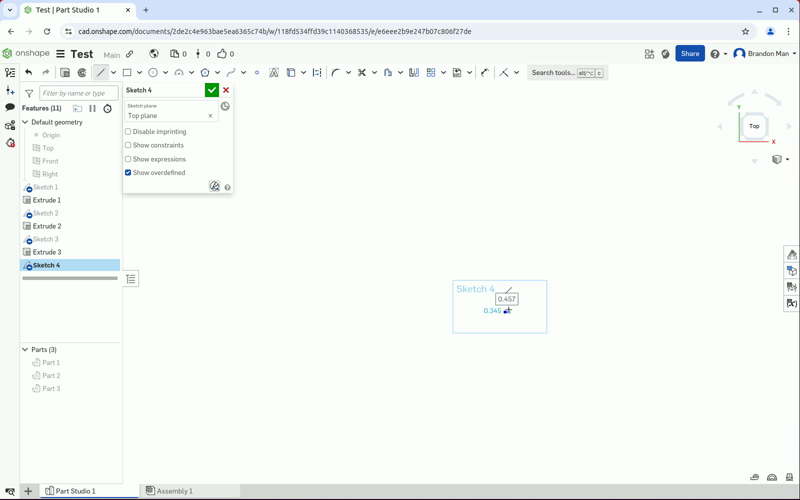
scroll(6)
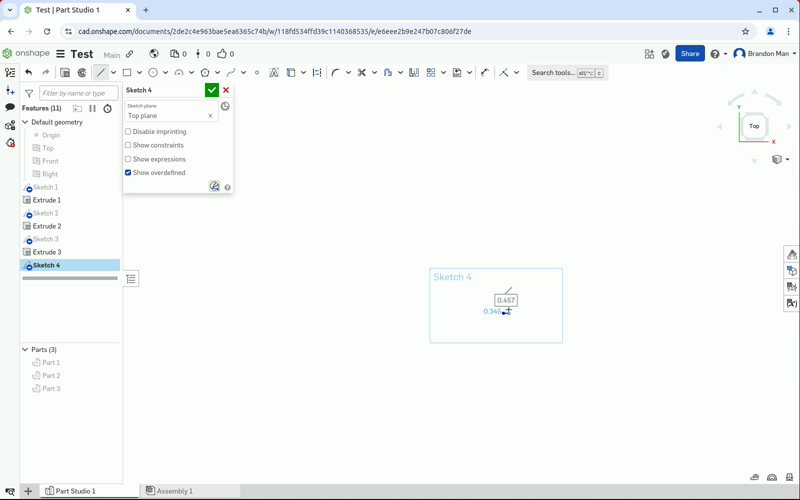
scroll(6)
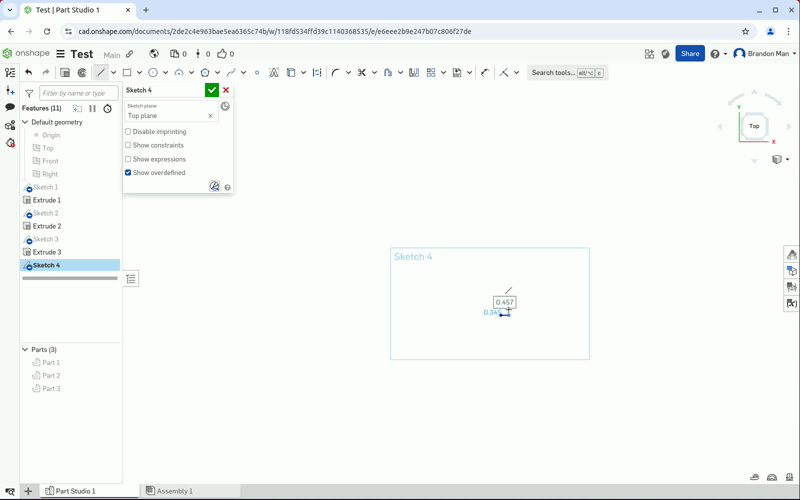
scroll(6)
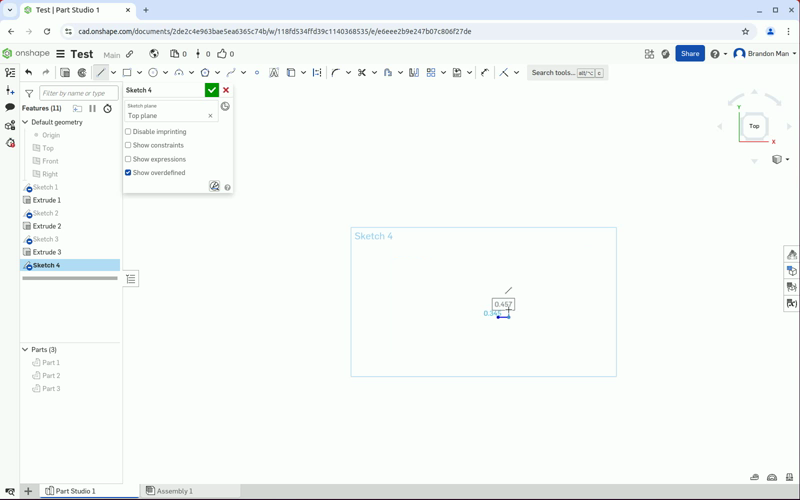
scroll(6)
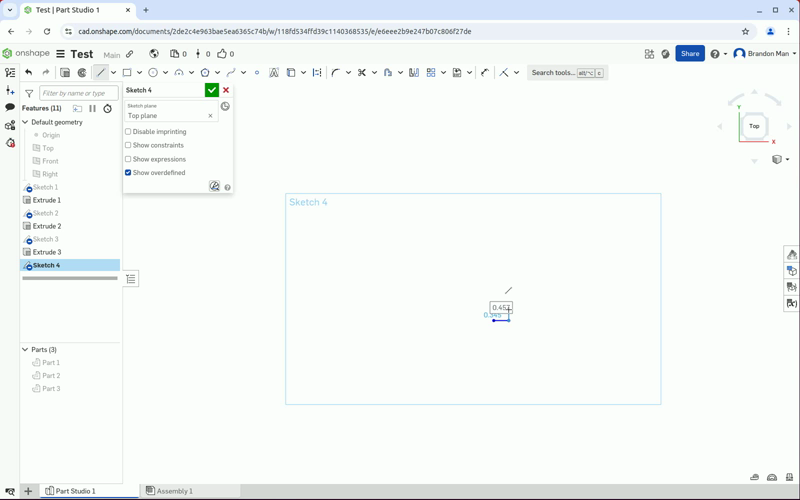
scroll(6)
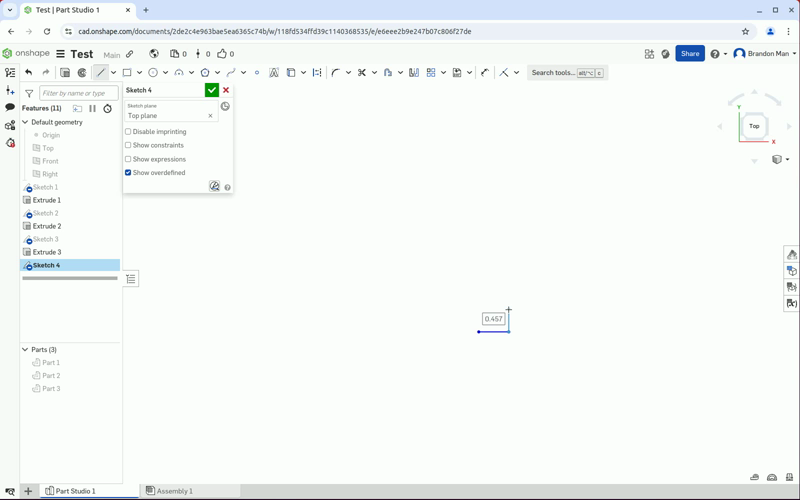
click(508, 309)
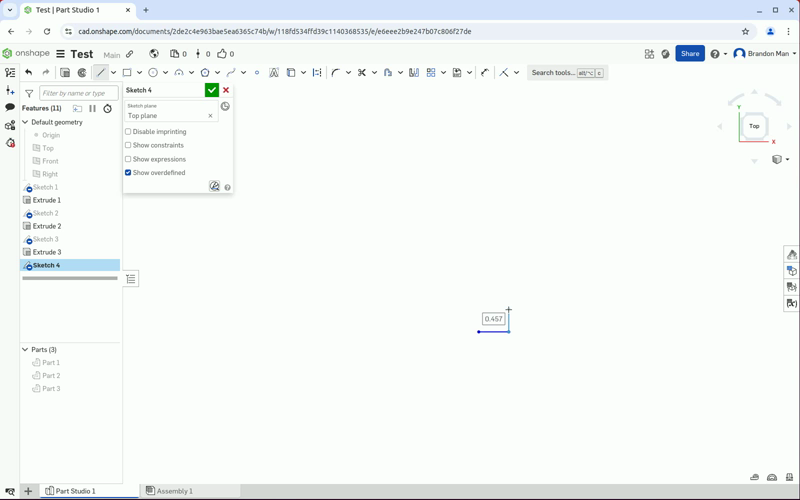
scroll(-6)
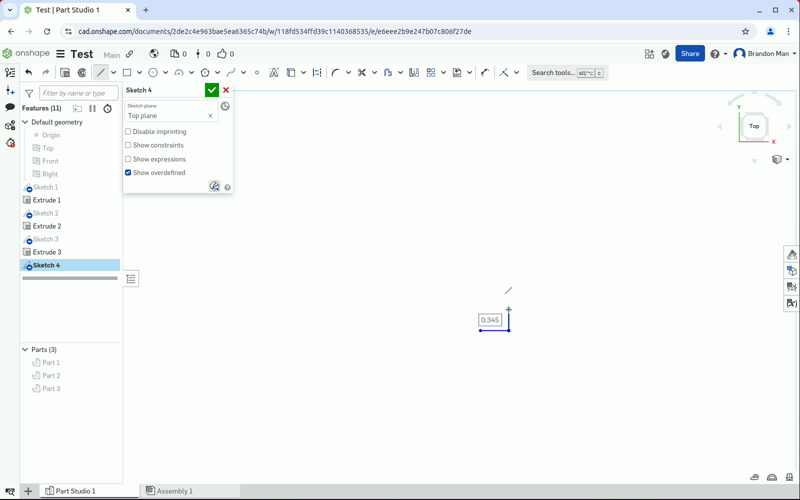
scroll(-6)
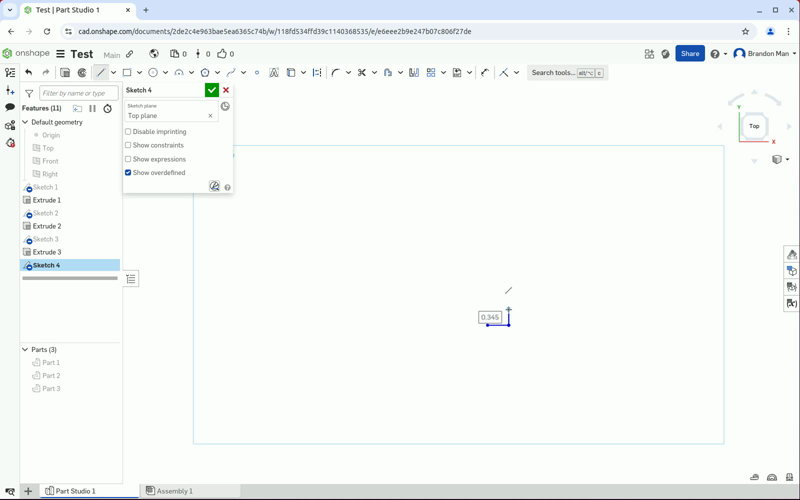
scroll(-6)
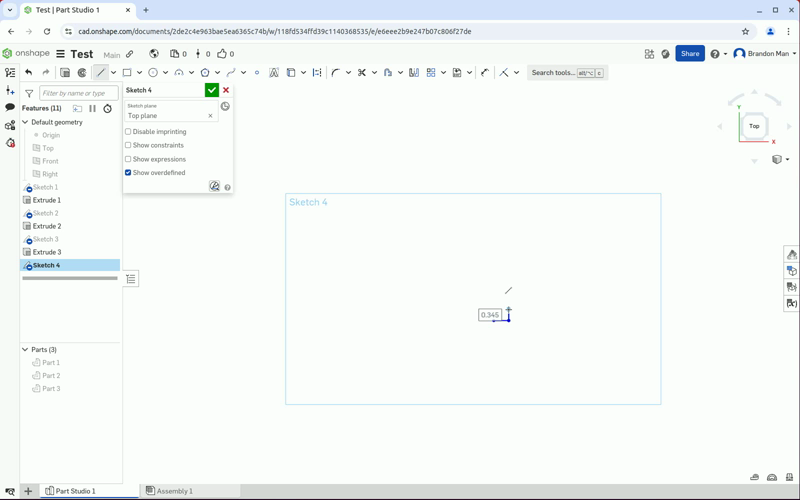
scroll(-6)
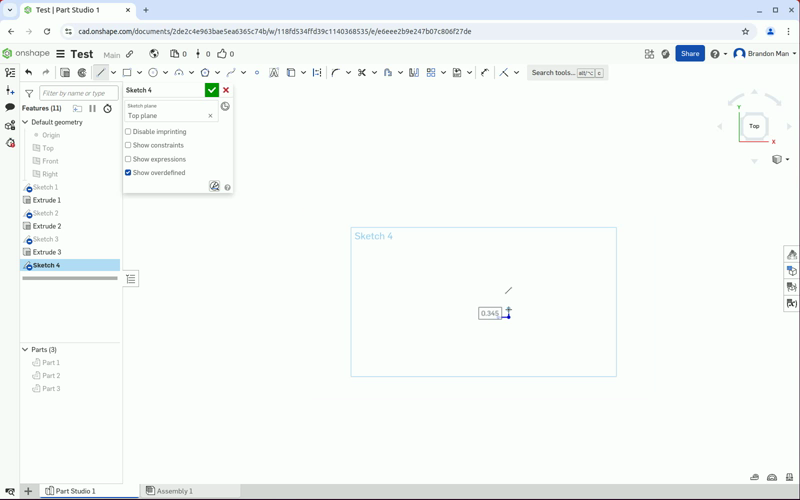
scroll(-6)
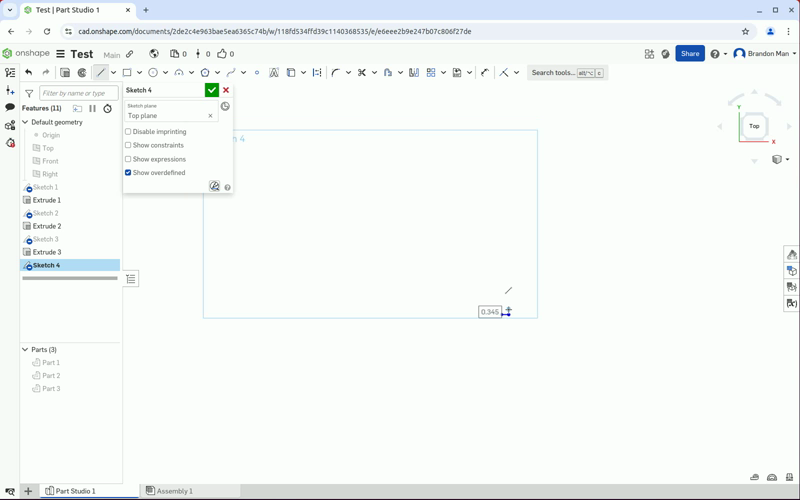
scroll(-6)
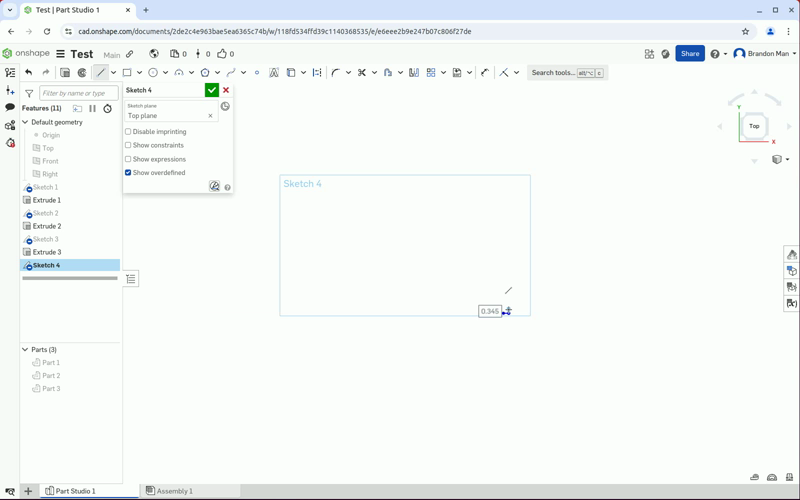
scroll(-6)
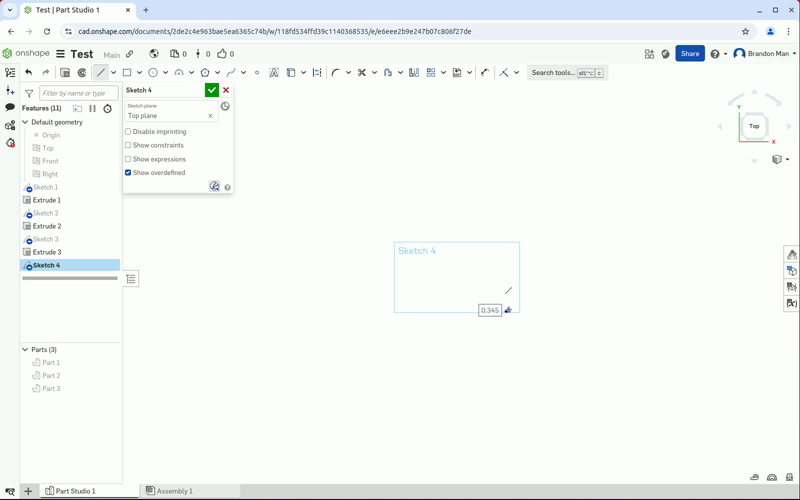
key_up(shift)
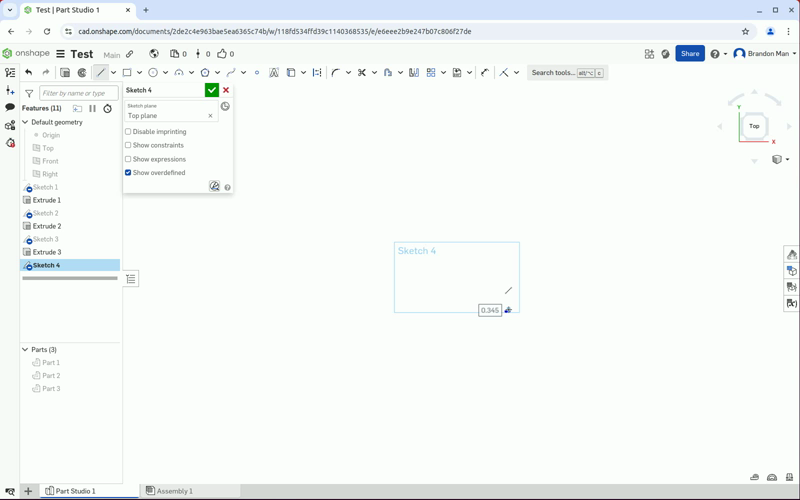
key_down(shift)
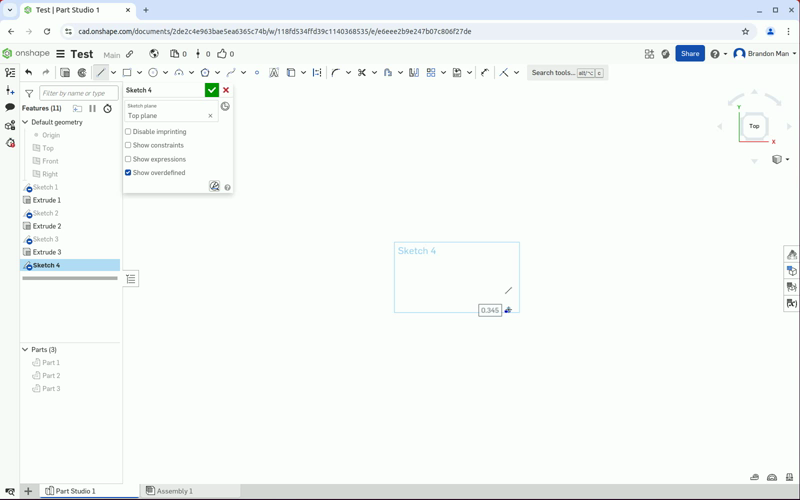
mouse_move(538, 309)
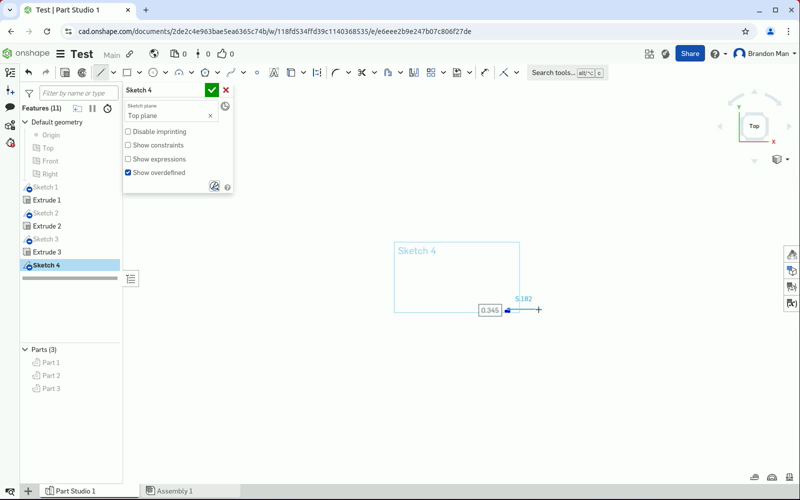
mouse_move(506, 309)
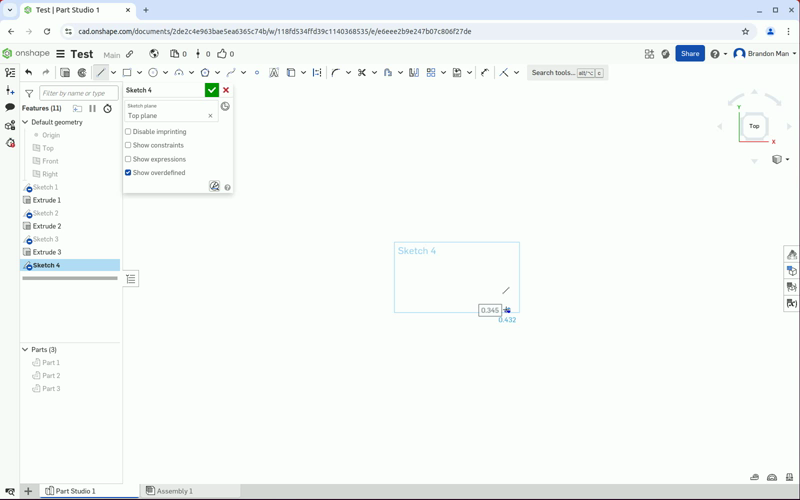
scroll(6)
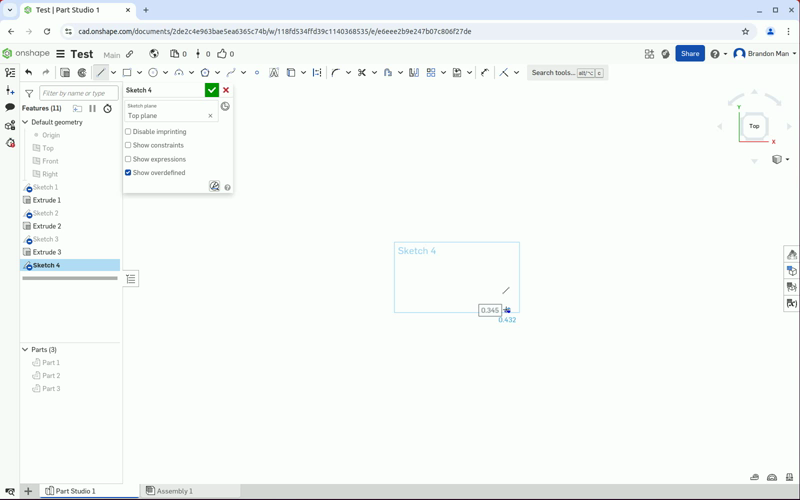
scroll(6)
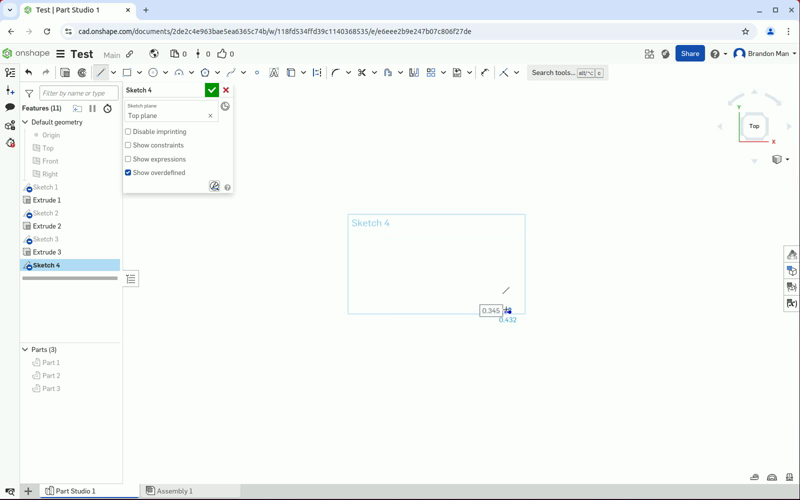
scroll(6)
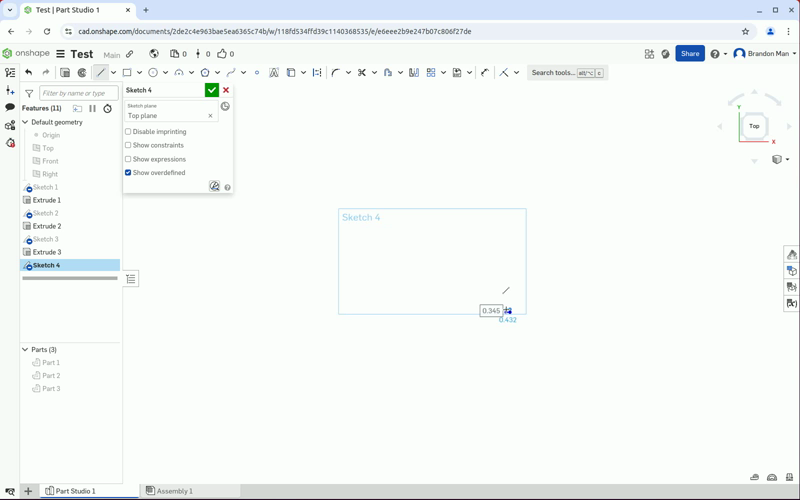
scroll(6)
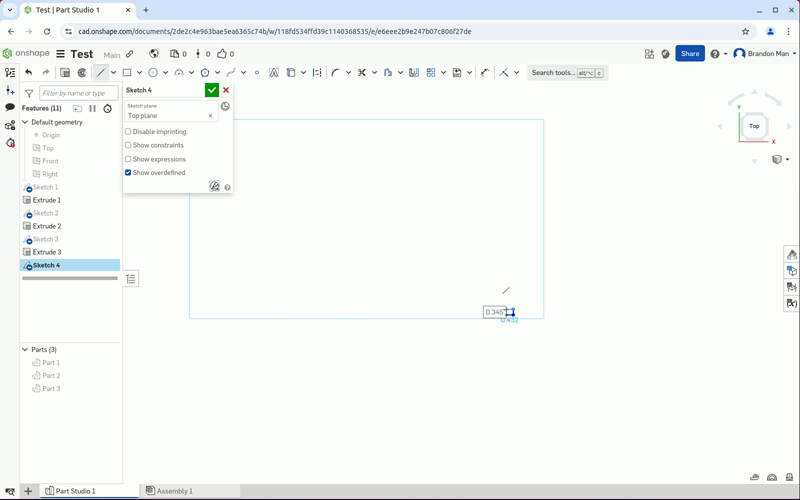
scroll(6)
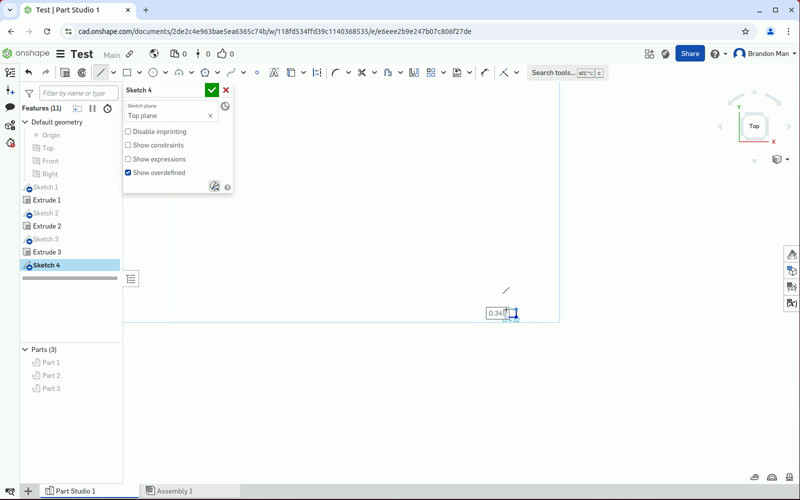
scroll(6)
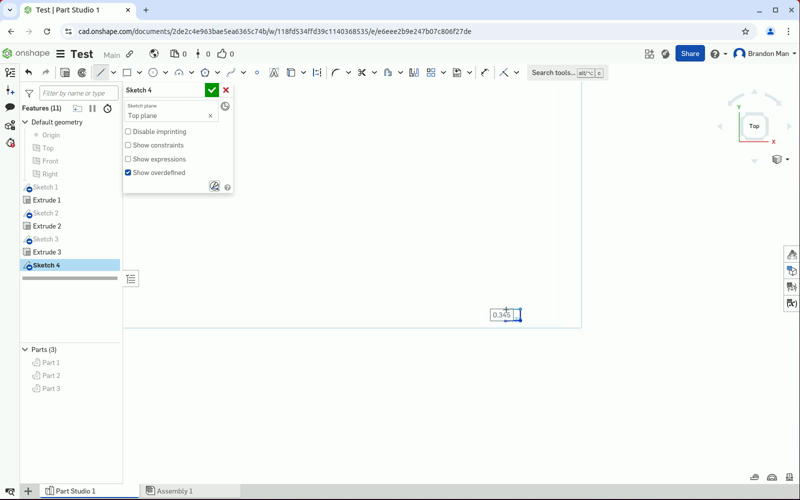
scroll(6)
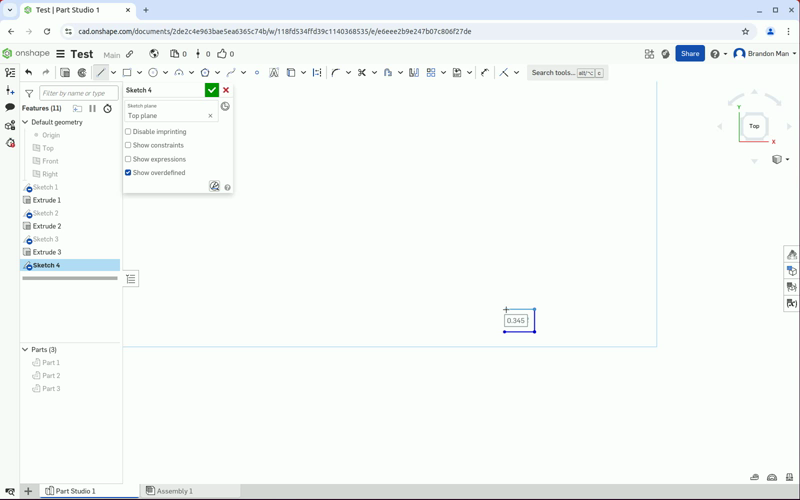
click(506, 309)
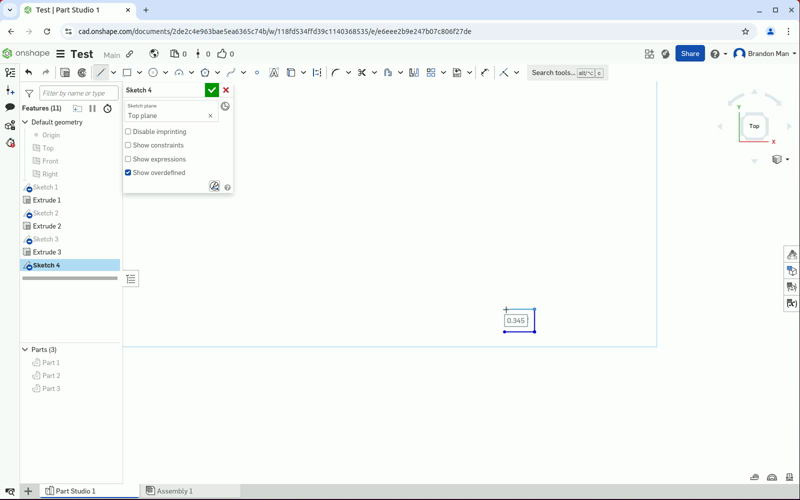
scroll(-6)
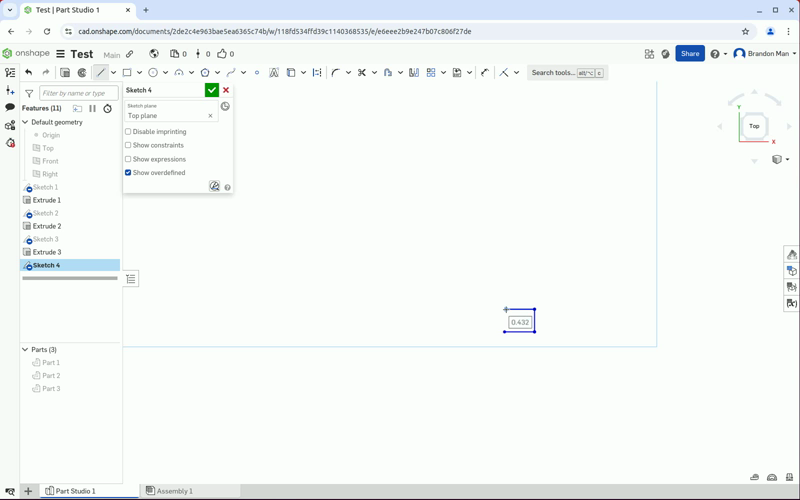
scroll(-6)
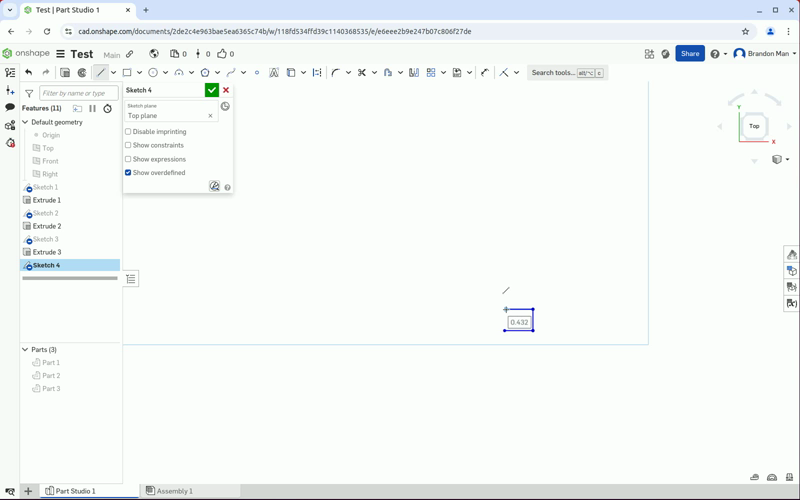
scroll(-6)
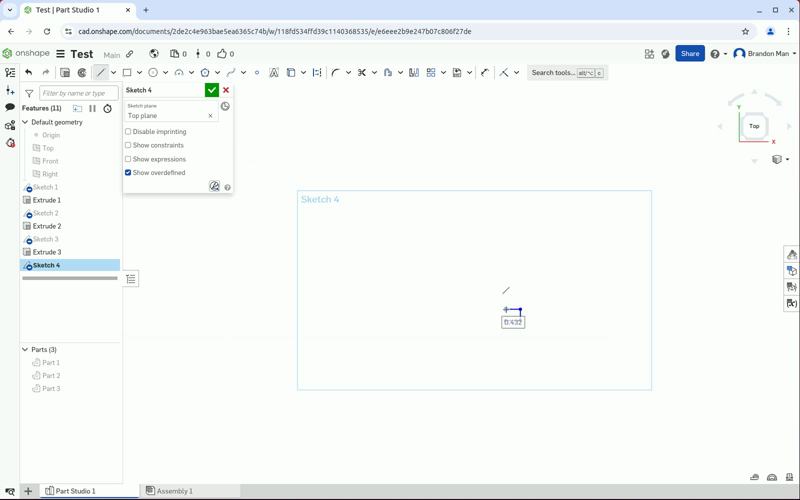
scroll(-6)
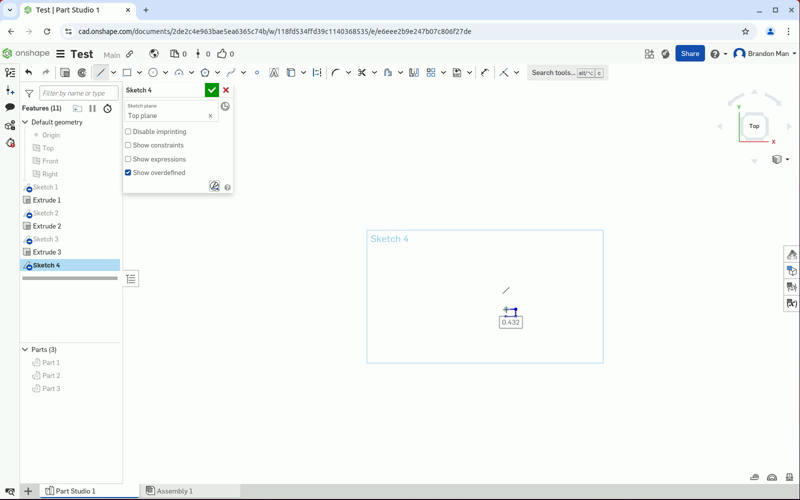
scroll(-6)
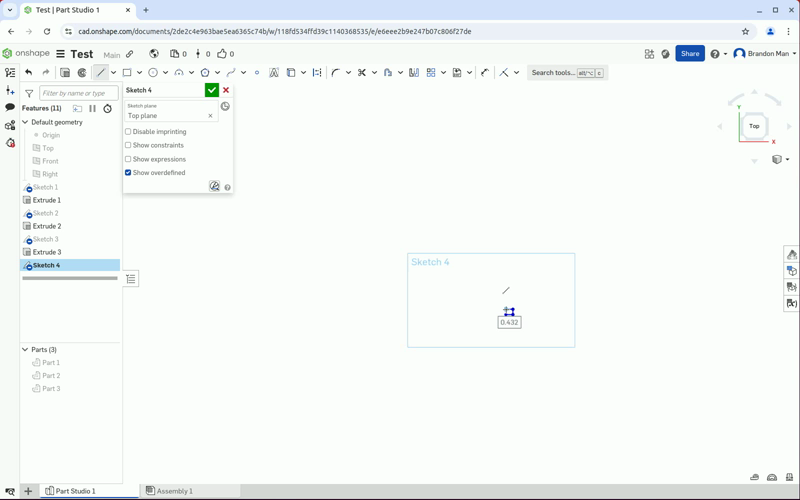
scroll(-6)
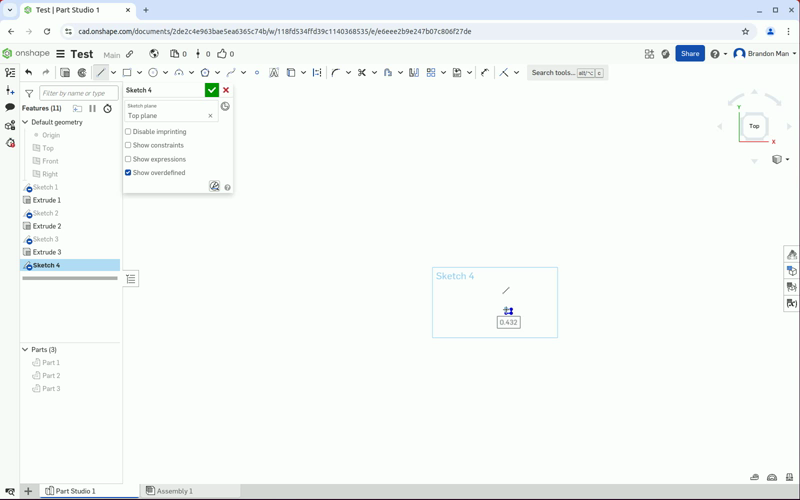
scroll(-6)
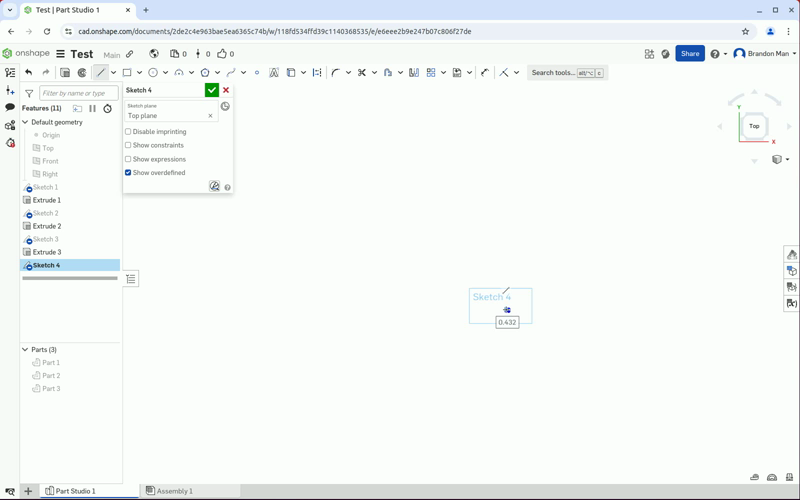
key_up(shift)
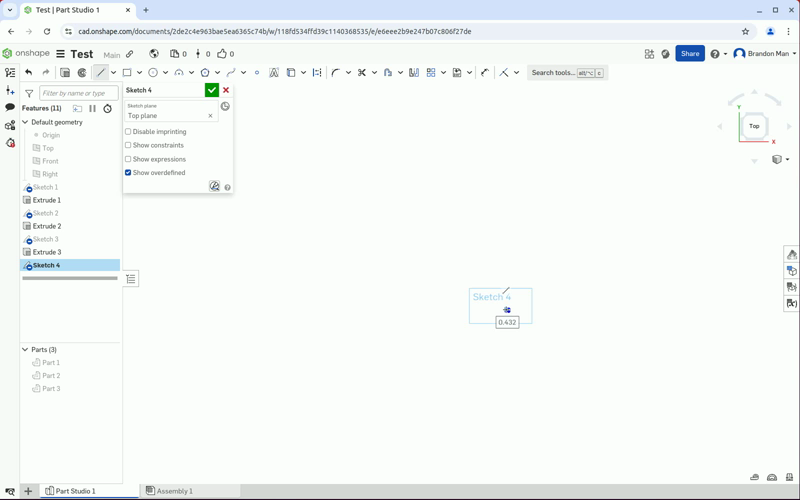
mouse_move(536, 309)
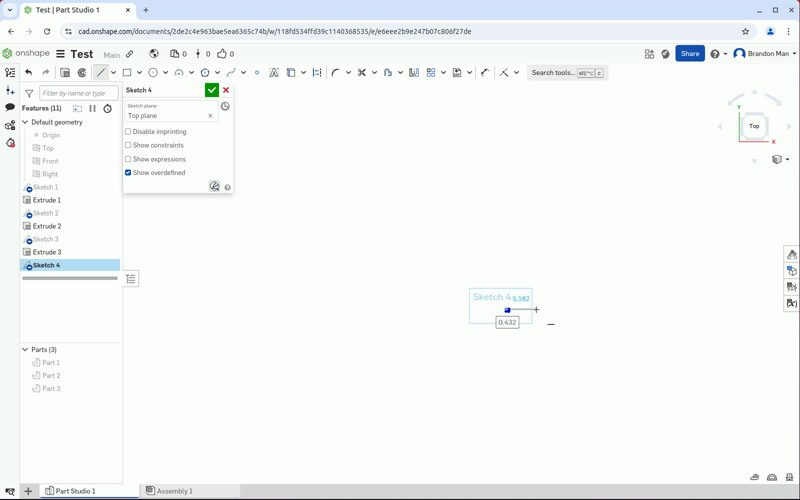
key_down(shift)
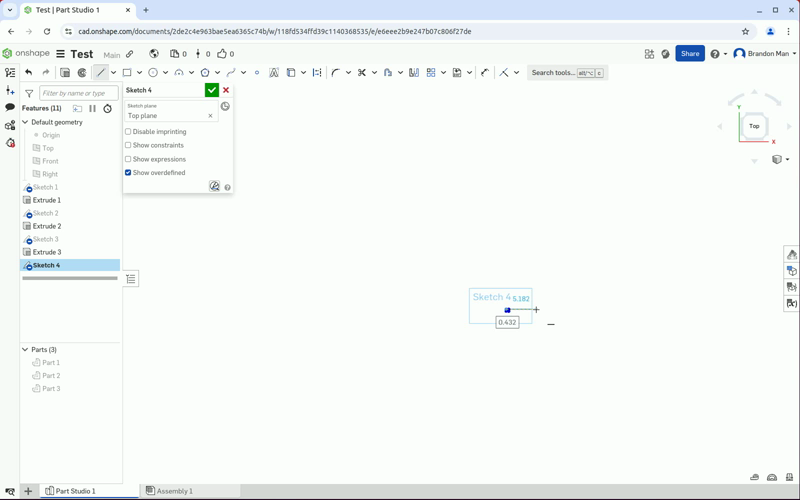
mouse_move(506, 311)
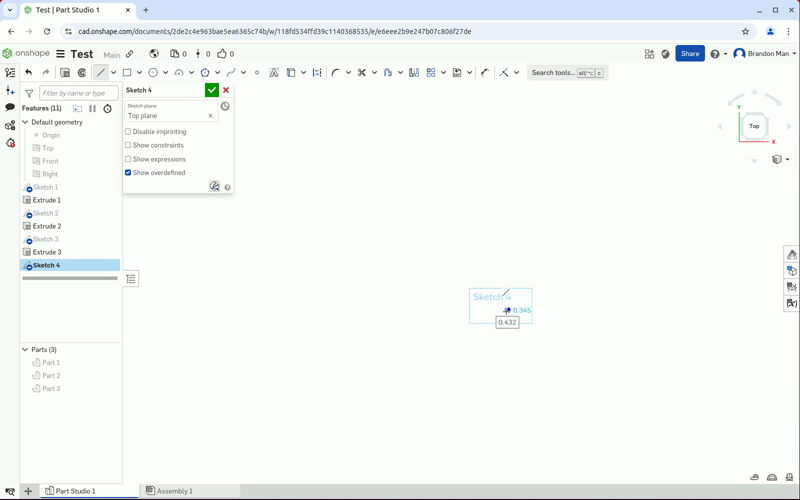
scroll(6)
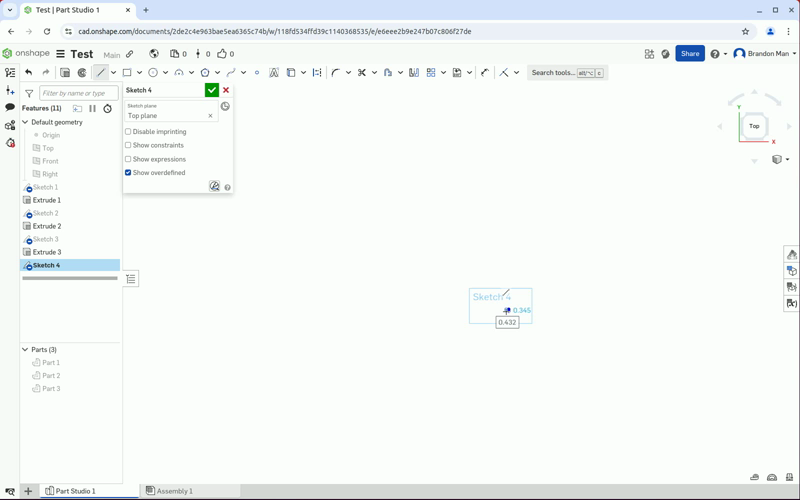
scroll(6)
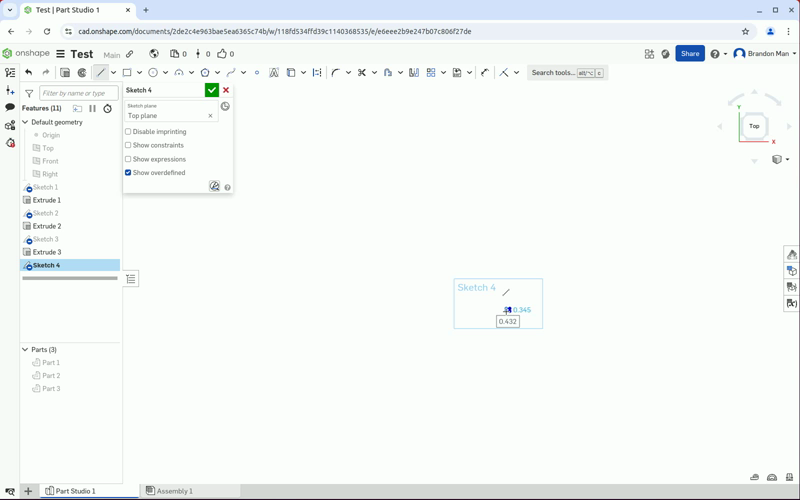
scroll(6)
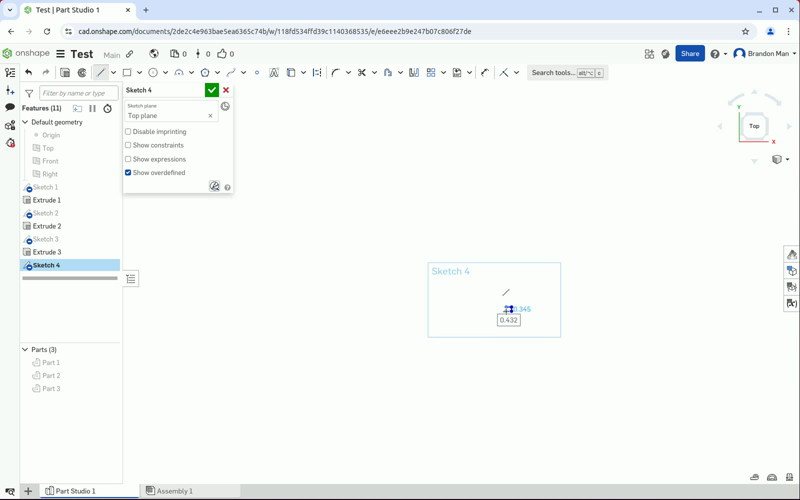
scroll(6)
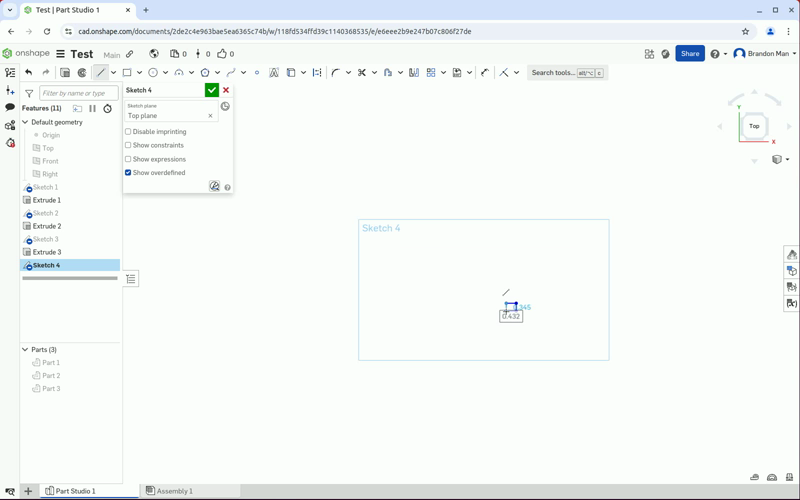
scroll(6)
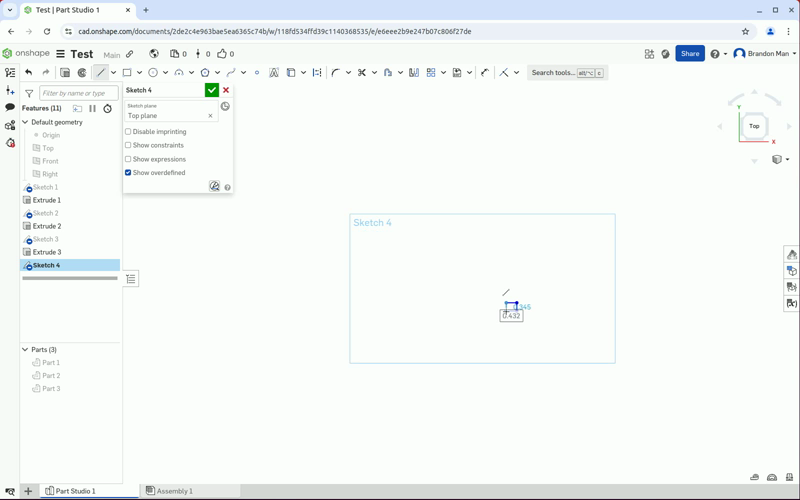
scroll(6)
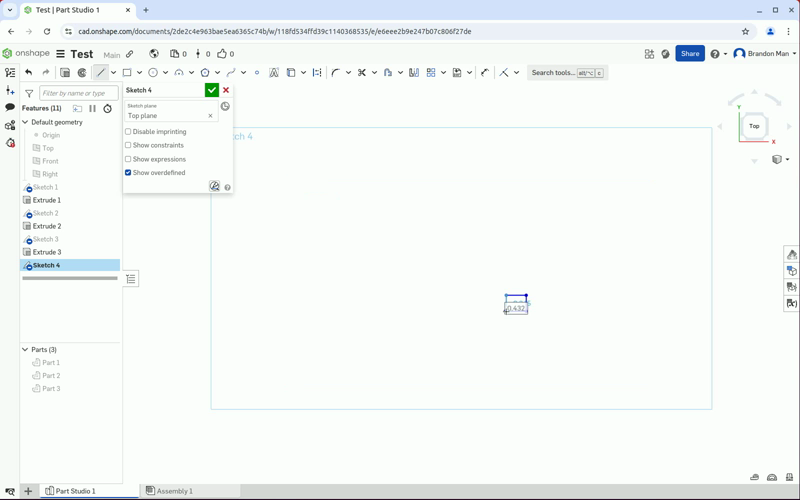
scroll(6)
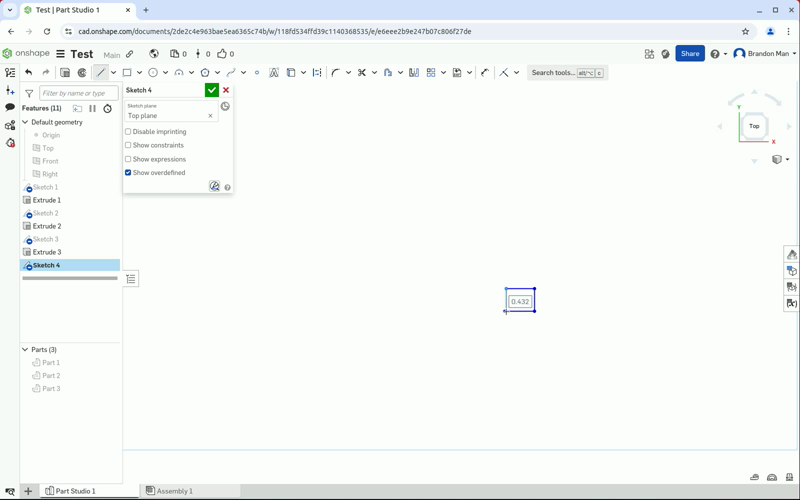
key_up(shift)
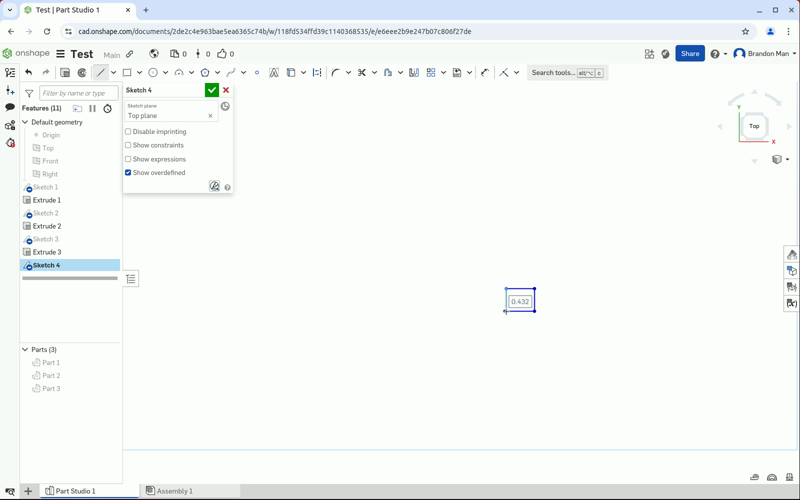
click(506, 311)
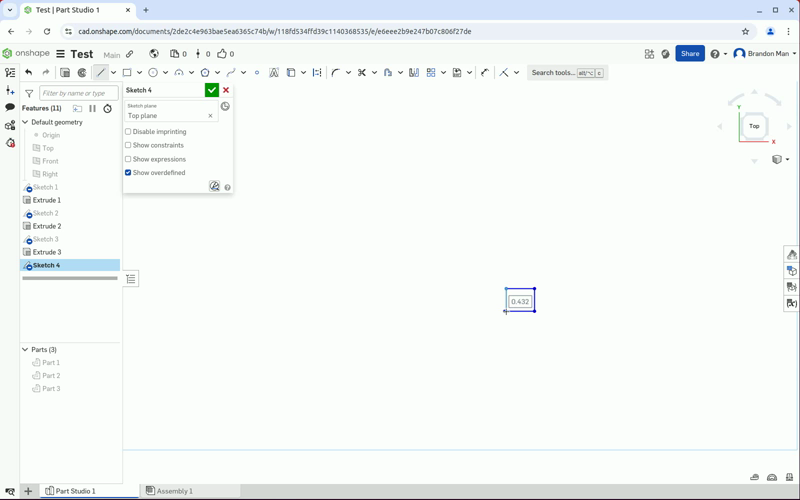
scroll(-6)
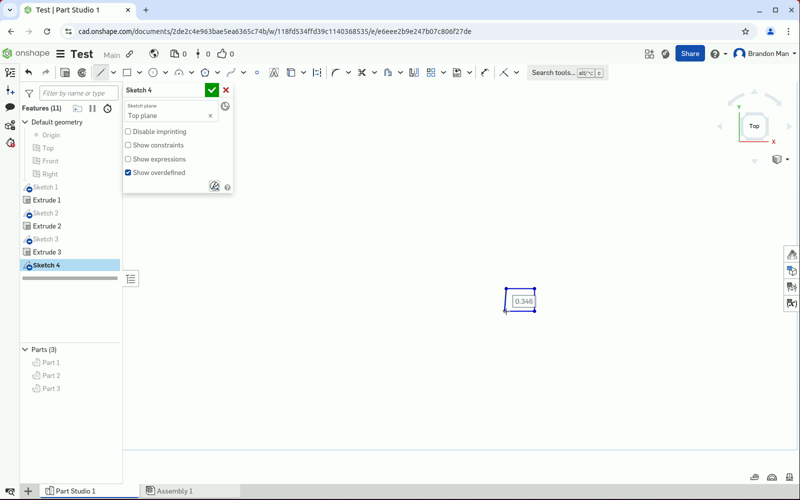
scroll(-6)
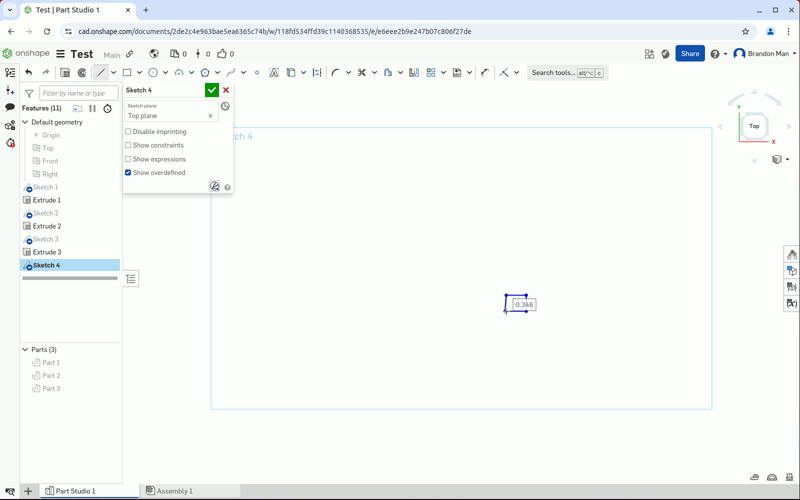
scroll(-6)
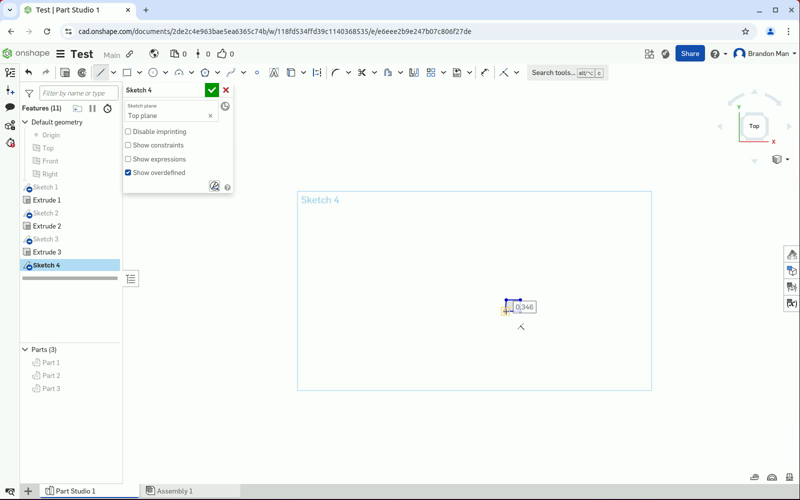
scroll(-6)
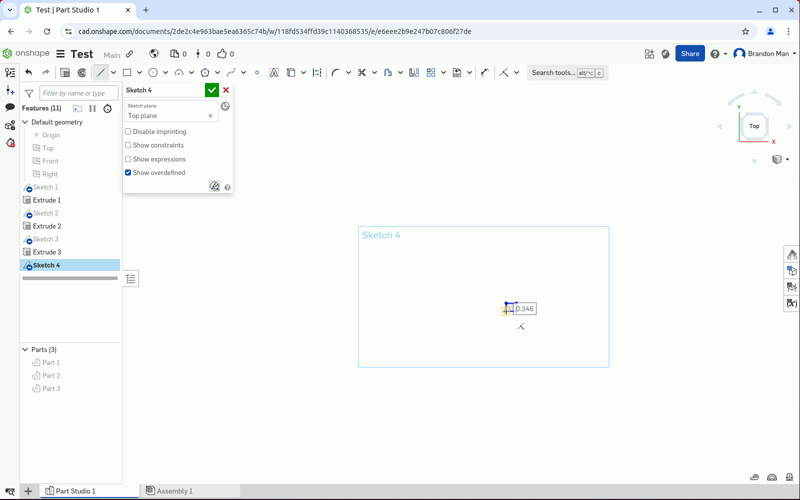
scroll(-6)
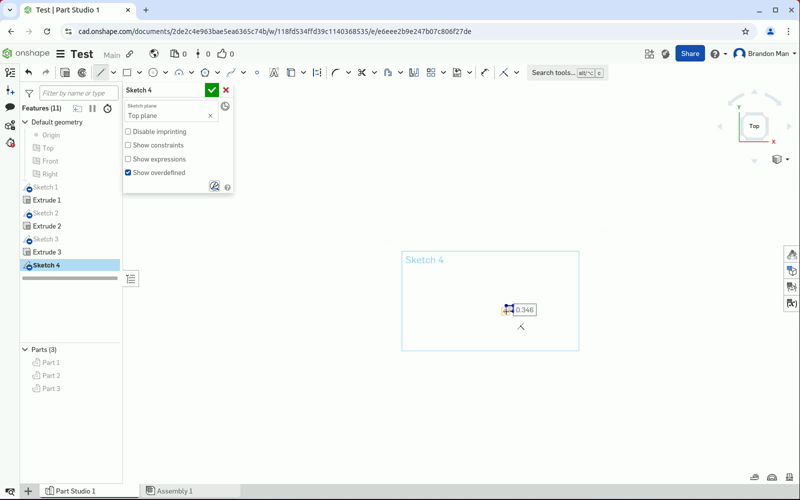
scroll(-6)
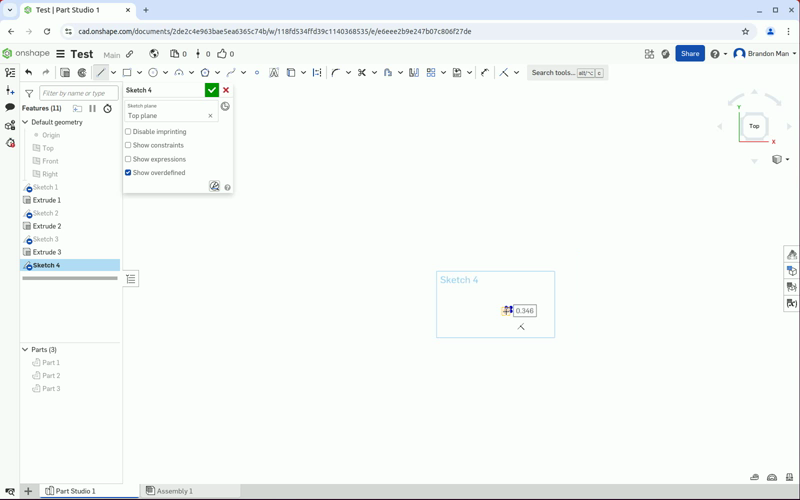
scroll(-6)
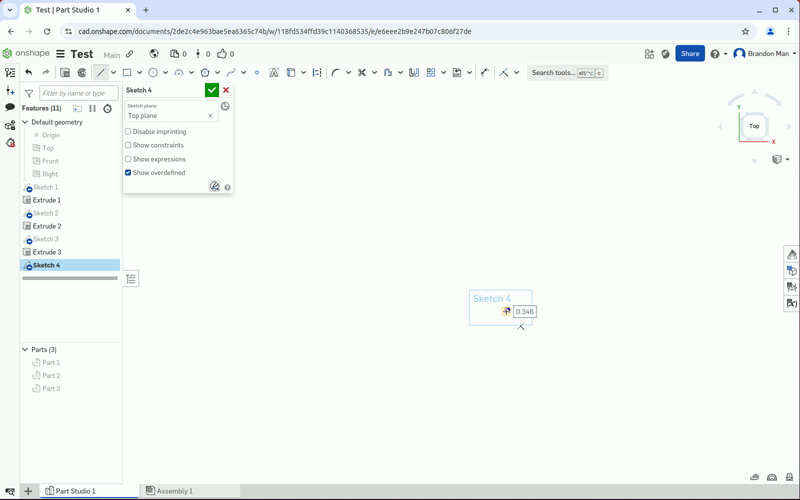
key(esc)
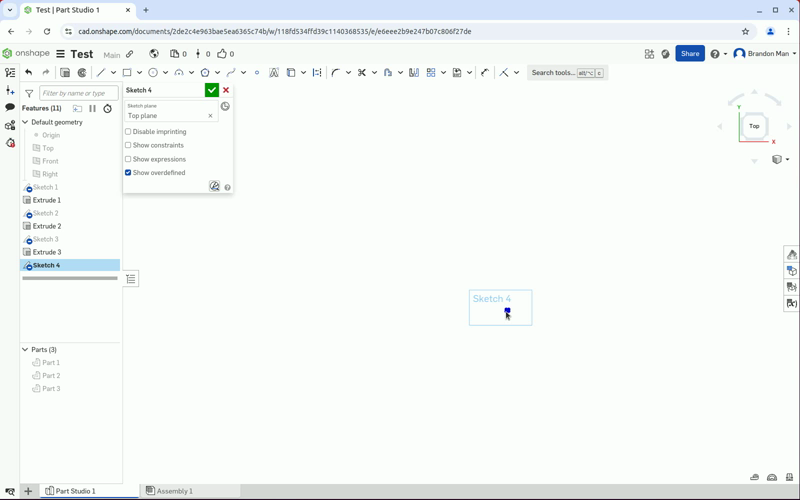
mouse_move(508, 309)
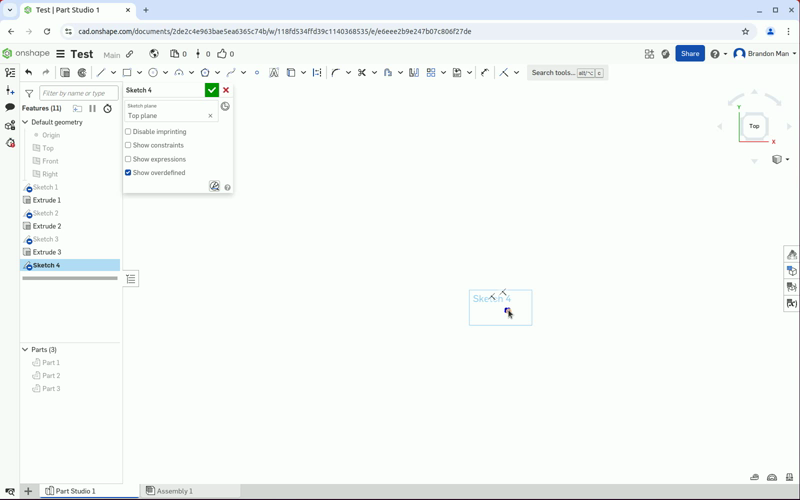
scroll(6)
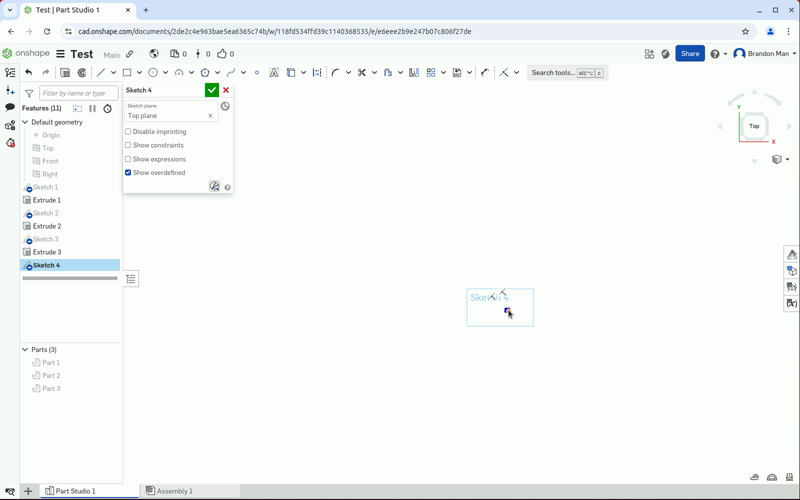
scroll(6)
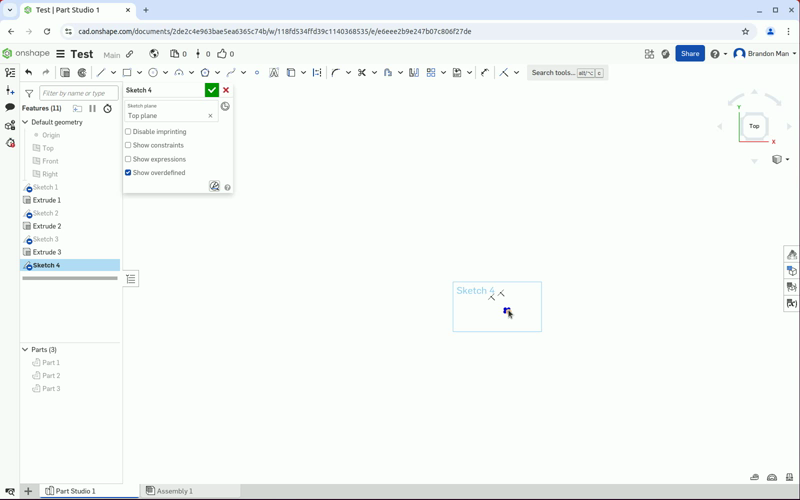
scroll(6)
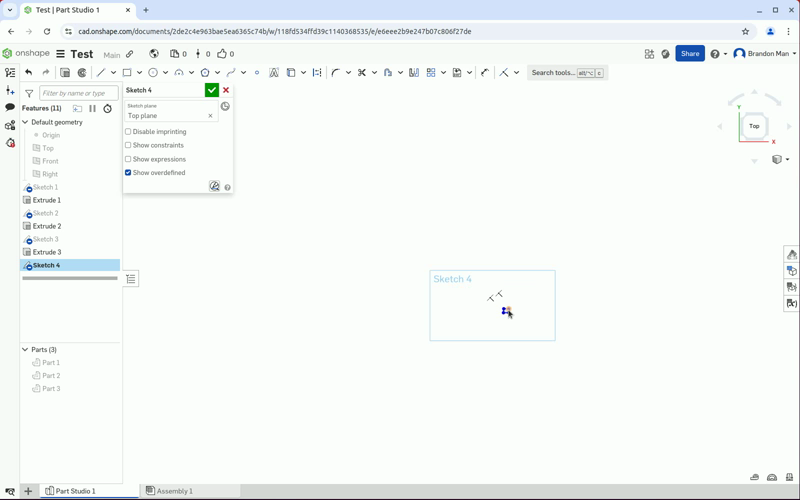
scroll(6)
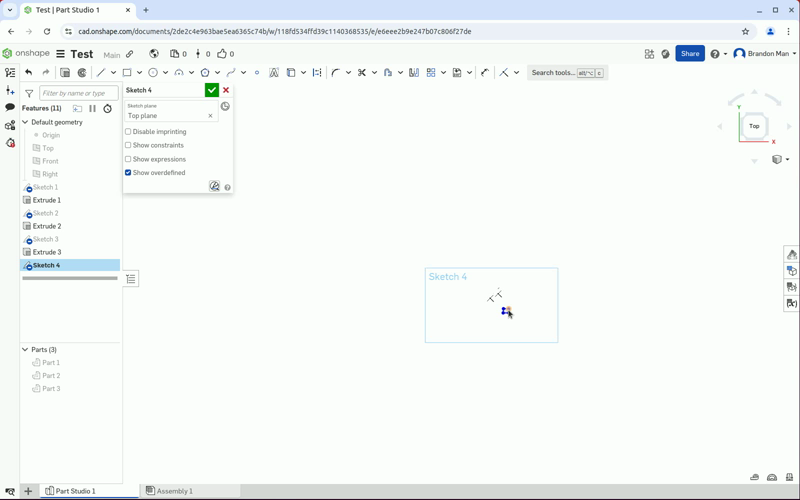
scroll(6)
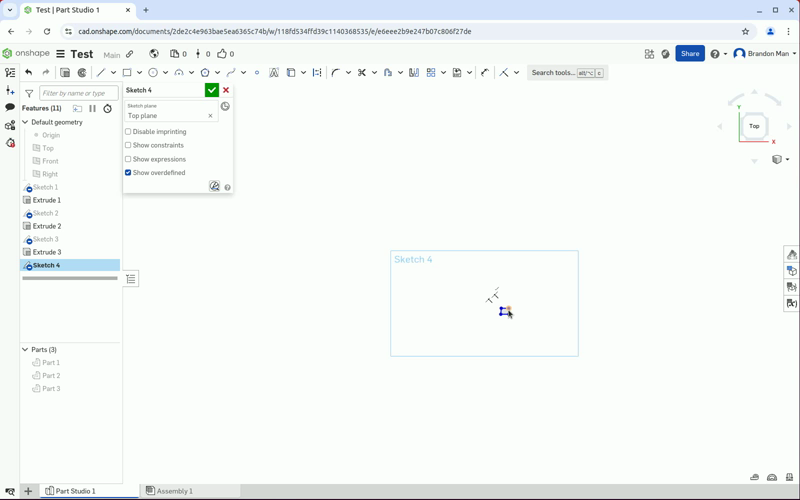
scroll(6)
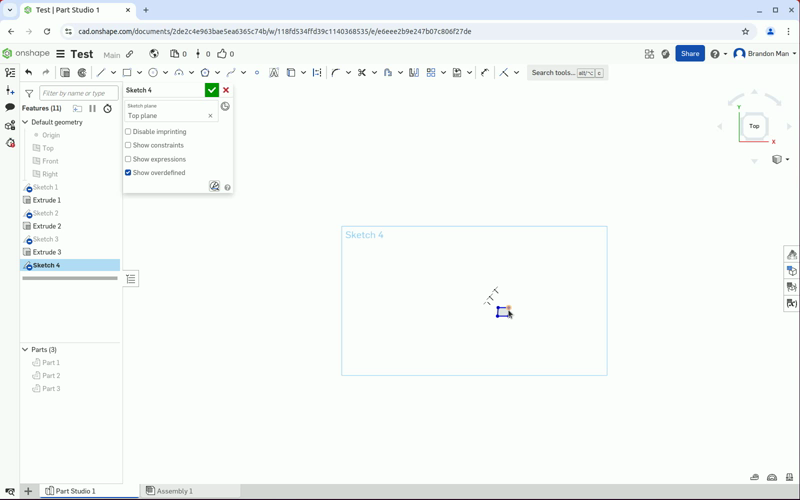
scroll(6)
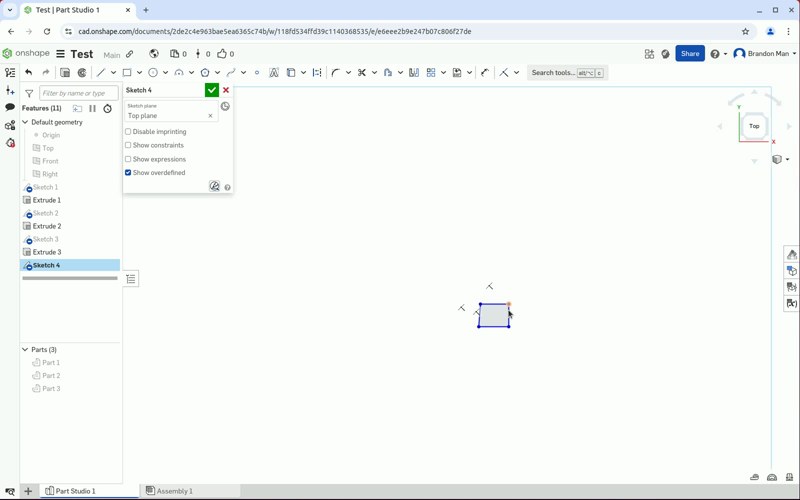
click(508, 309)
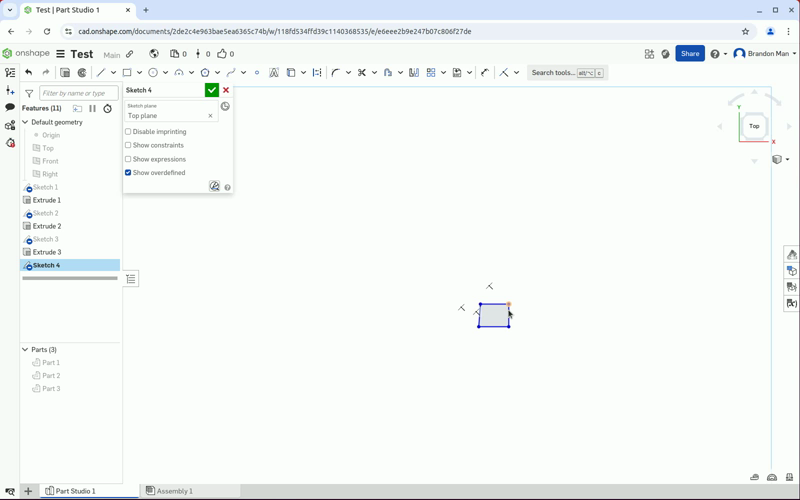
scroll(-6)
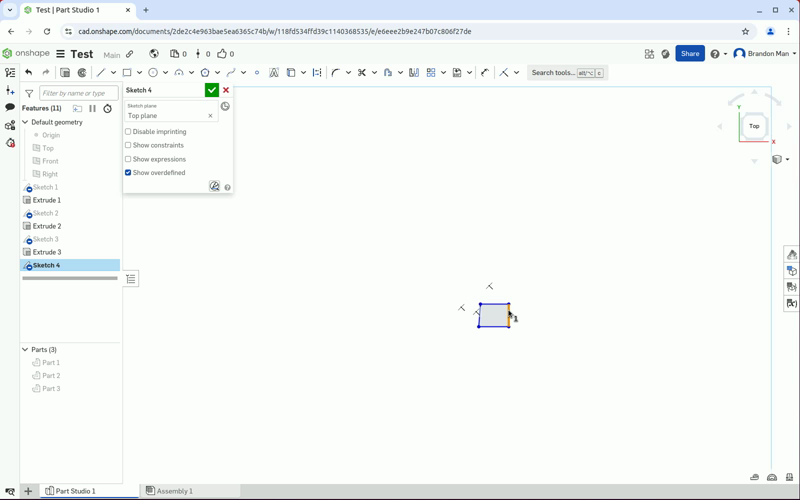
scroll(-6)
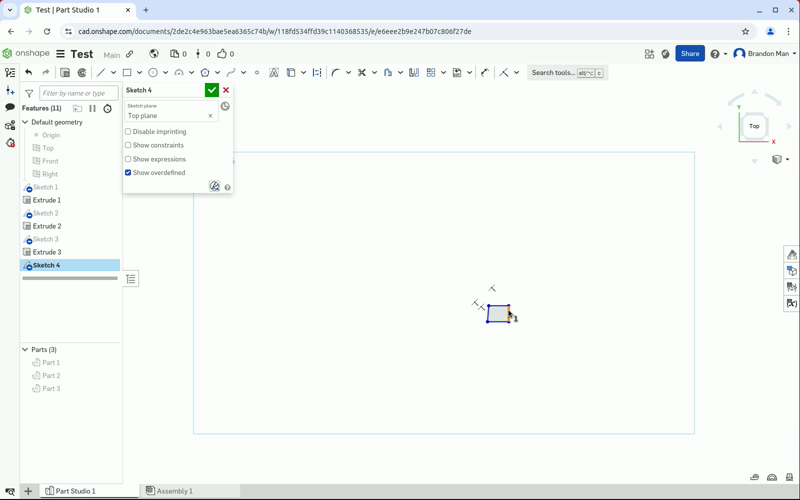
scroll(-6)
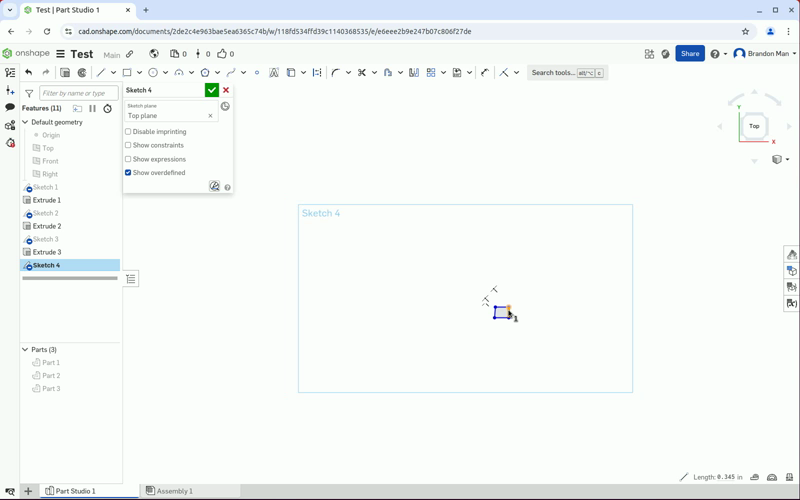
scroll(-6)
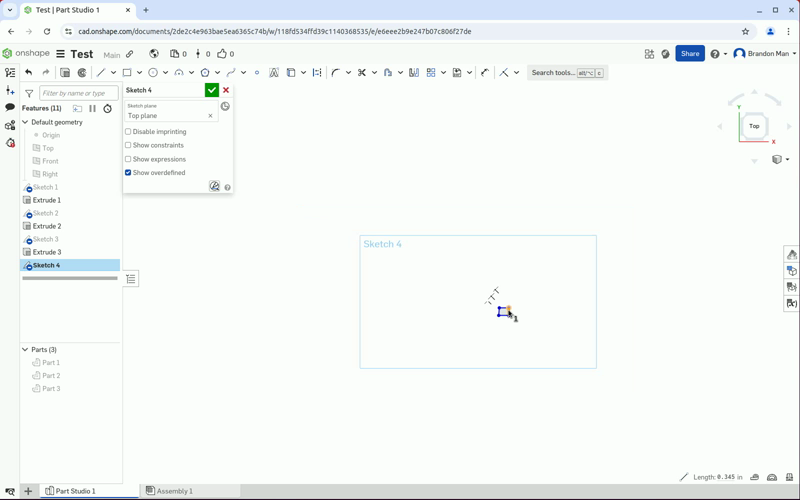
scroll(-6)
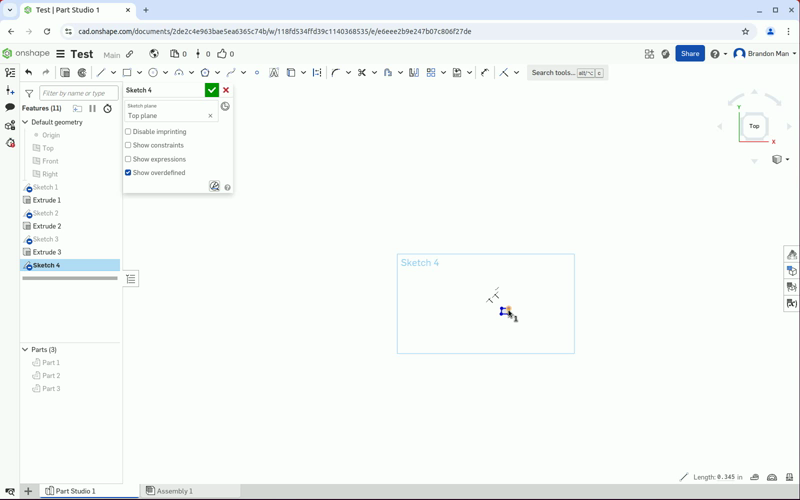
scroll(-6)
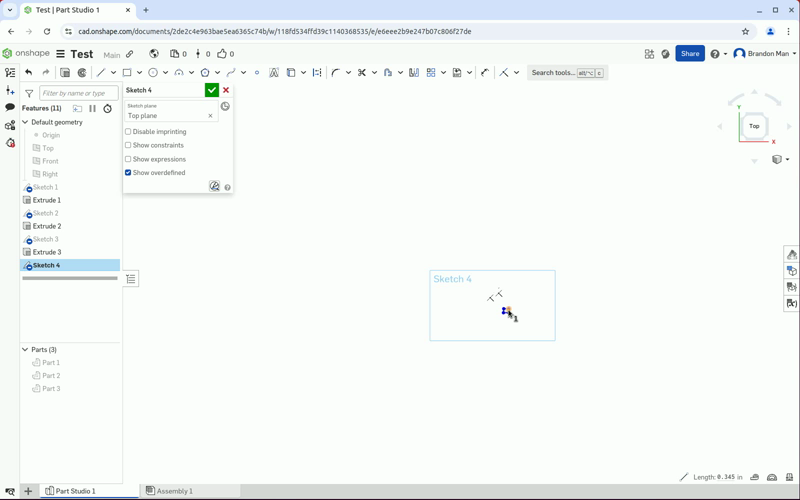
scroll(-6)
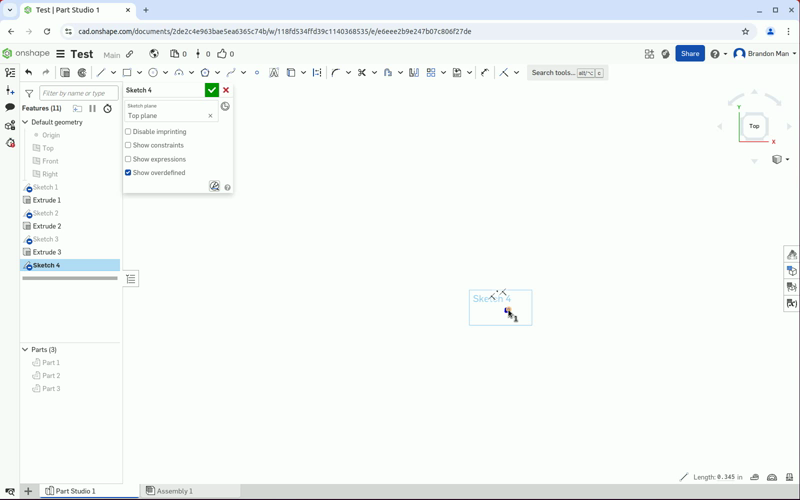
mouse_move(73, 352)
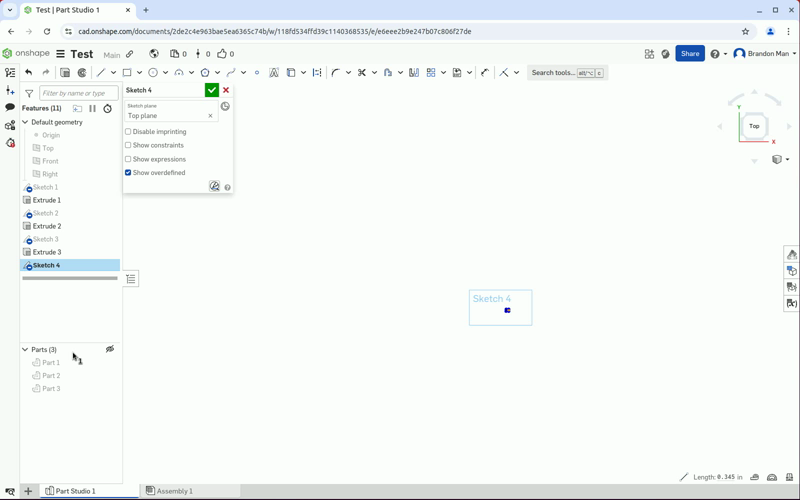
key(shift+y)
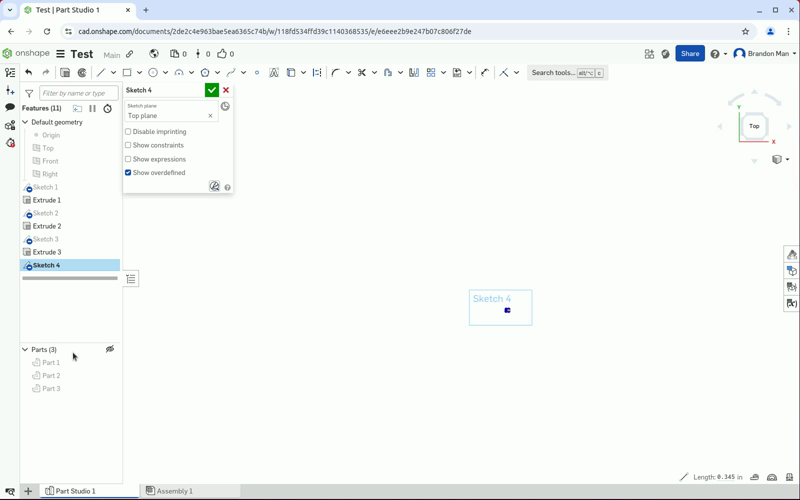
key(shift+e)
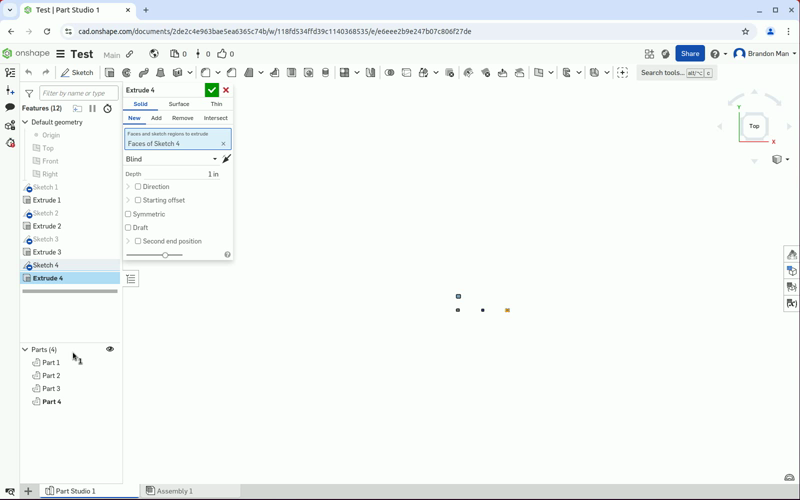
mouse_move(143, 106)
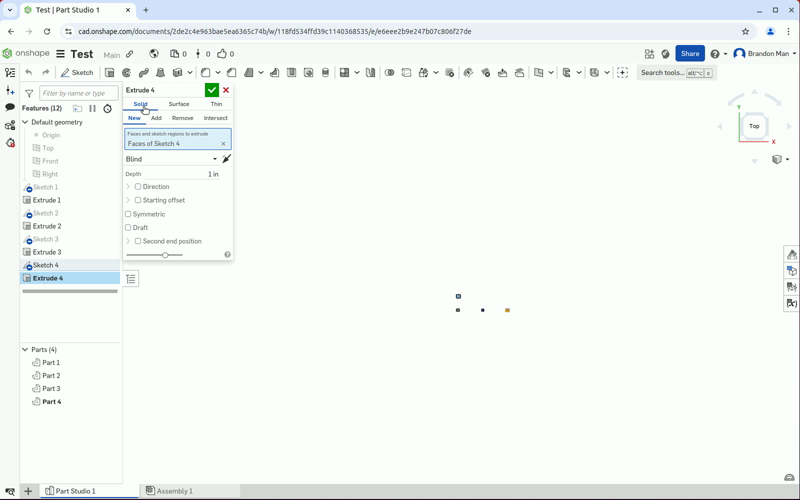
click(143, 106)
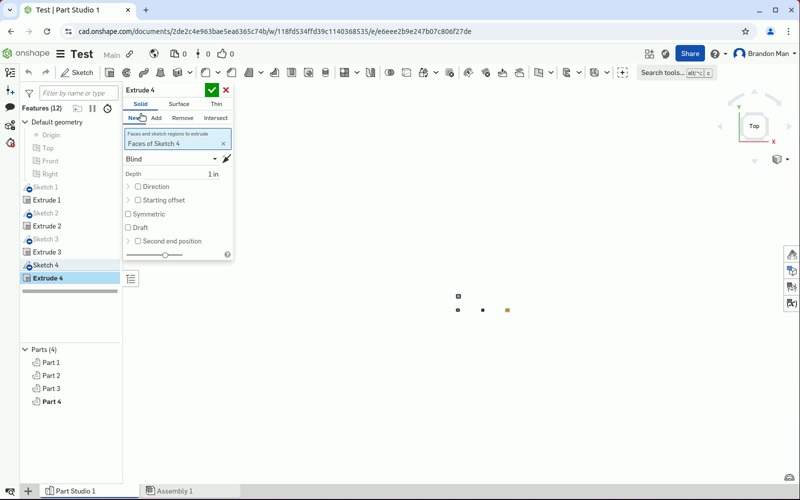
mouse_move(137, 120)
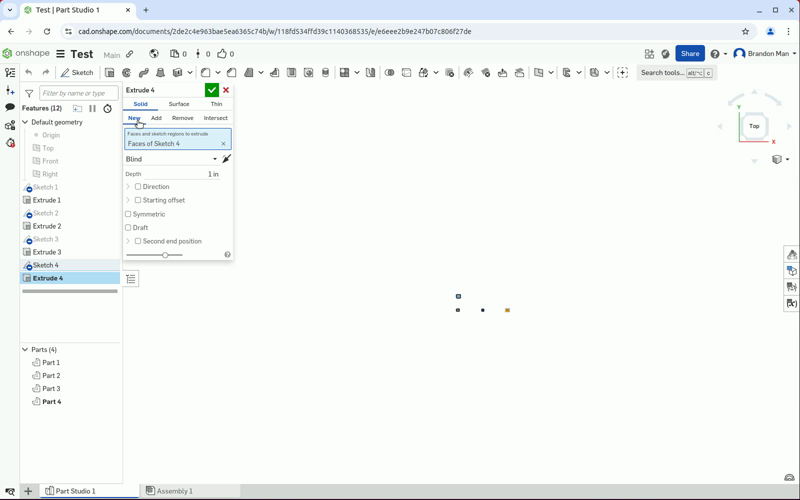
click(137, 120)
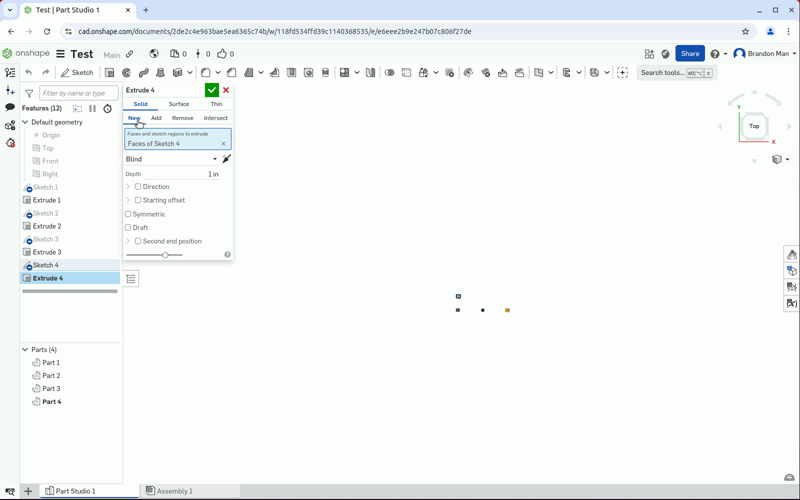
key(tab, 4)
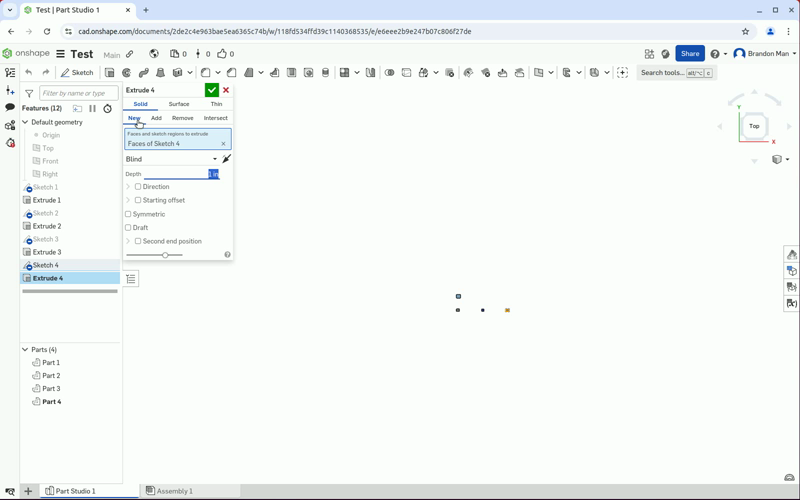
text(2.648)
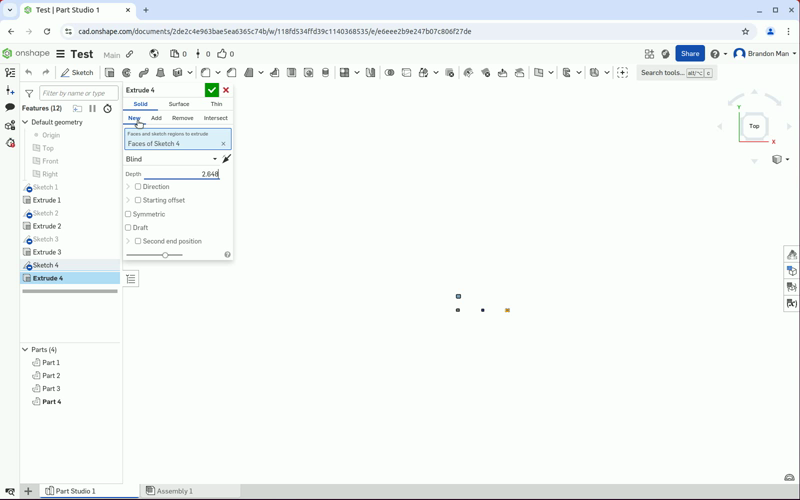
key(enter)
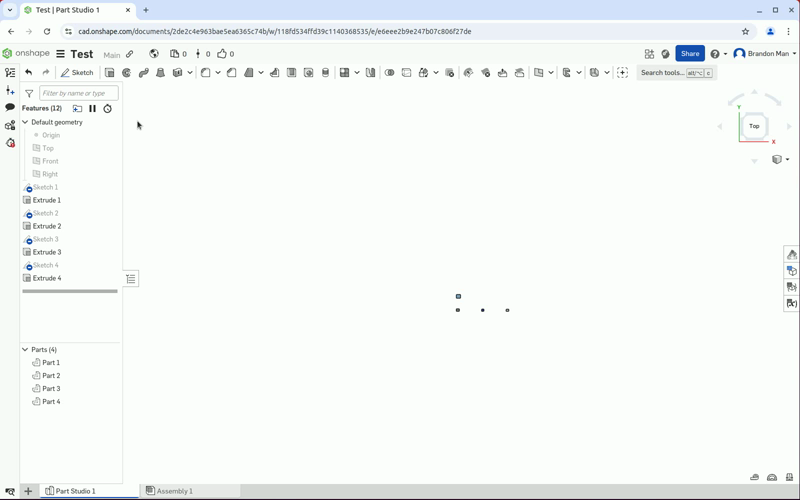
key(shift+h)
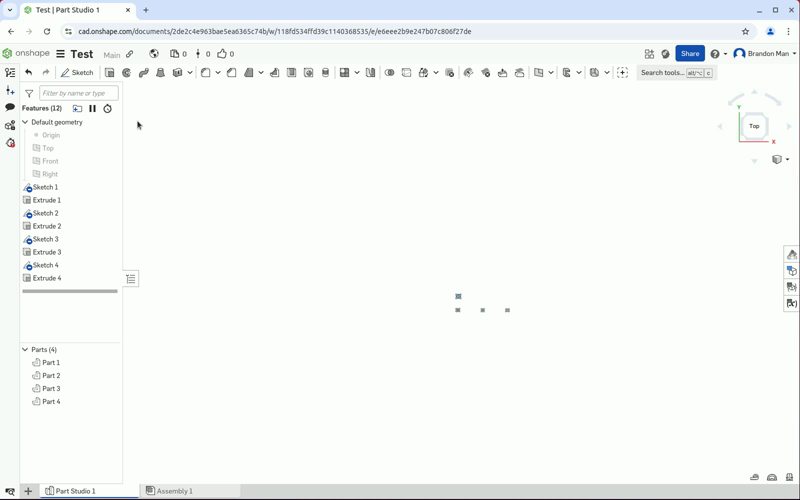
key(shift+h)
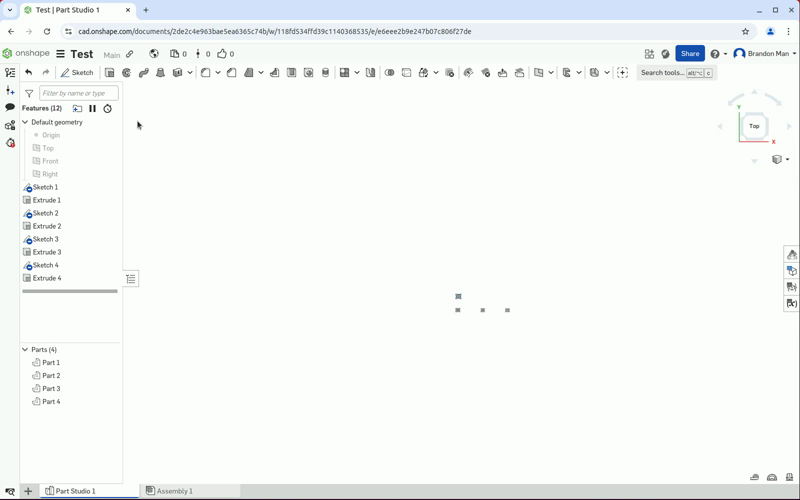
key(shift+7)
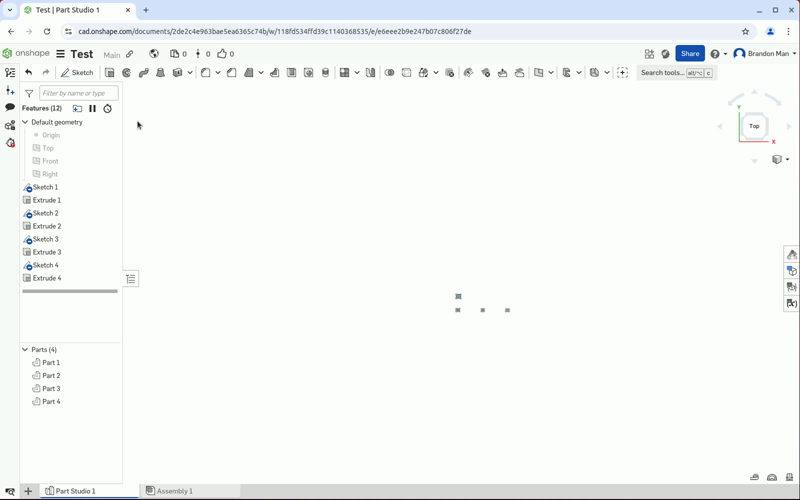
key(up, 3)
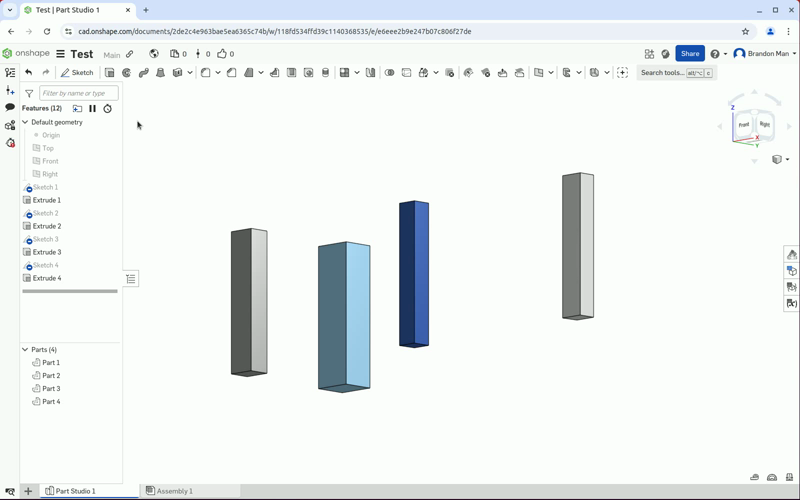
key(left, 3)
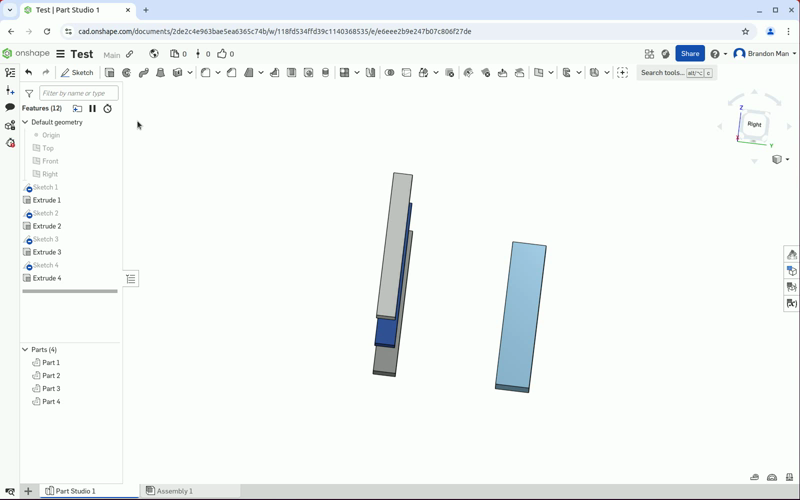
key(right, 3)
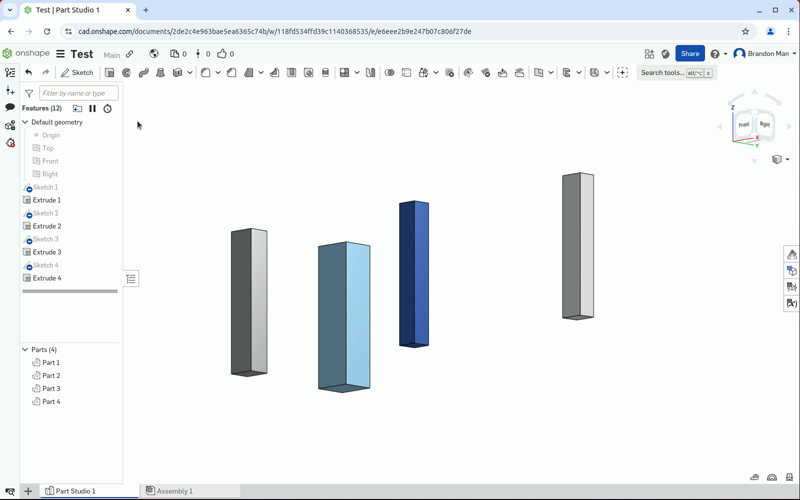
key(down, 3)
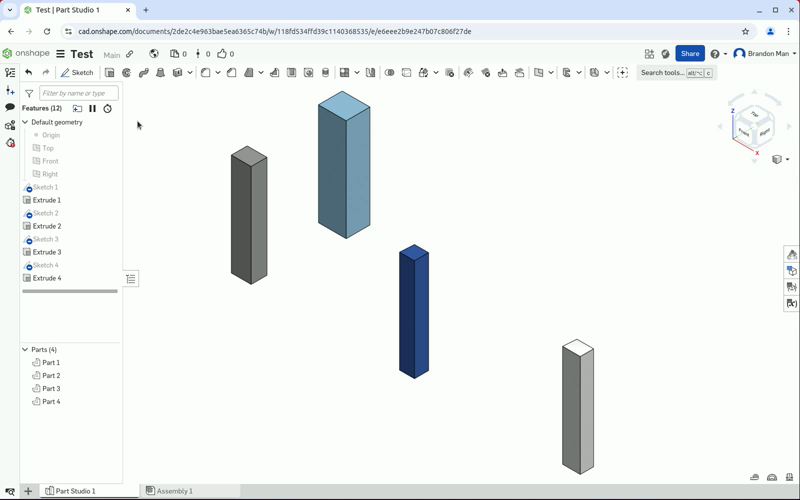
mouse_move(73, 189)
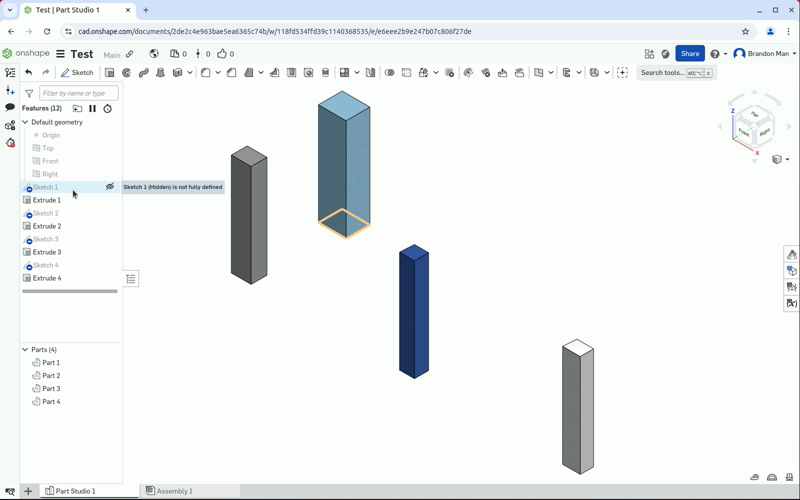
click(73, 189)